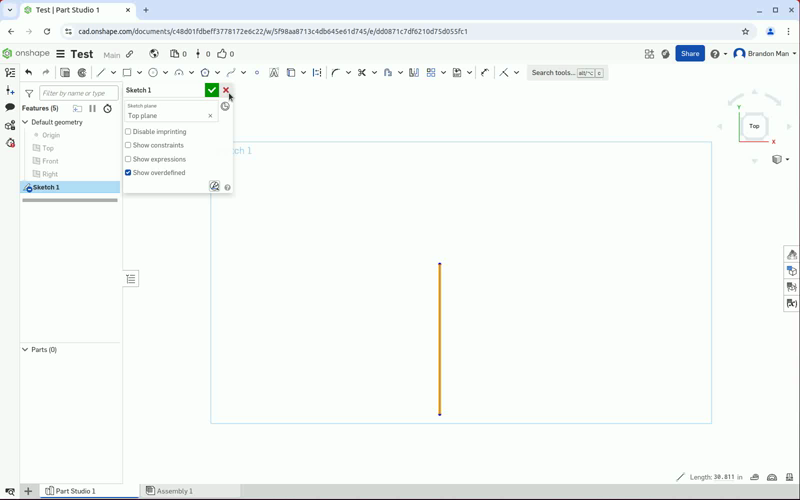
key(shift+h)
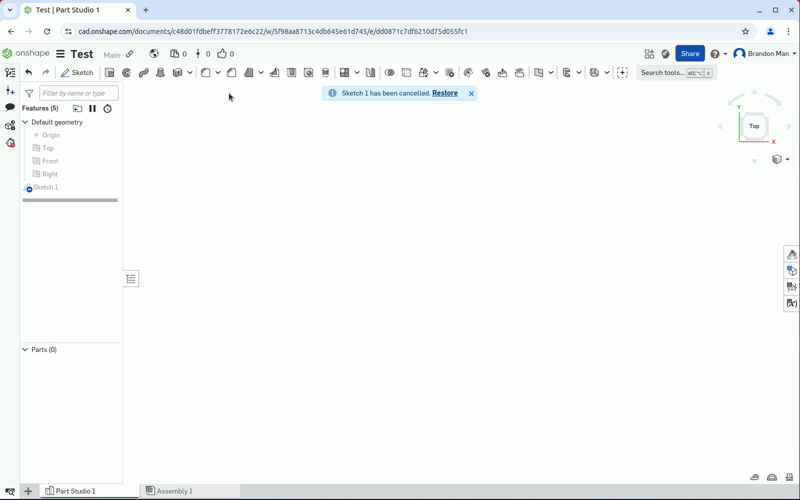
mouse_move(73, 352)
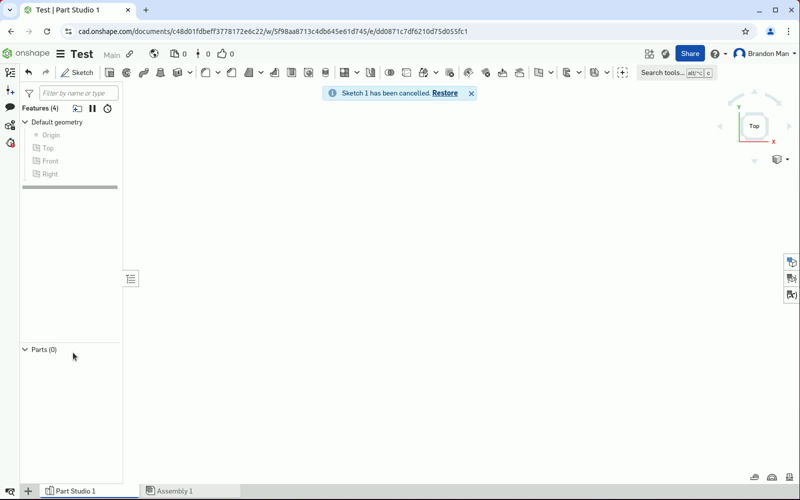
key(y)
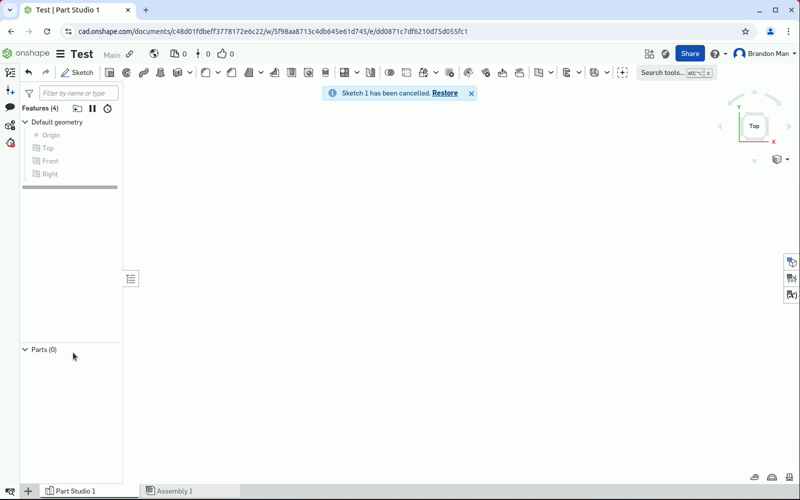
key(shift+p)
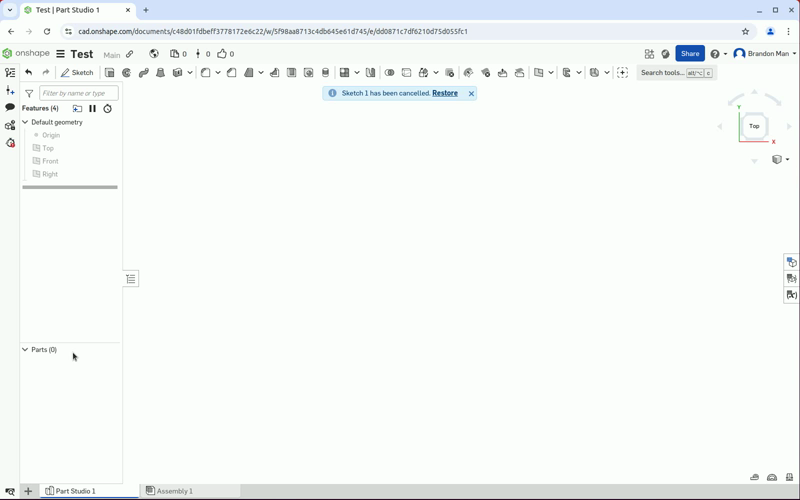
key(space)
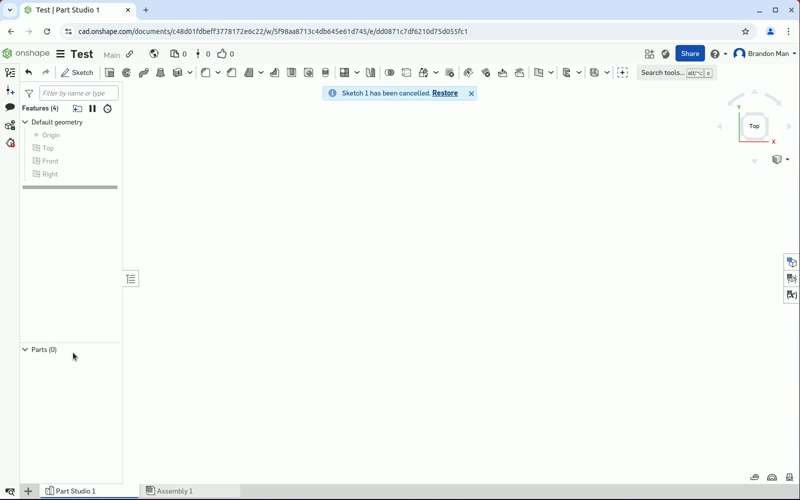
key_down(shift)
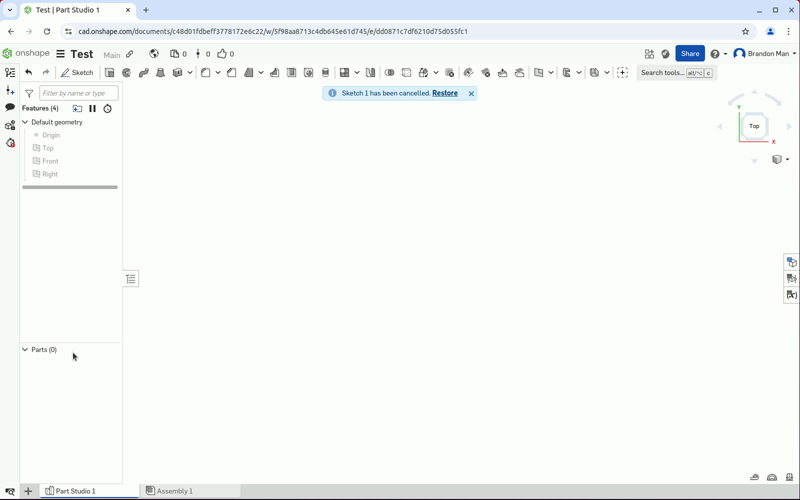
key(up)
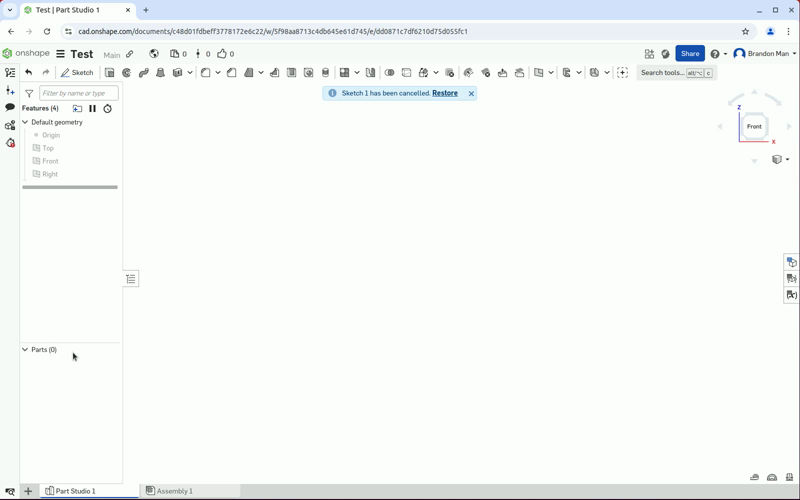
key_up(shift)
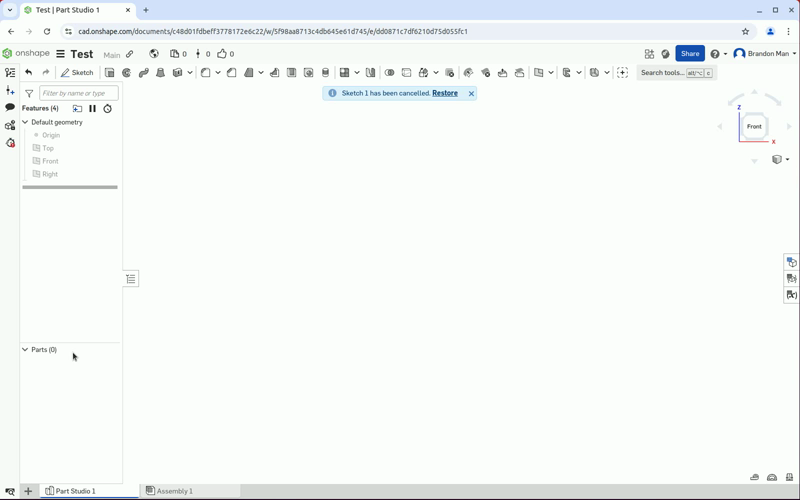
key(space)
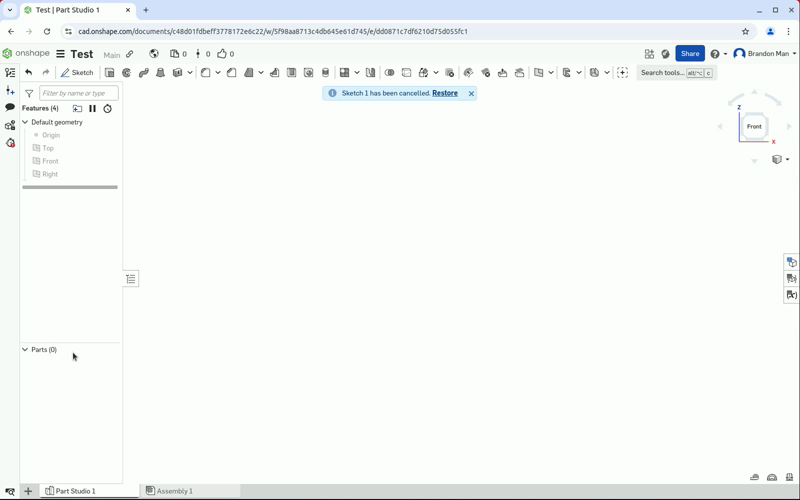
key_down(shift)
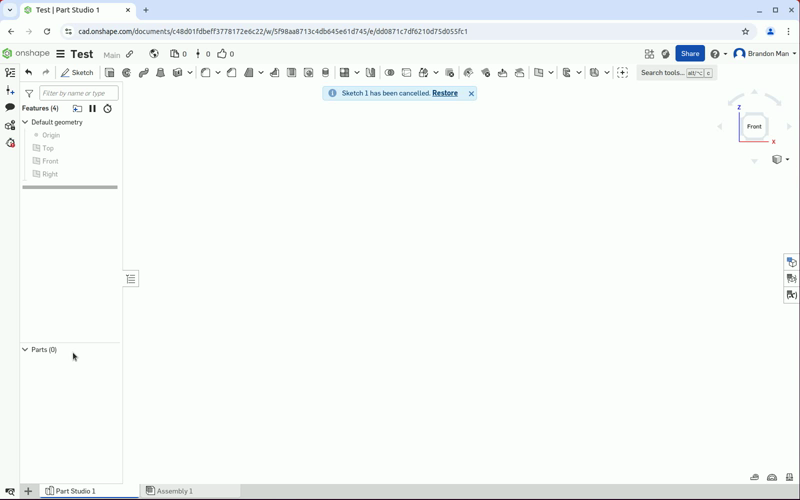
key(left)
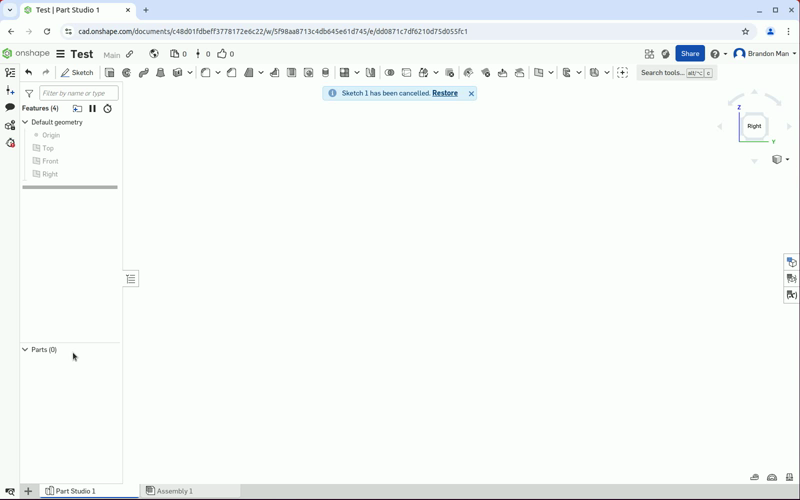
key_up(shift)
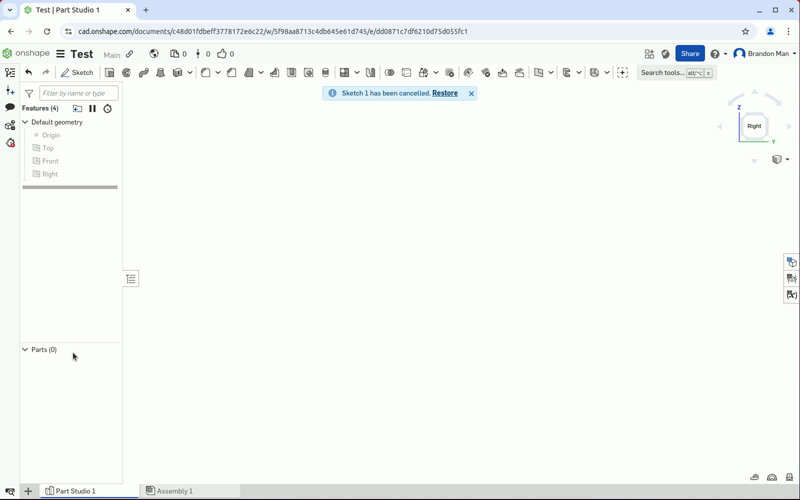
mouse_move(73, 352)
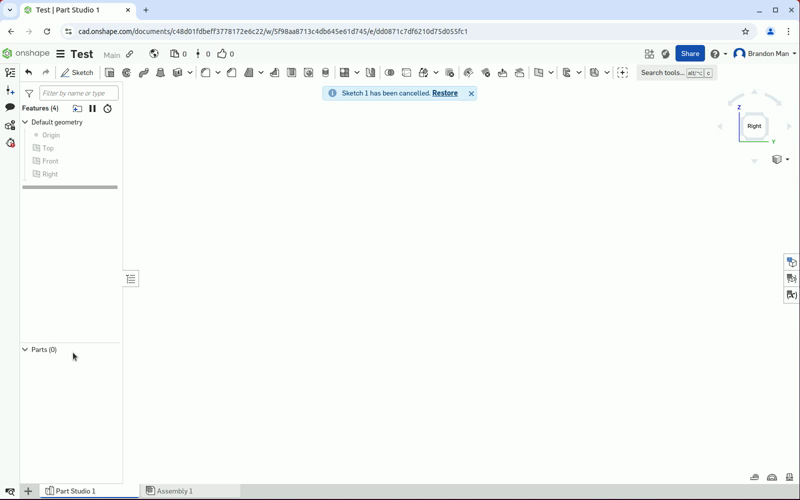
key(shift+y)
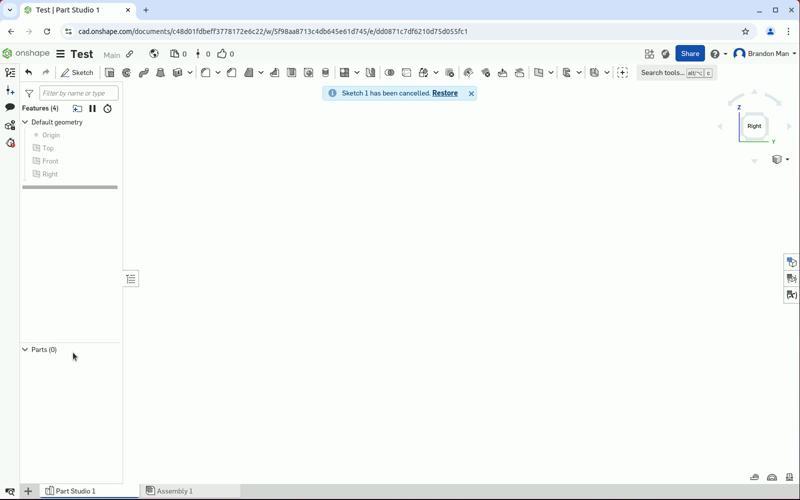
key(shift+s)
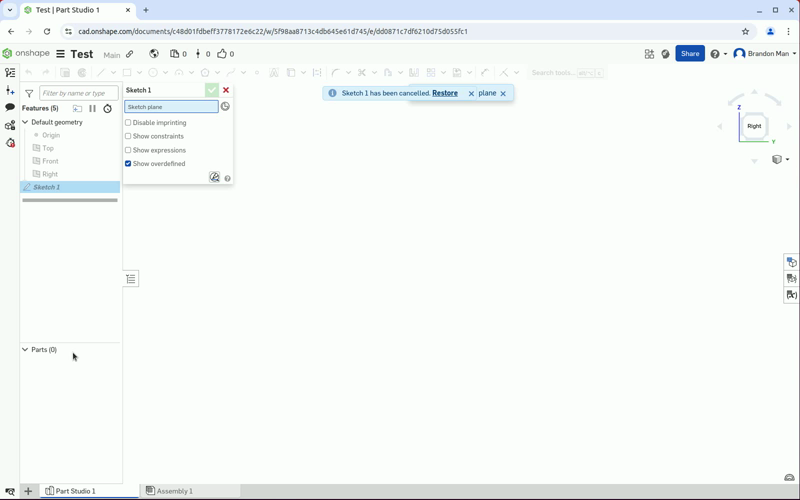
mouse_move(73, 176)
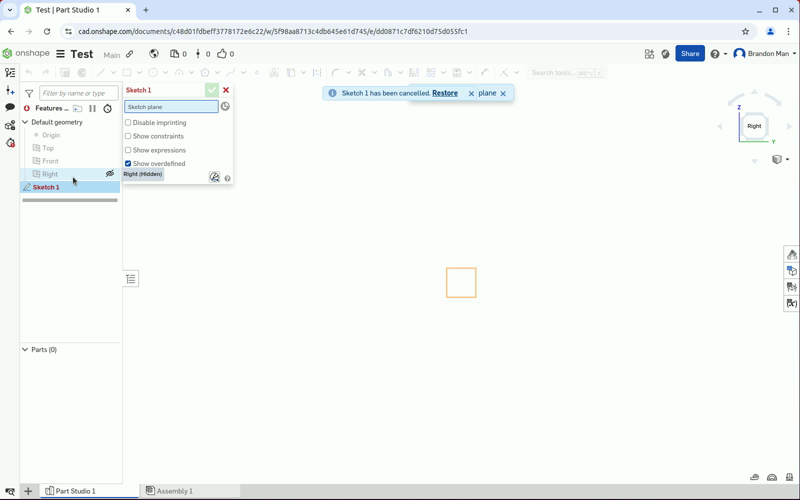
click(73, 176)
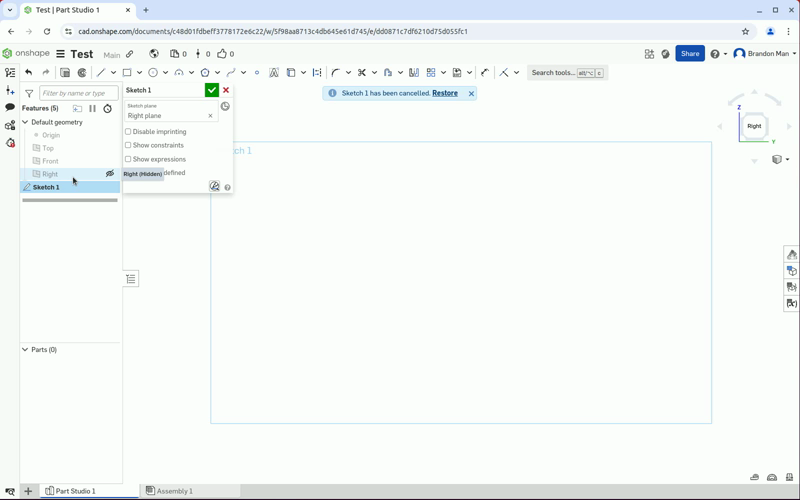
mouse_move(73, 352)
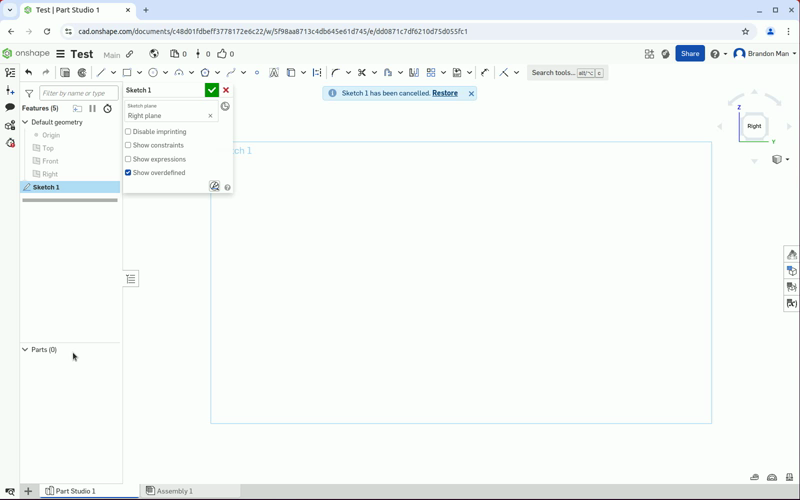
key(y)
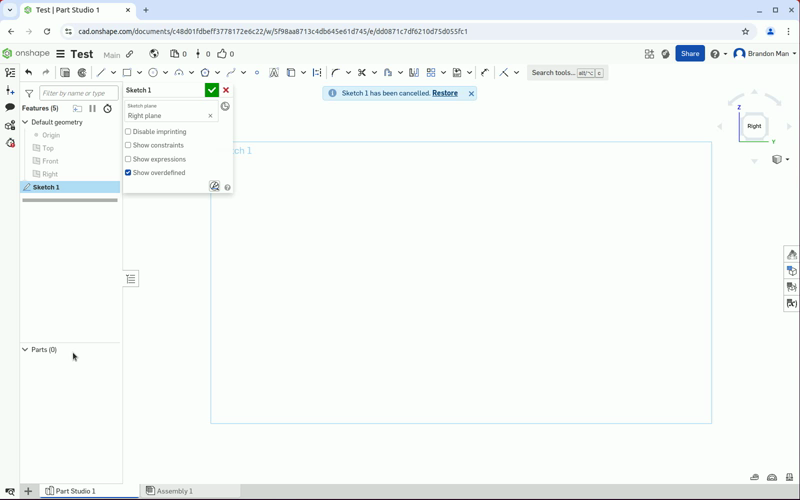
key(l)
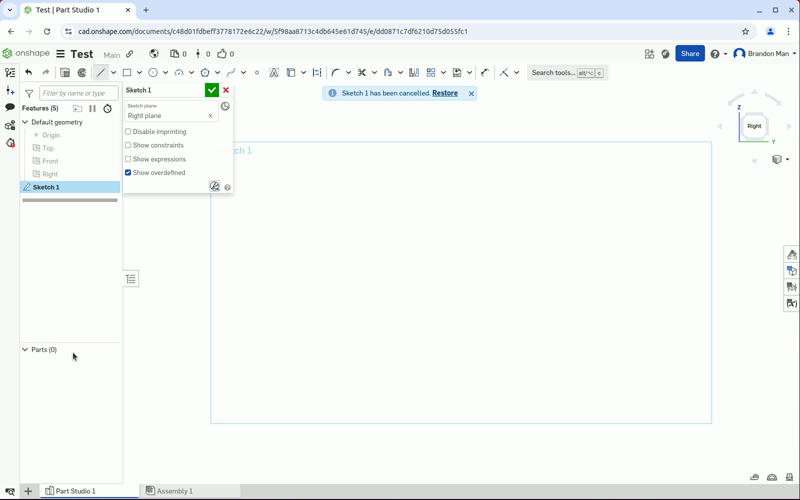
key_down(shift)
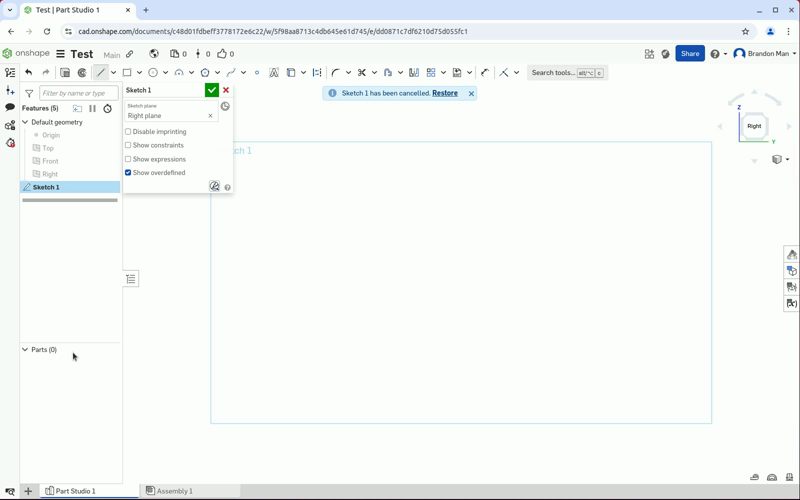
mouse_move(418, 282)
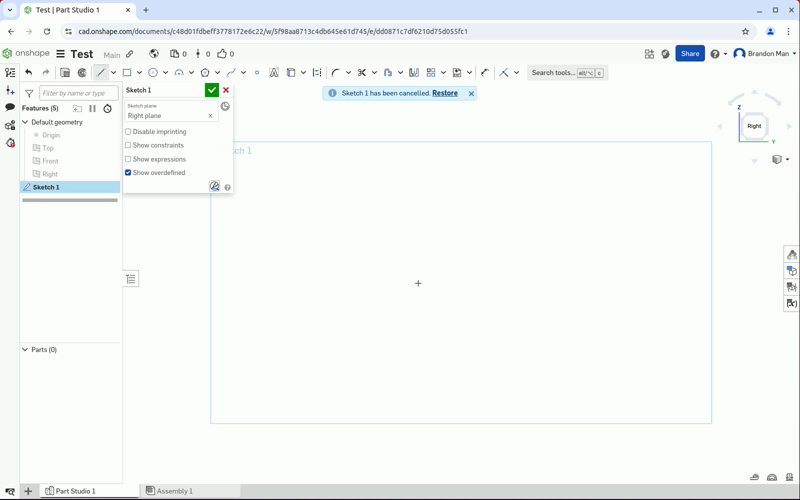
click(418, 282)
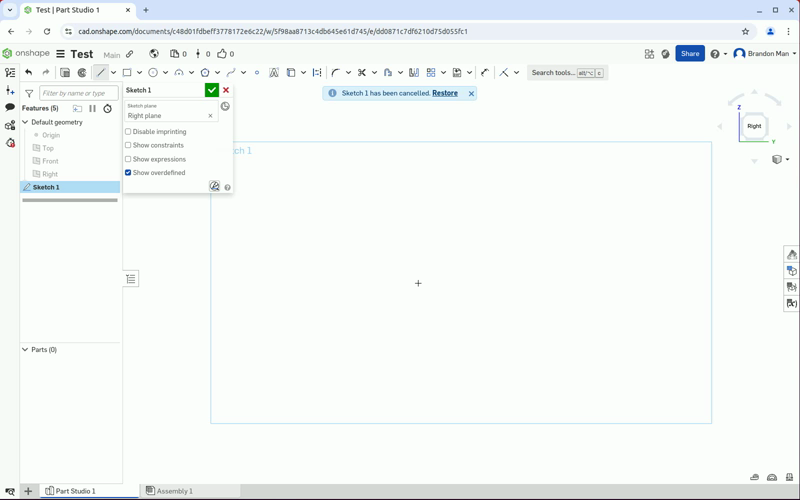
key_up(shift)
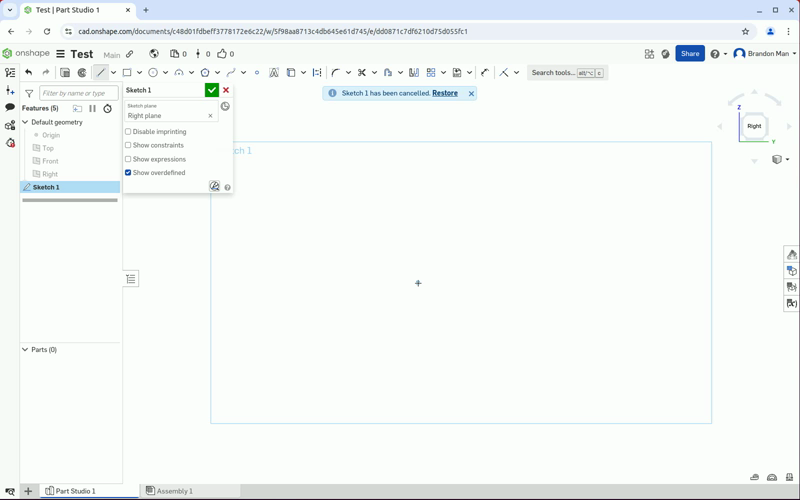
key_down(shift)
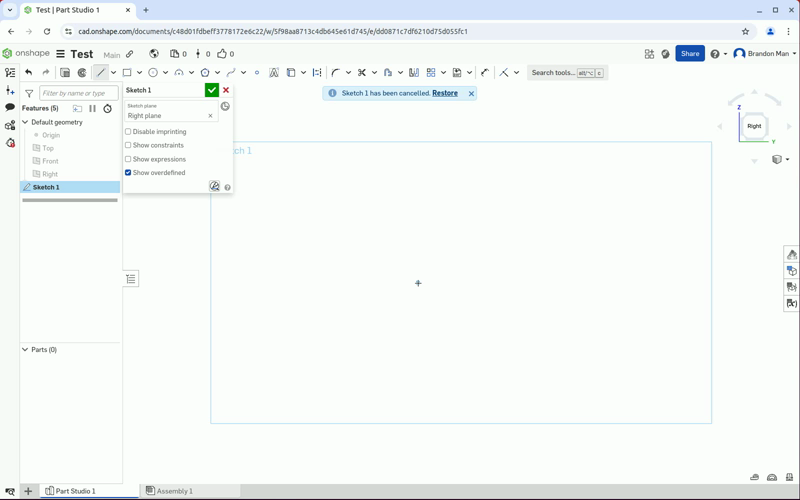
mouse_move(448, 282)
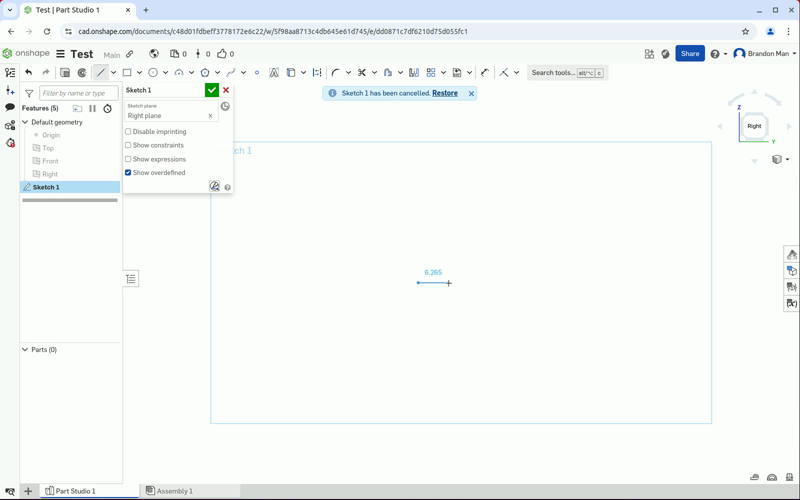
mouse_move(461, 282)
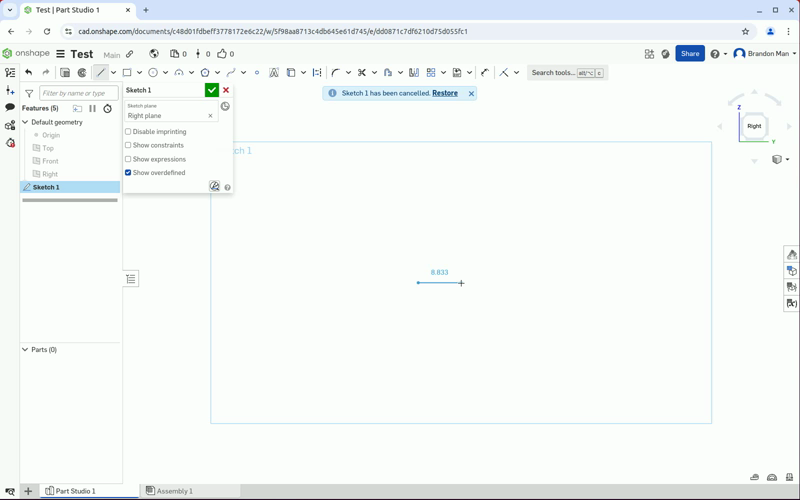
click(461, 282)
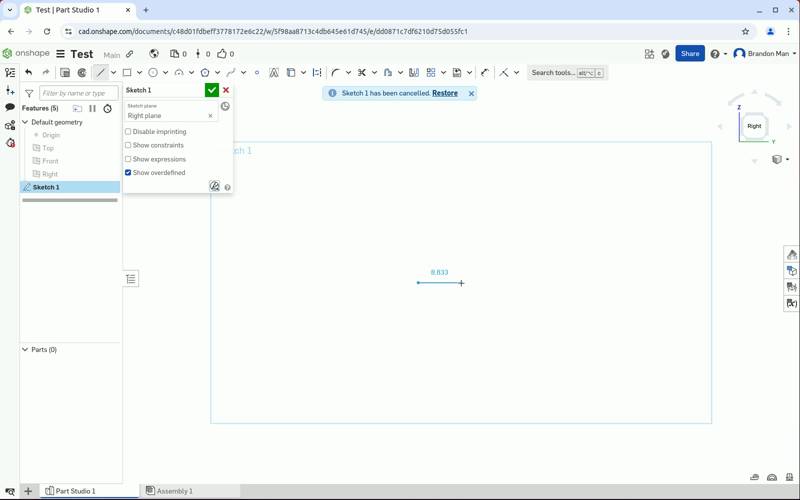
key_up(shift)
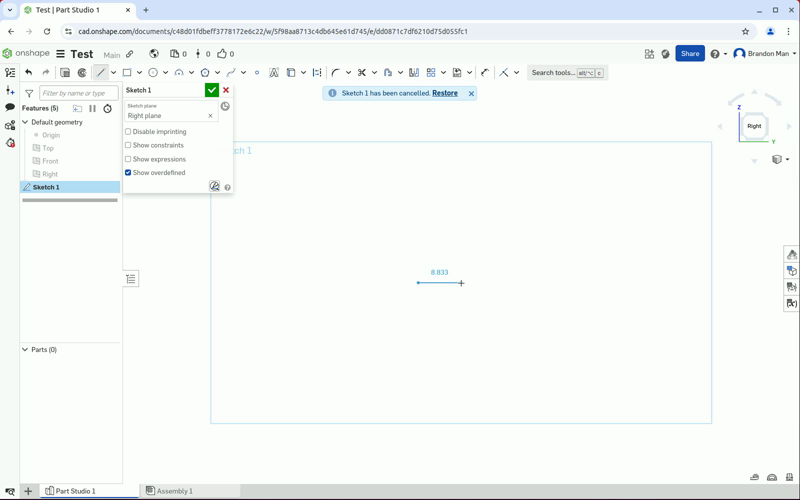
key_down(shift)
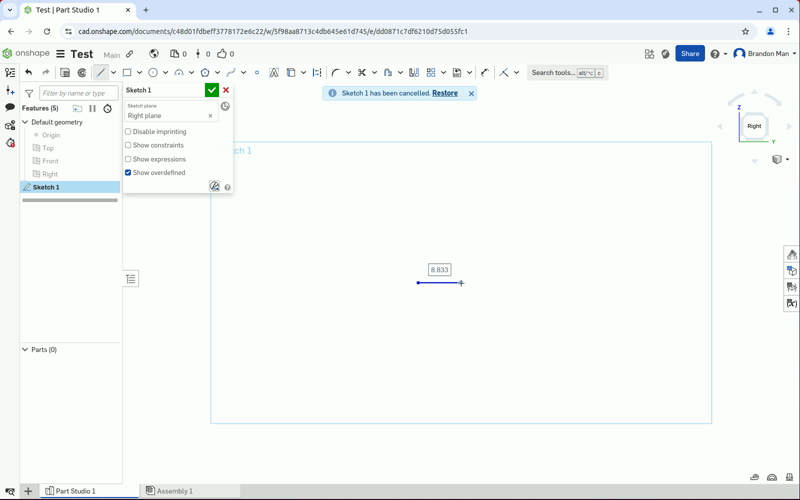
mouse_move(461, 206)
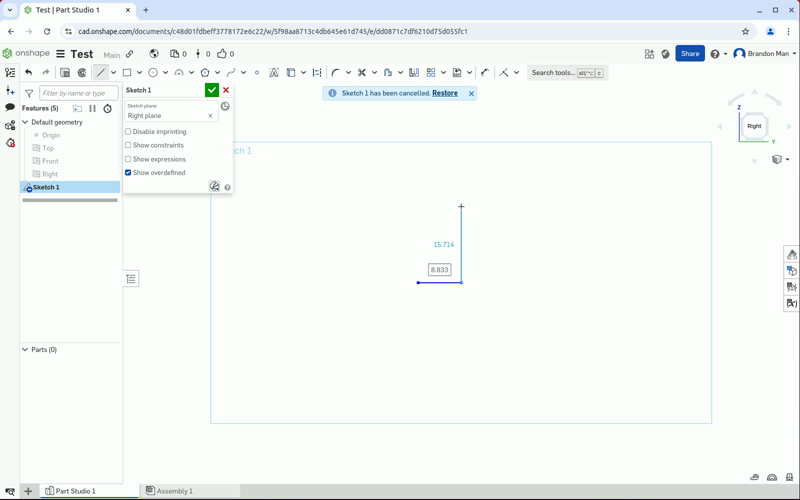
click(461, 206)
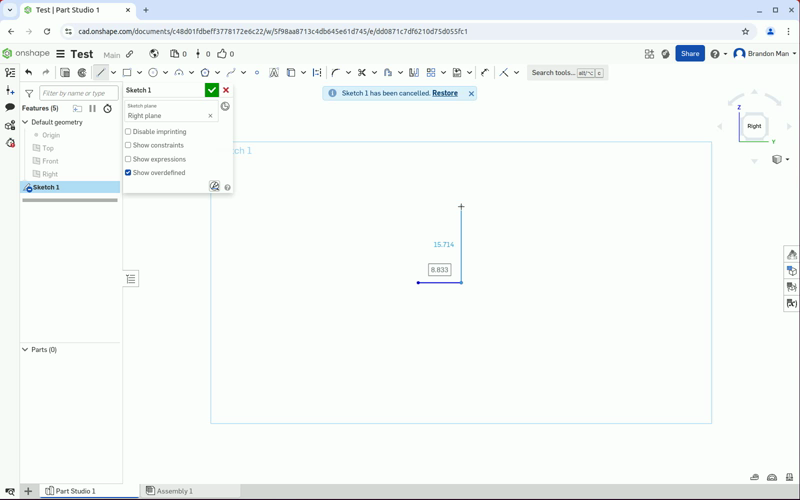
key_up(shift)
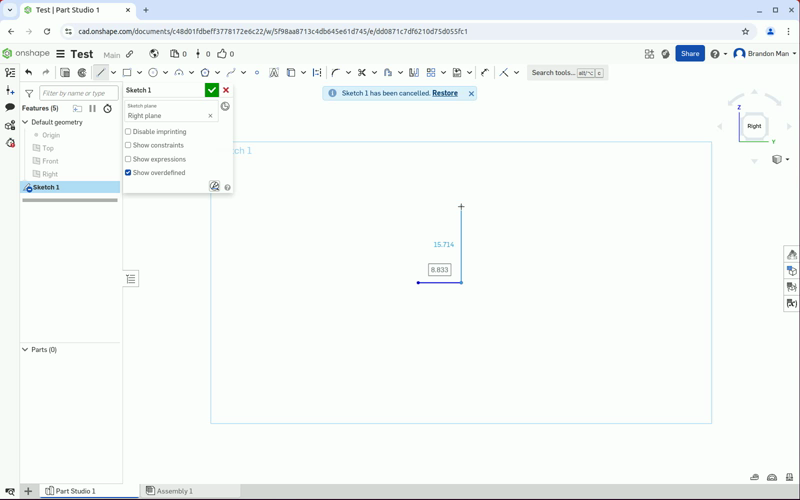
key_down(shift)
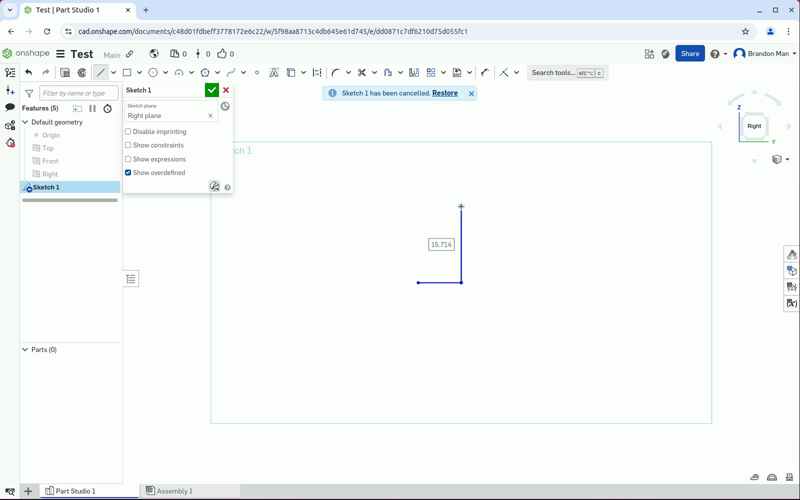
mouse_move(491, 206)
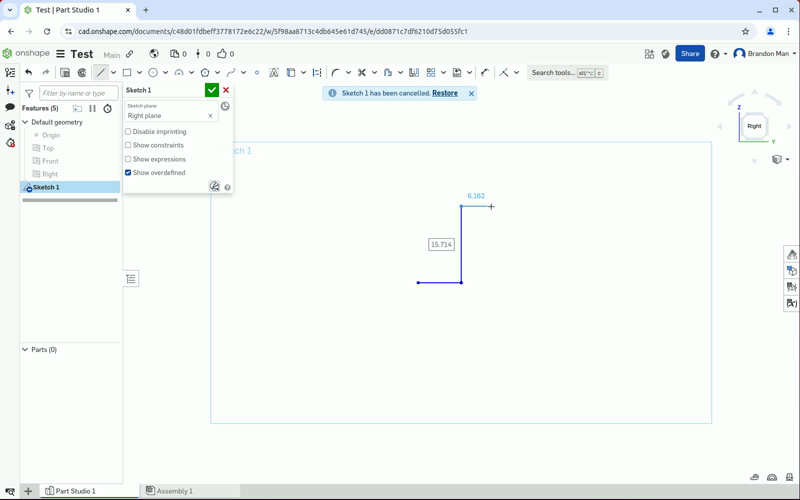
mouse_move(456, 206)
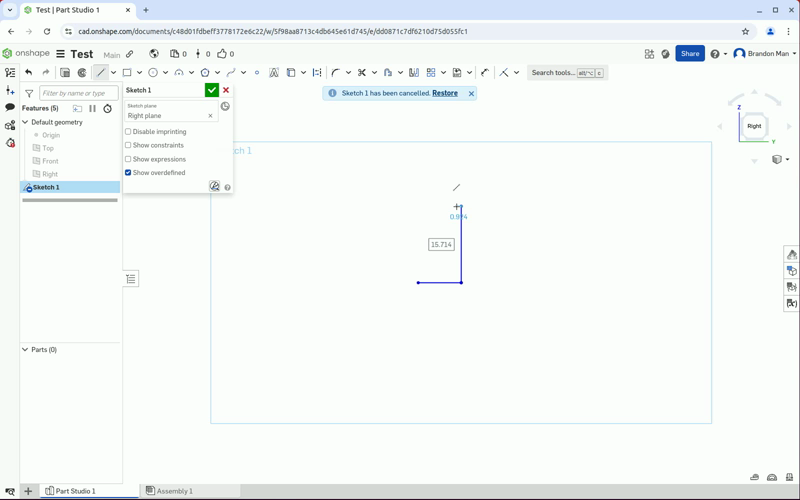
scroll(6)
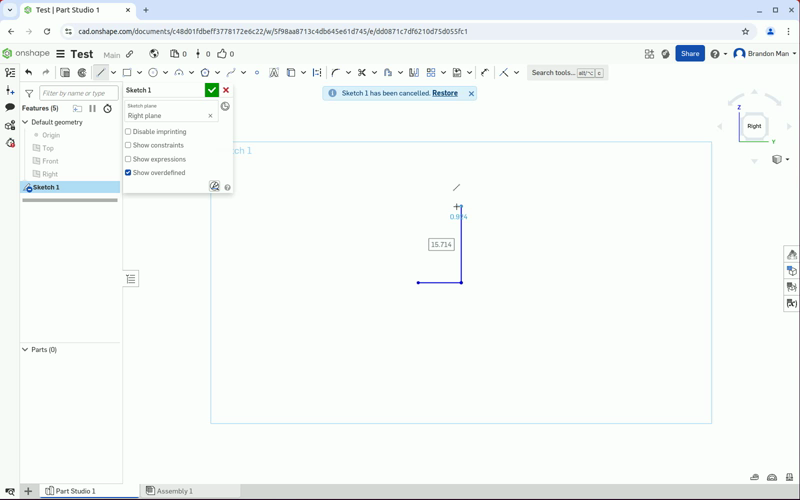
scroll(6)
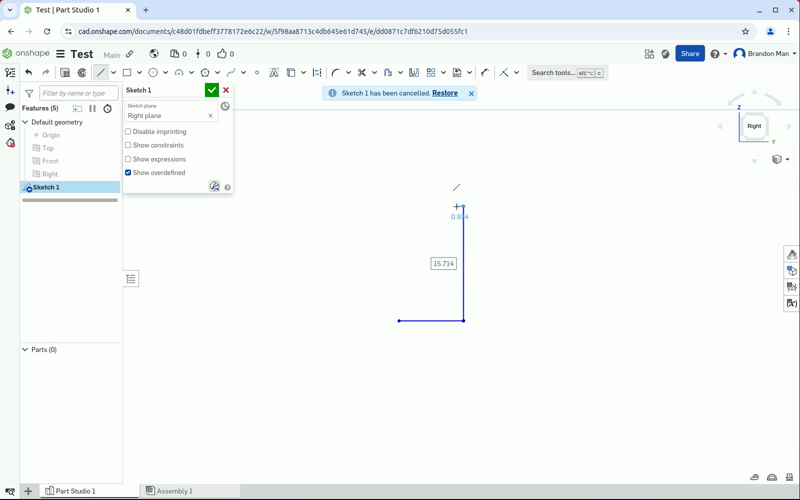
scroll(6)
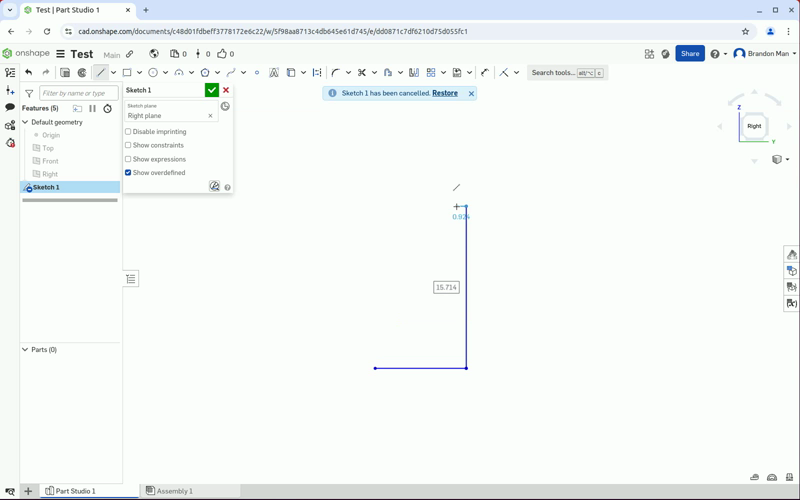
scroll(6)
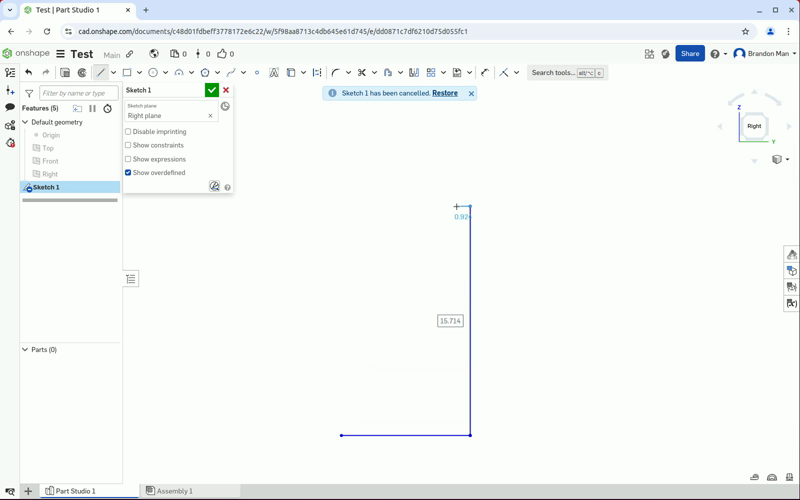
scroll(6)
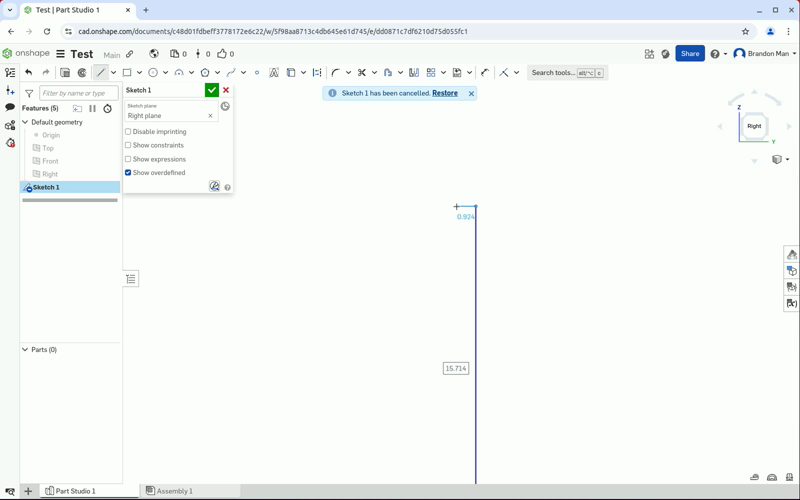
scroll(6)
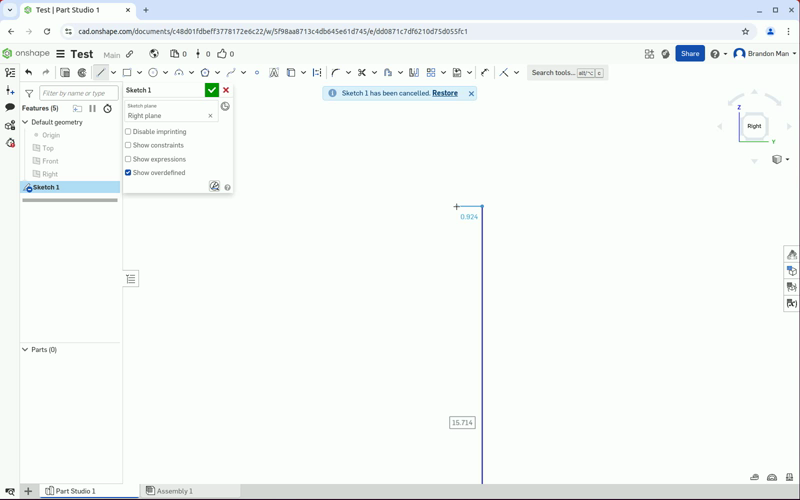
scroll(6)
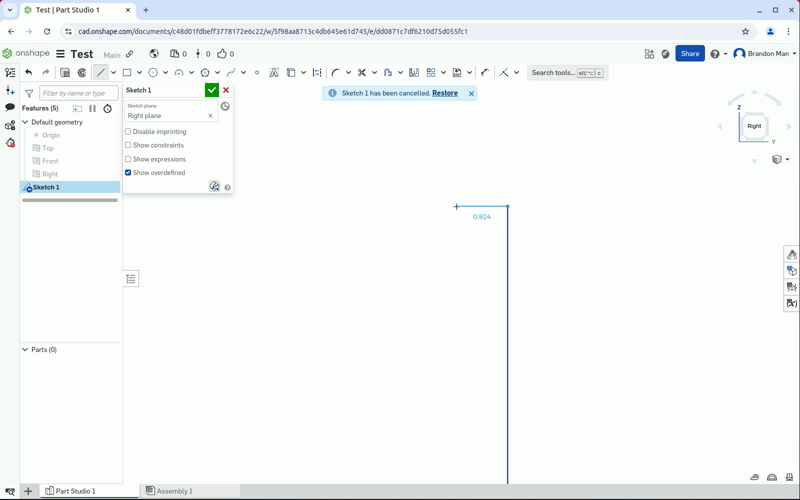
click(456, 206)
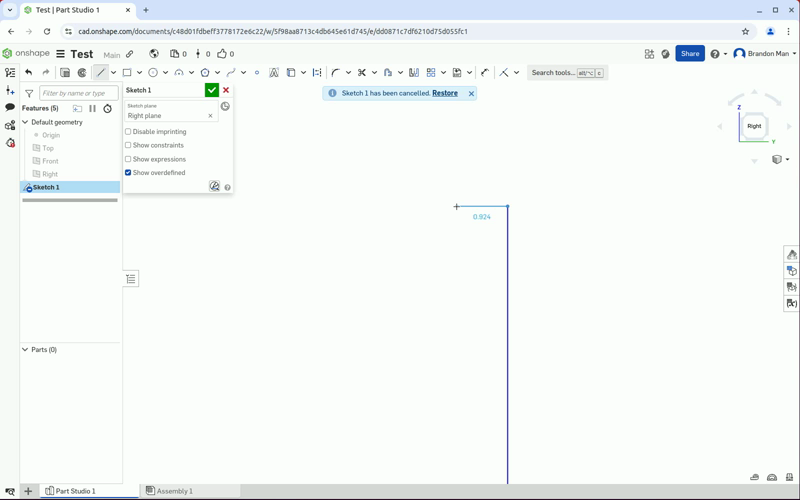
scroll(-6)
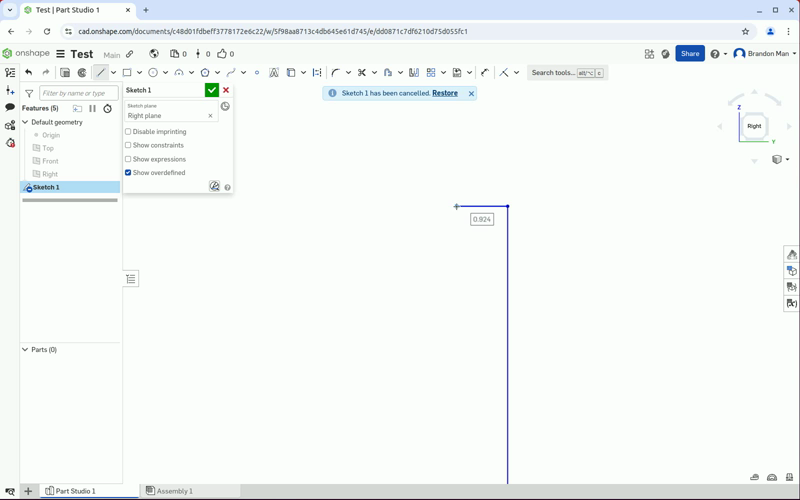
scroll(-6)
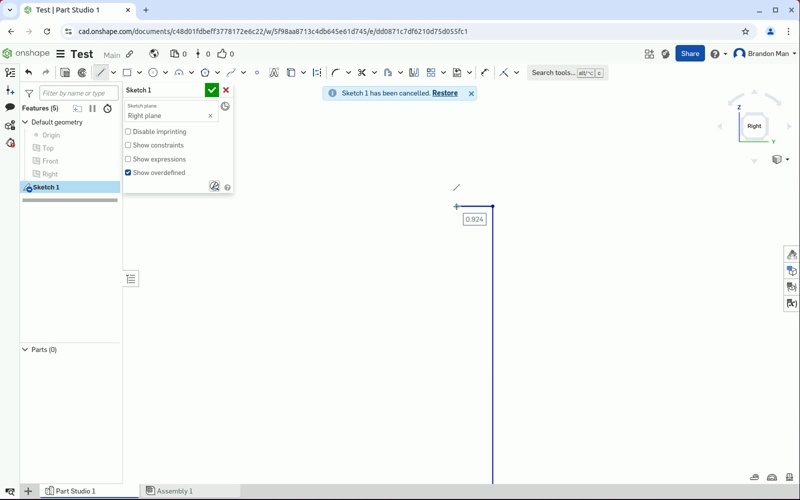
scroll(-6)
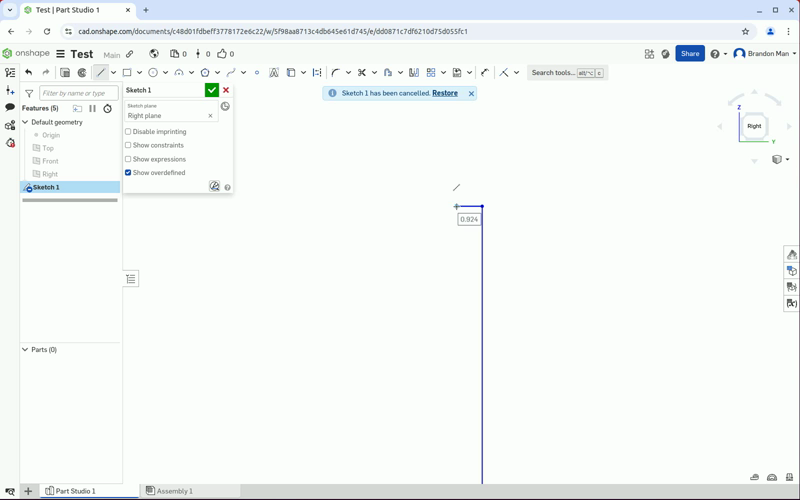
scroll(-6)
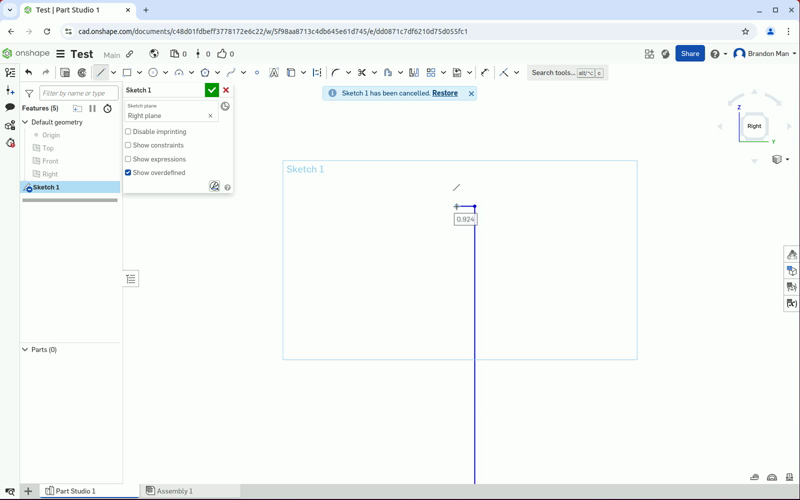
scroll(-6)
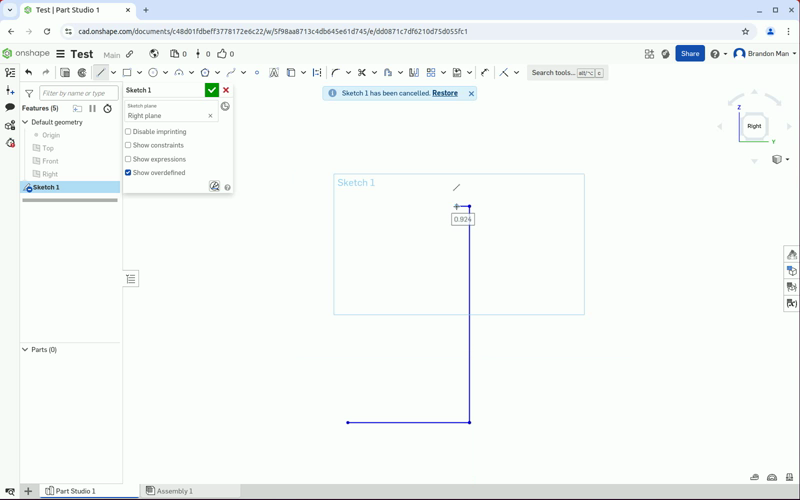
scroll(-6)
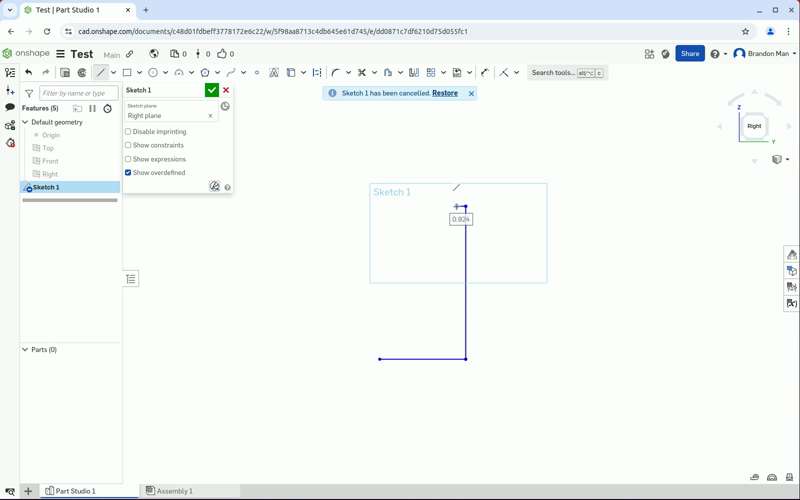
scroll(-6)
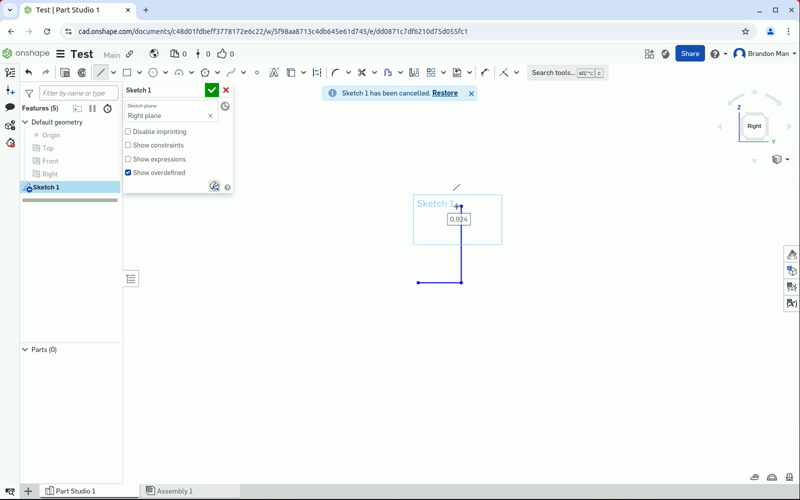
key_up(shift)
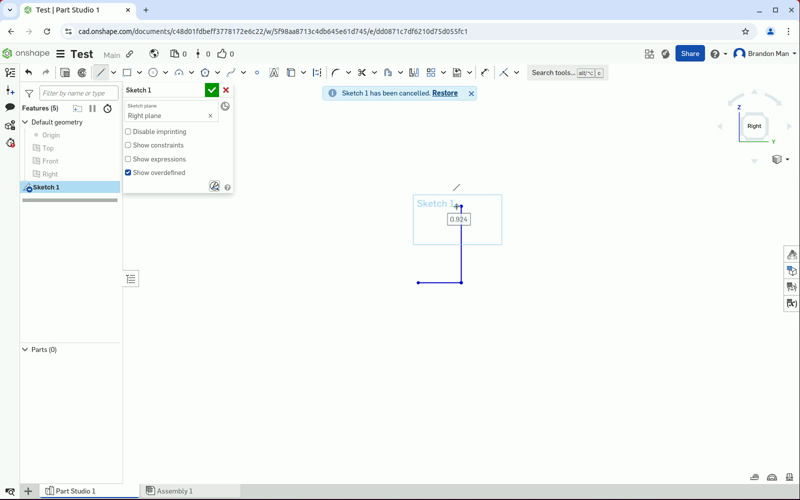
key_down(shift)
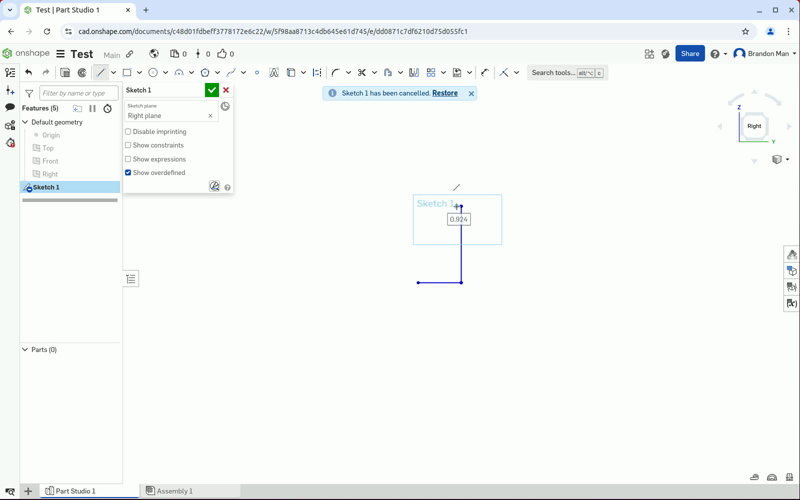
mouse_move(486, 206)
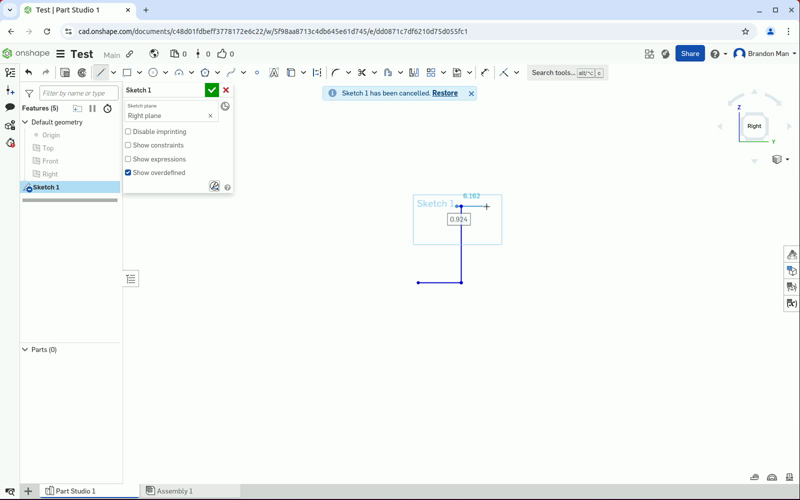
mouse_move(456, 225)
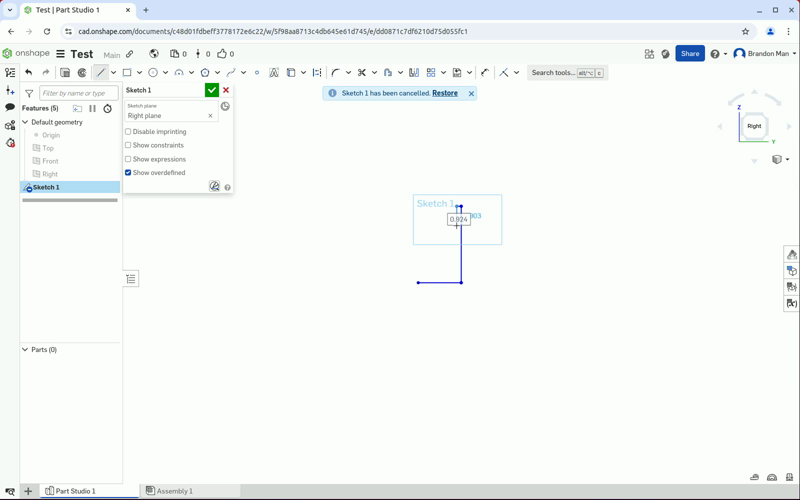
click(456, 225)
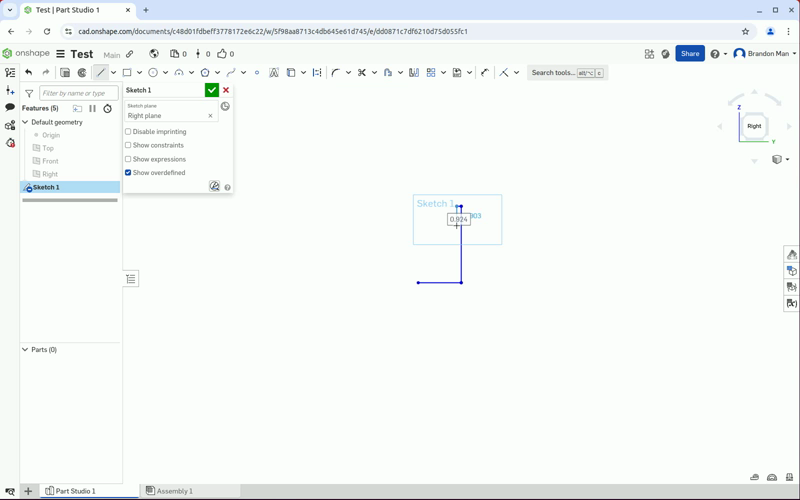
key_up(shift)
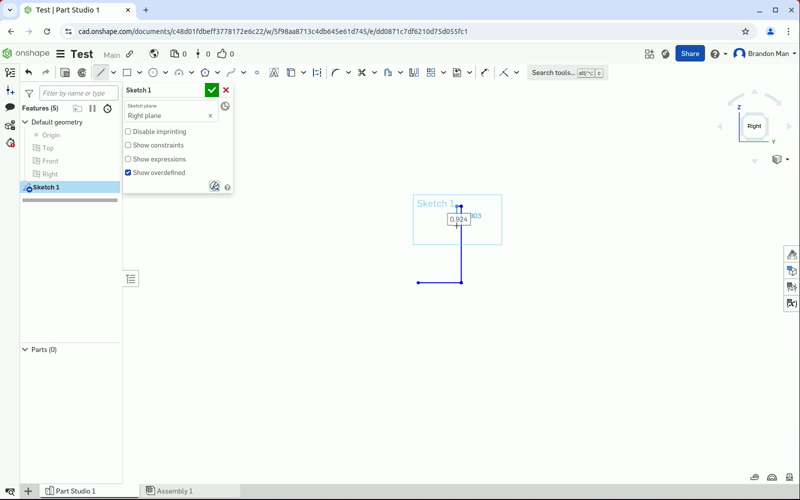
key_down(shift)
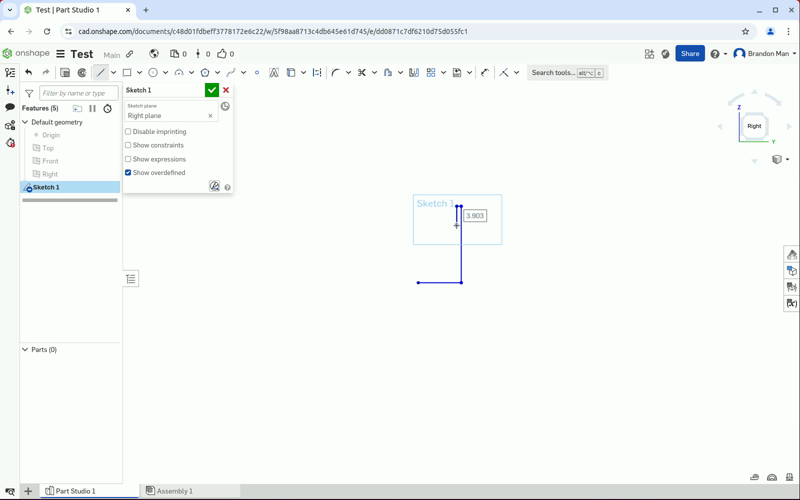
mouse_move(486, 225)
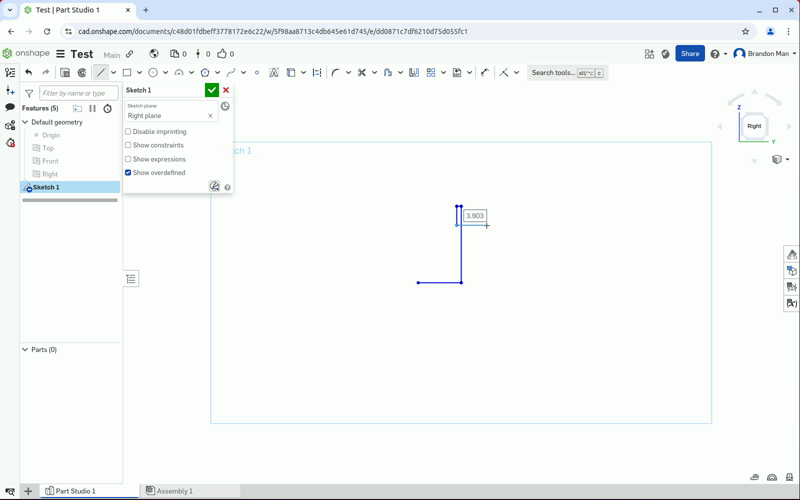
mouse_move(418, 225)
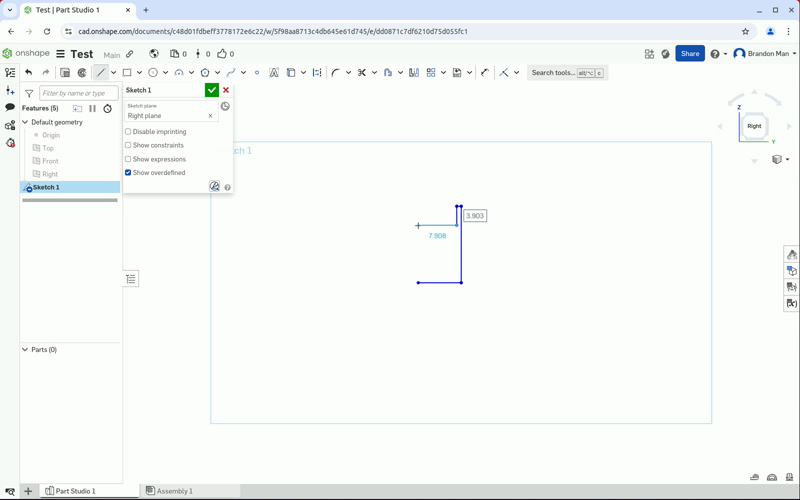
click(418, 225)
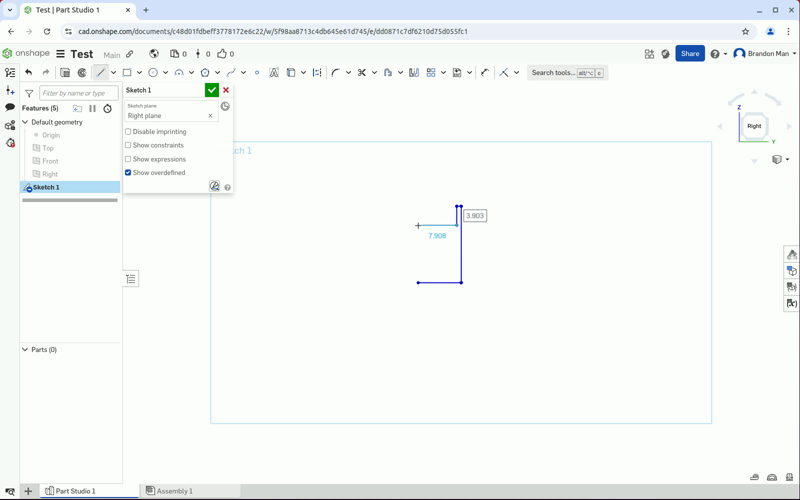
key_up(shift)
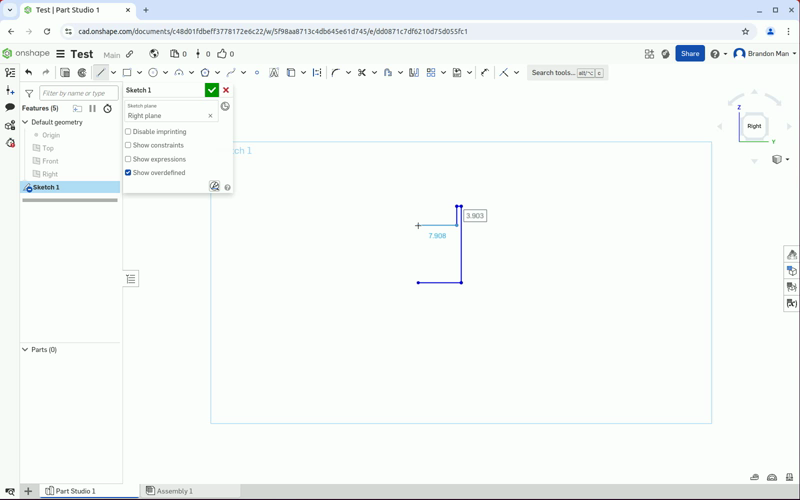
mouse_move(448, 225)
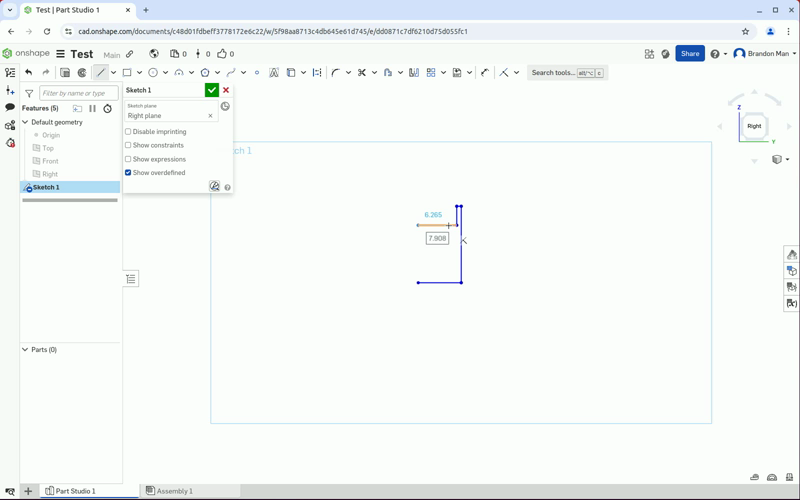
key_down(shift)
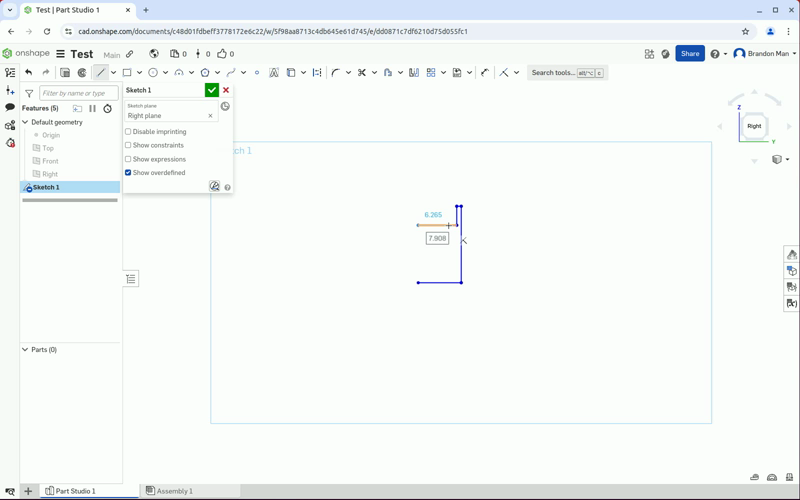
mouse_move(418, 282)
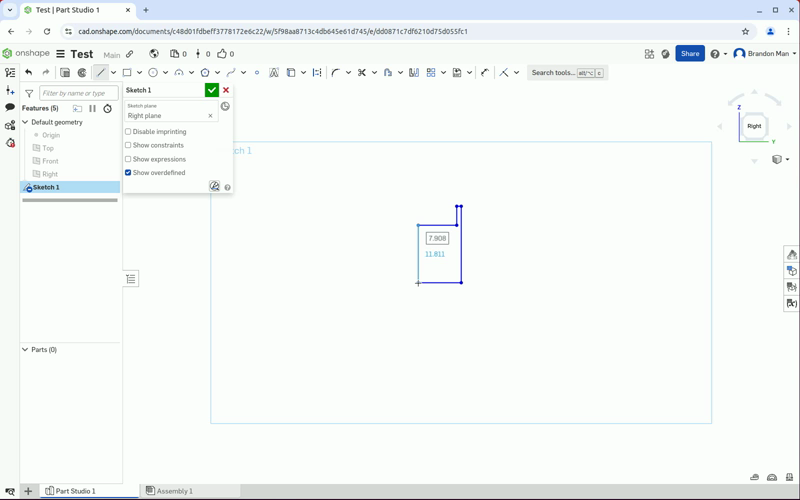
key_up(shift)
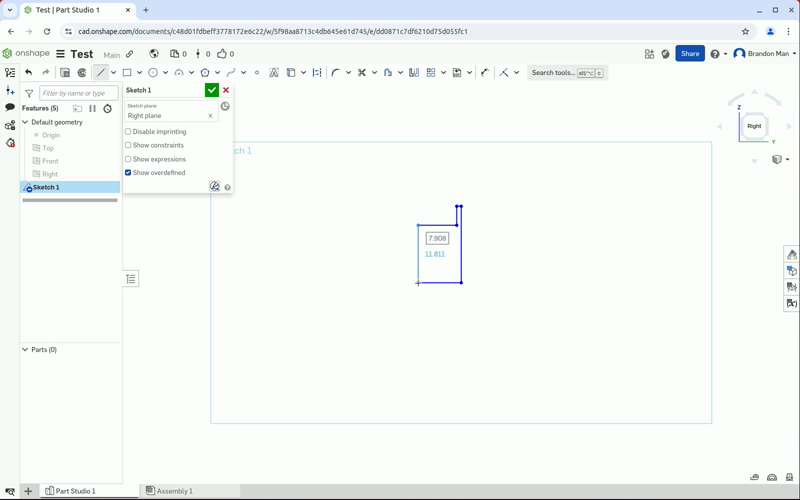
click(418, 282)
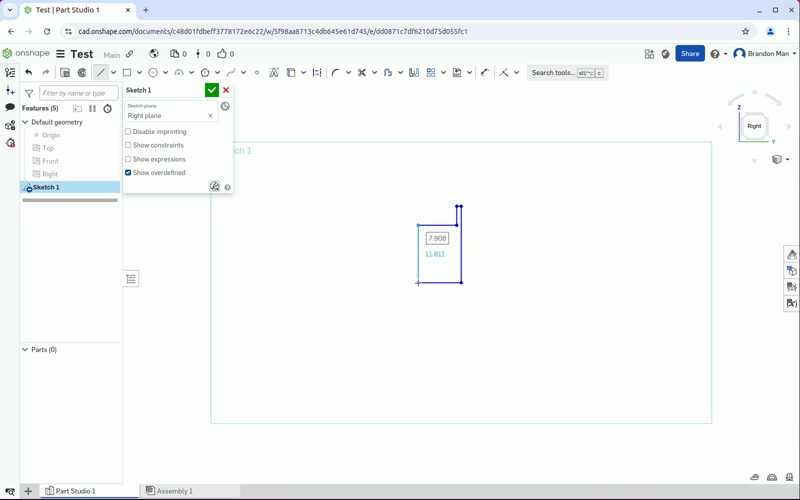
key(esc)
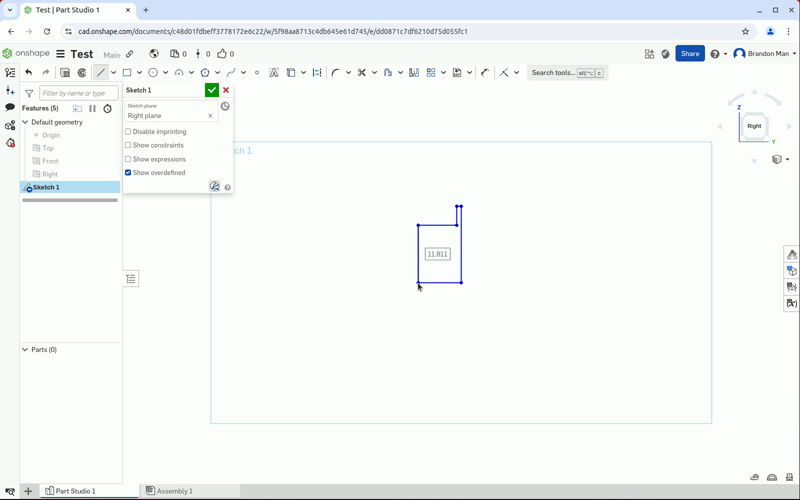
mouse_move(423, 272)
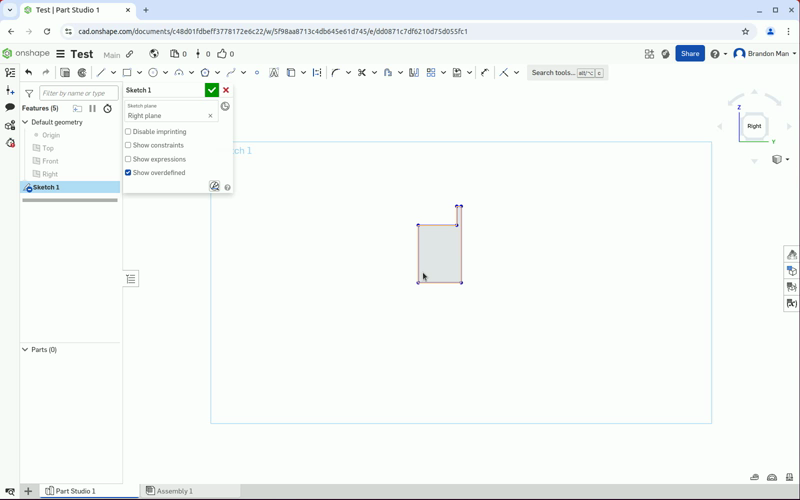
click(423, 272)
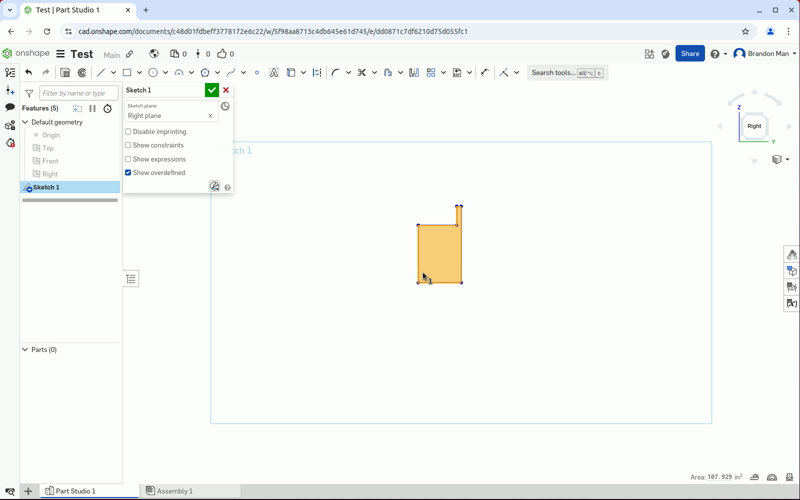
mouse_move(73, 352)
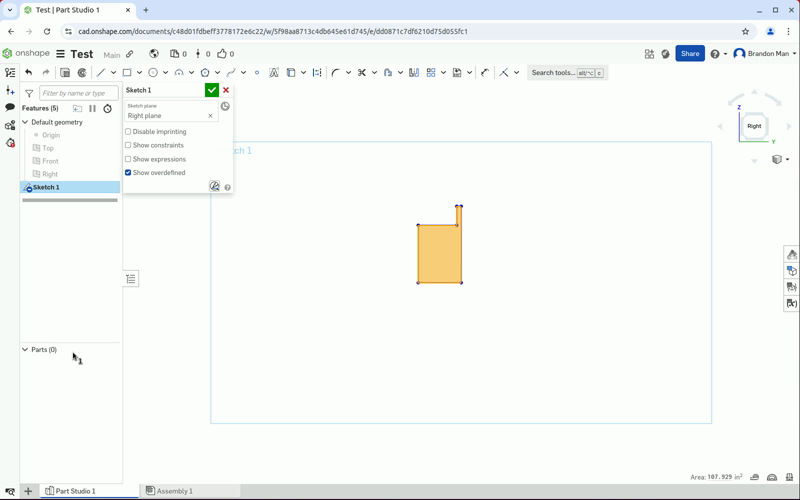
key(shift+y)
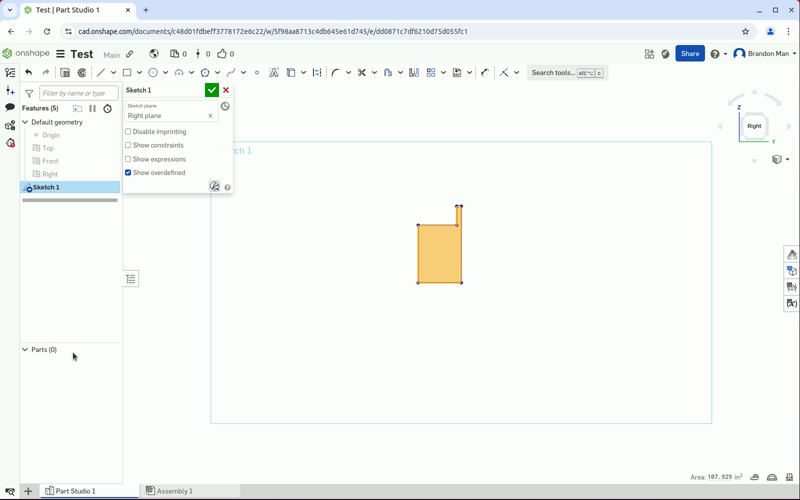
key(shift+e)
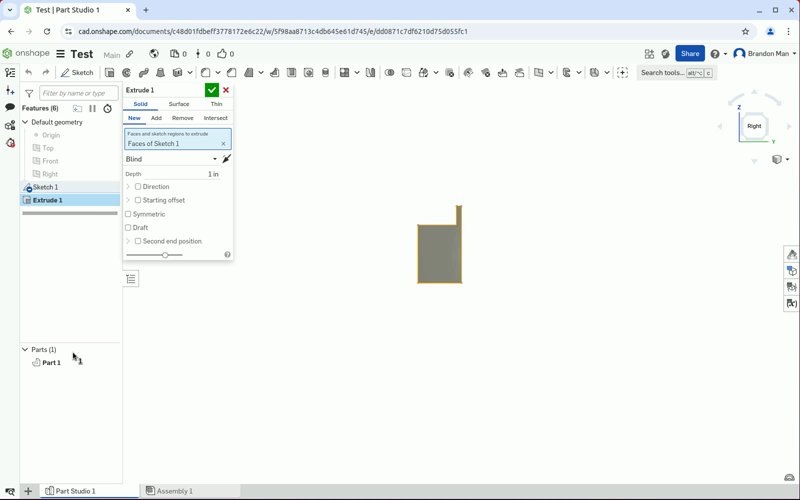
mouse_move(143, 106)
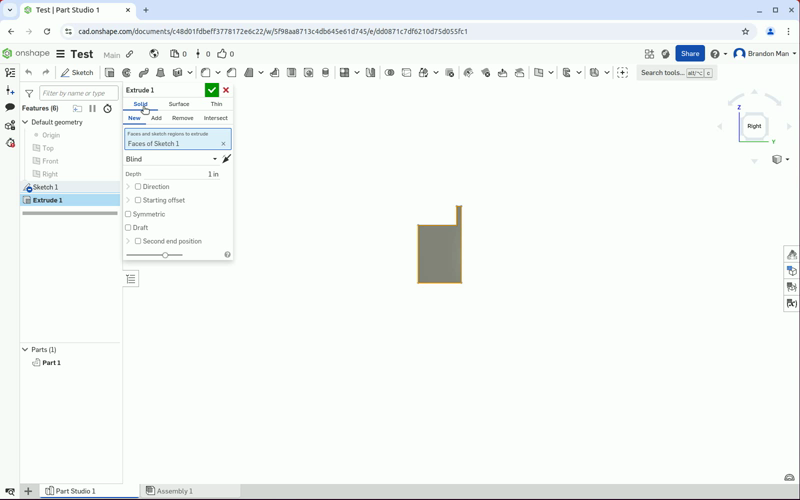
click(143, 106)
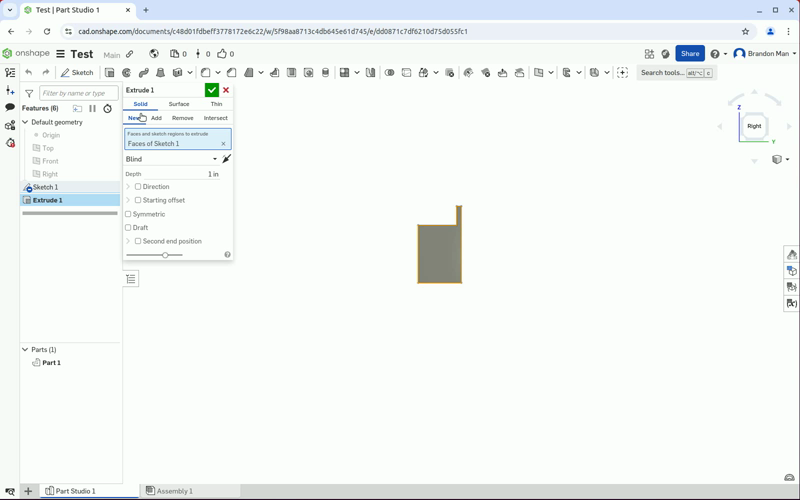
mouse_move(137, 120)
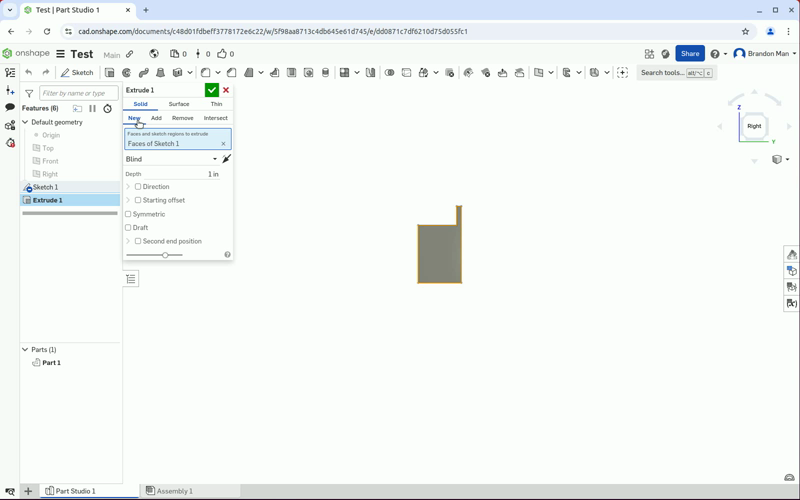
click(137, 120)
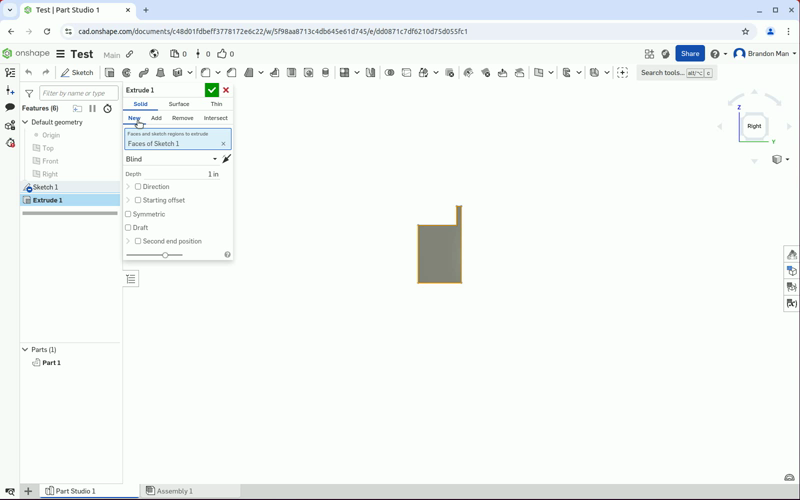
key(tab, 4)
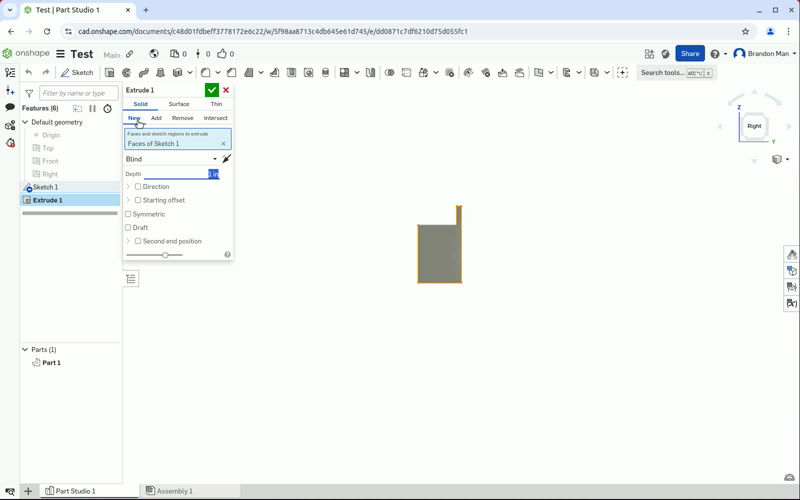
text(10.11)
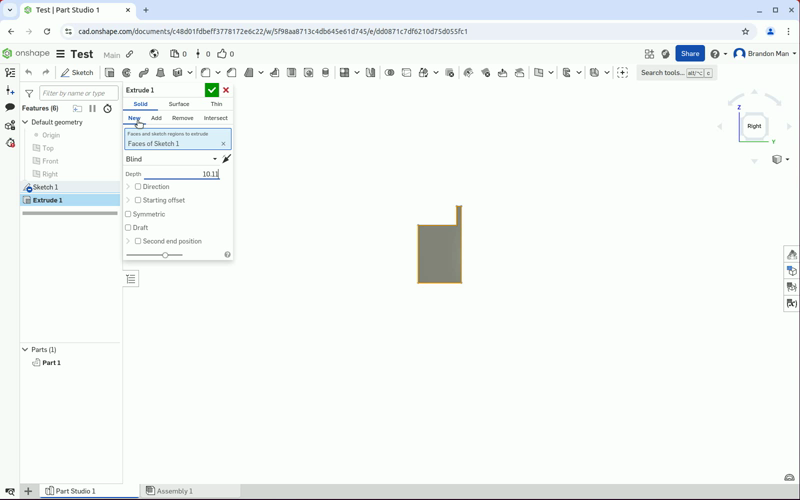
key(tab, 3)
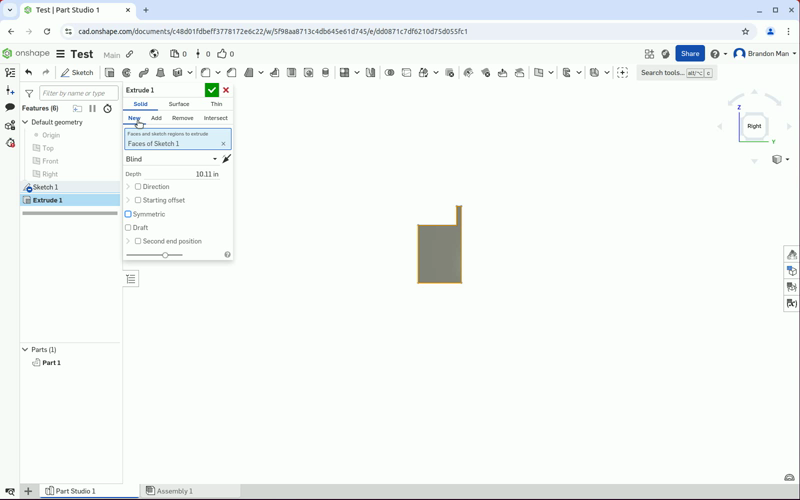
key(space)
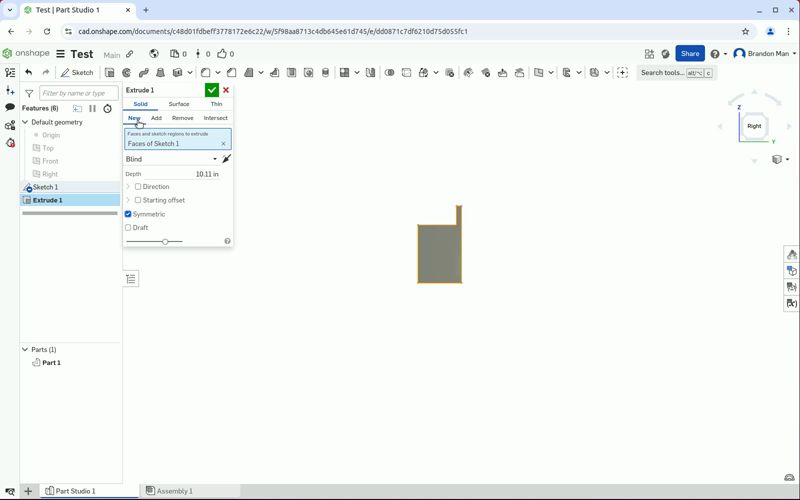
key(enter)
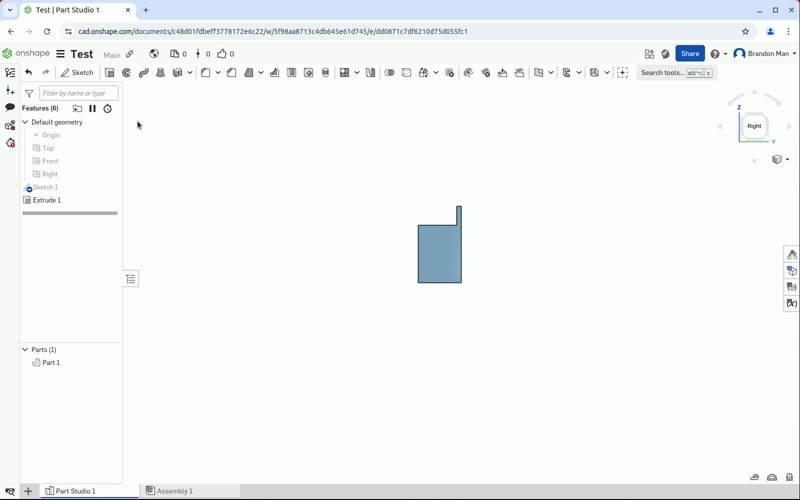
key(shift+h)
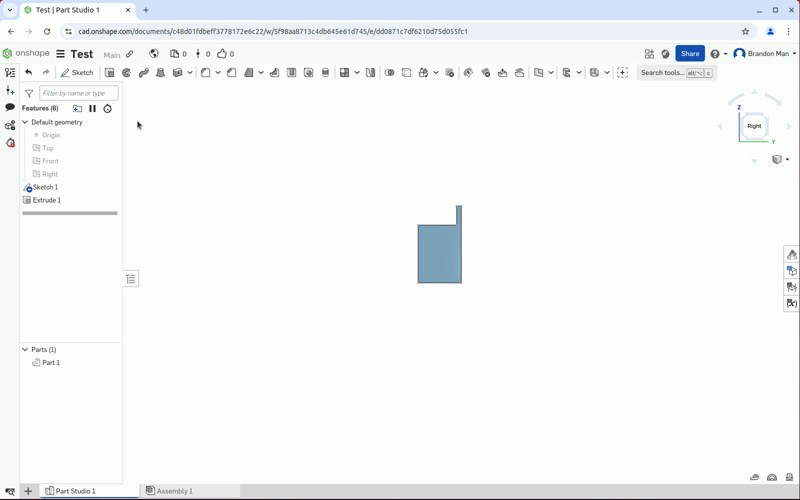
key(shift+h)
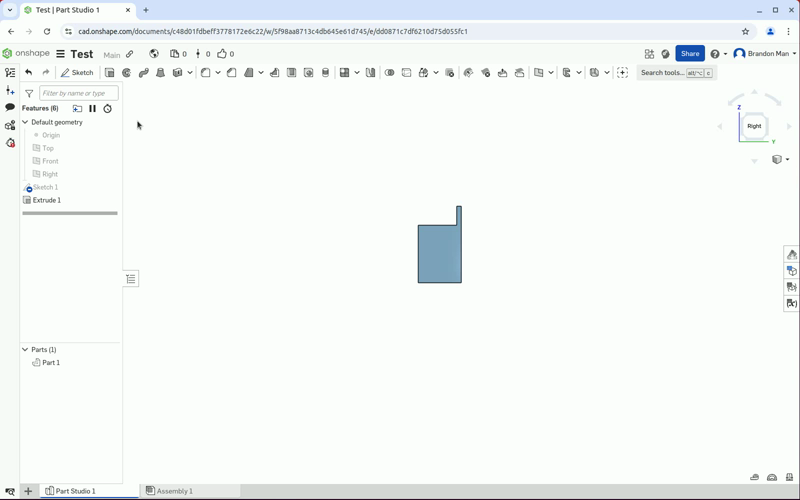
mouse_move(73, 189)
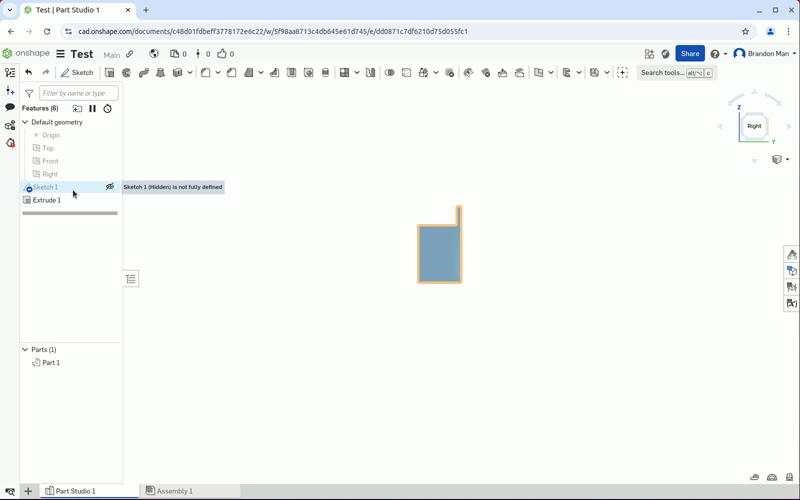
click(73, 189)
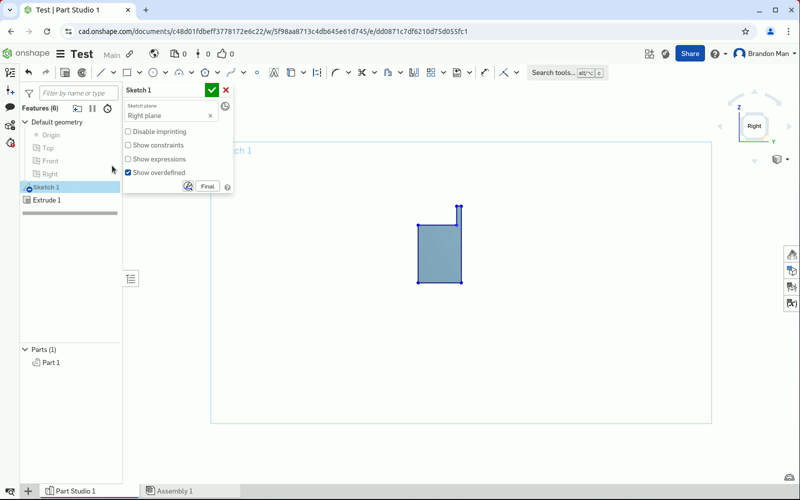
mouse_move(229, 92)
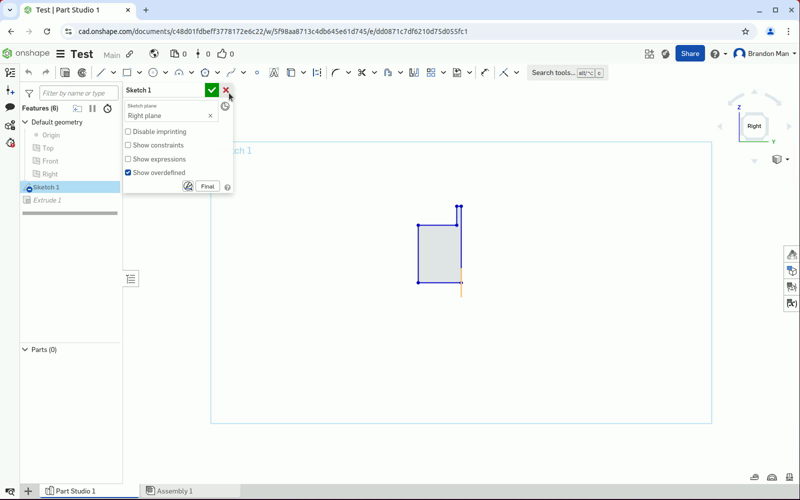
click(229, 92)
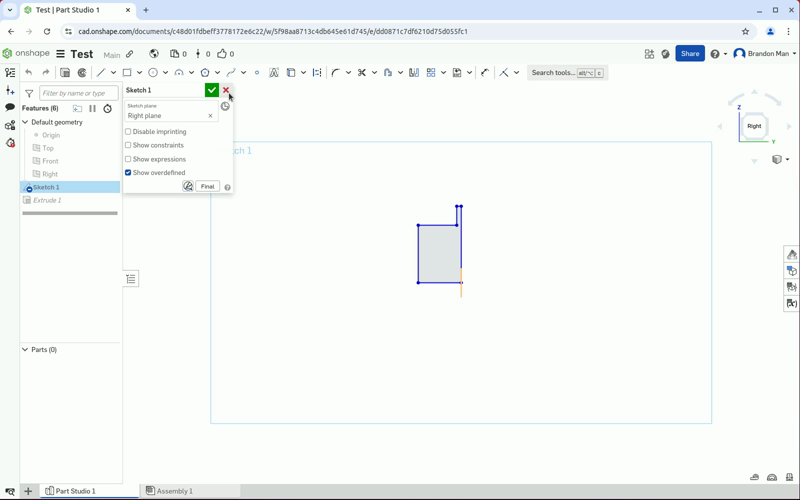
key(shift+s)
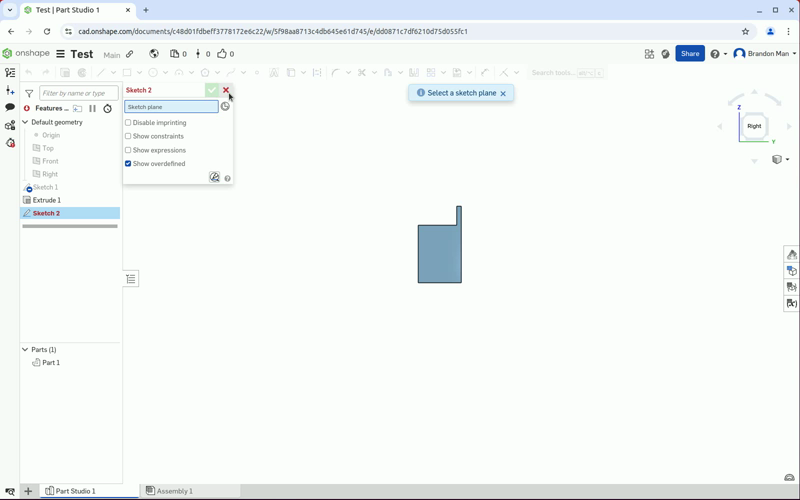
mouse_move(73, 176)
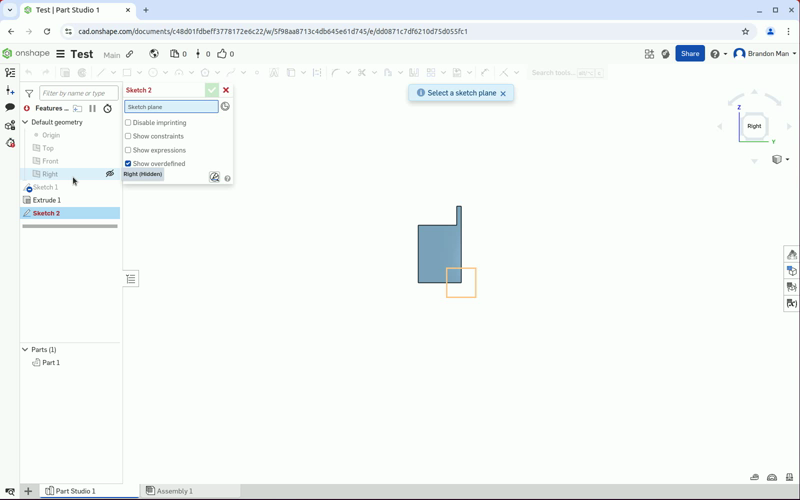
click(73, 176)
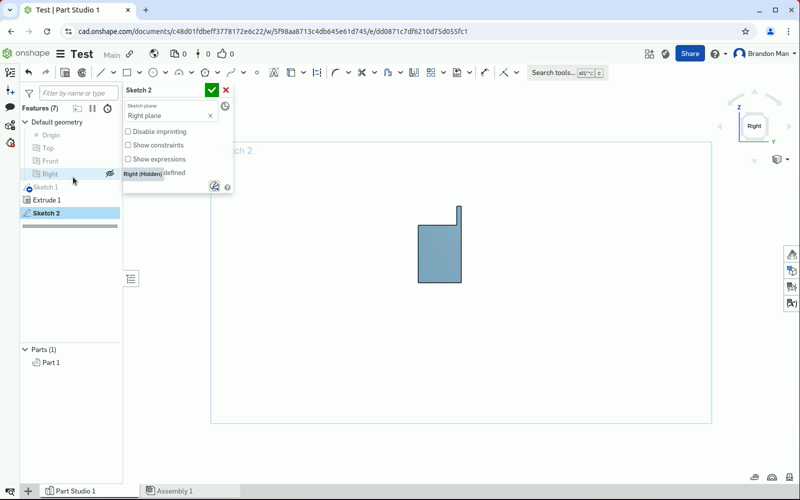
mouse_move(73, 352)
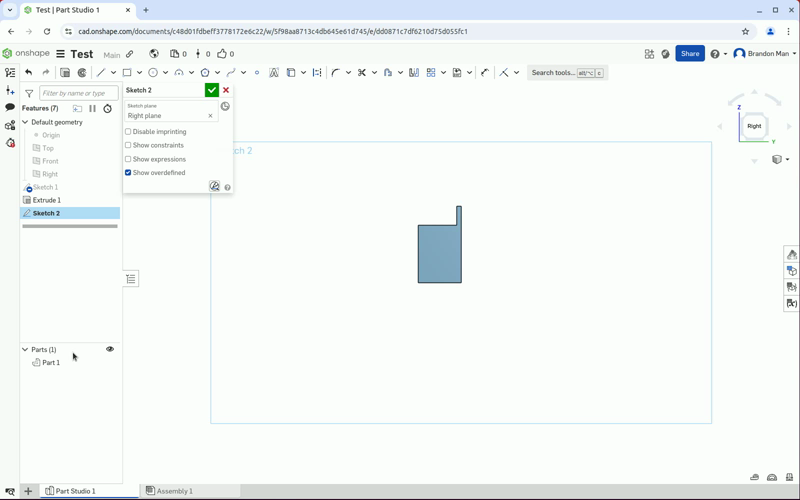
key(y)
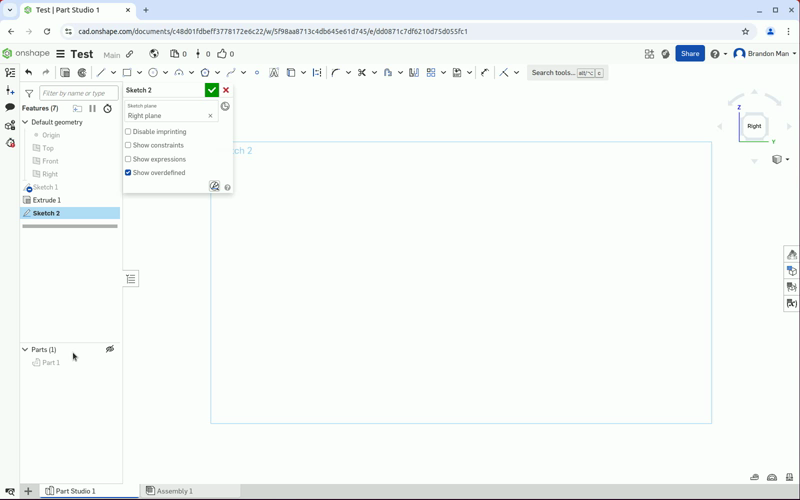
key(l)
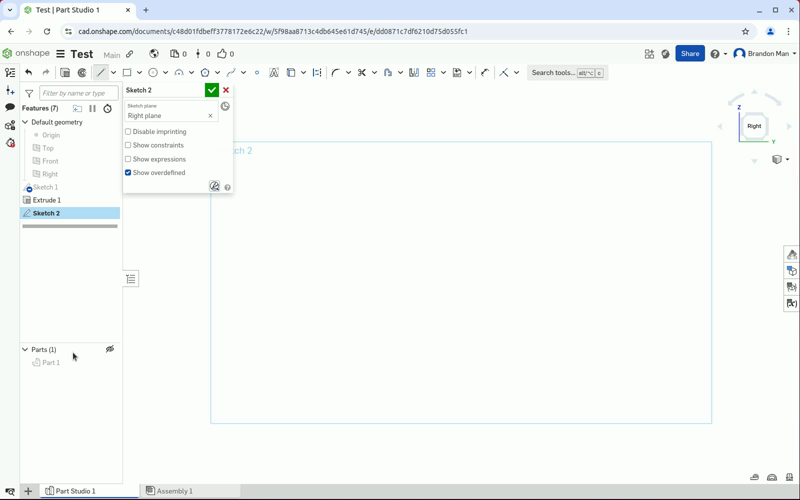
key_down(shift)
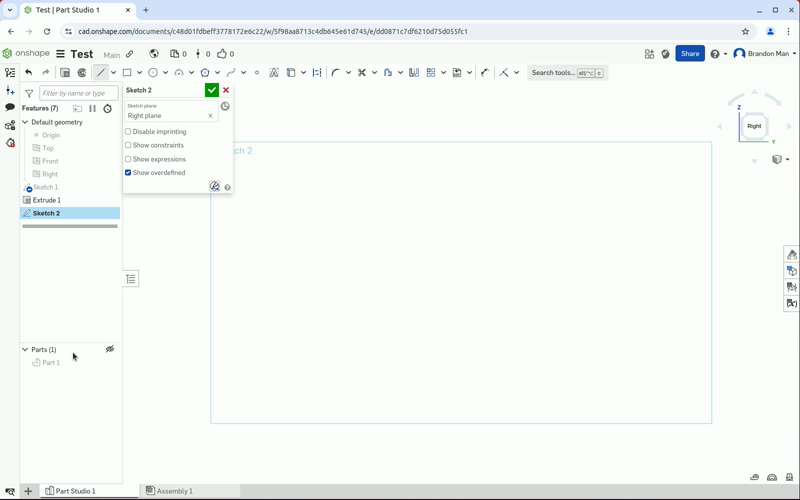
mouse_move(441, 282)
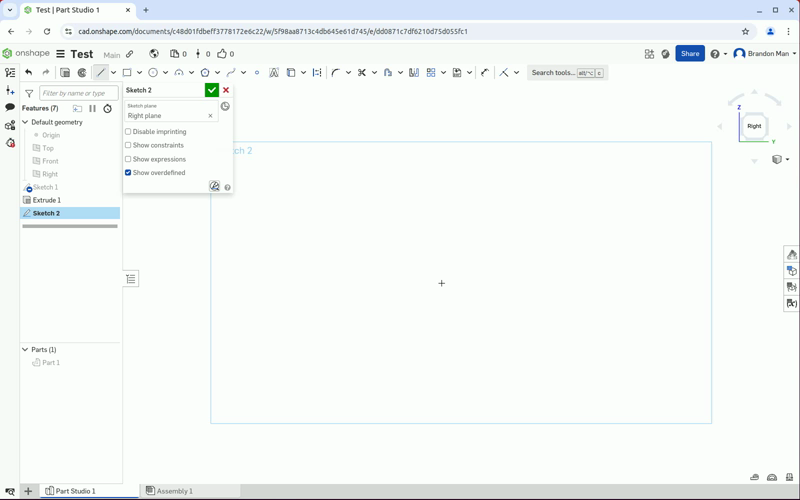
click(441, 282)
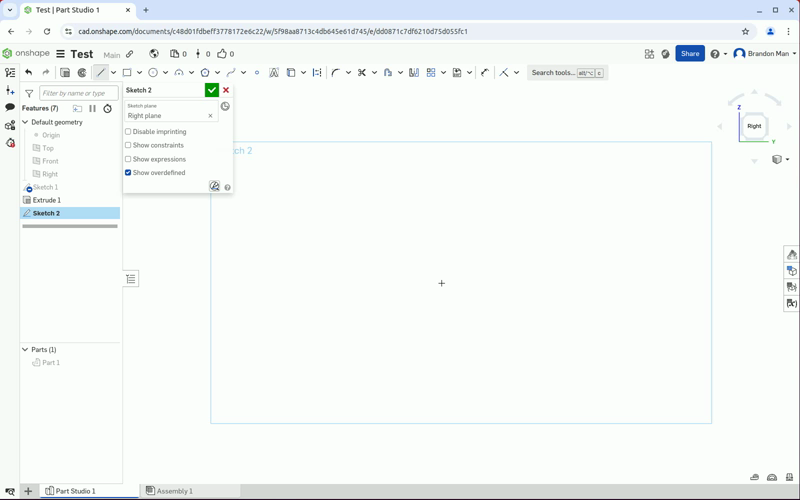
key_up(shift)
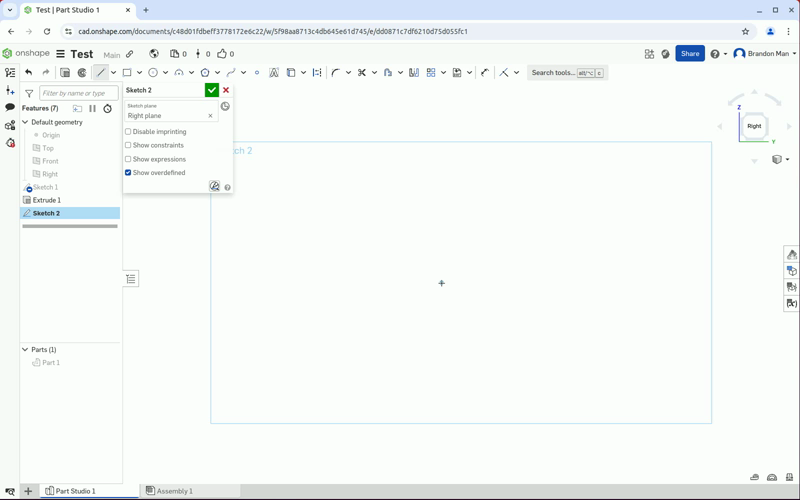
key_down(shift)
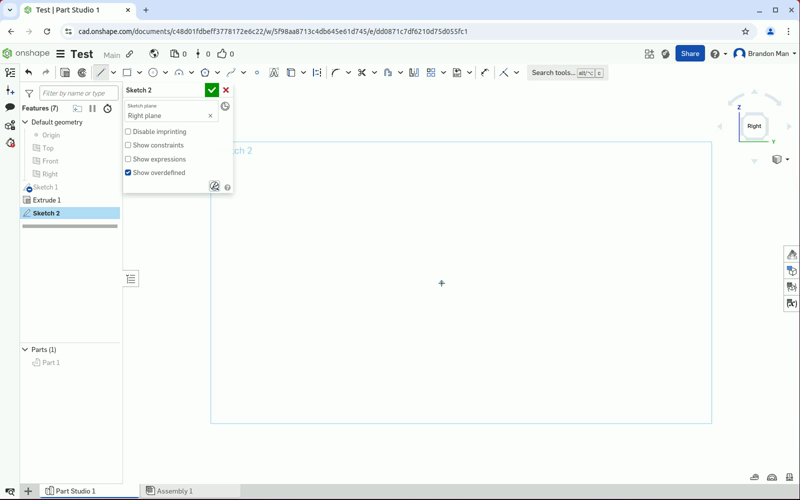
mouse_move(471, 282)
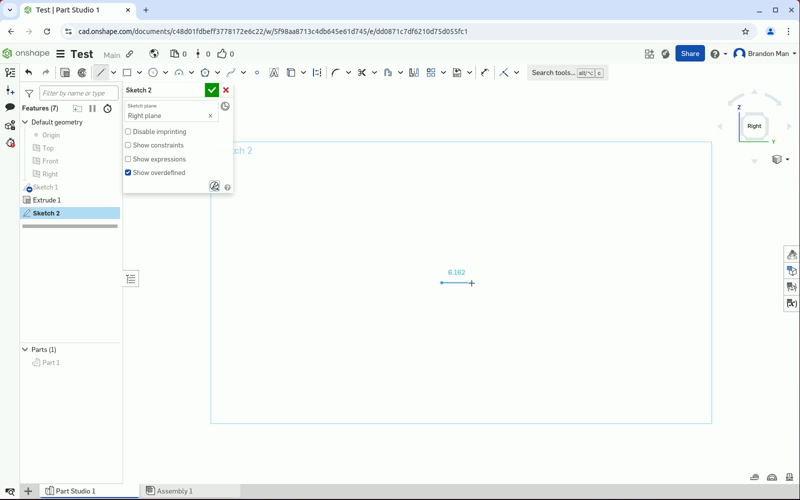
mouse_move(480, 282)
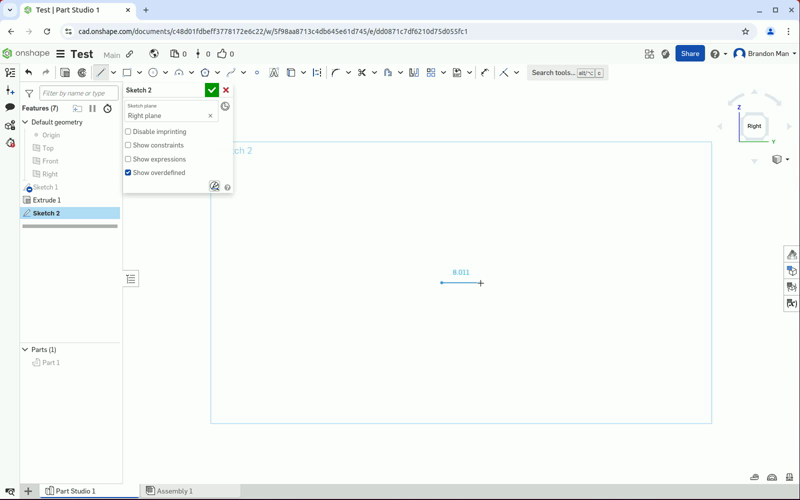
click(480, 282)
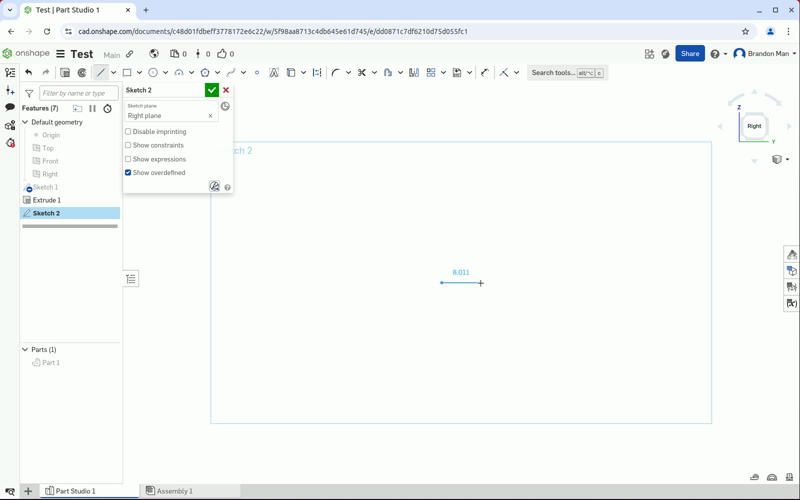
key_up(shift)
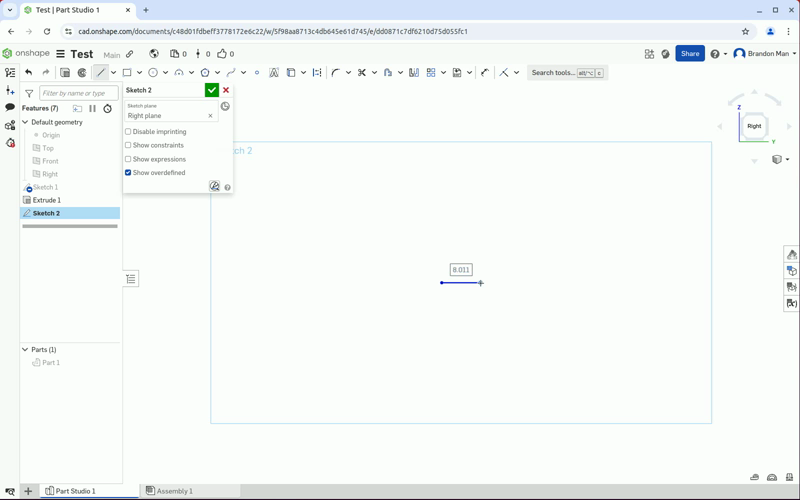
key_down(shift)
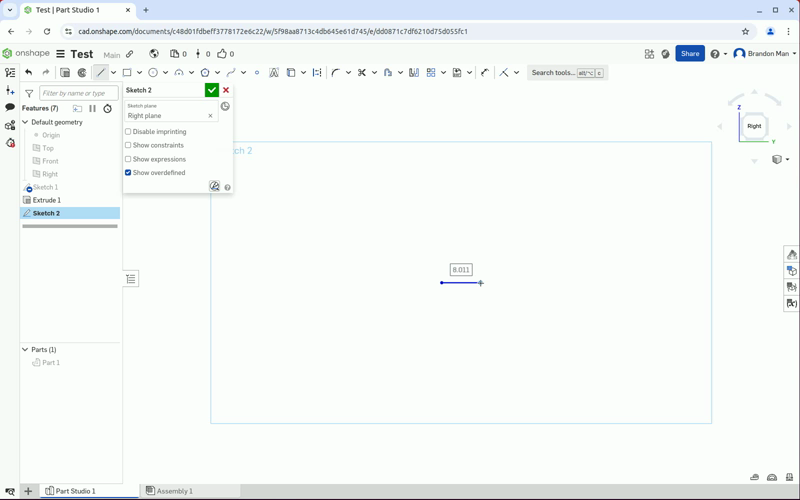
mouse_move(510, 282)
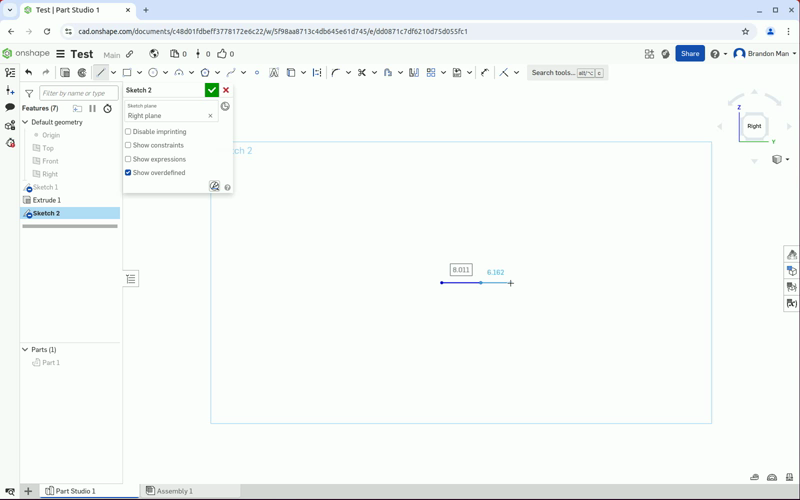
mouse_move(480, 227)
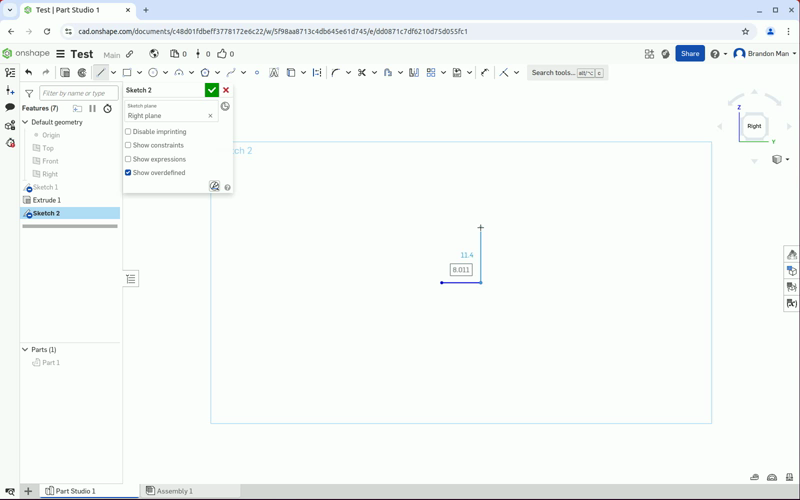
click(480, 227)
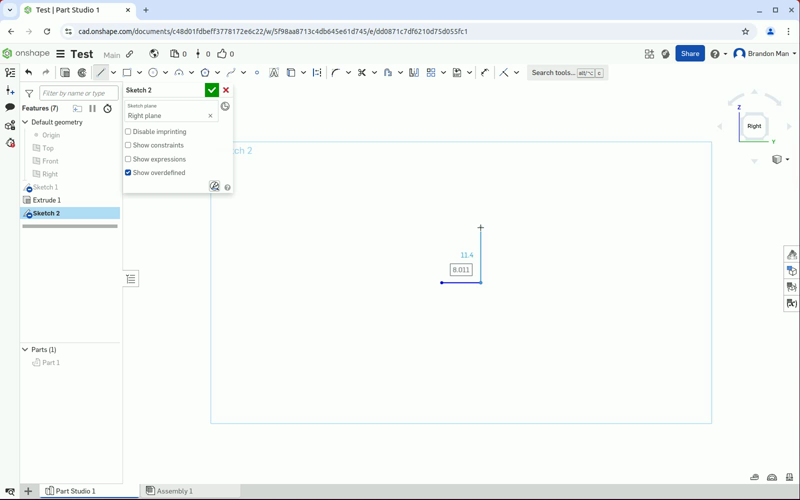
key_up(shift)
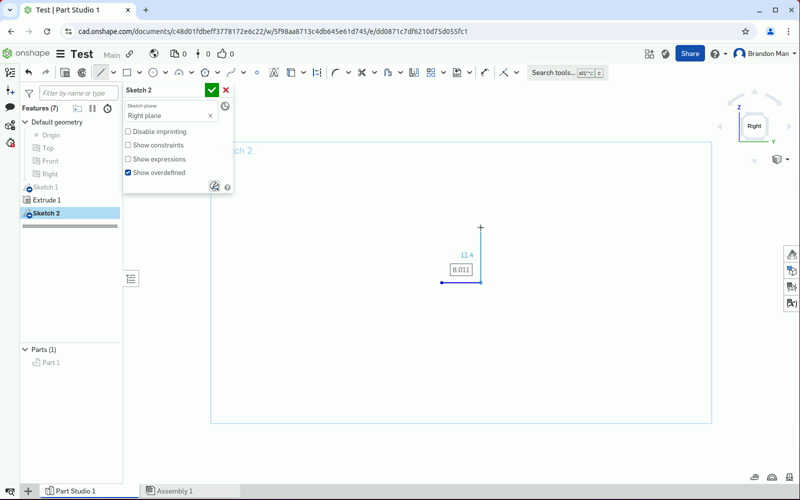
key_down(shift)
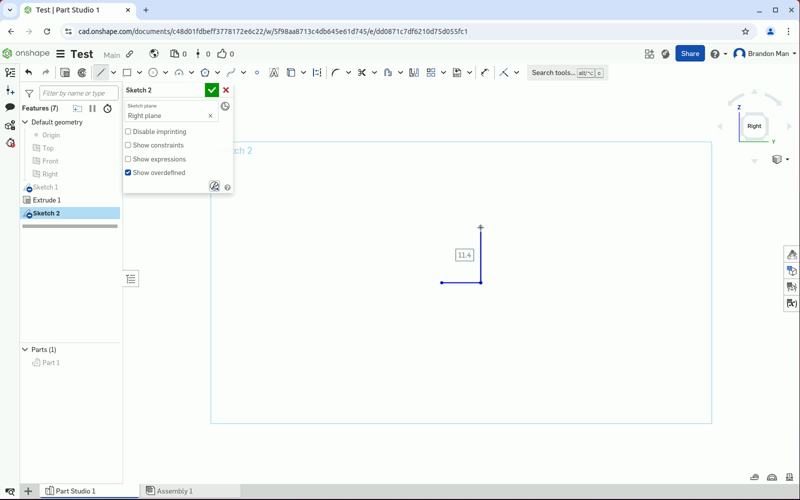
mouse_move(510, 227)
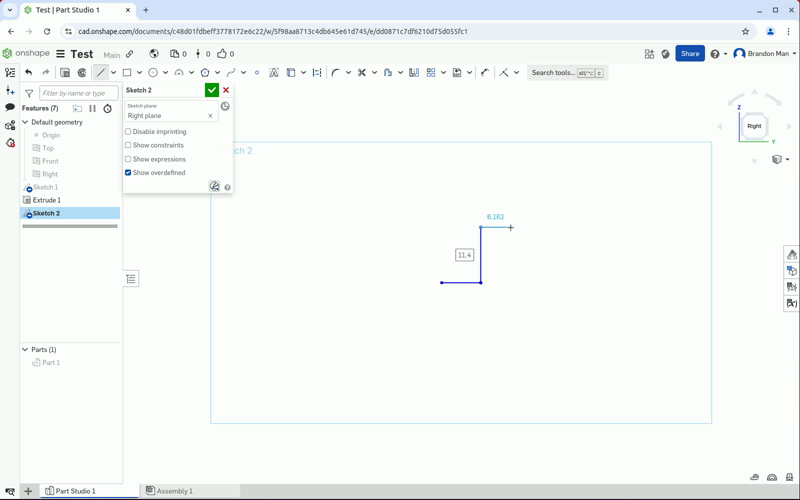
mouse_move(441, 227)
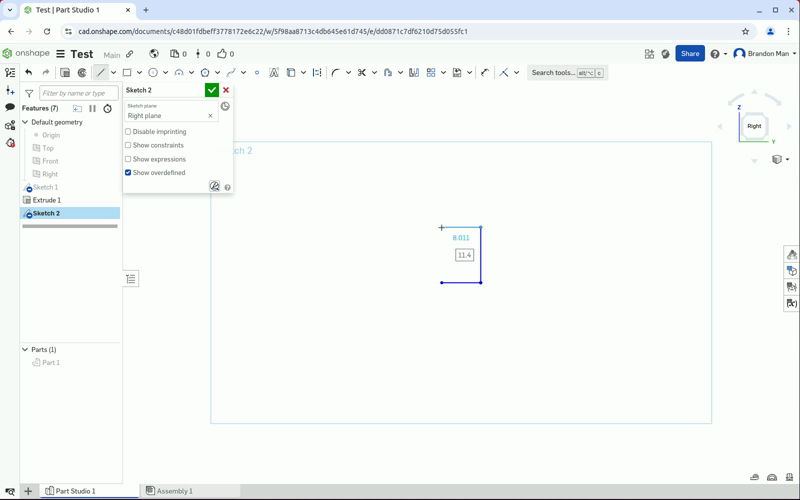
click(441, 227)
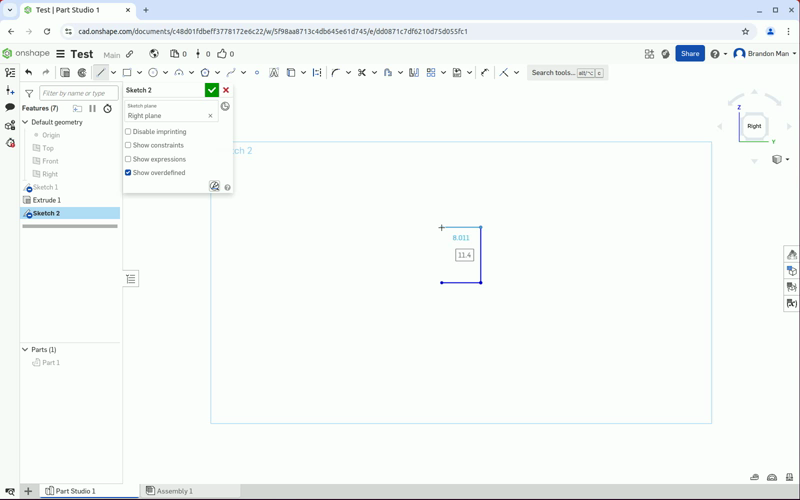
key_up(shift)
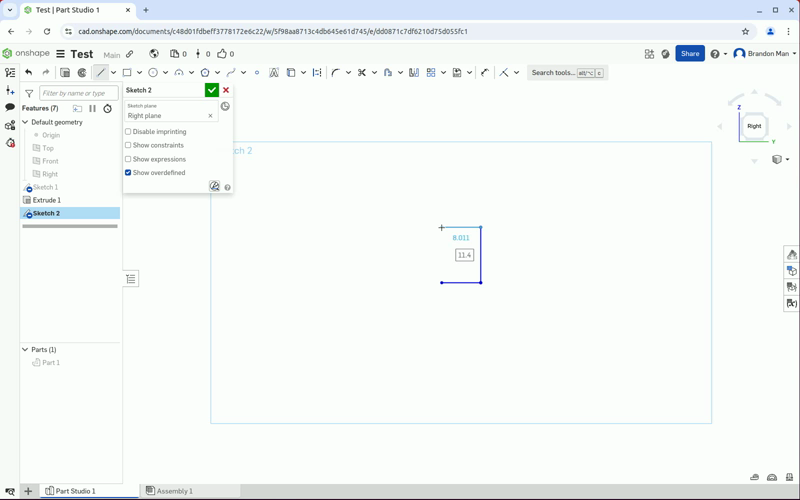
mouse_move(471, 227)
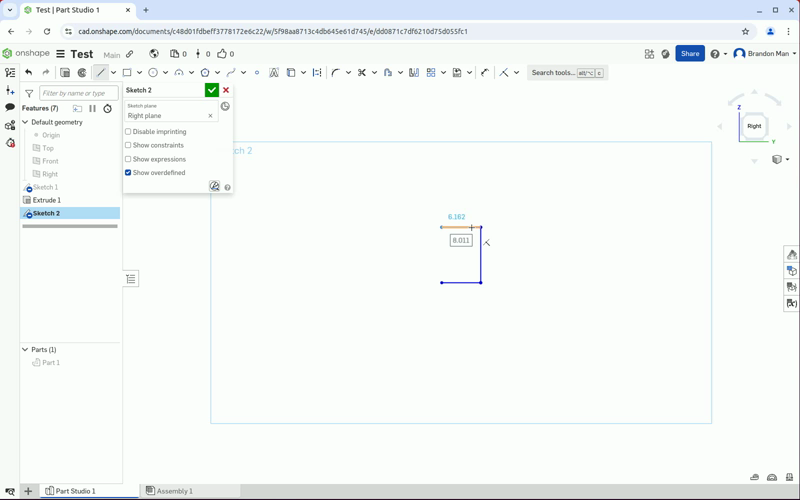
key_down(shift)
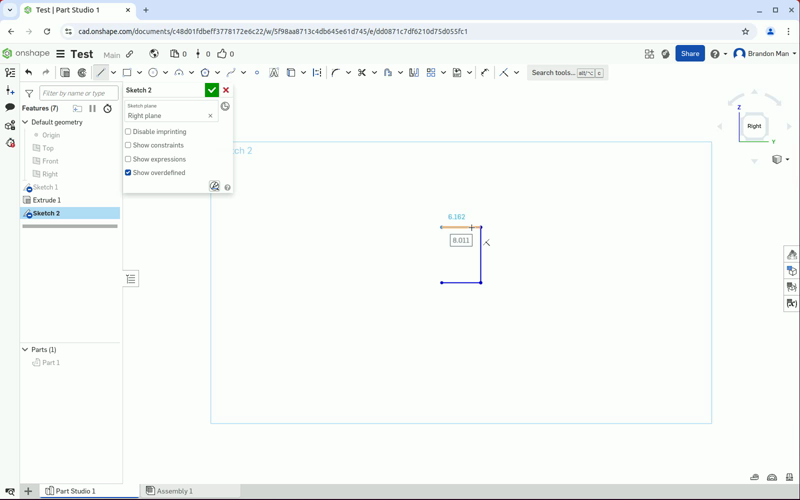
mouse_move(441, 282)
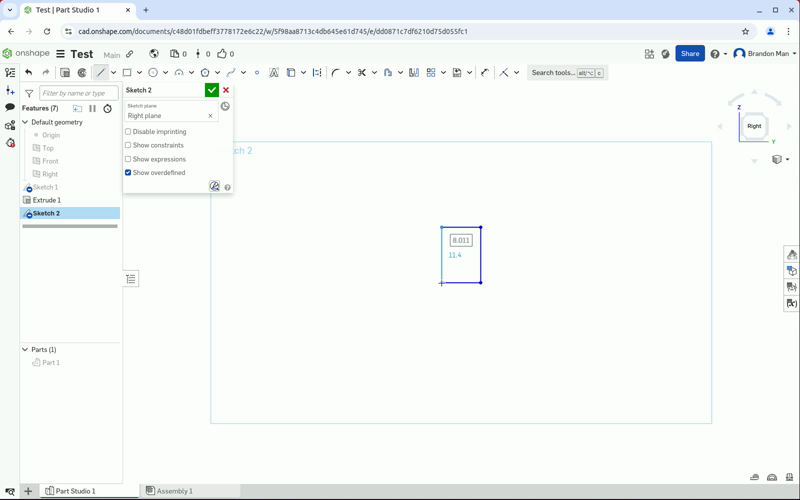
key_up(shift)
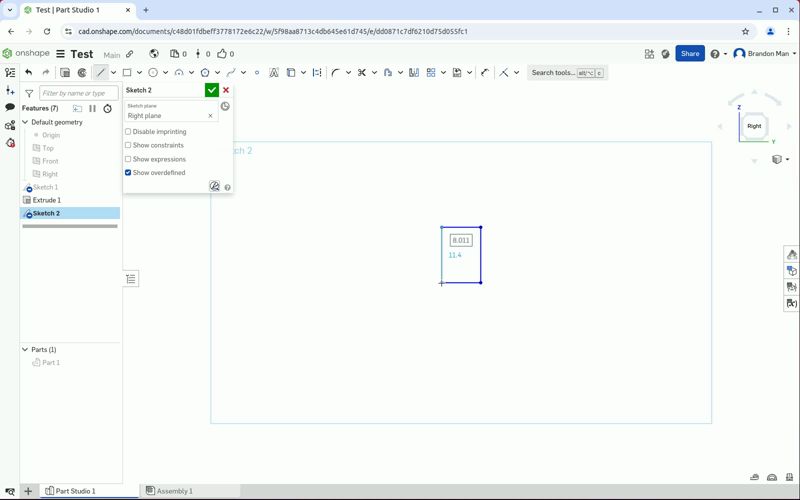
click(441, 282)
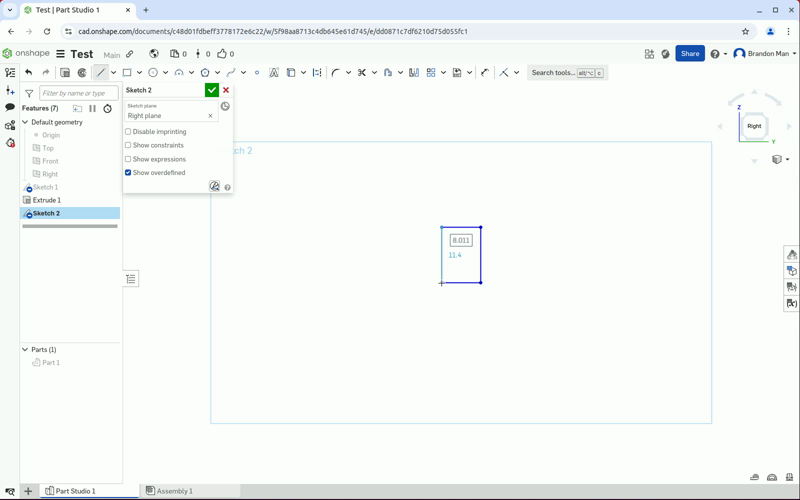
key(esc)
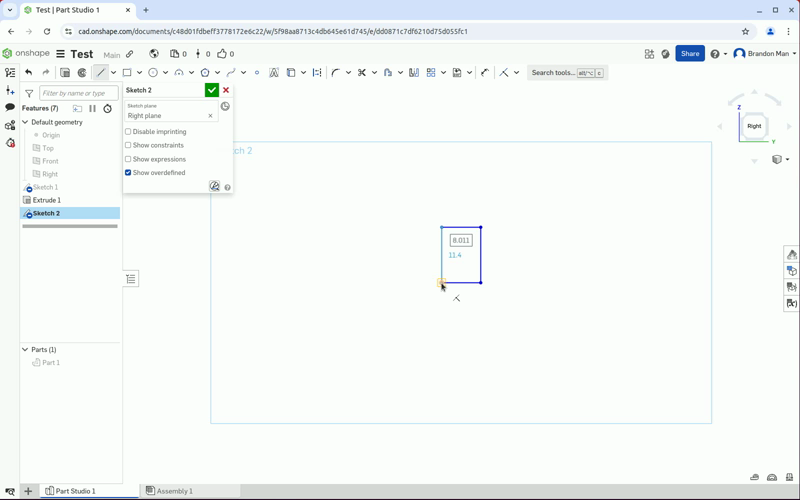
mouse_move(461, 238)
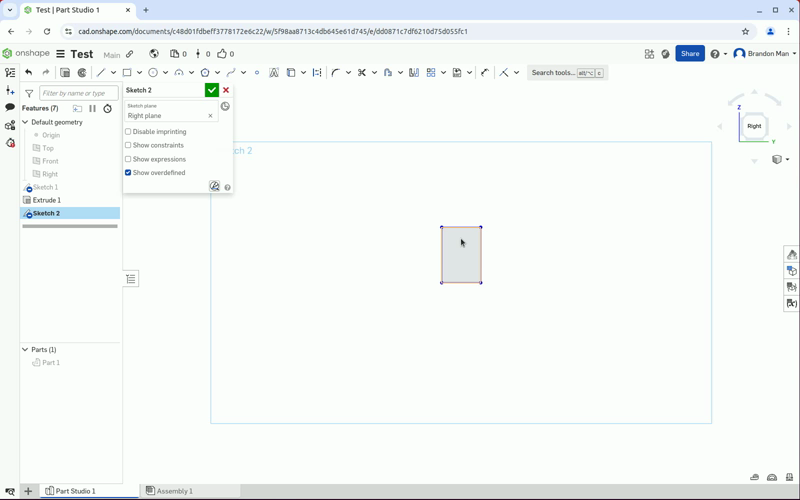
click(461, 238)
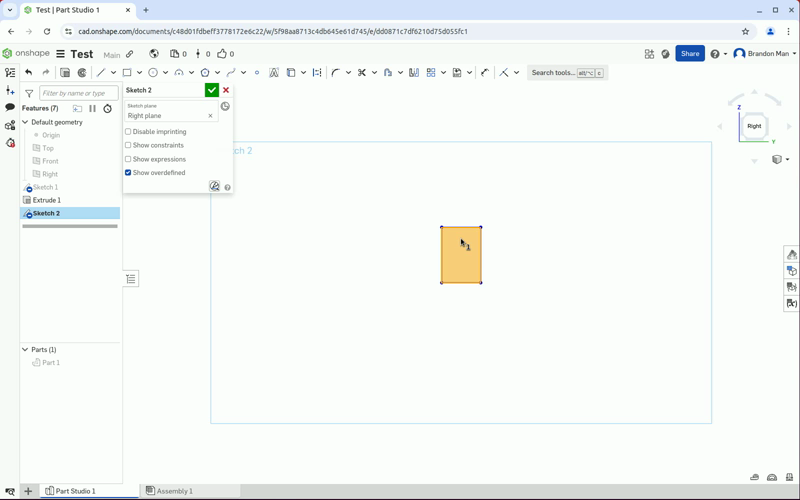
mouse_move(73, 352)
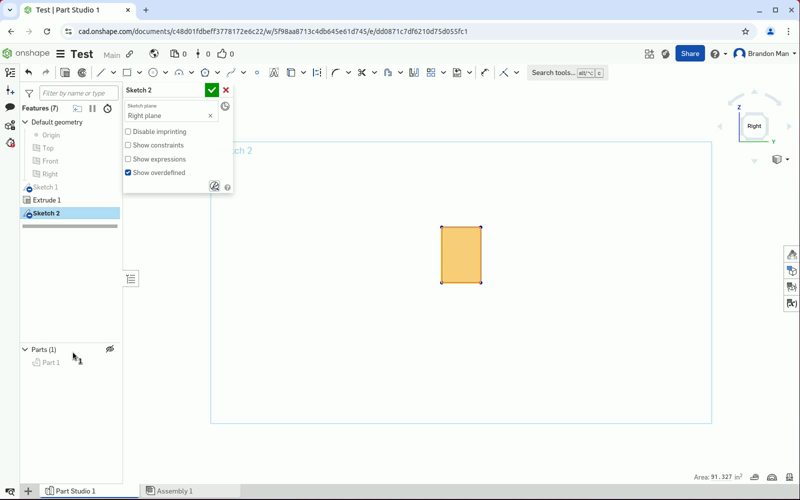
key(shift+y)
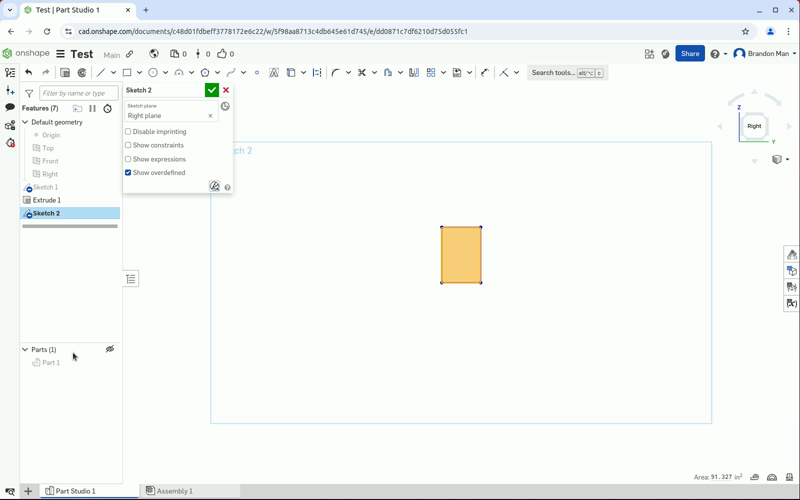
key(shift+e)
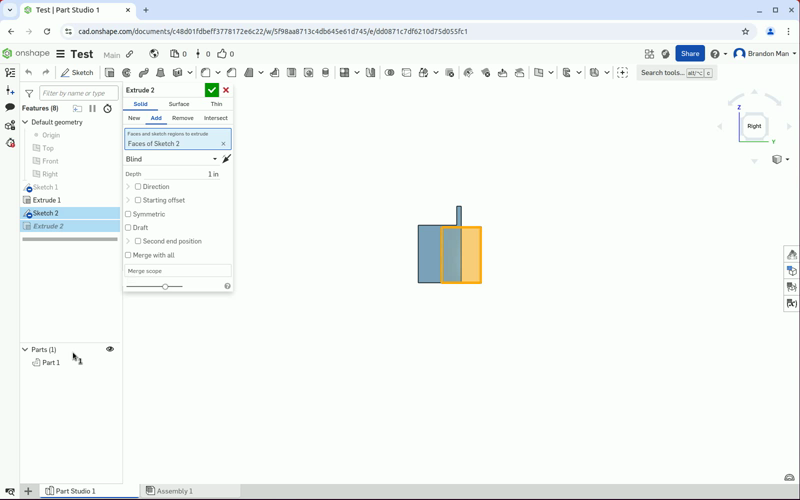
mouse_move(143, 106)
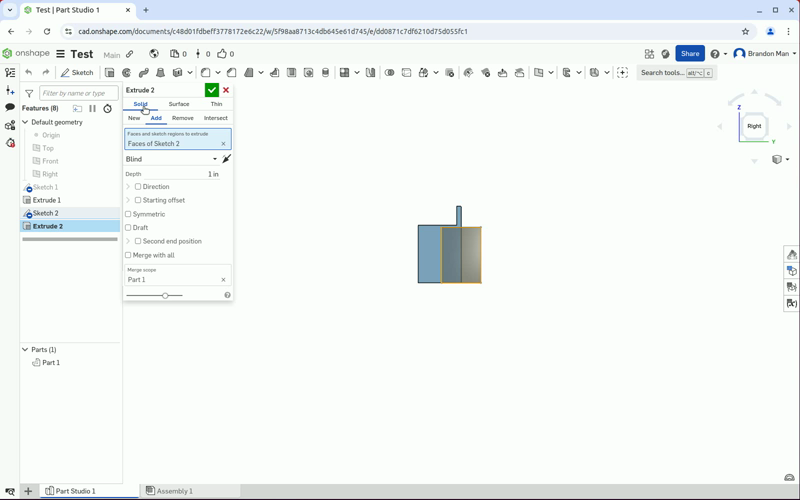
click(143, 106)
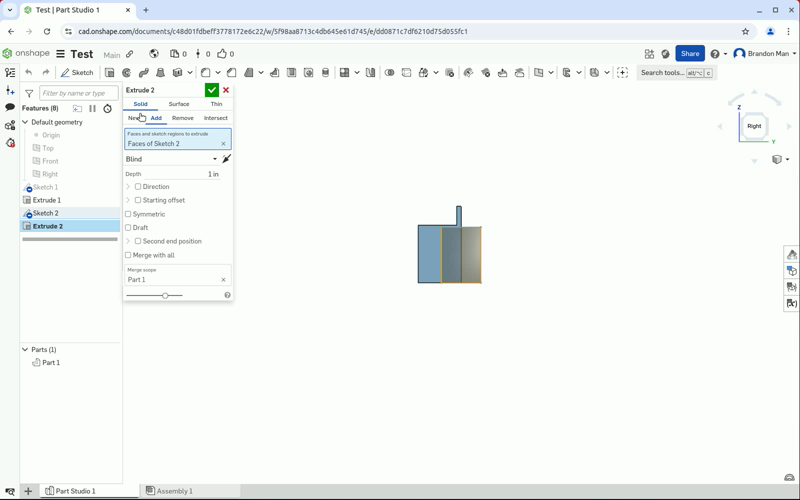
mouse_move(137, 120)
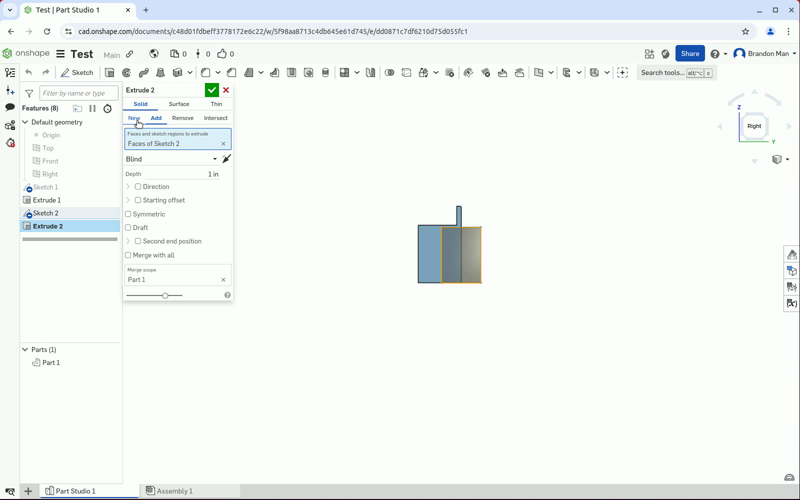
click(137, 120)
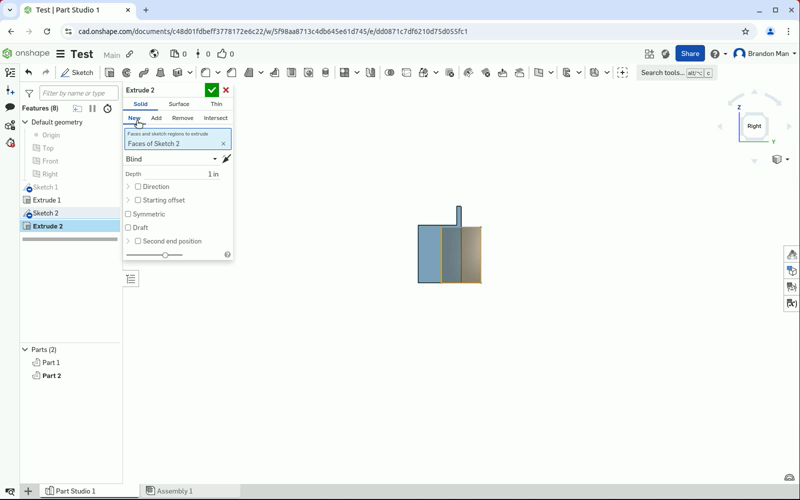
key(tab, 4)
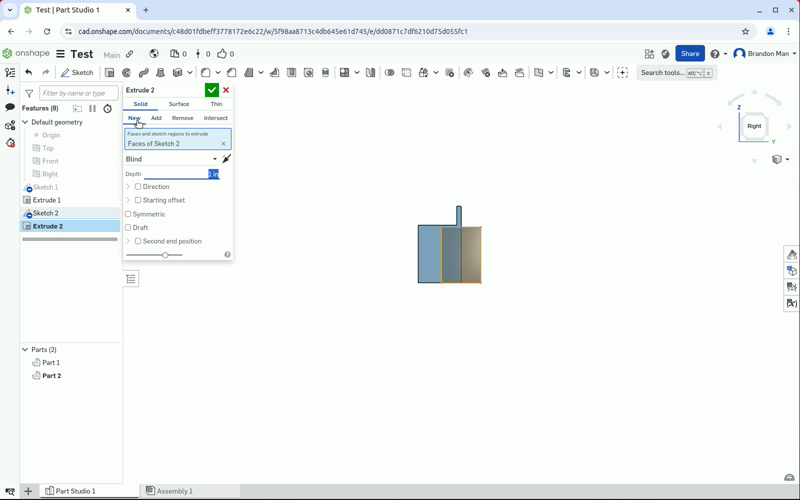
text(10.11)
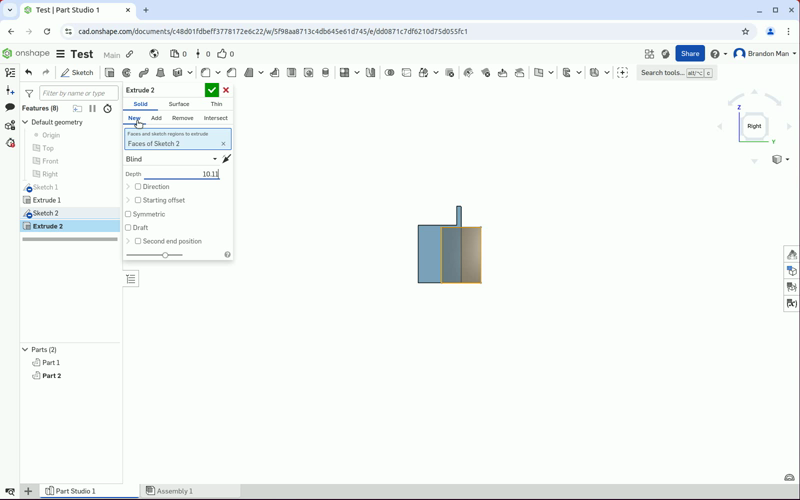
key(tab, 3)
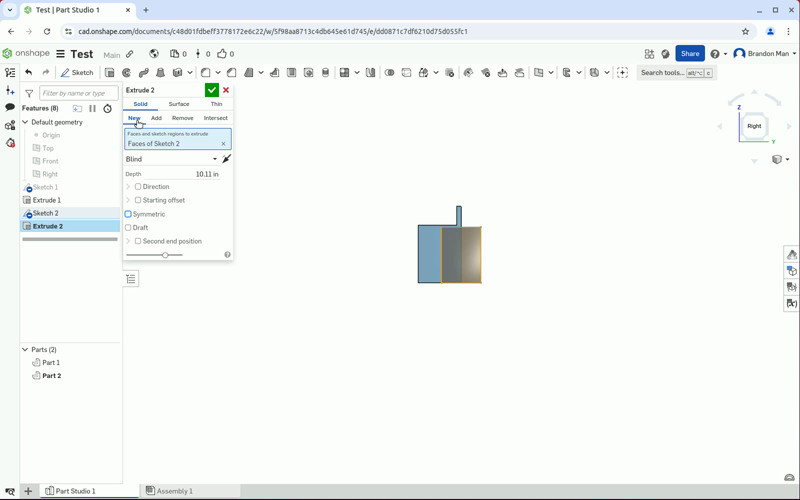
key(space)
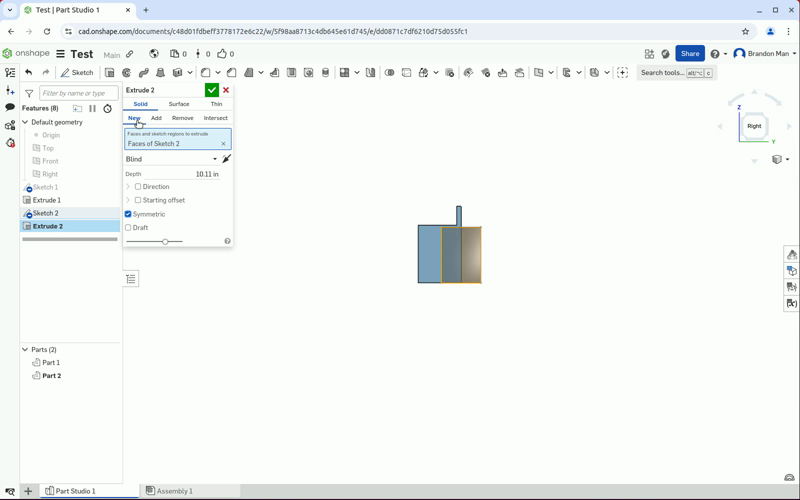
key(enter)
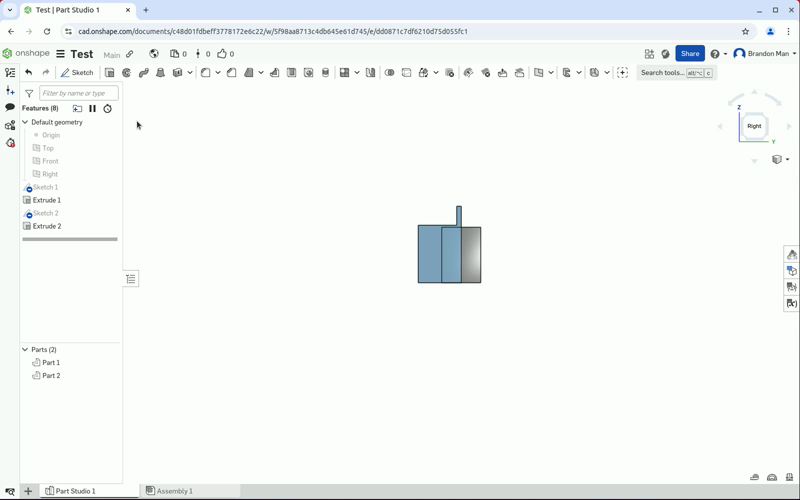
key(shift+h)
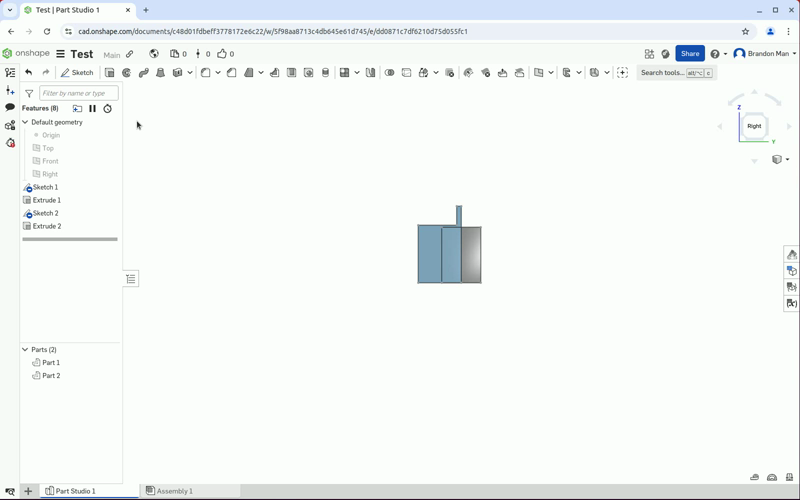
key(shift+h)
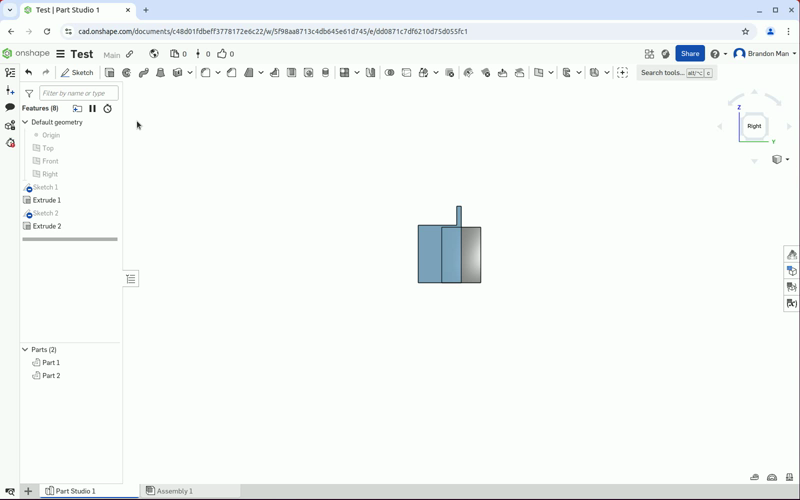
mouse_move(73, 189)
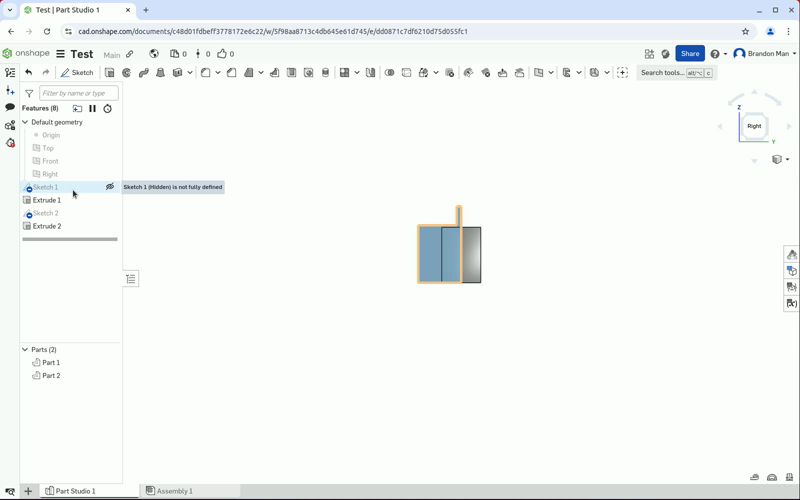
click(73, 189)
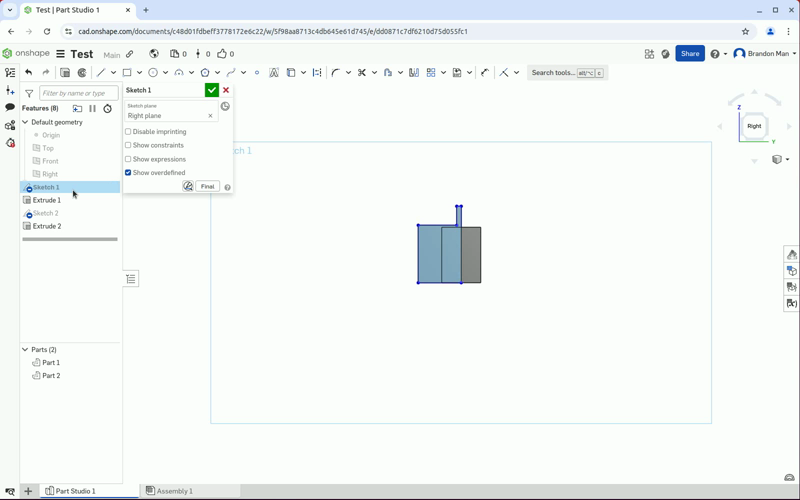
mouse_move(229, 92)
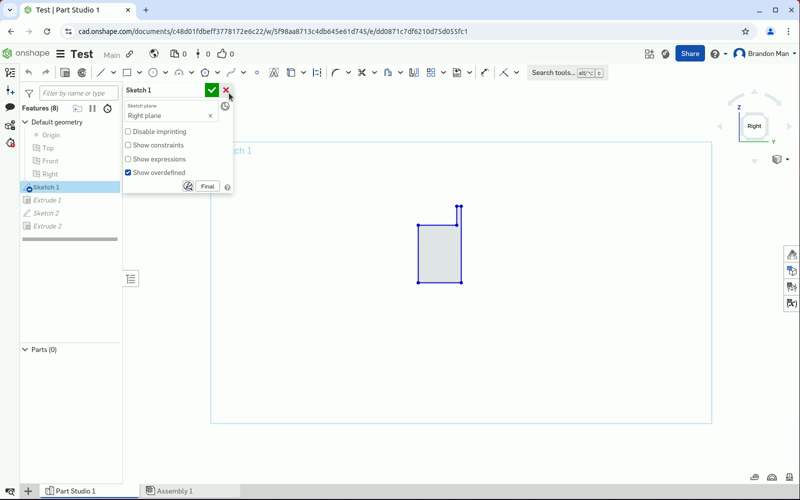
click(229, 92)
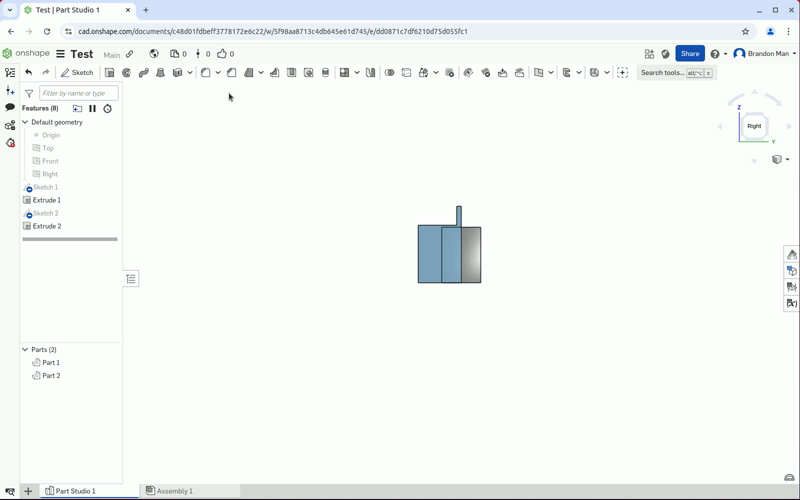
mouse_move(73, 352)
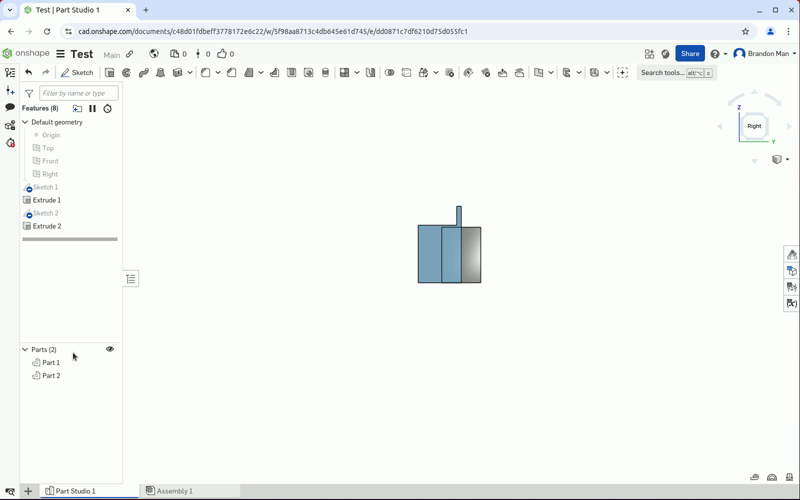
key(y)
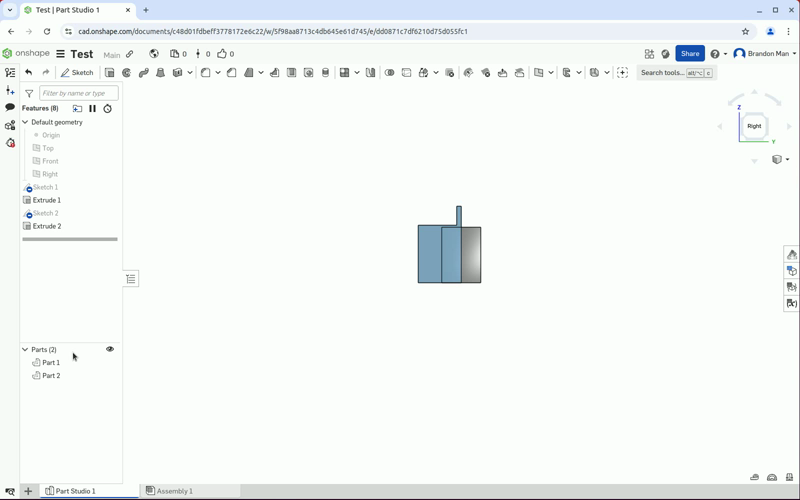
key(shift+p)
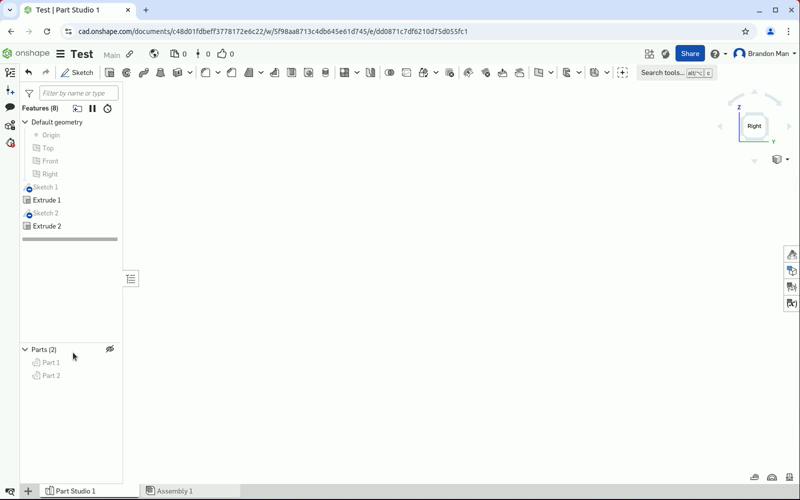
key(space)
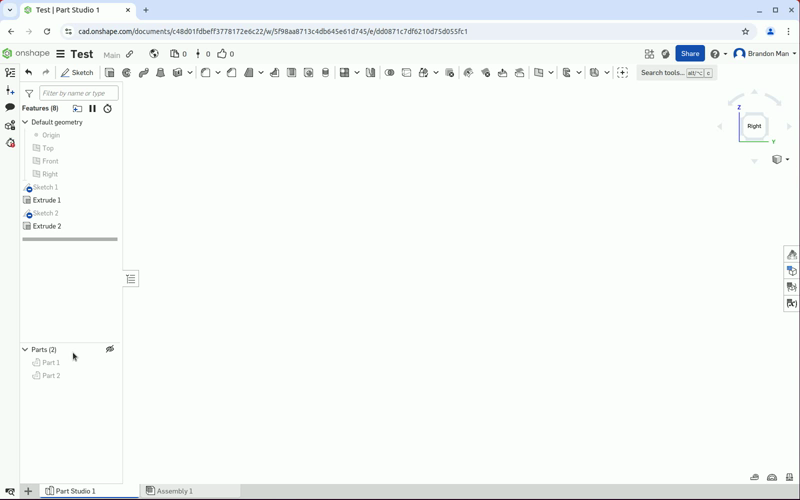
key_down(shift)
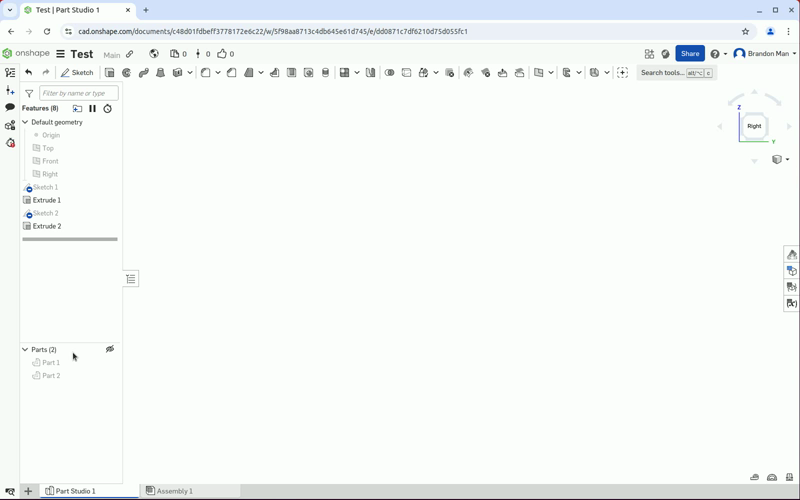
key(right)
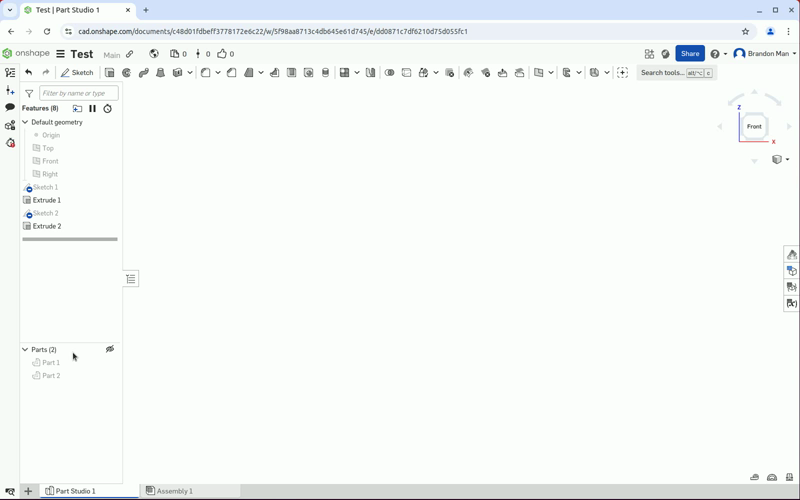
key_up(shift)
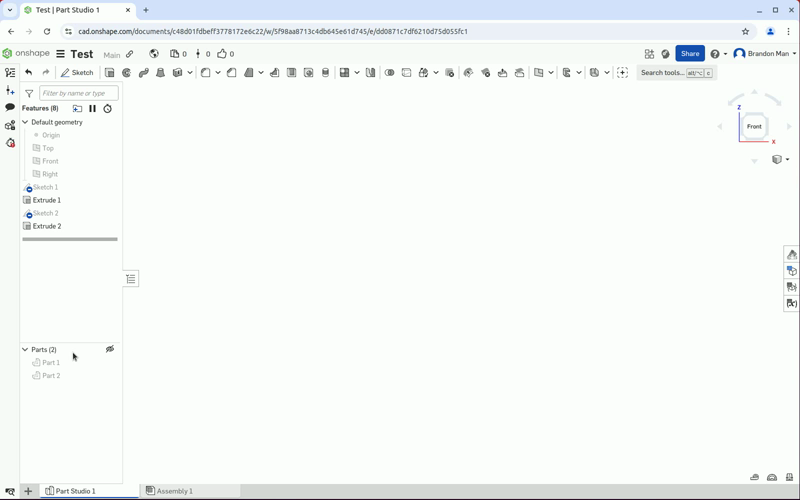
mouse_move(73, 352)
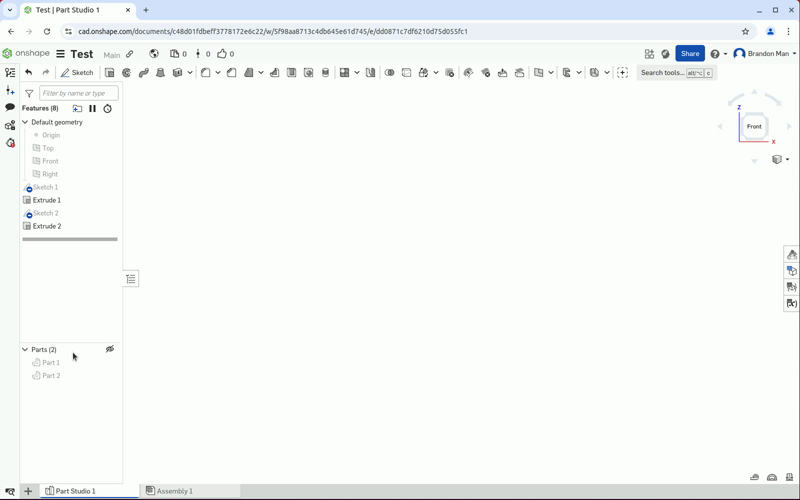
key(shift+y)
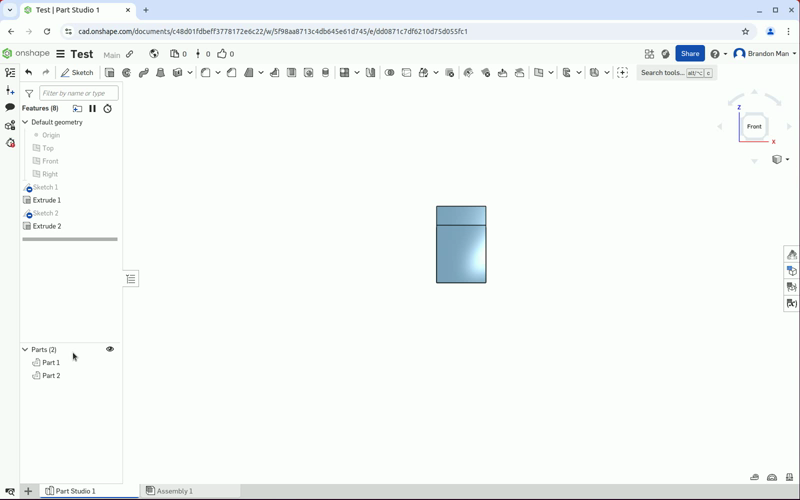
mouse_move(541, 75)
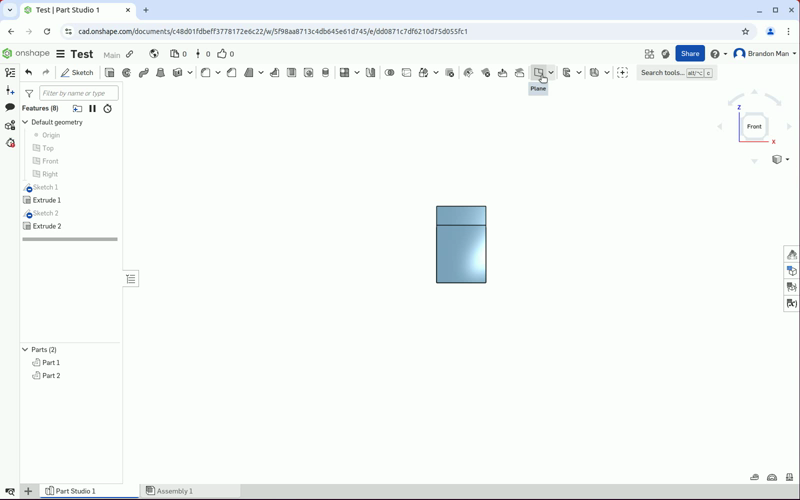
click(541, 75)
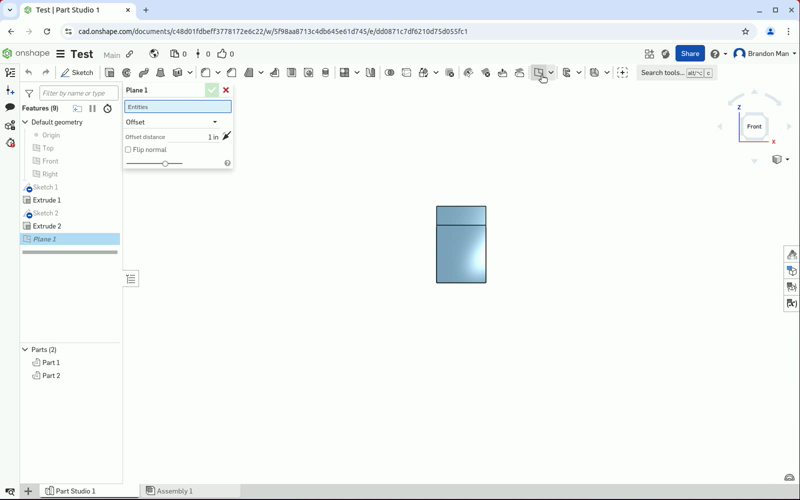
mouse_move(73, 163)
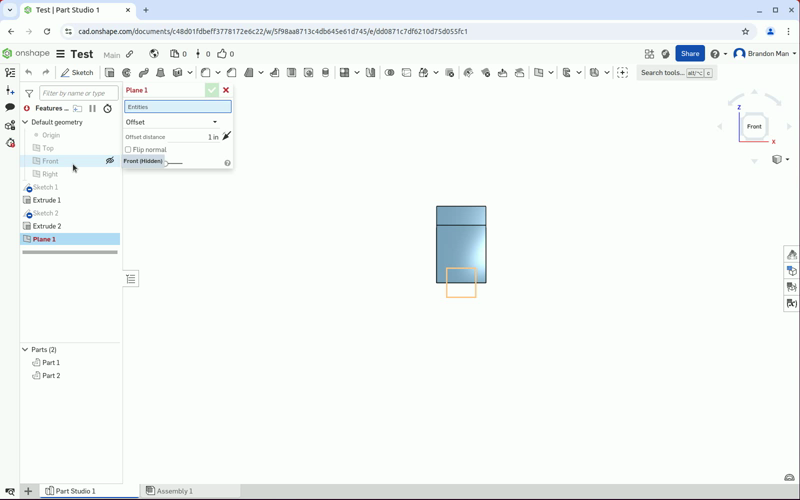
click(73, 163)
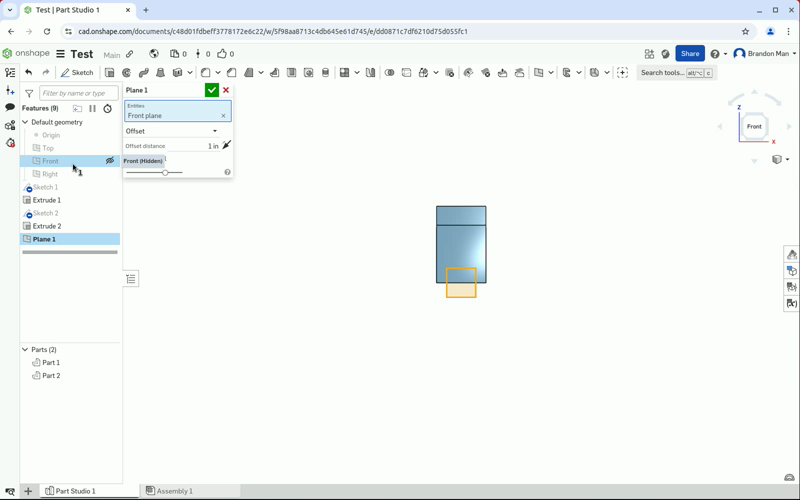
key(tab, 2)
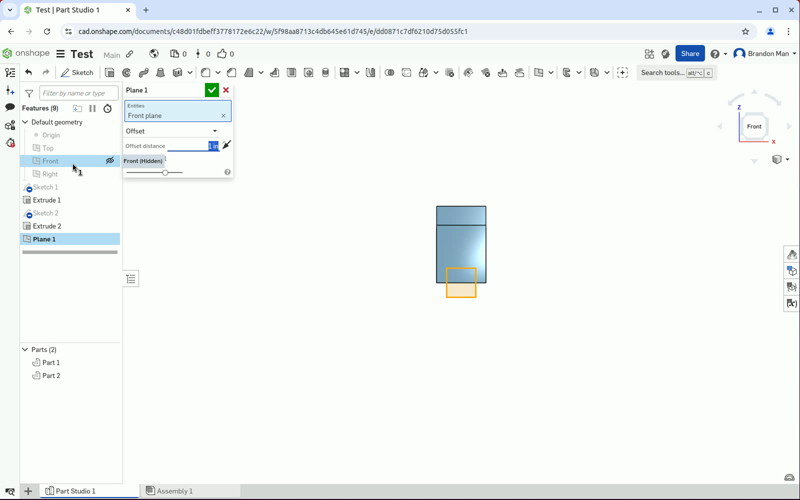
text(3.851)
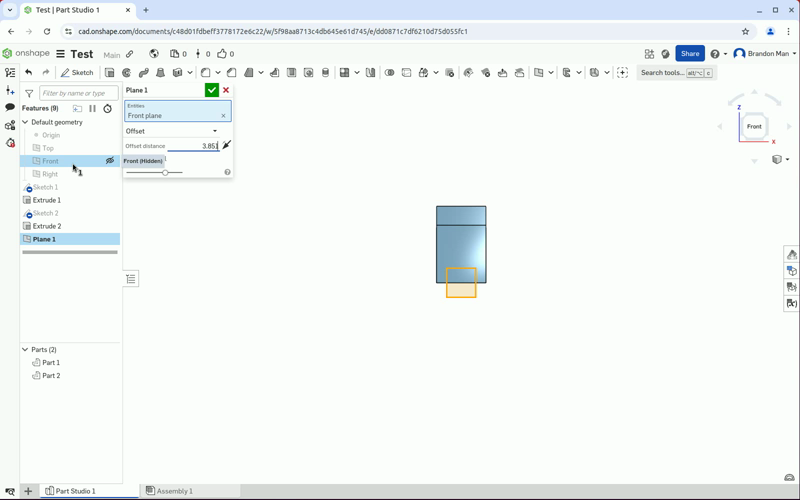
key(enter, 2)
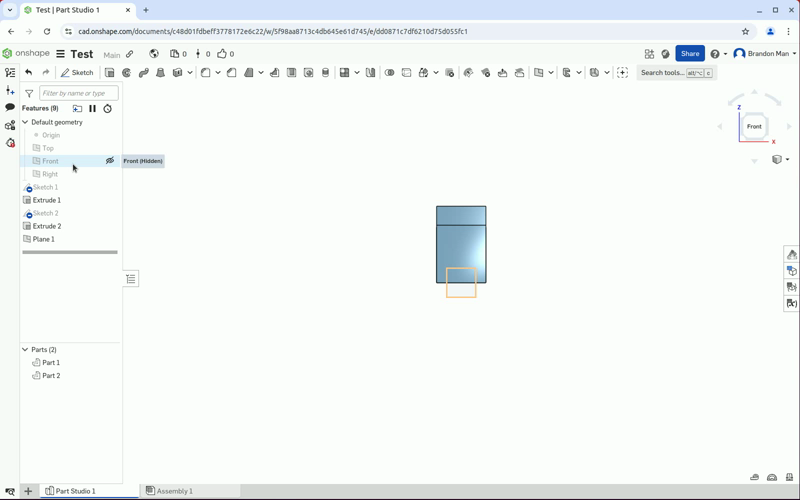
key(shift+s)
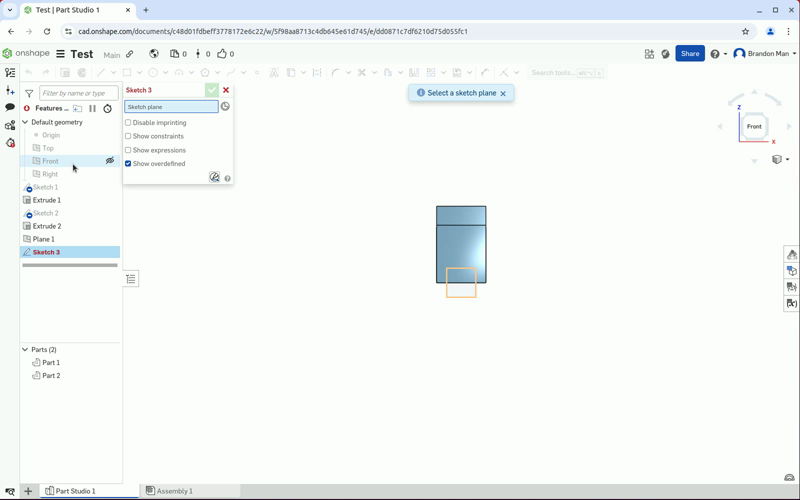
mouse_move(73, 241)
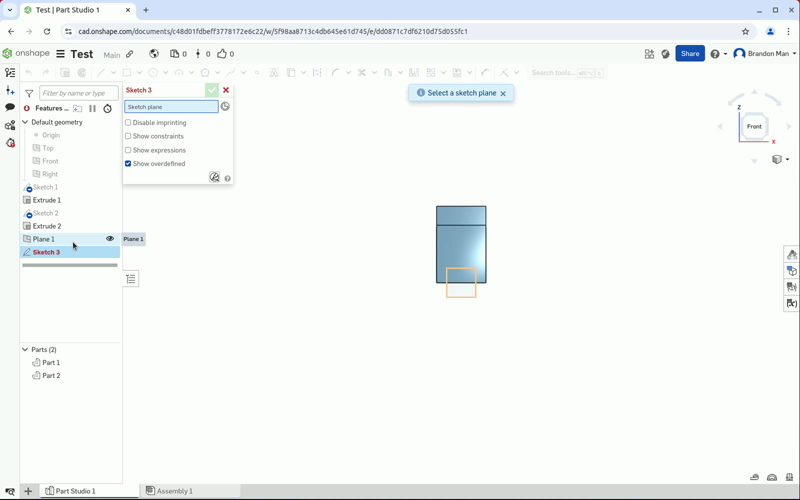
click(73, 241)
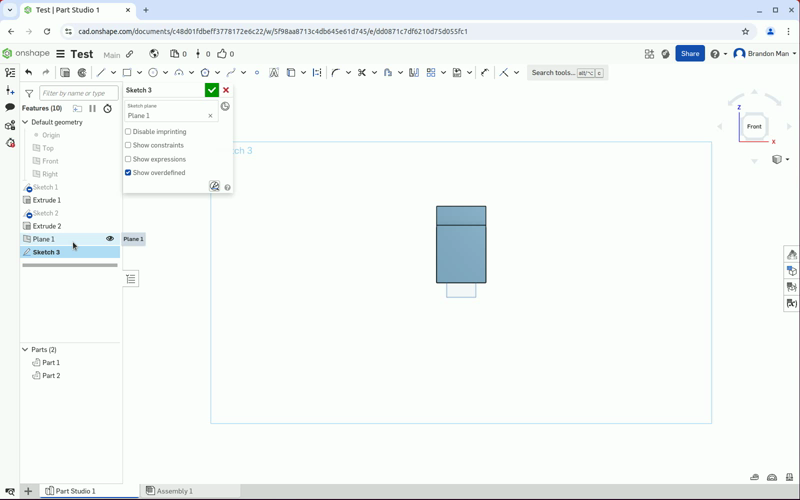
mouse_move(73, 352)
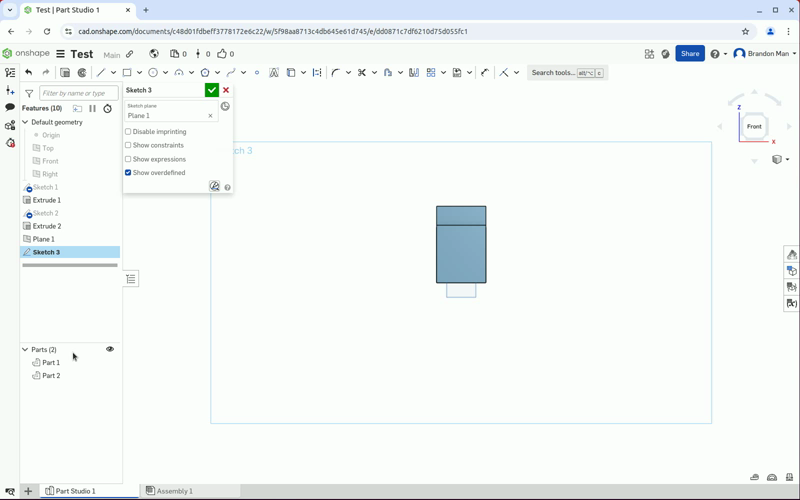
key(y)
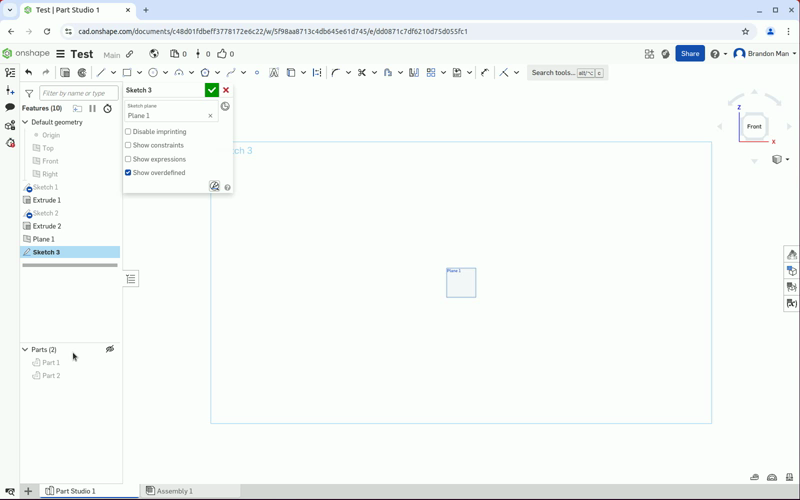
key(l)
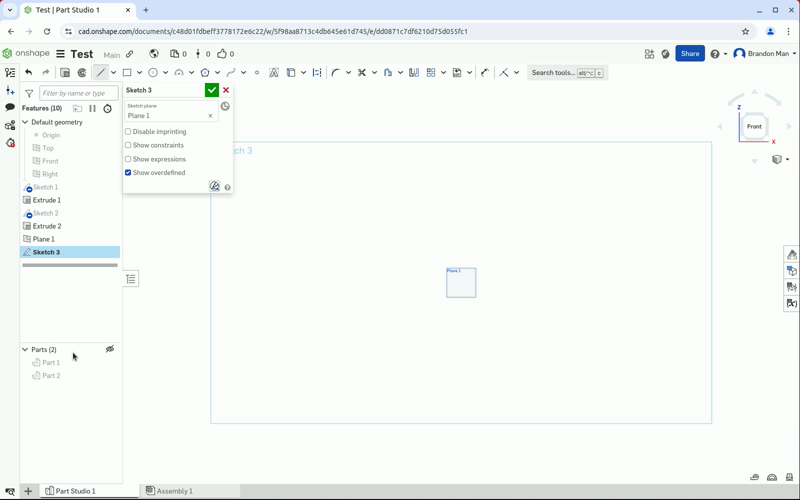
key_down(shift)
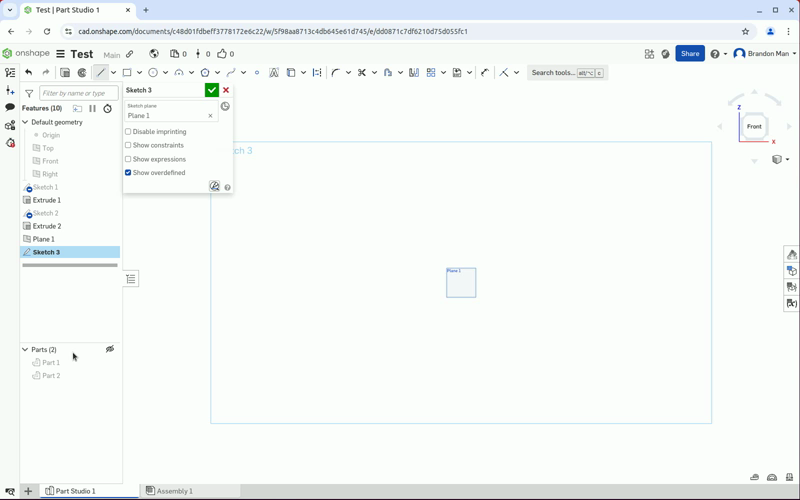
mouse_move(441, 231)
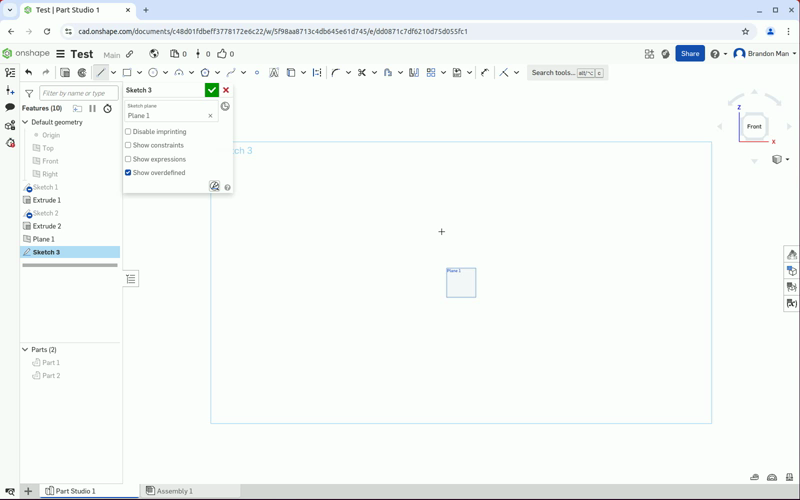
click(441, 231)
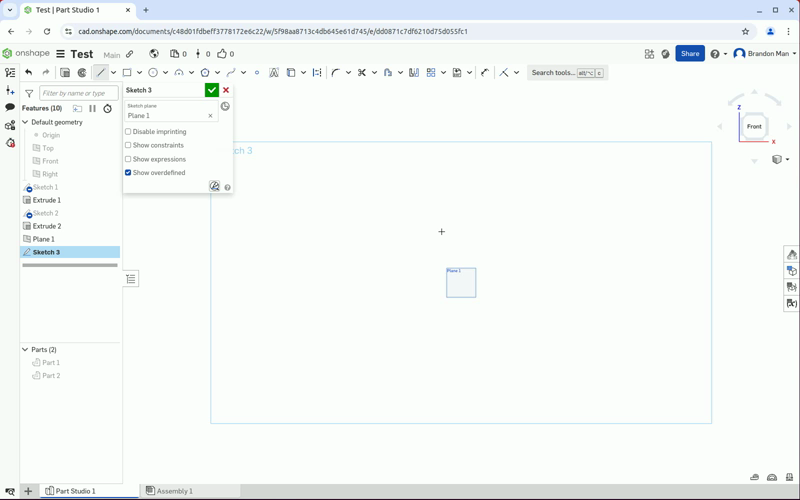
key_up(shift)
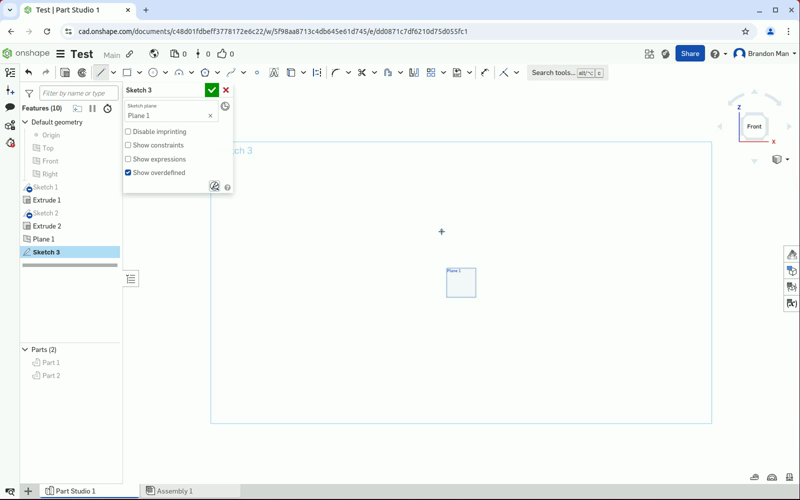
key_down(shift)
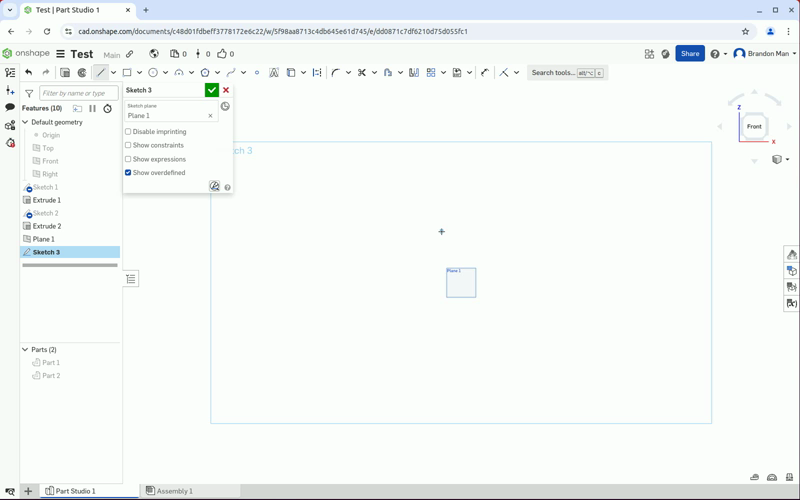
mouse_move(471, 231)
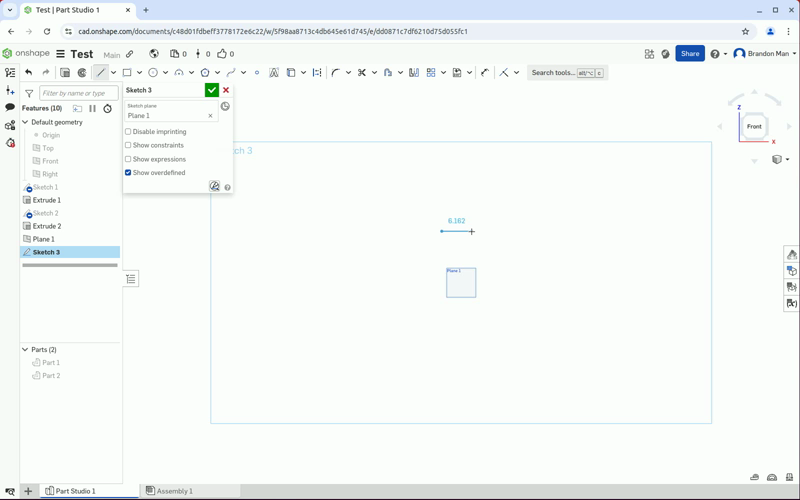
mouse_move(481, 231)
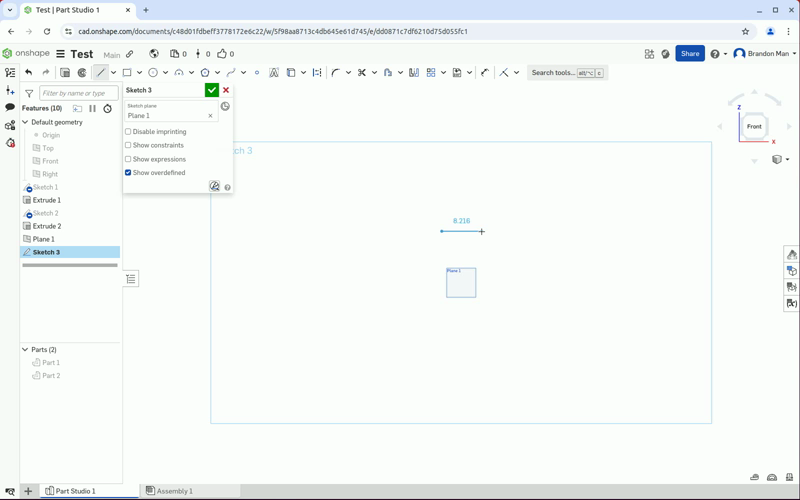
click(481, 231)
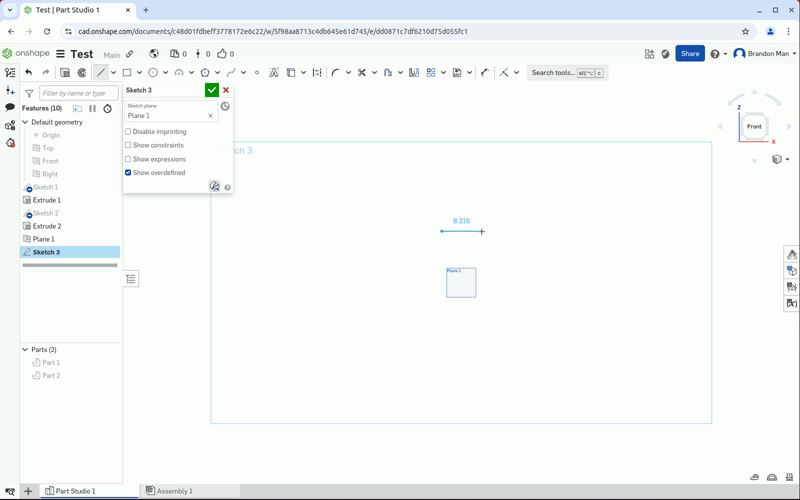
key_up(shift)
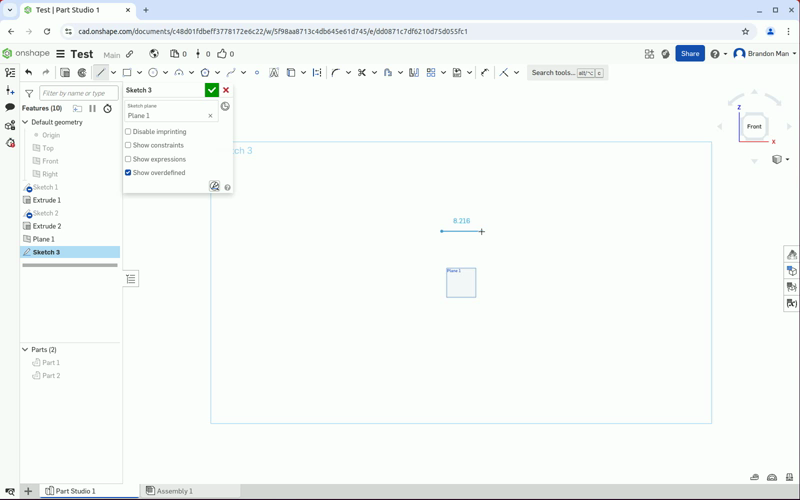
key_down(shift)
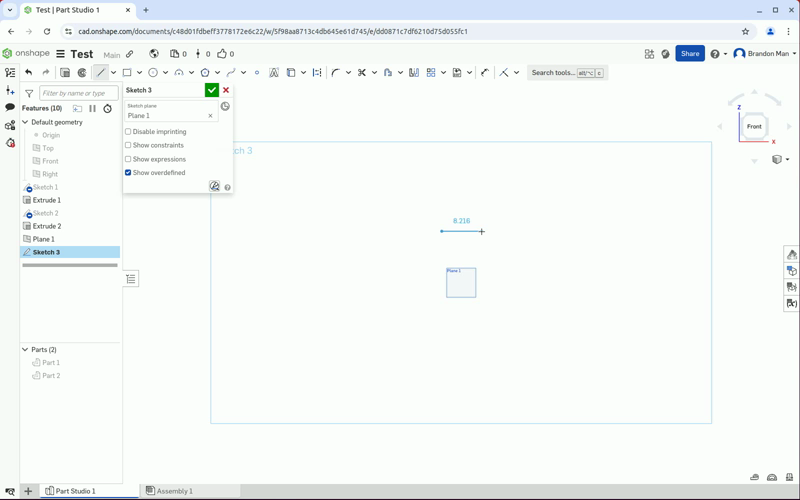
mouse_move(511, 231)
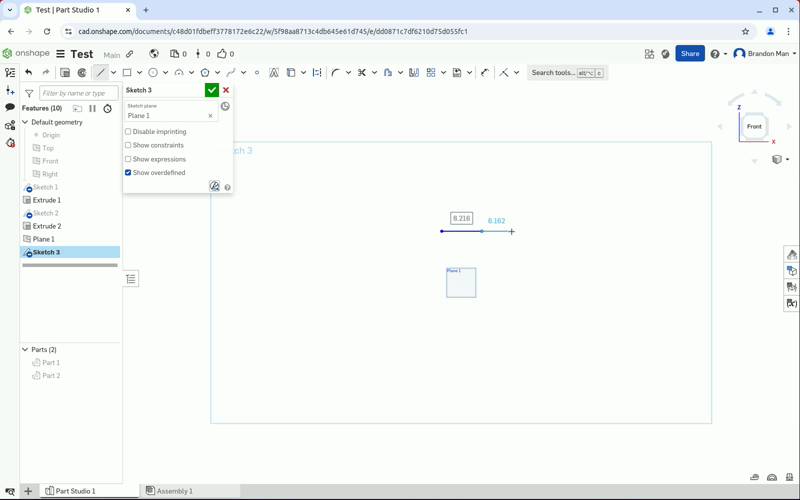
mouse_move(481, 228)
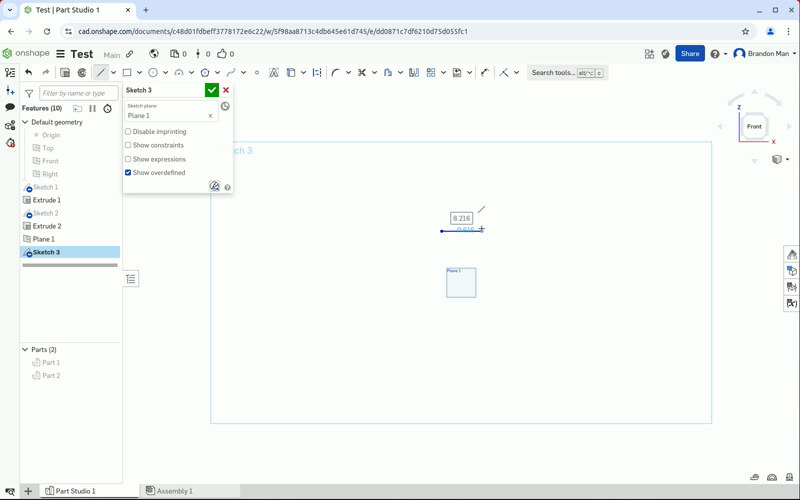
scroll(6)
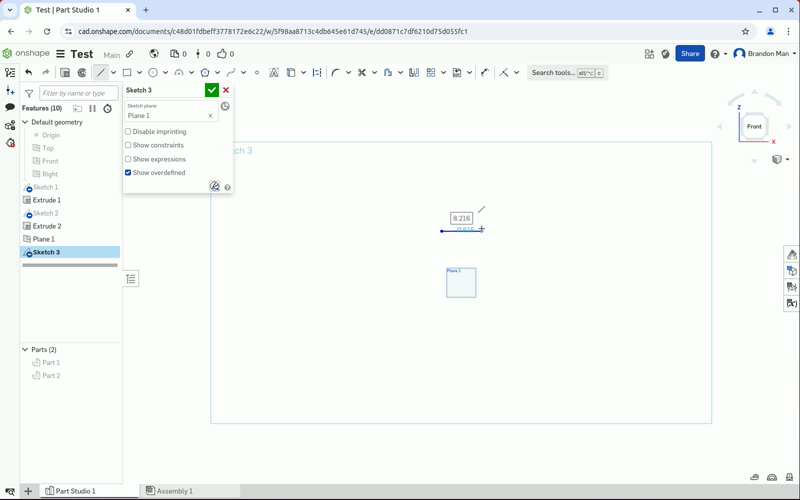
scroll(6)
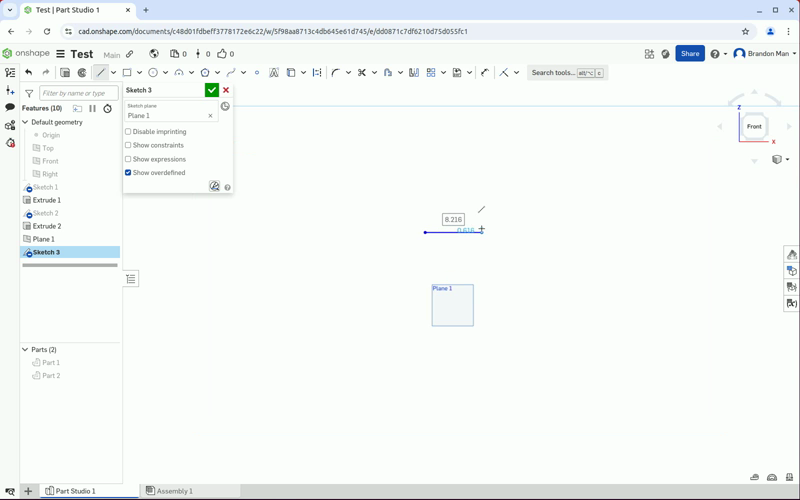
scroll(6)
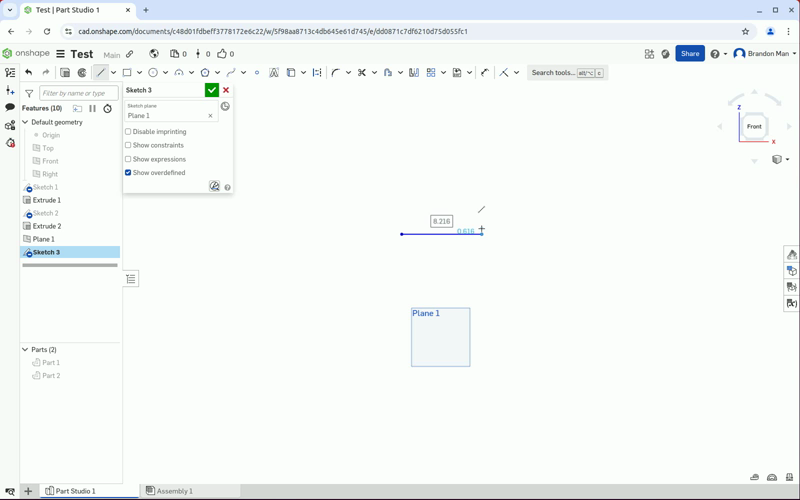
scroll(6)
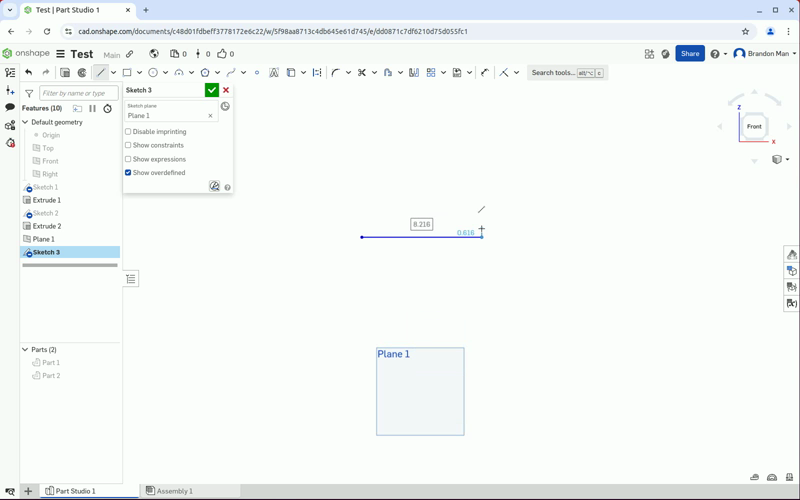
scroll(6)
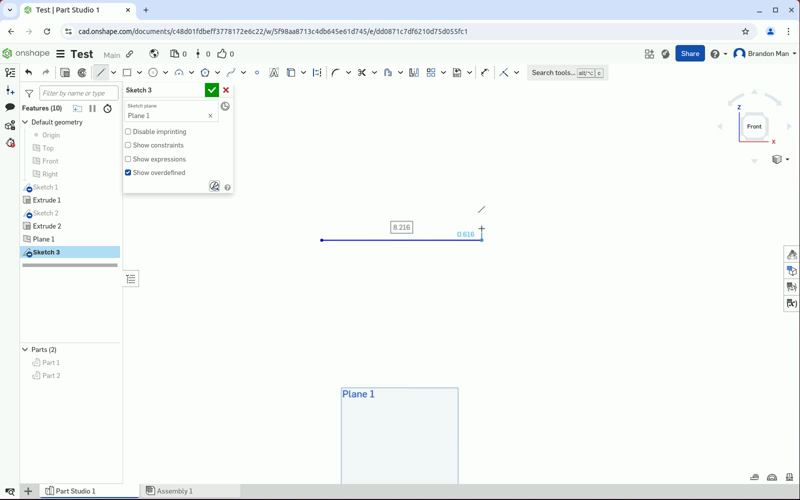
scroll(6)
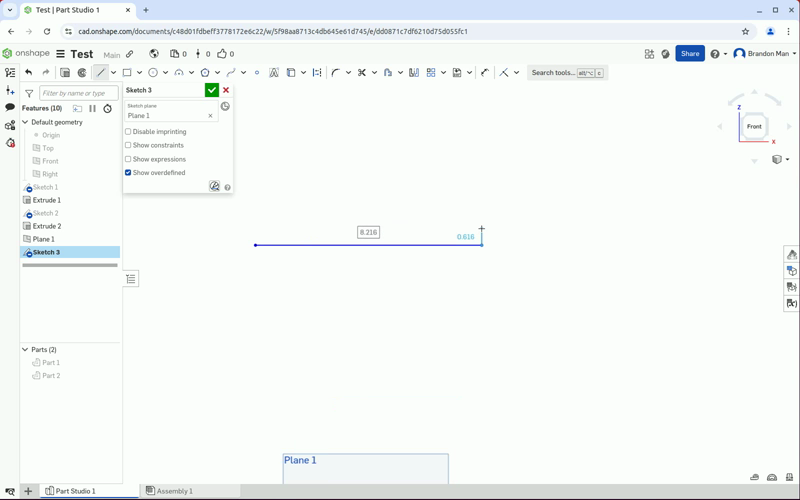
scroll(6)
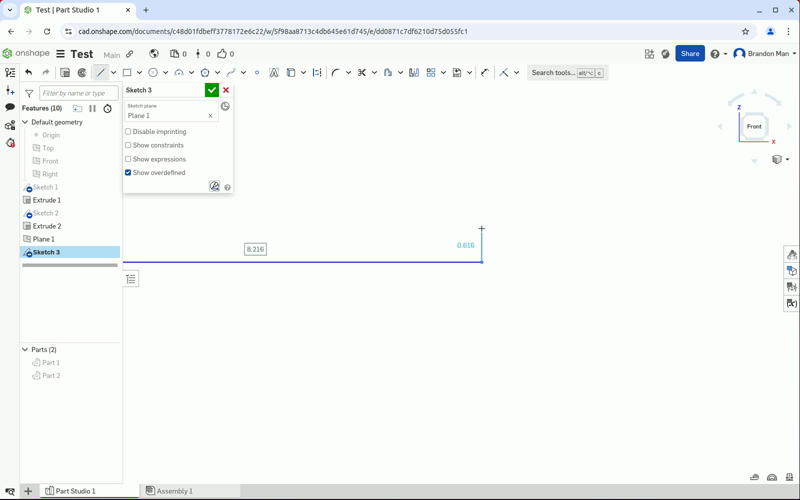
click(481, 228)
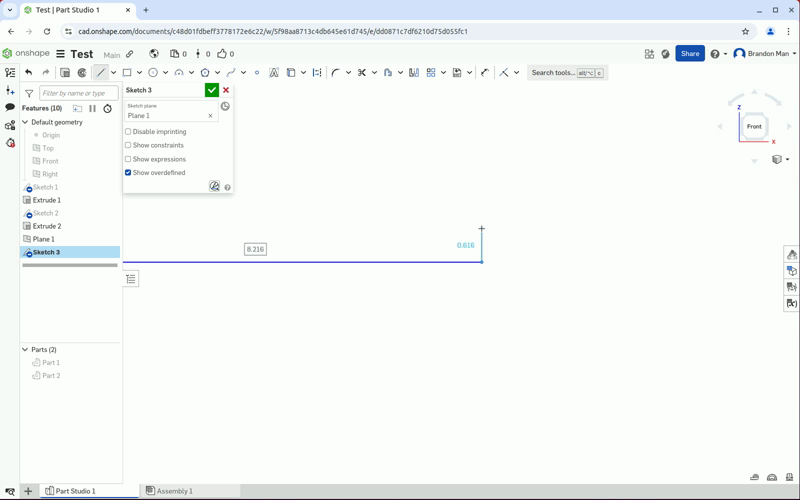
scroll(-6)
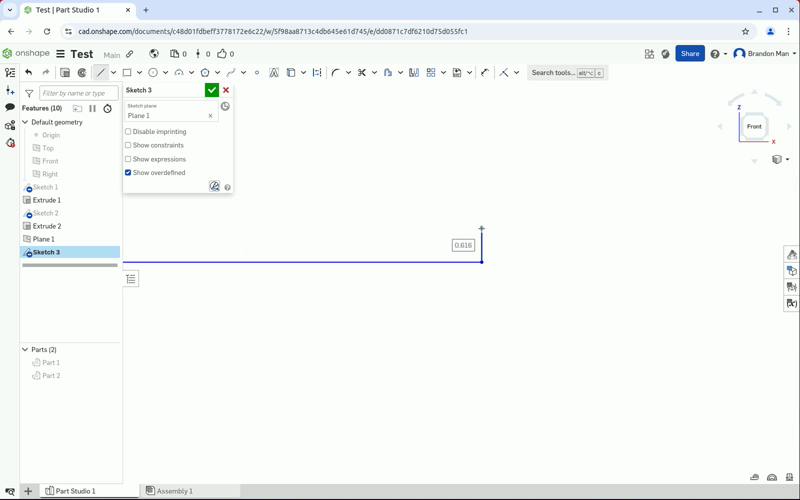
scroll(-6)
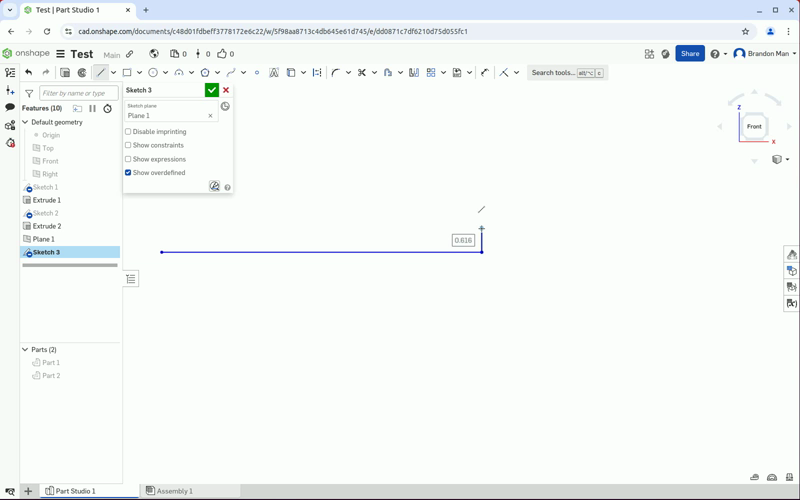
scroll(-6)
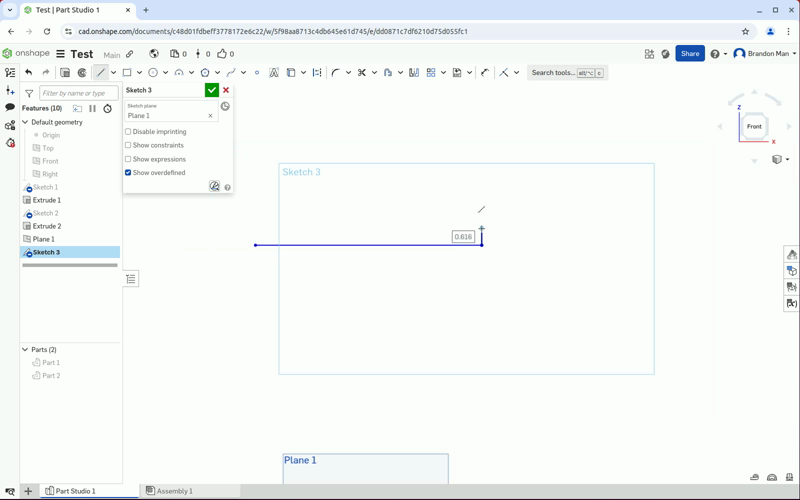
scroll(-6)
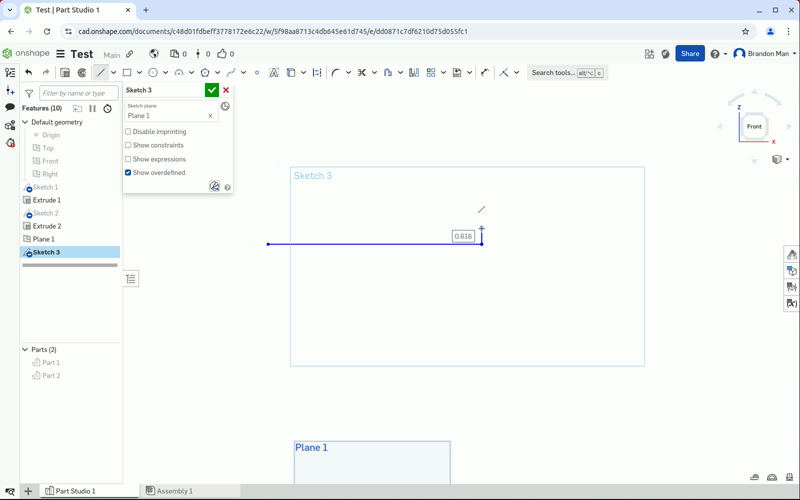
scroll(-6)
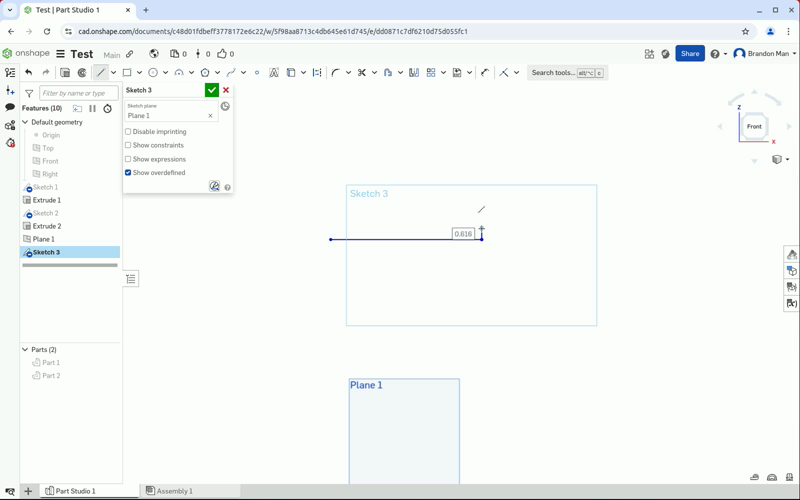
scroll(-6)
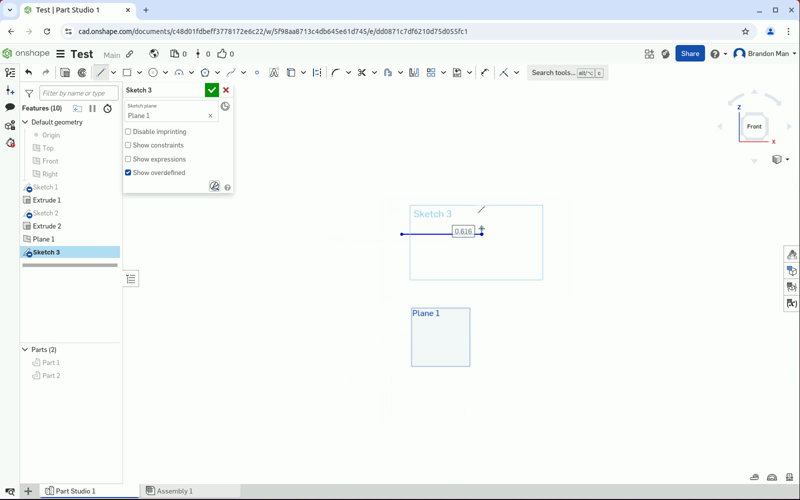
scroll(-6)
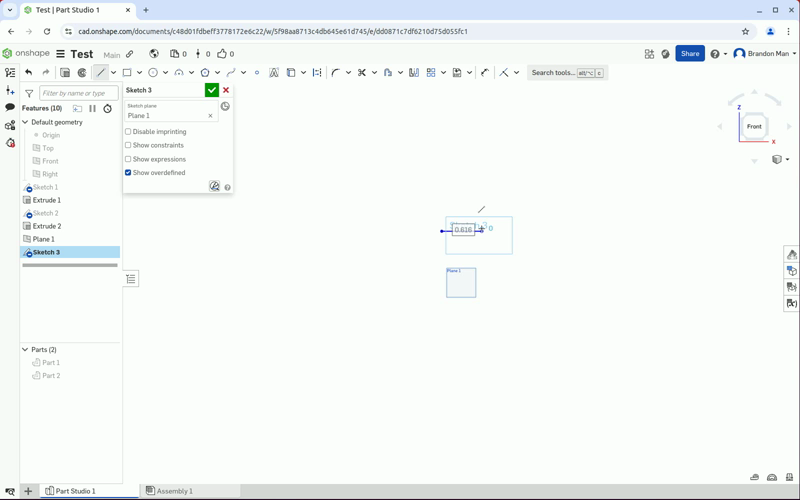
key_up(shift)
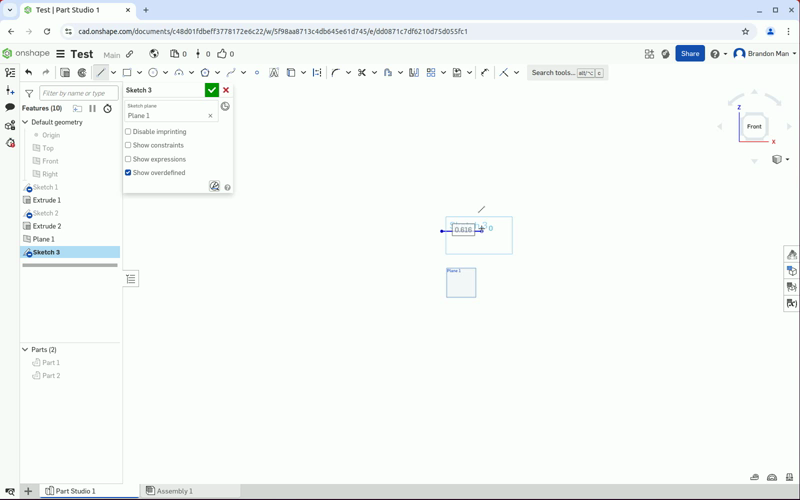
key_down(shift)
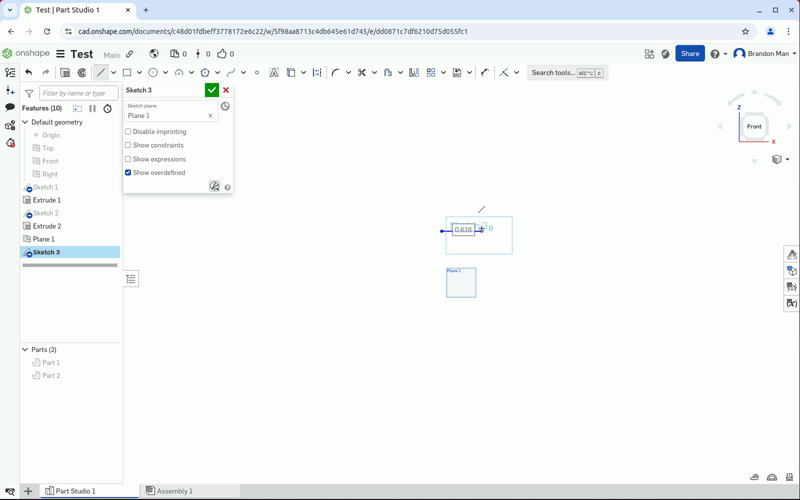
mouse_move(511, 228)
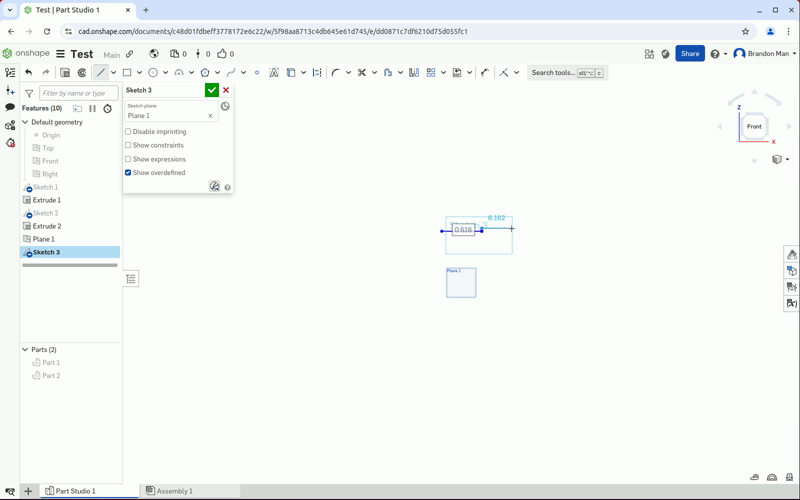
mouse_move(441, 228)
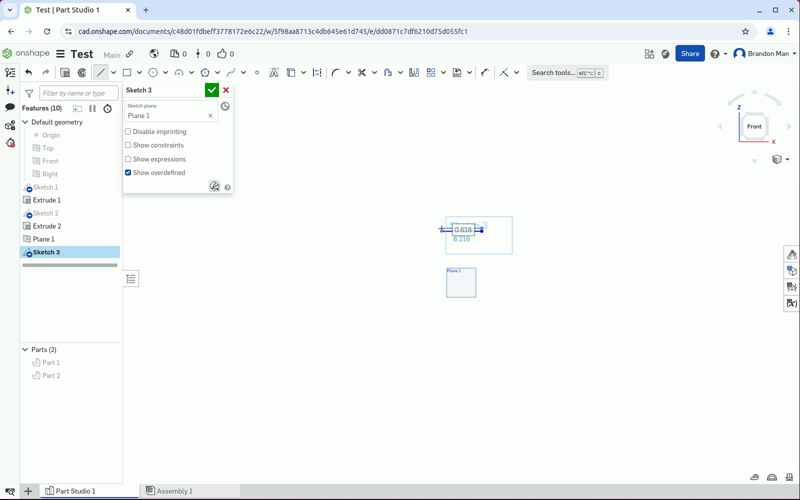
scroll(6)
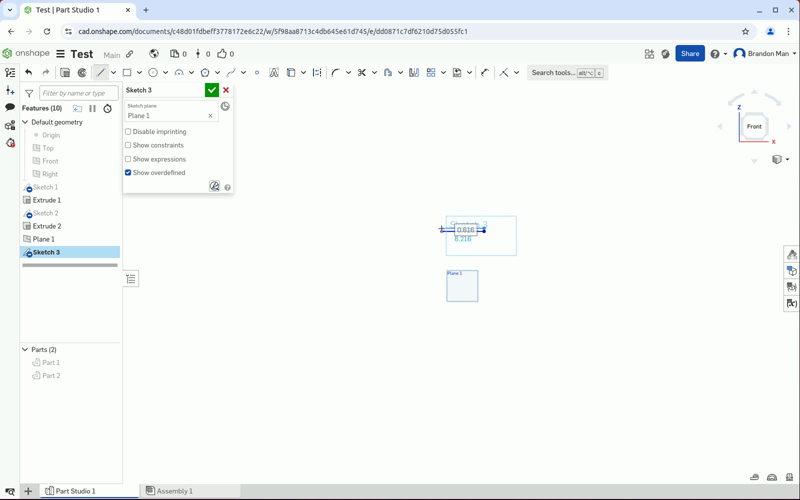
scroll(6)
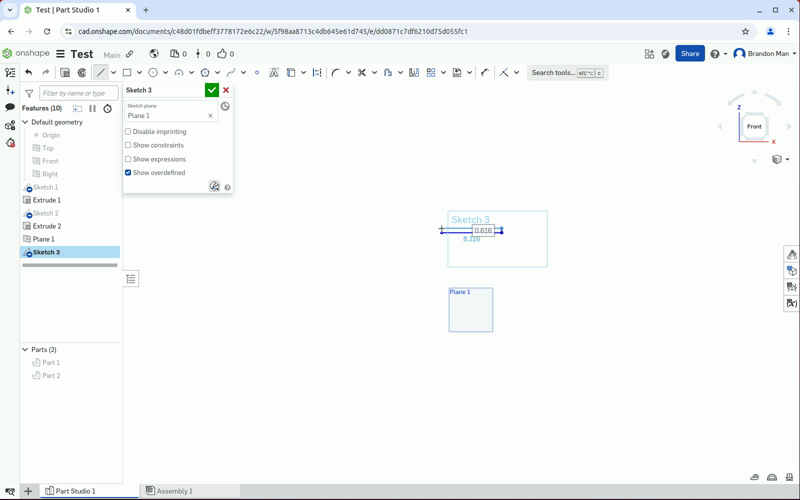
scroll(6)
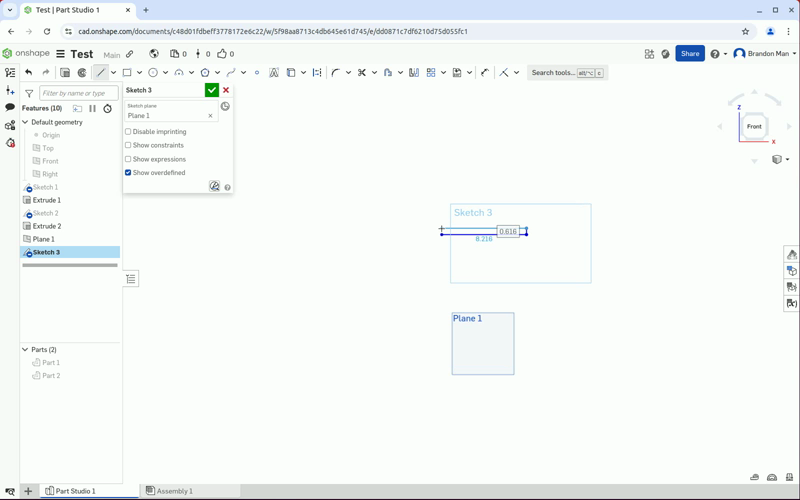
scroll(6)
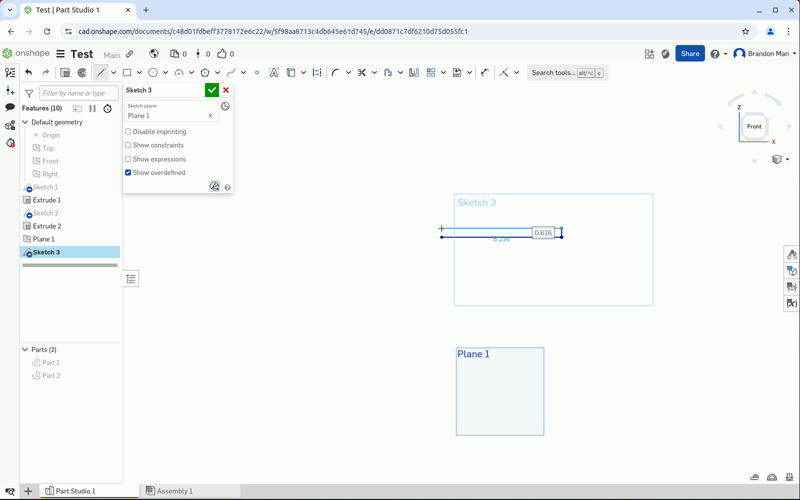
scroll(6)
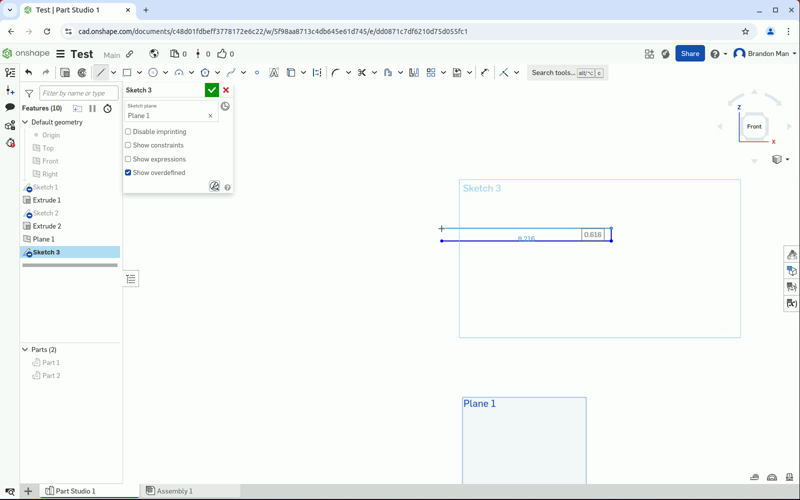
scroll(6)
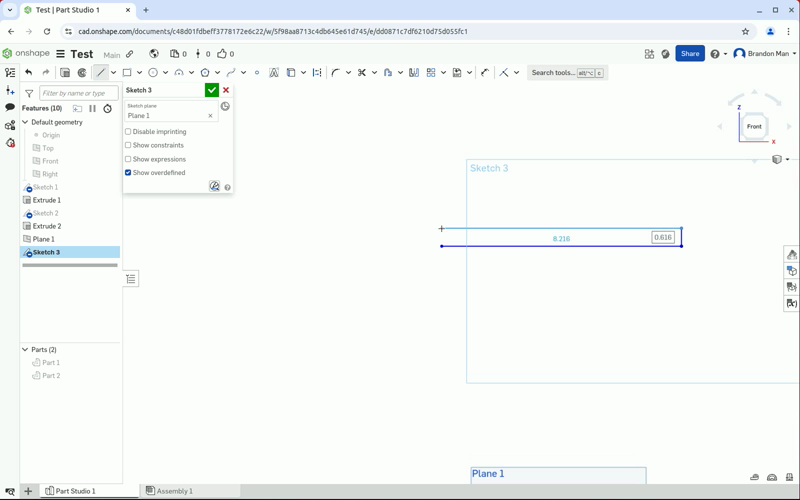
scroll(6)
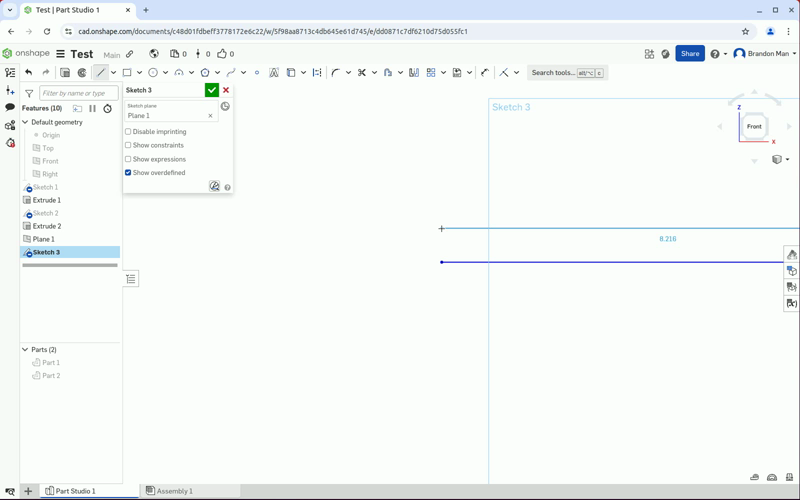
click(441, 228)
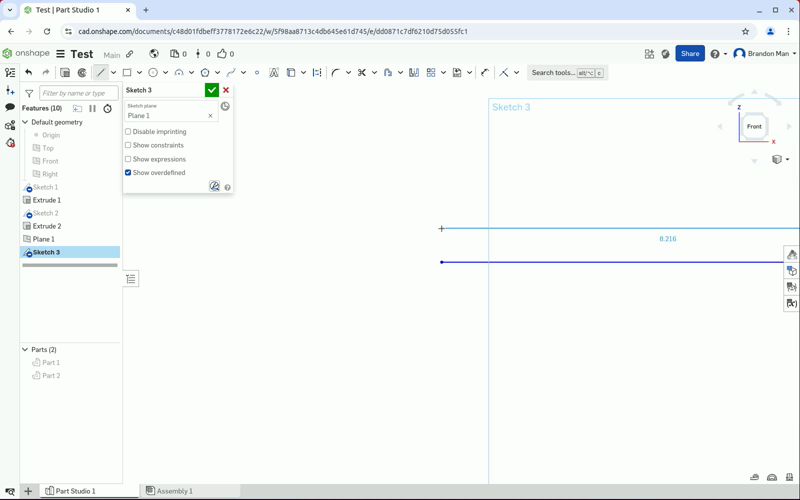
scroll(-6)
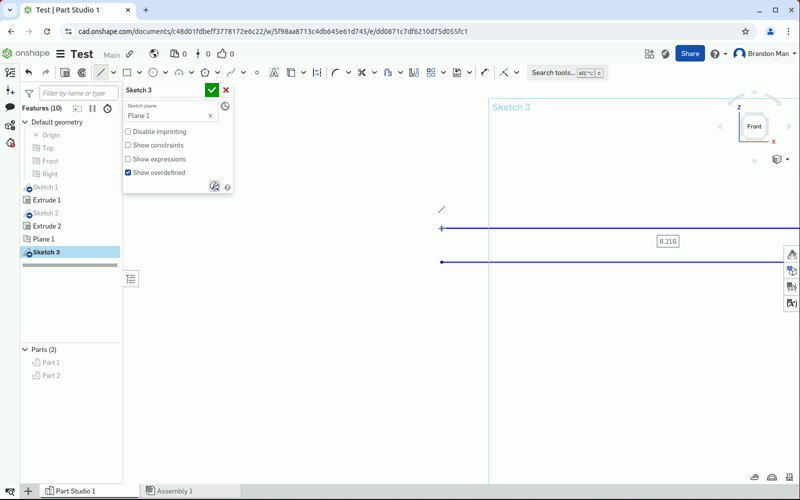
scroll(-6)
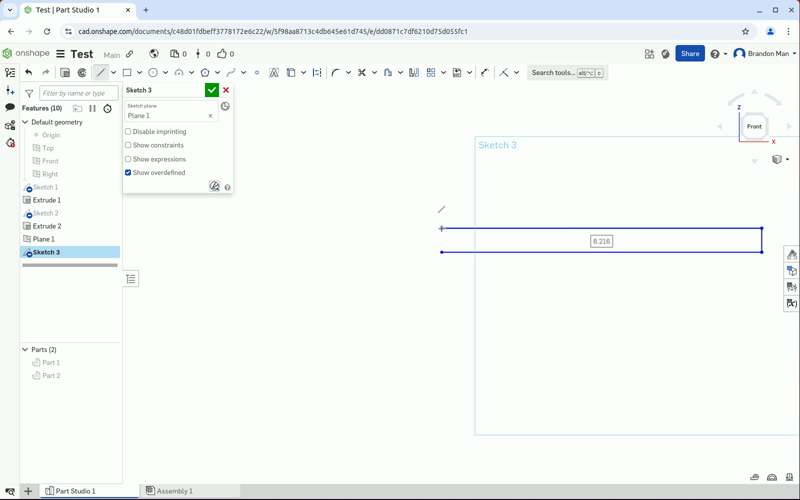
scroll(-6)
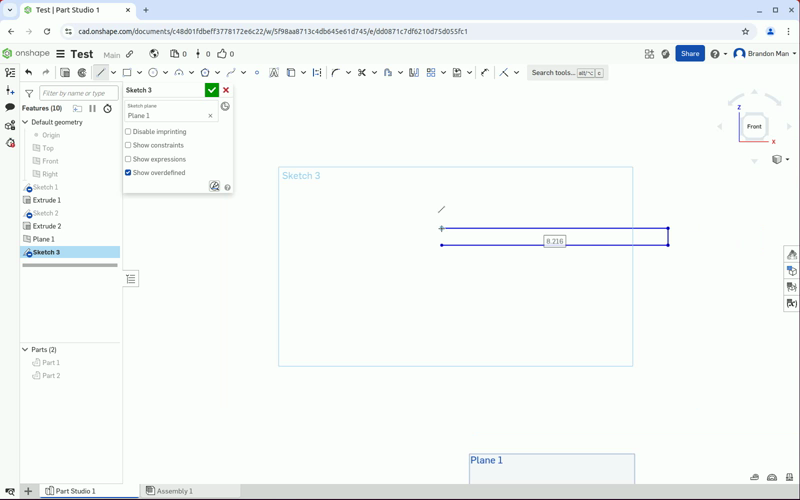
scroll(-6)
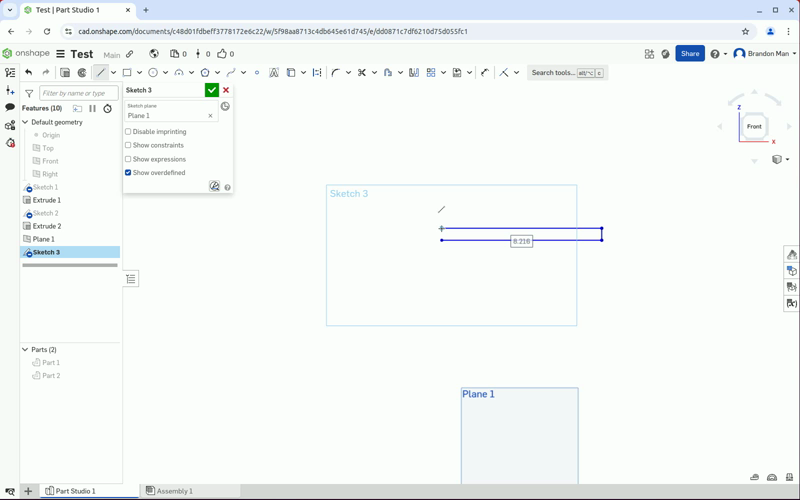
scroll(-6)
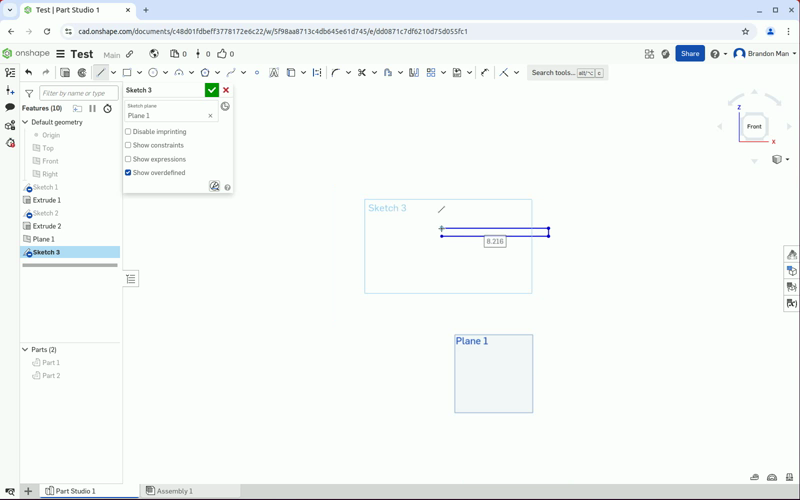
scroll(-6)
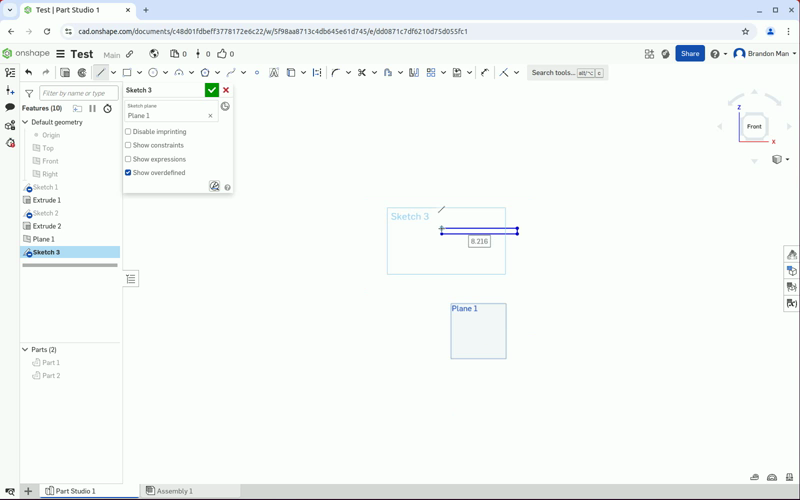
scroll(-6)
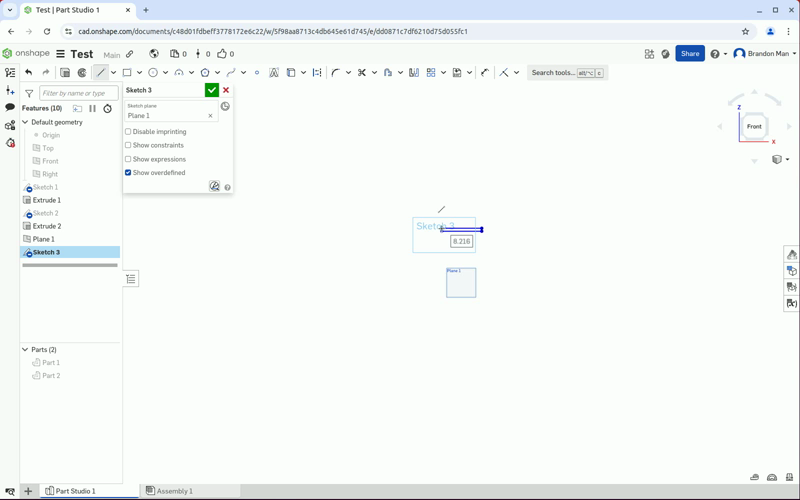
key_up(shift)
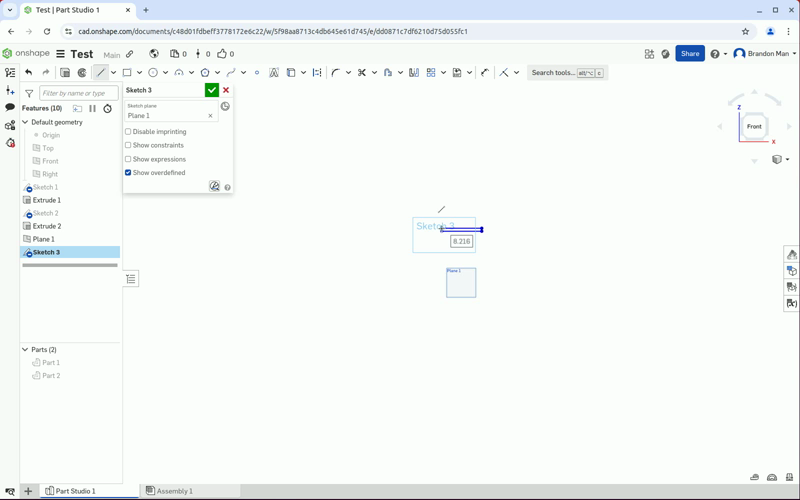
mouse_move(471, 228)
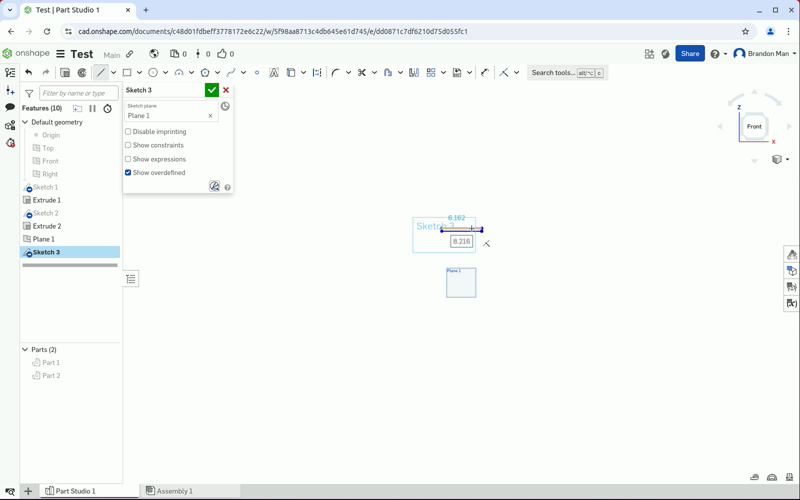
key_down(shift)
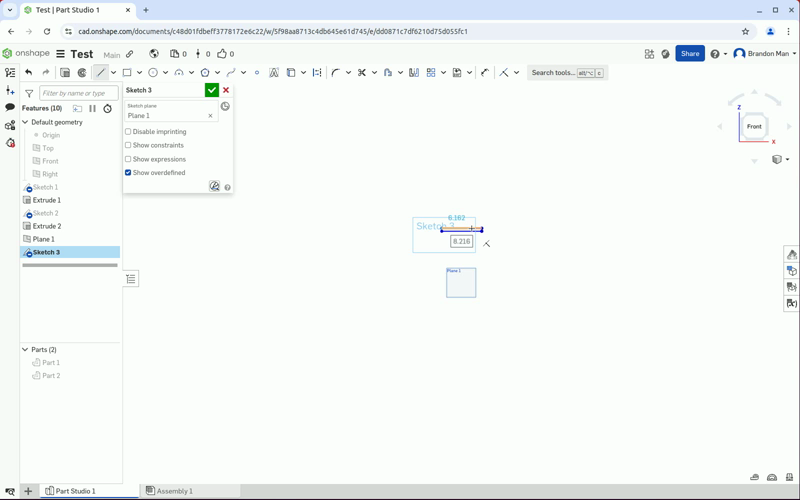
mouse_move(441, 231)
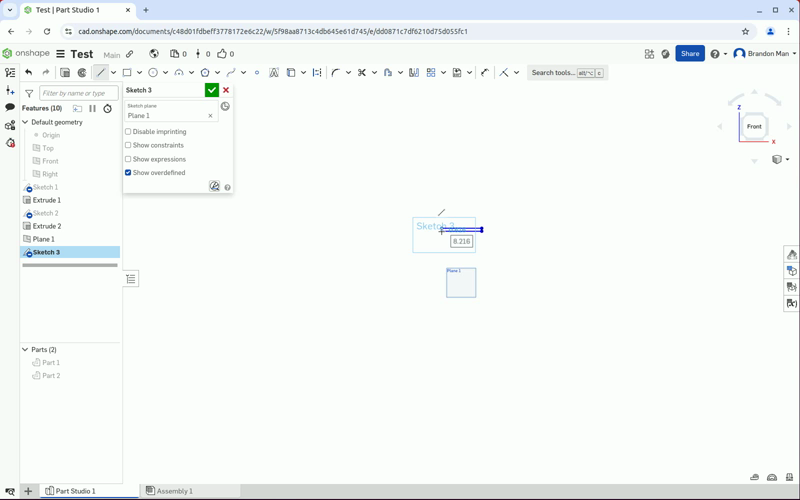
scroll(6)
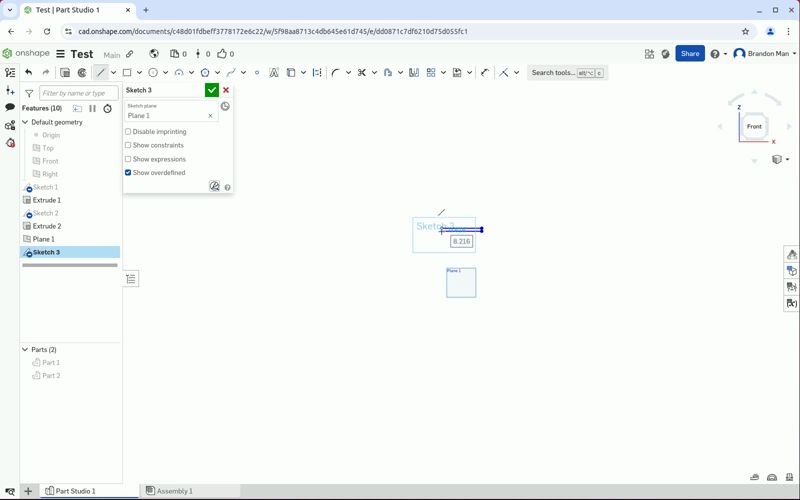
scroll(6)
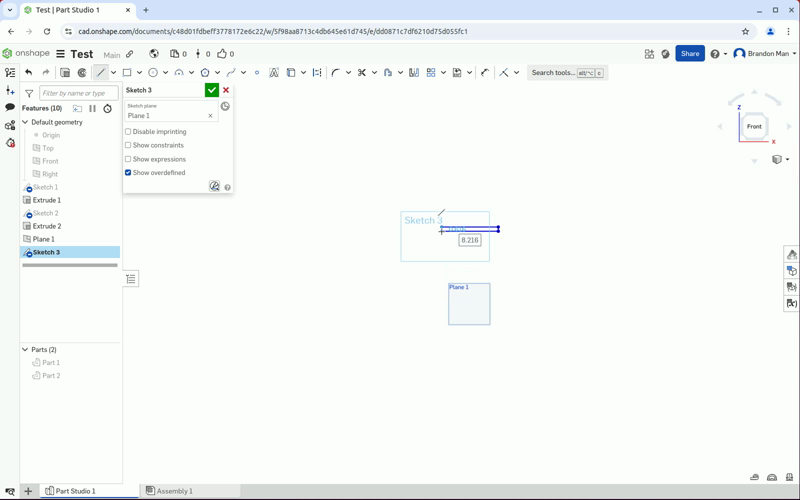
scroll(6)
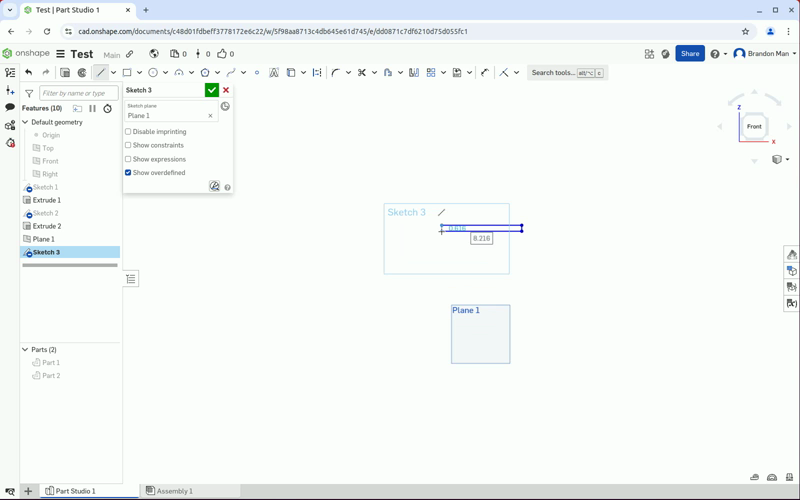
scroll(6)
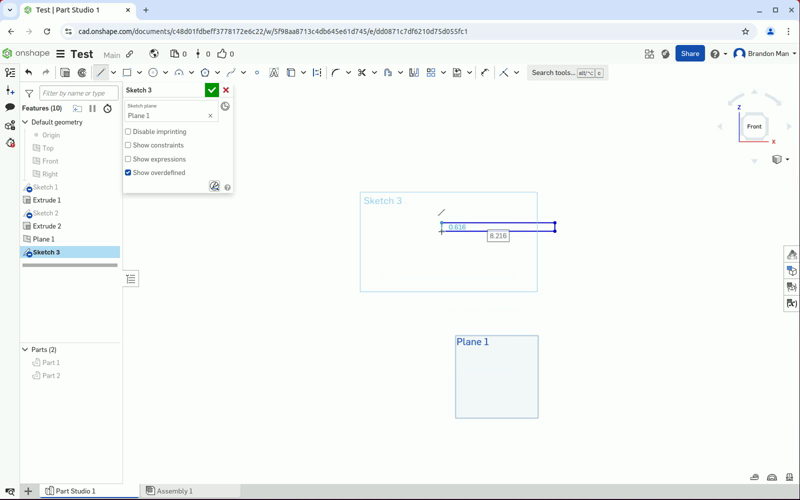
scroll(6)
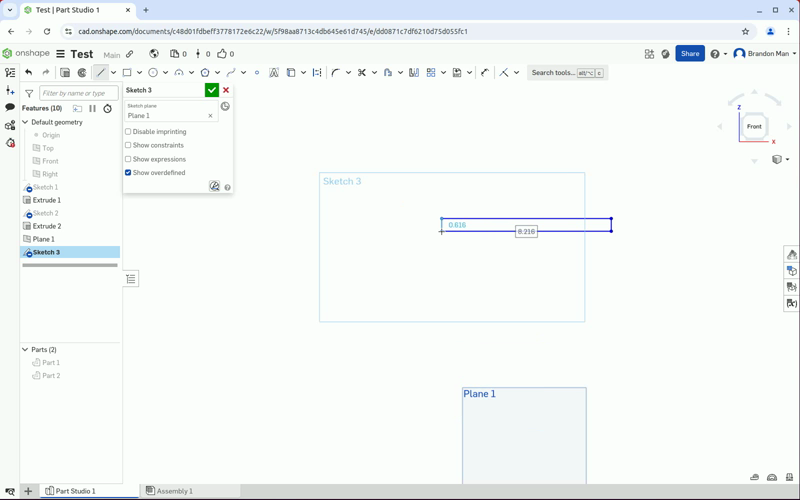
scroll(6)
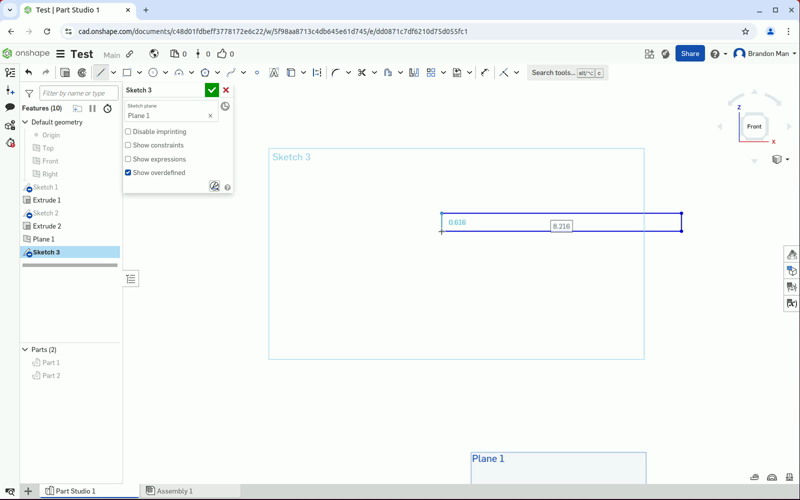
scroll(6)
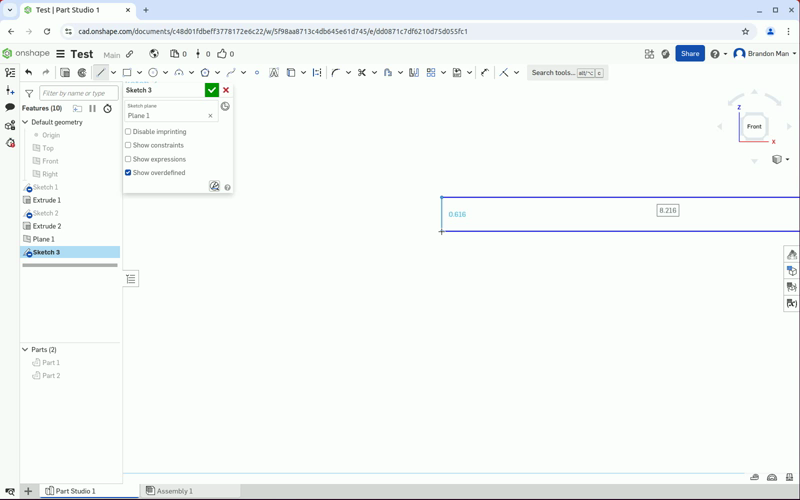
key_up(shift)
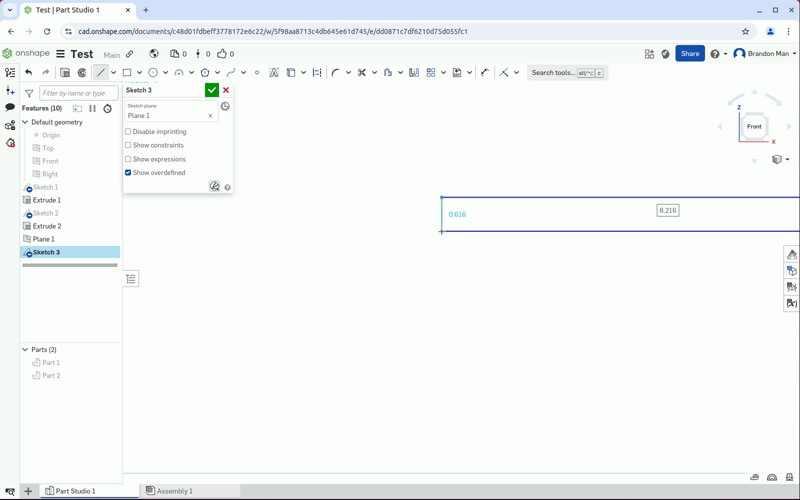
click(441, 231)
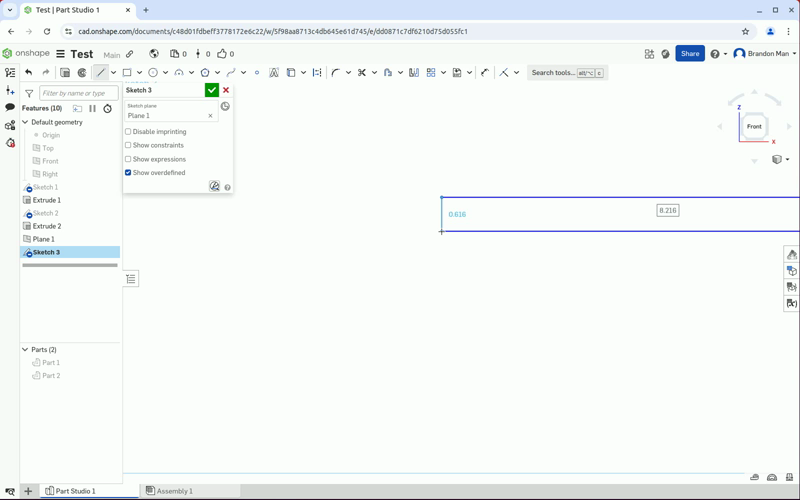
scroll(-6)
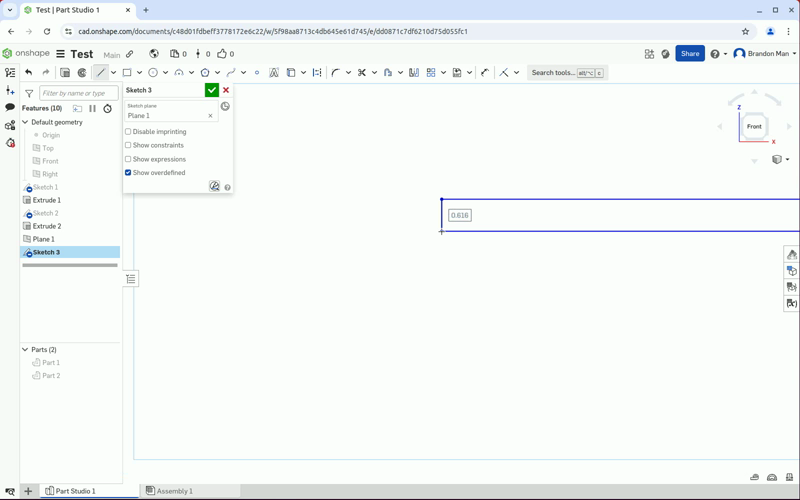
scroll(-6)
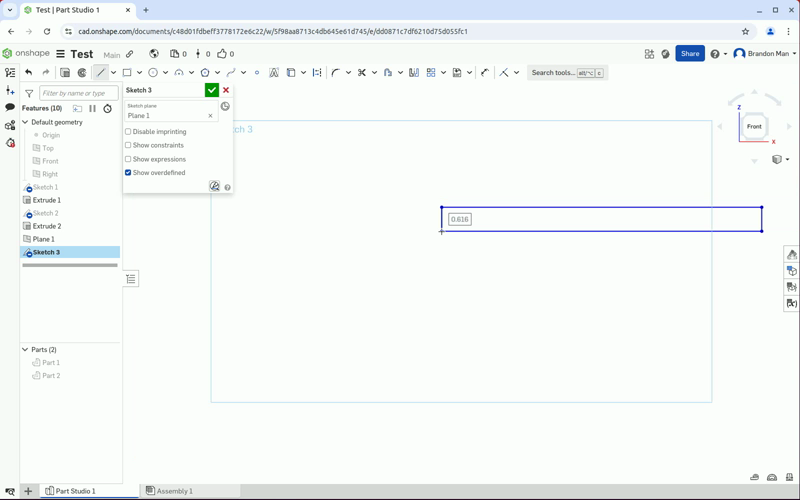
scroll(-6)
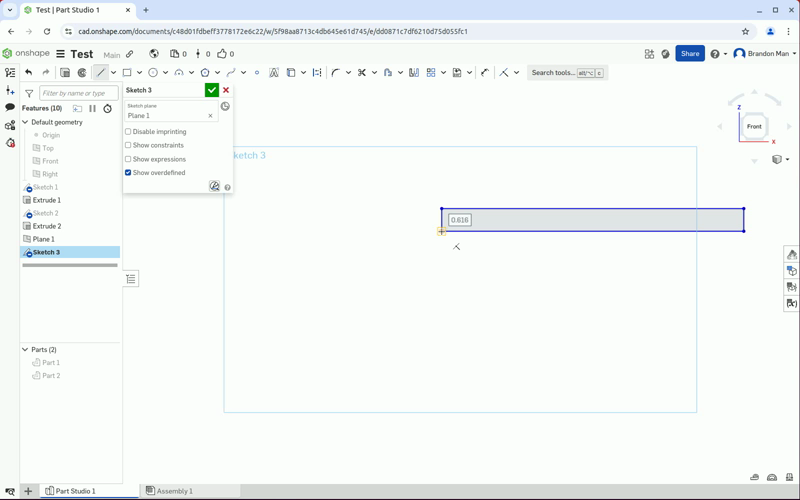
scroll(-6)
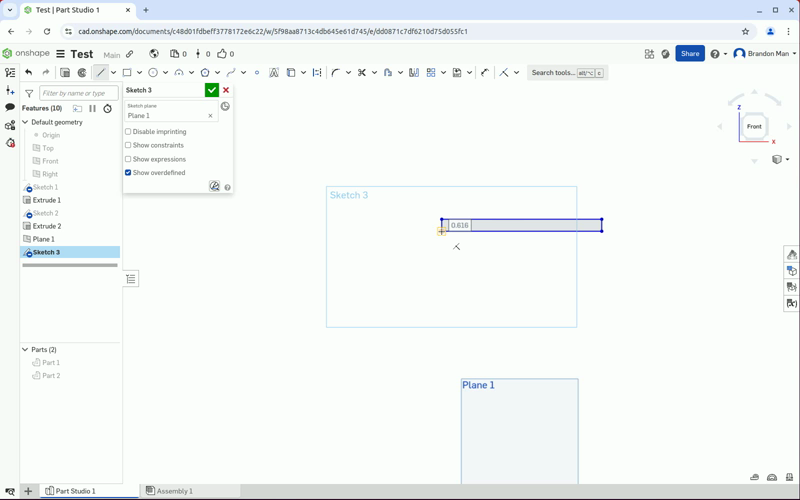
scroll(-6)
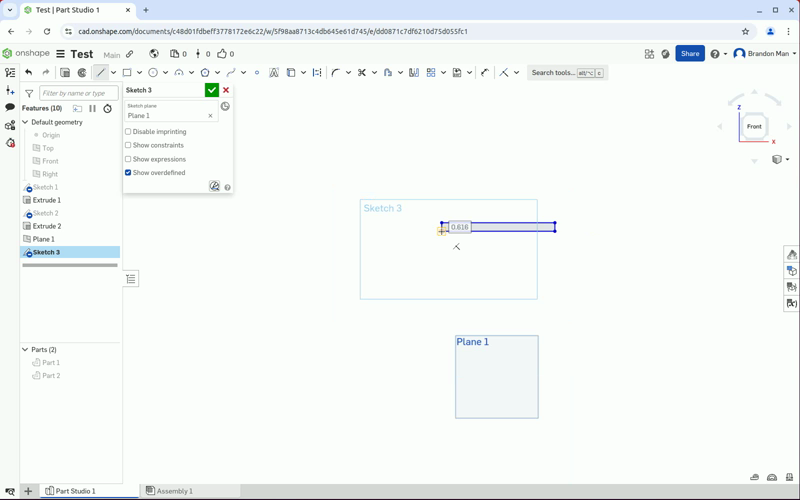
scroll(-6)
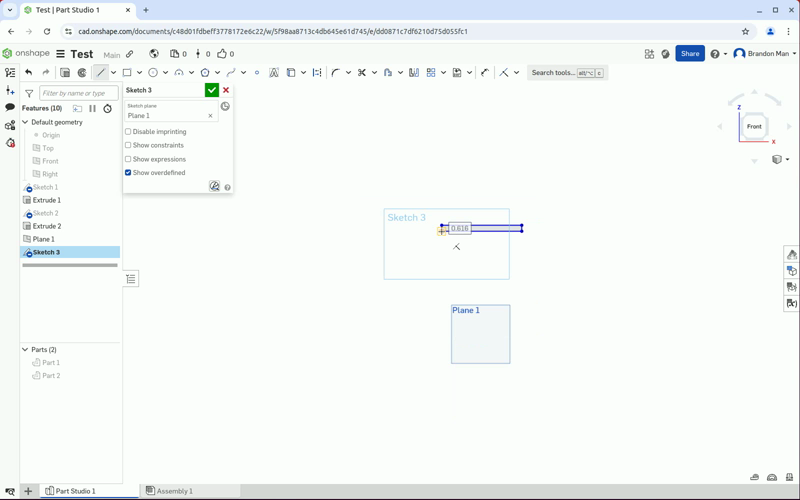
scroll(-6)
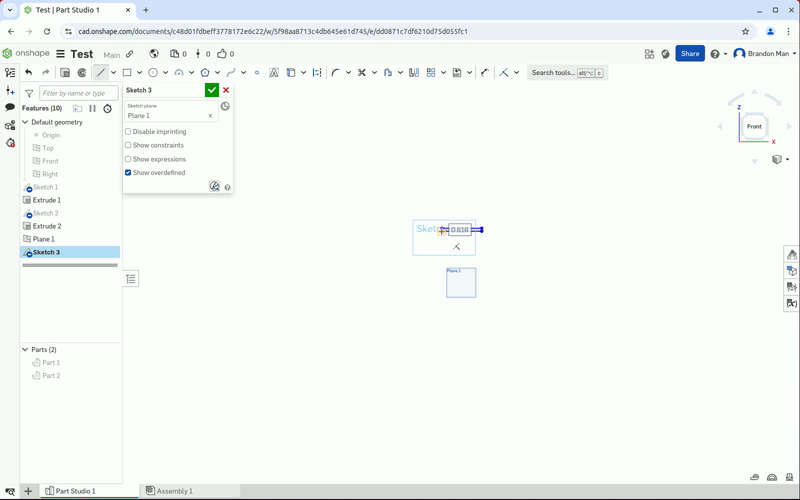
key(esc)
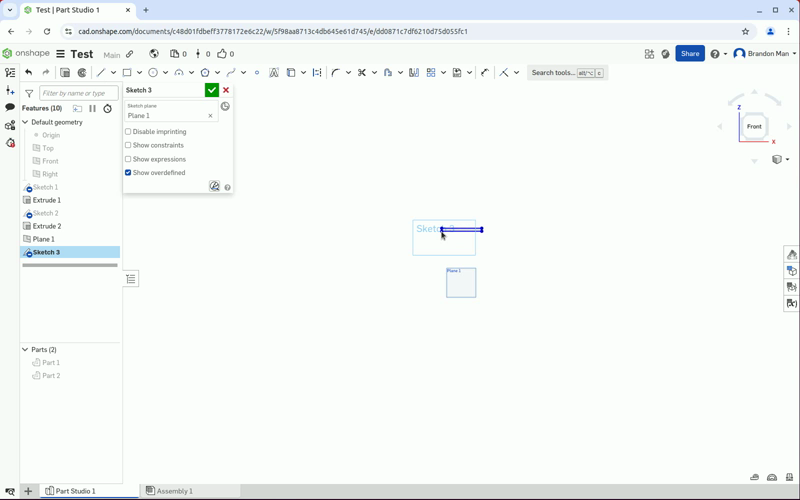
mouse_move(467, 228)
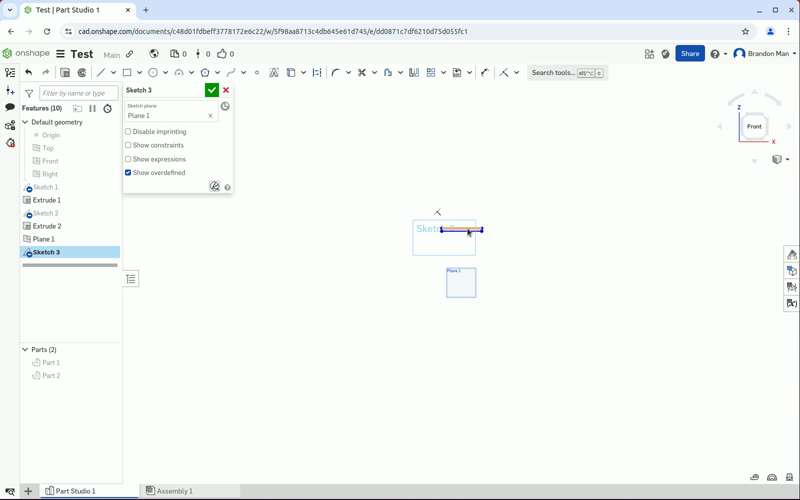
scroll(6)
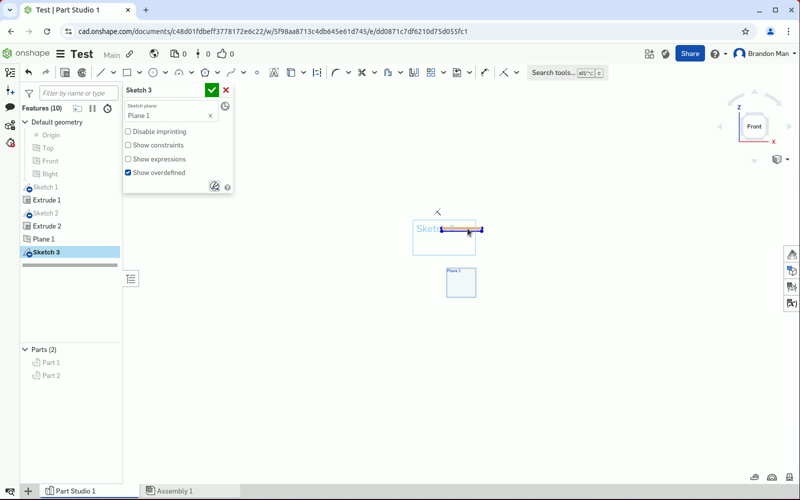
scroll(6)
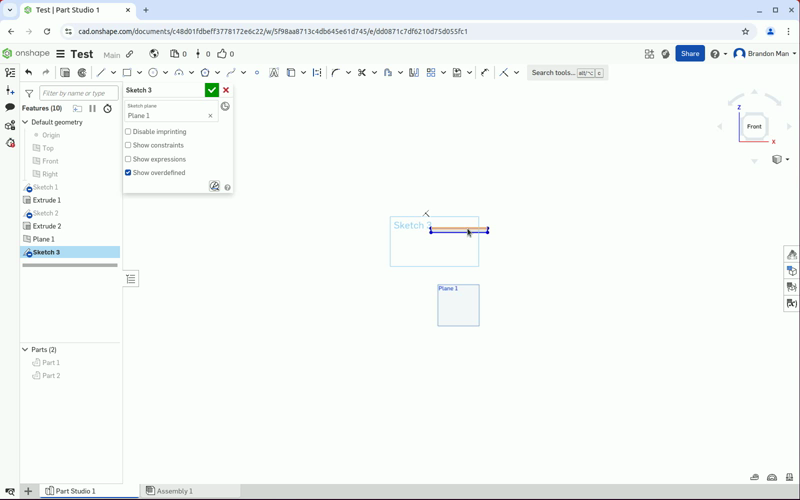
scroll(6)
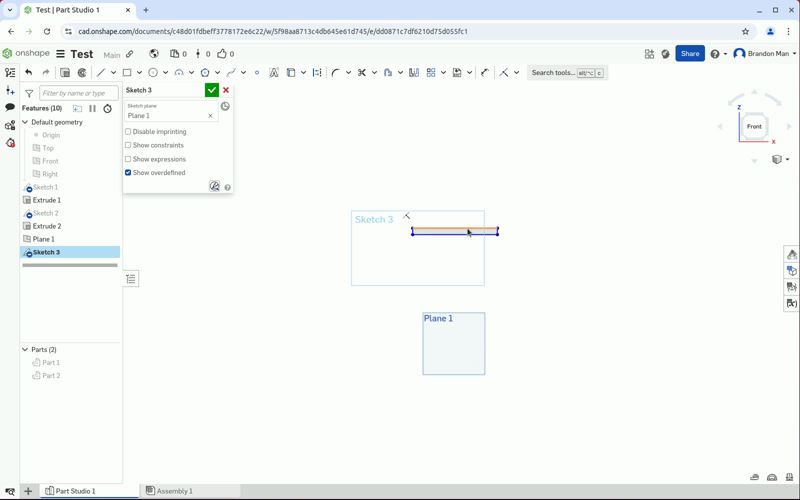
scroll(6)
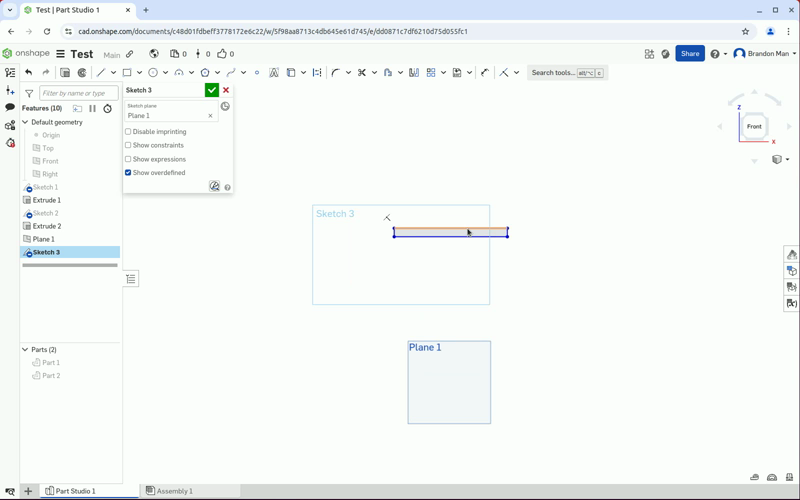
scroll(6)
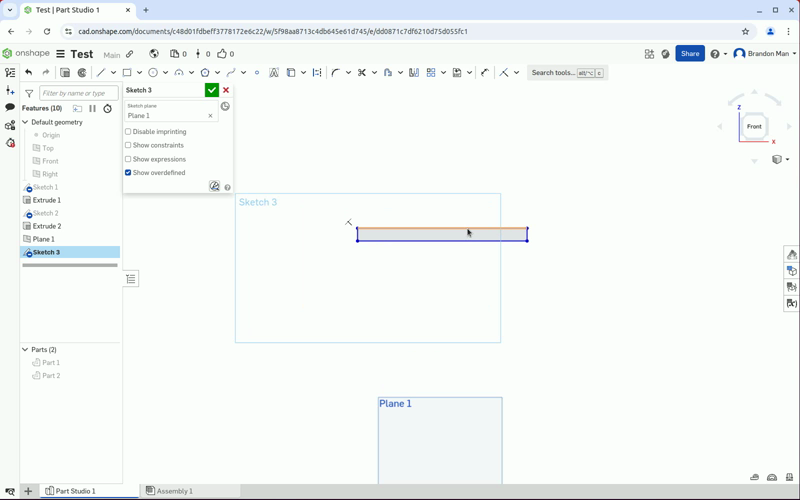
scroll(6)
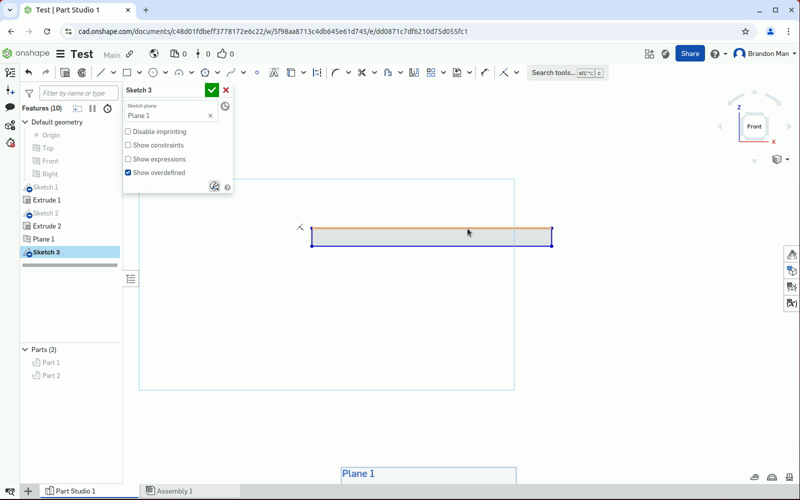
scroll(6)
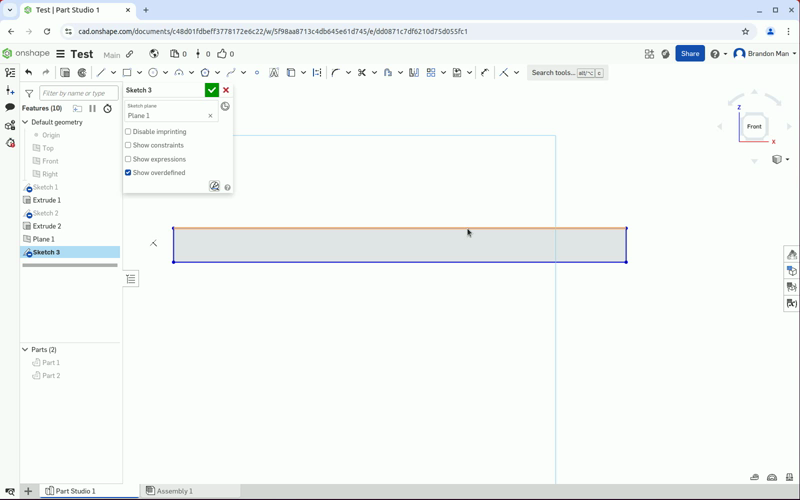
click(467, 228)
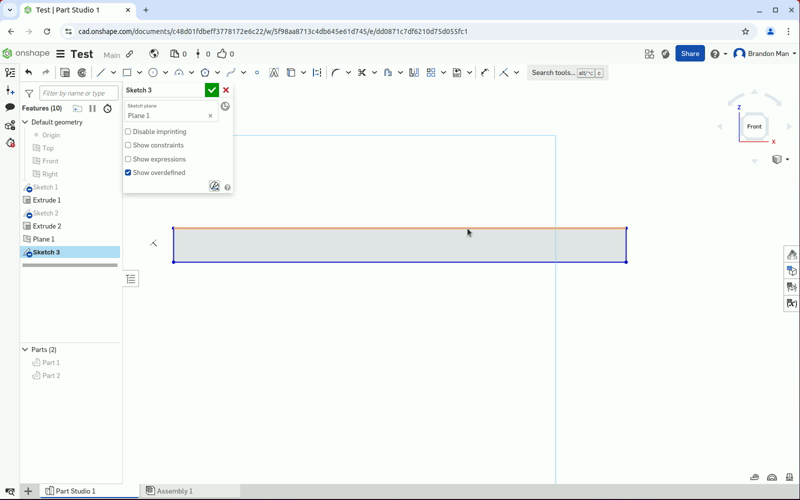
scroll(-6)
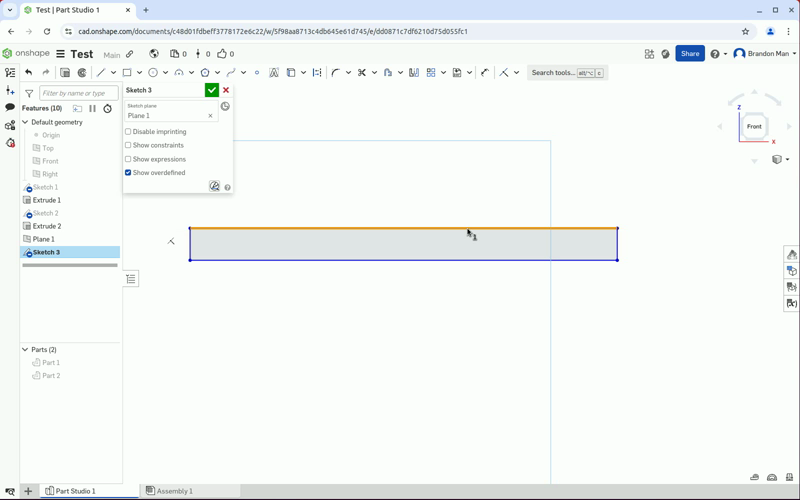
scroll(-6)
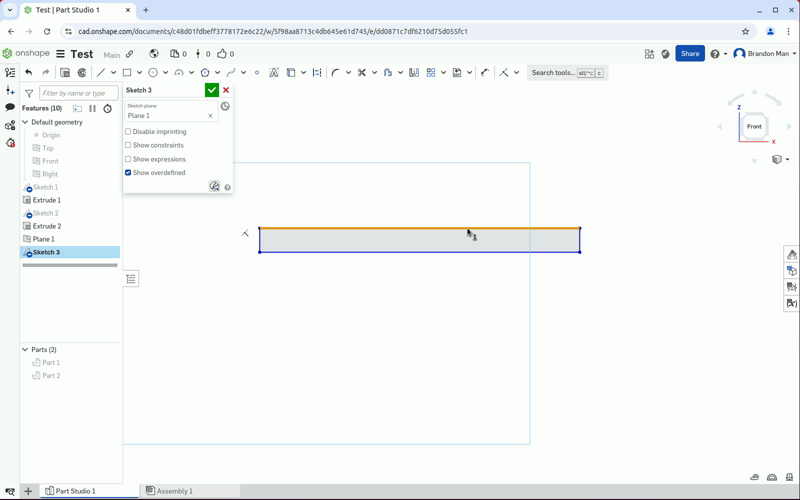
scroll(-6)
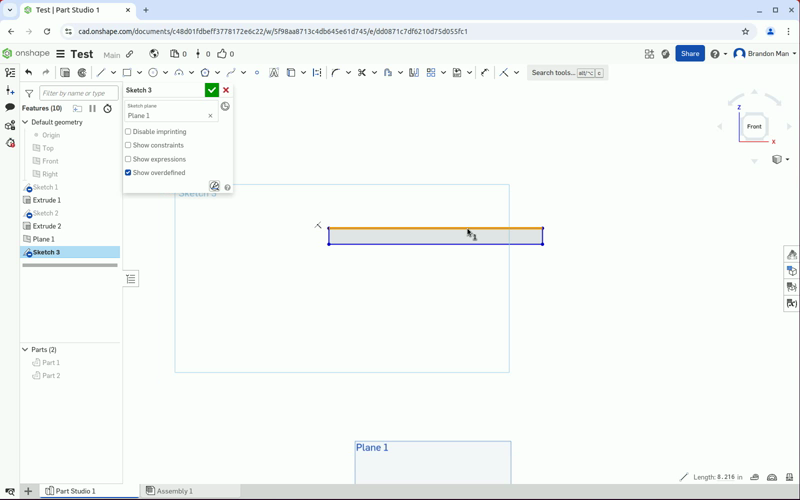
scroll(-6)
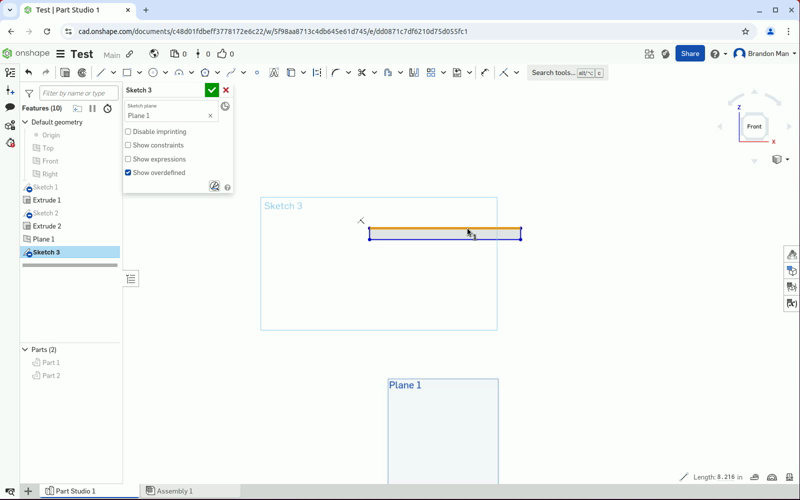
scroll(-6)
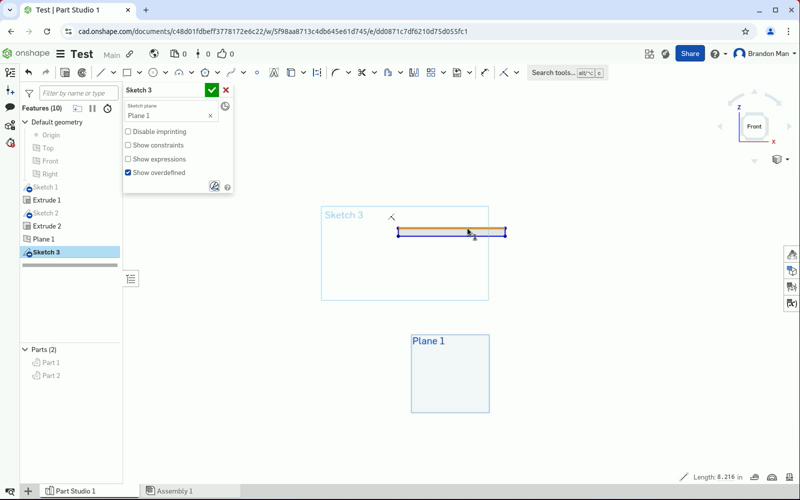
scroll(-6)
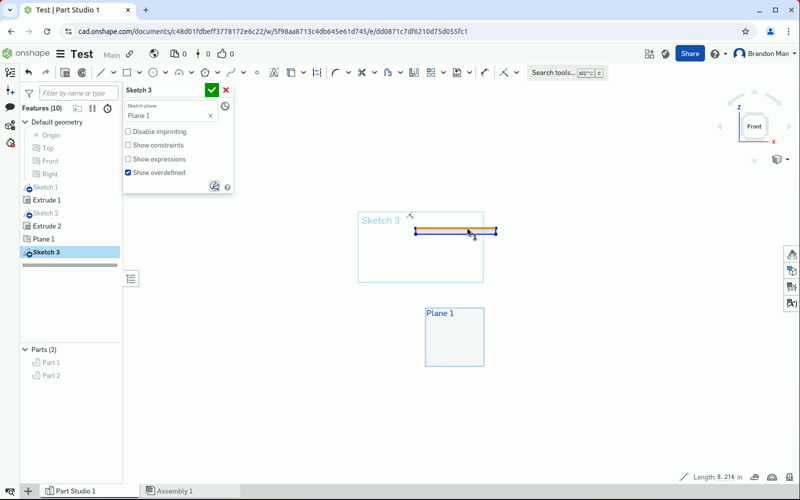
scroll(-6)
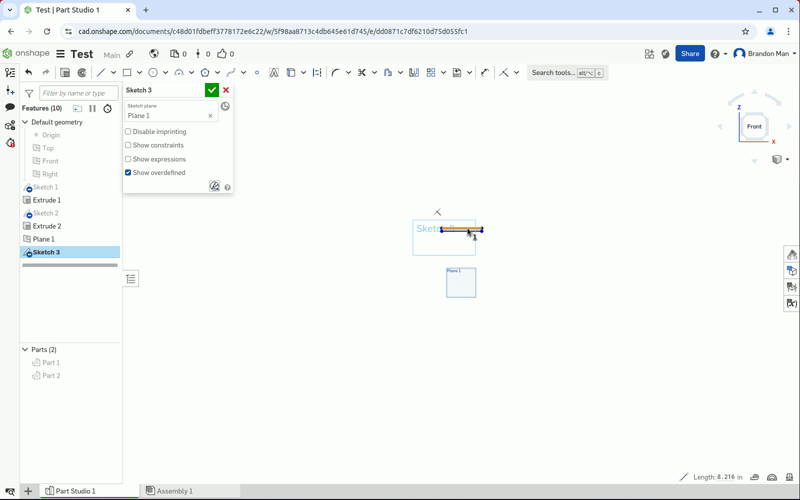
mouse_move(73, 352)
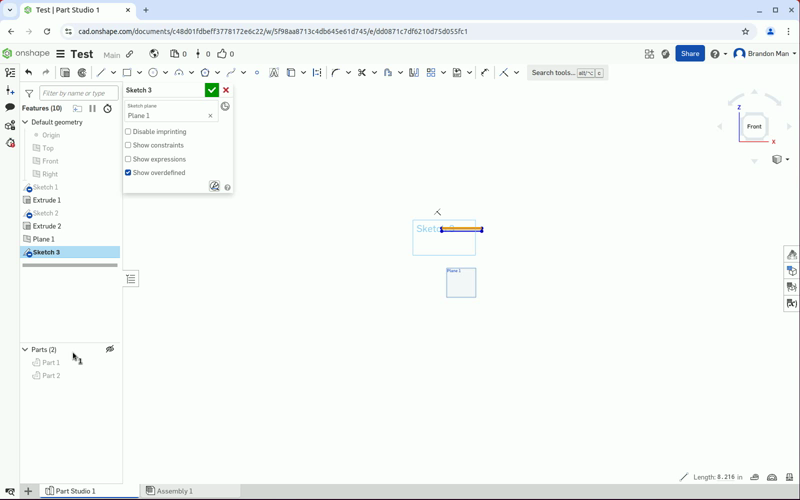
key(shift+y)
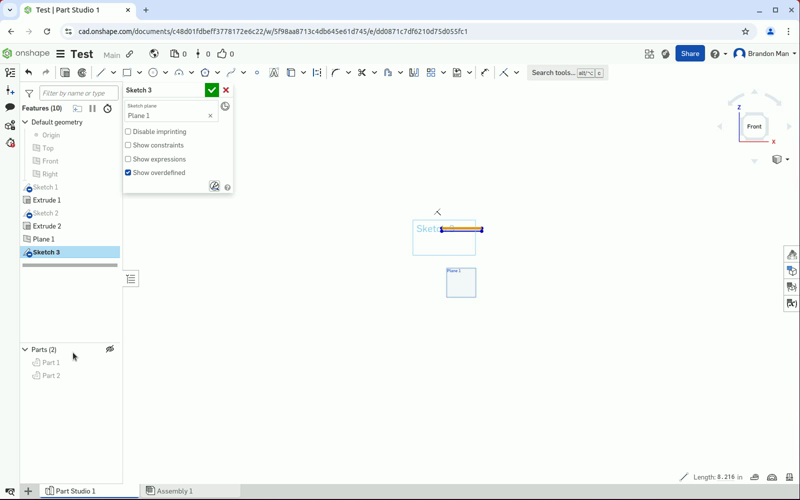
key(shift+e)
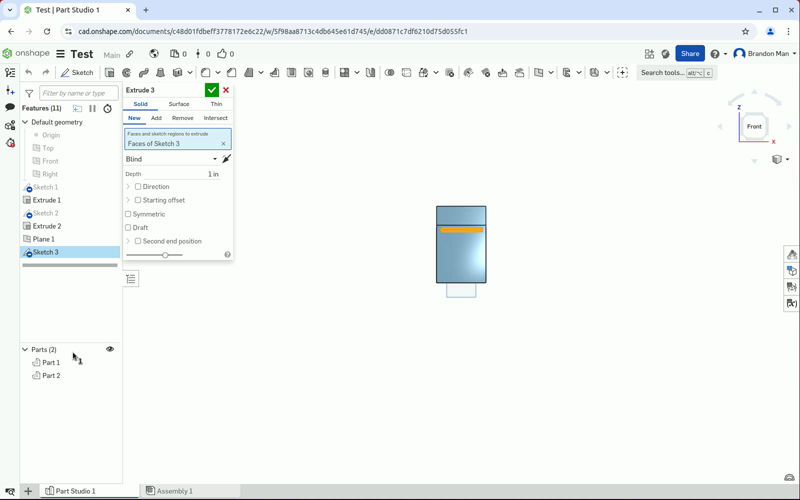
mouse_move(143, 106)
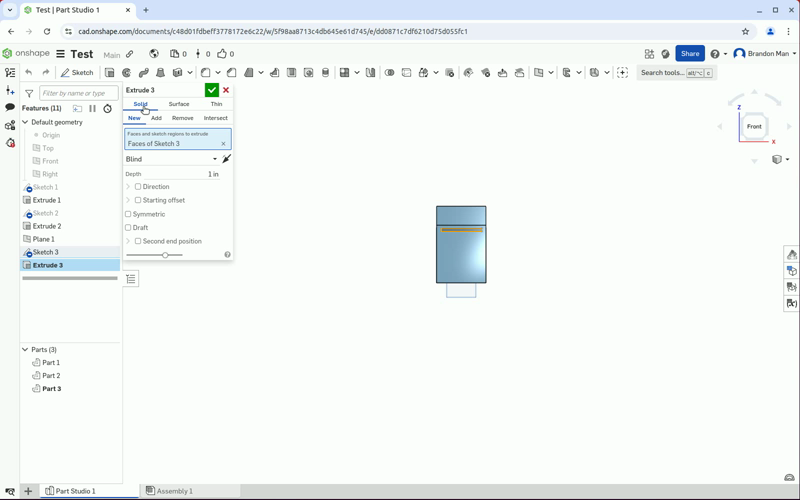
click(143, 106)
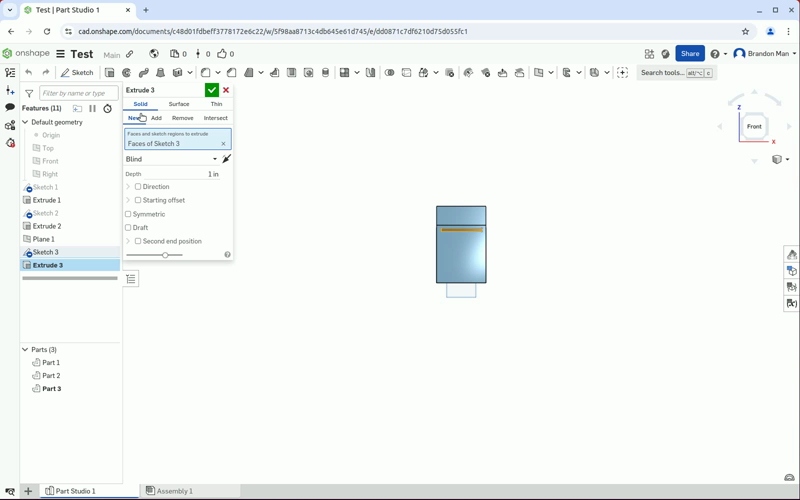
mouse_move(137, 120)
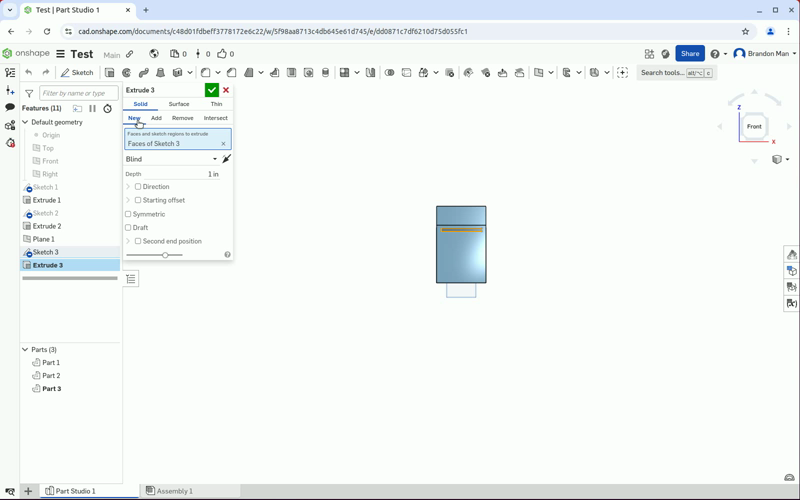
click(137, 120)
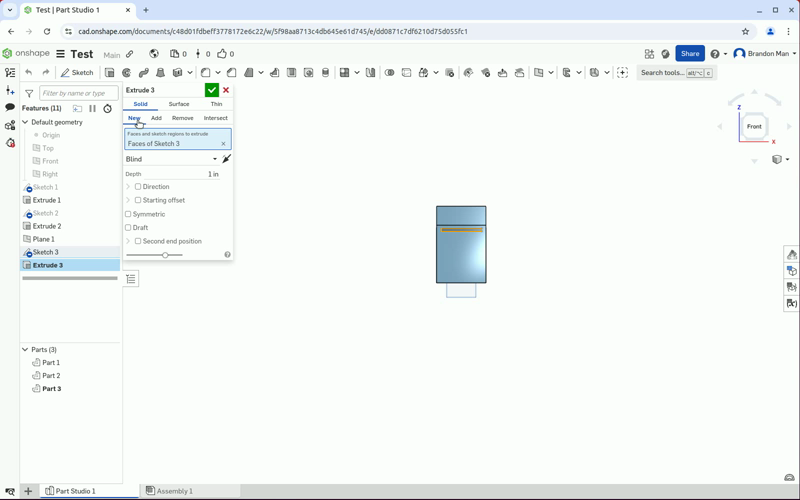
key(tab, 4)
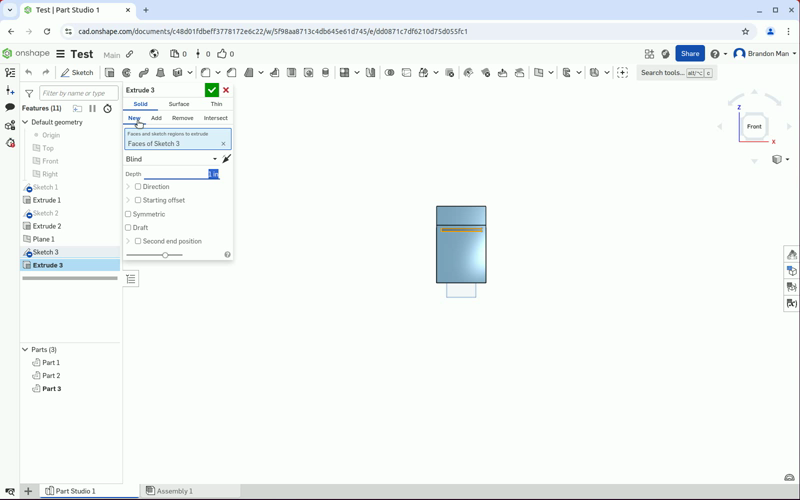
text(0.722)
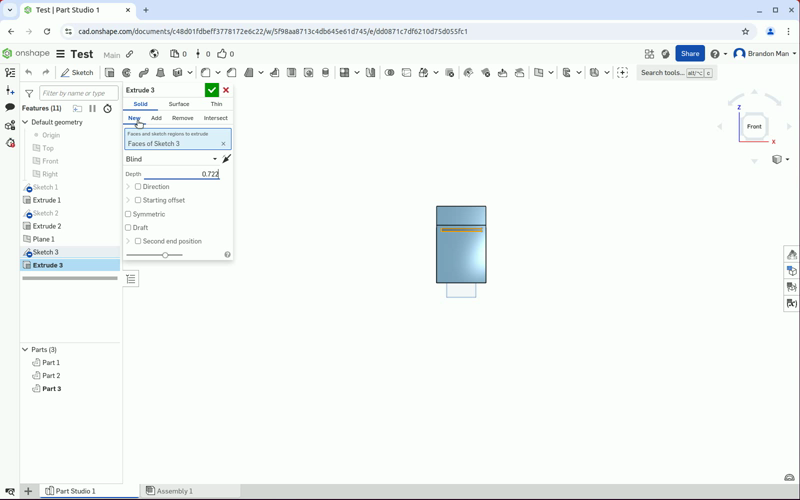
key(enter)
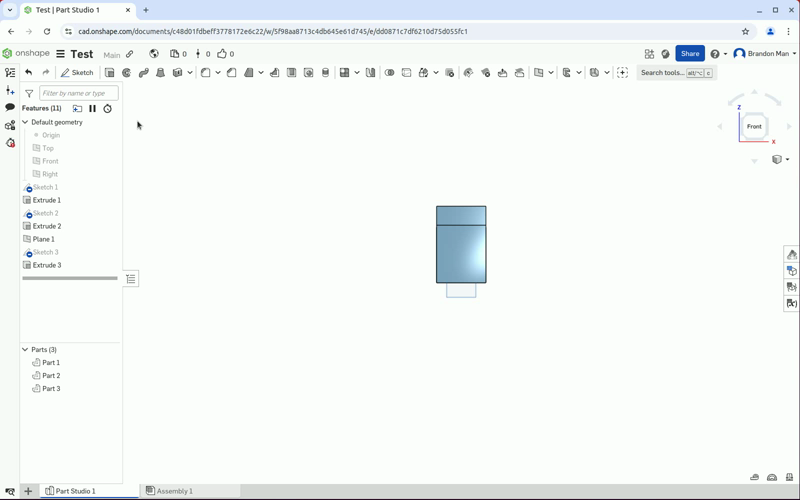
key(shift+h)
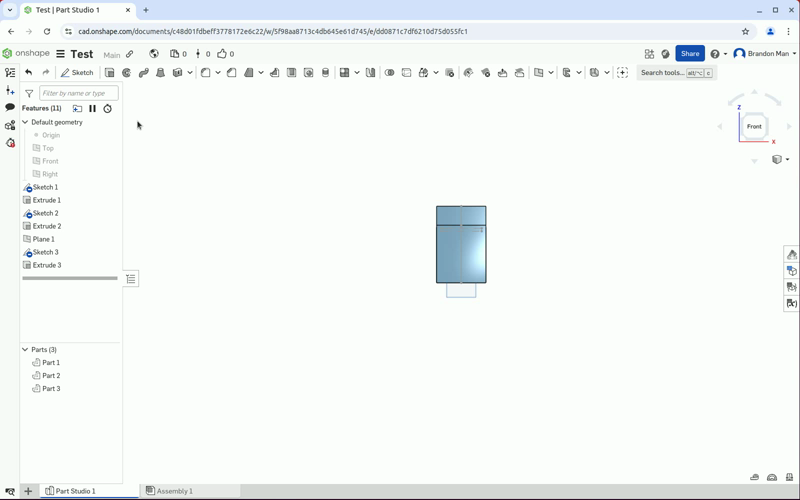
key(shift+h)
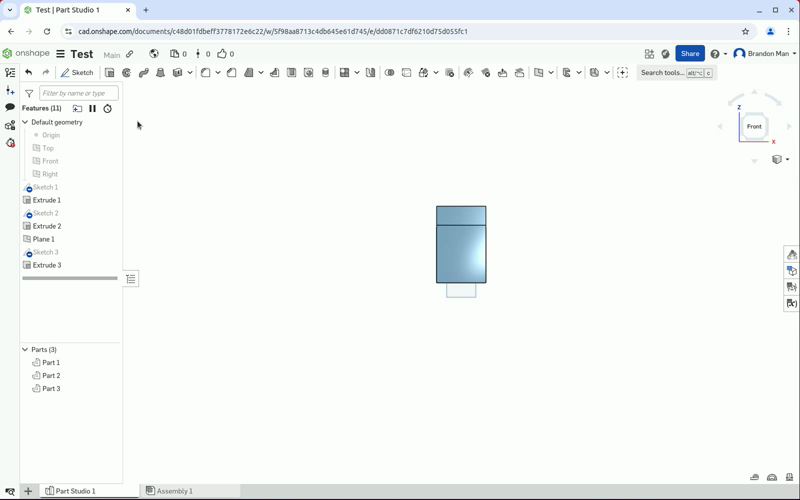
mouse_move(73, 189)
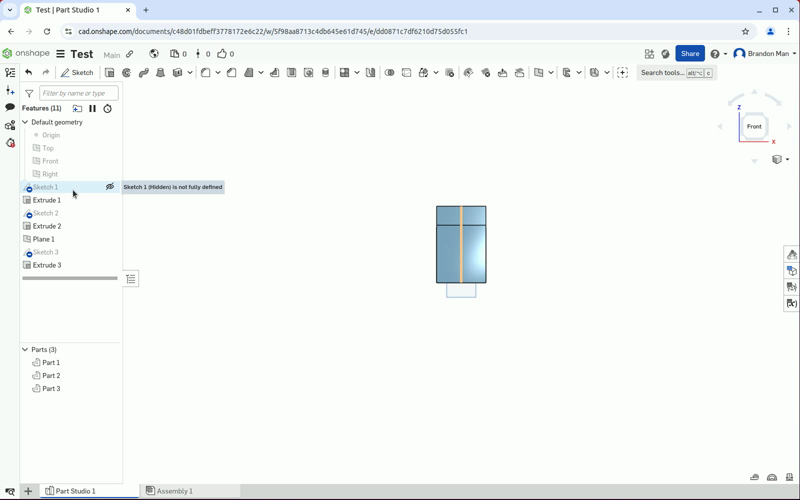
click(73, 189)
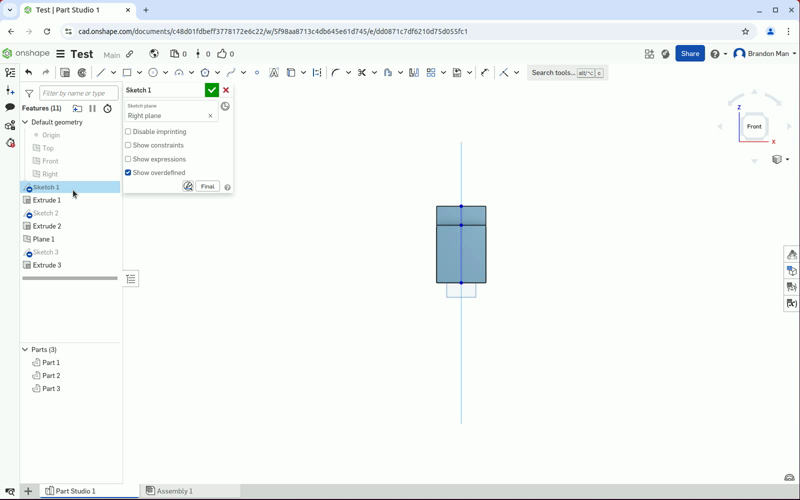
mouse_move(229, 92)
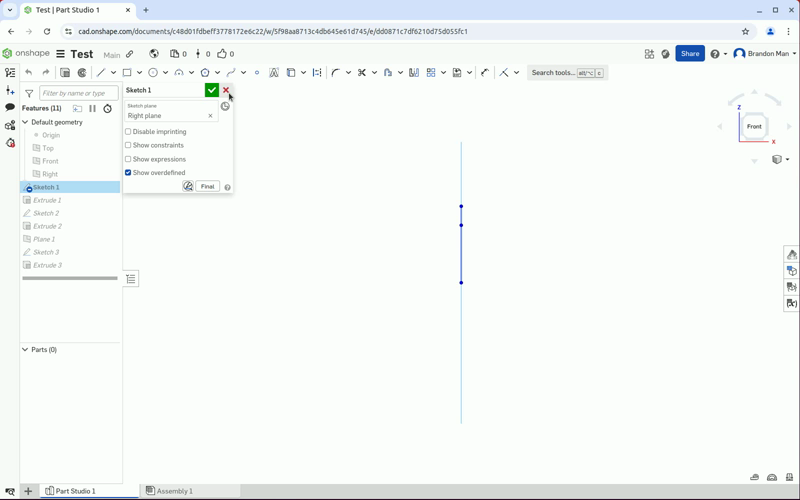
click(229, 92)
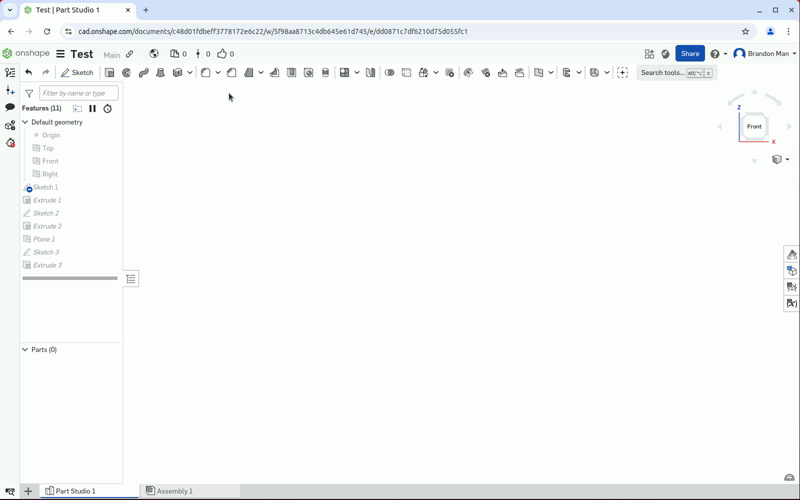
mouse_move(73, 352)
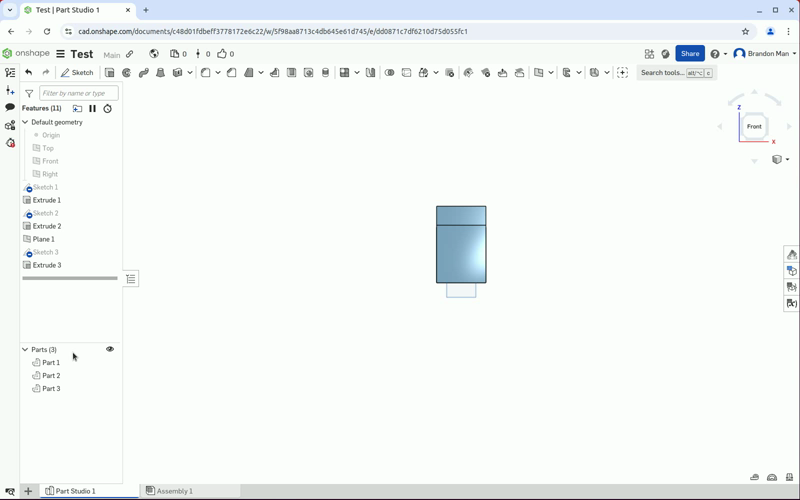
key(y)
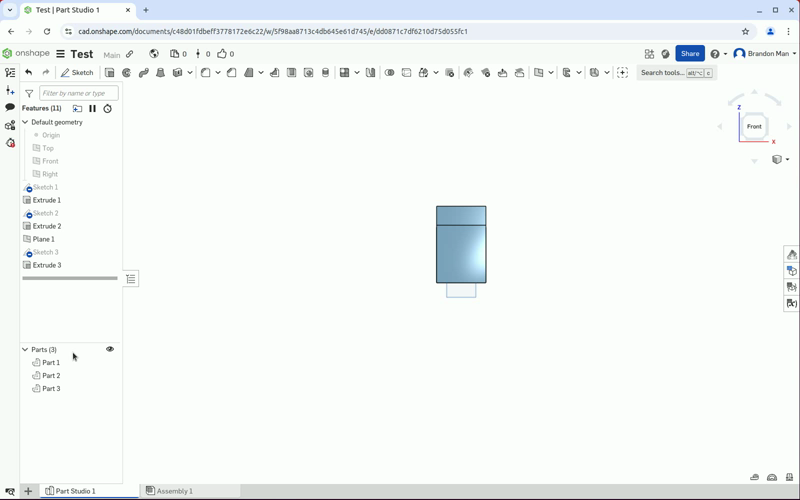
key(shift+p)
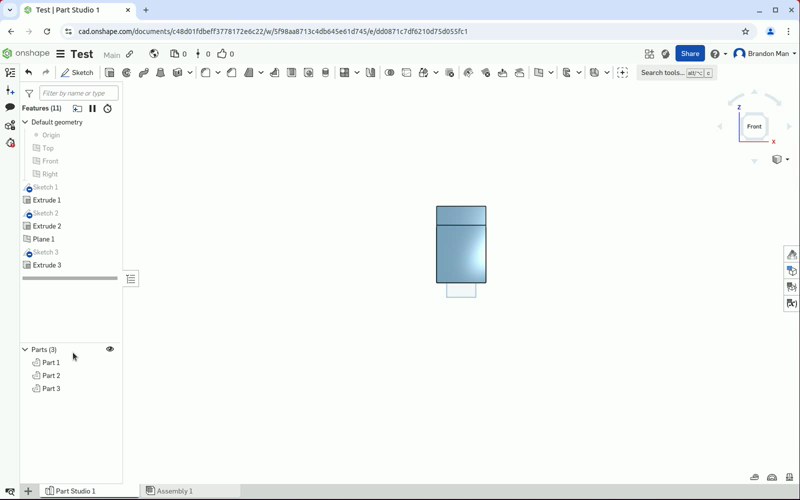
key(space)
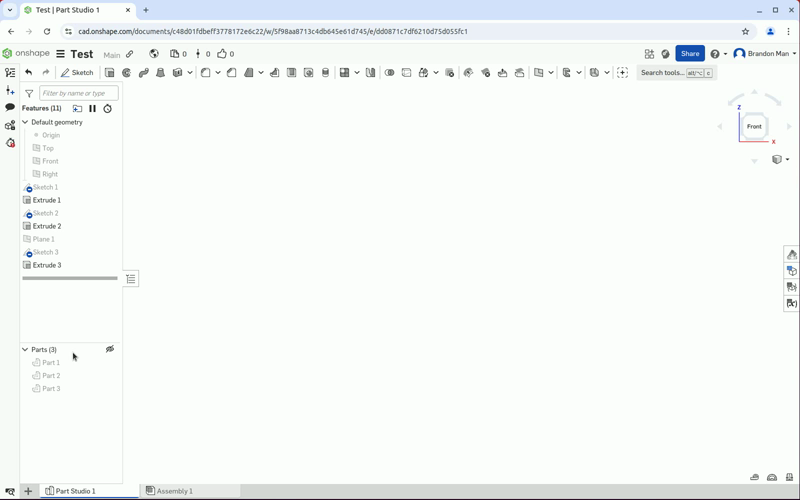
key_down(shift)
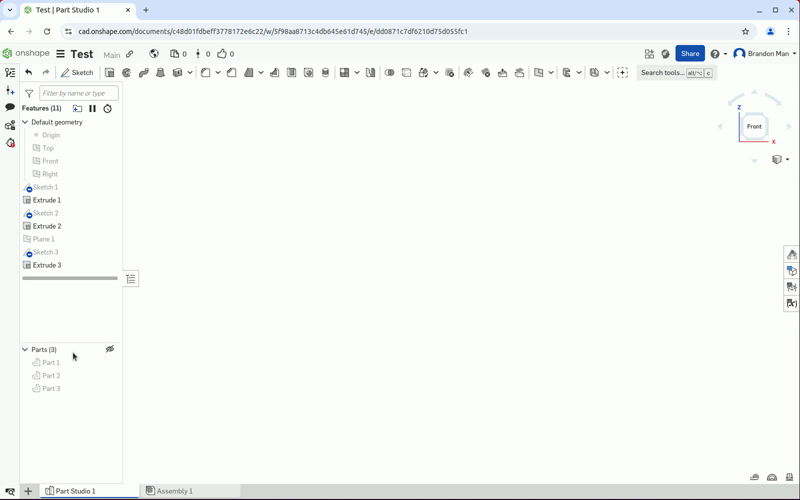
key(down)
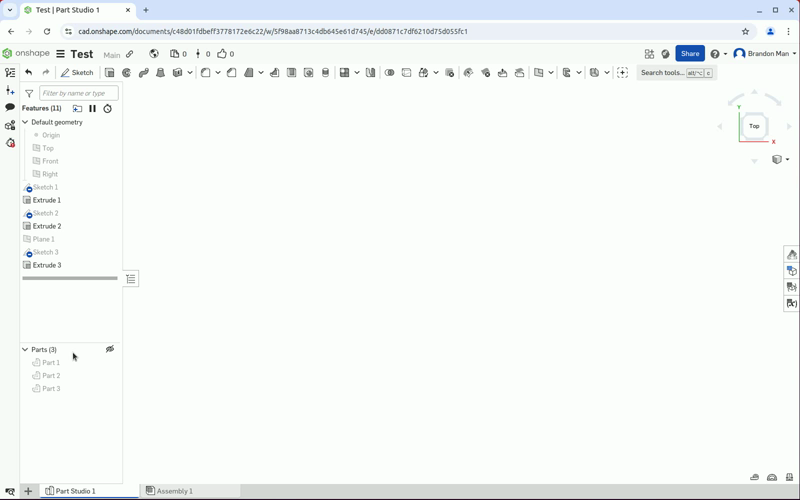
key_up(shift)
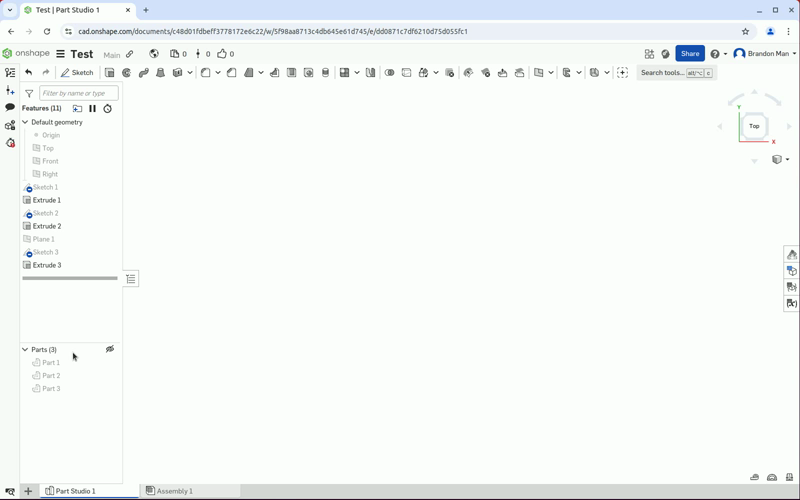
mouse_move(73, 352)
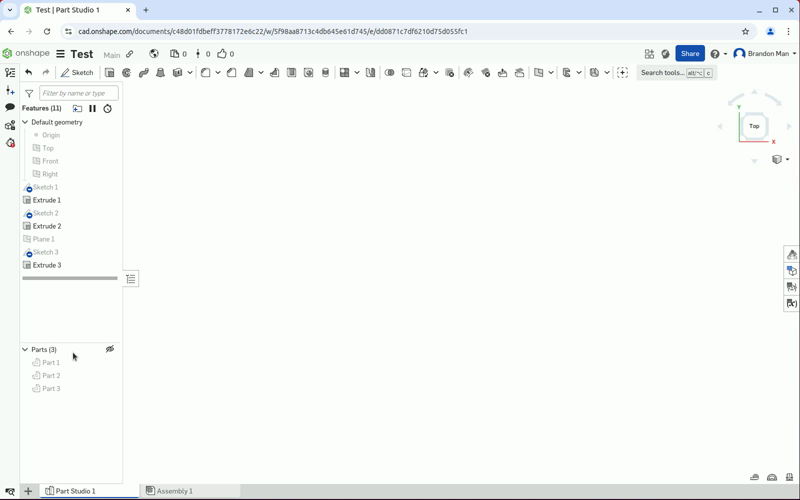
key(shift+y)
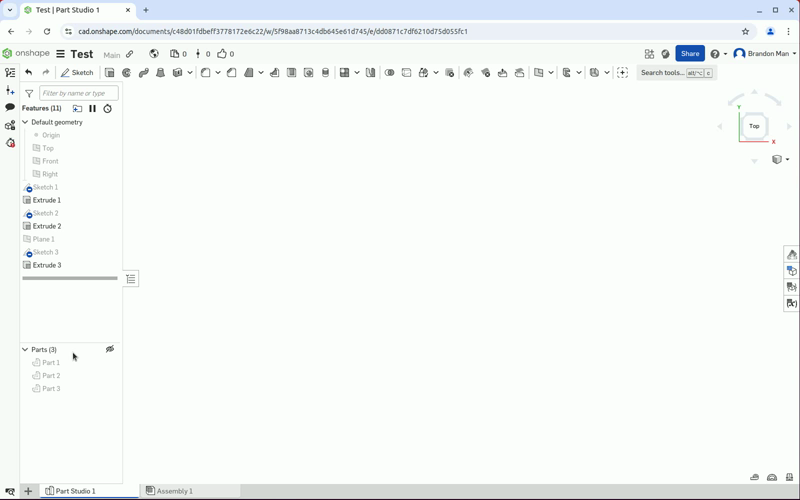
key(shift+s)
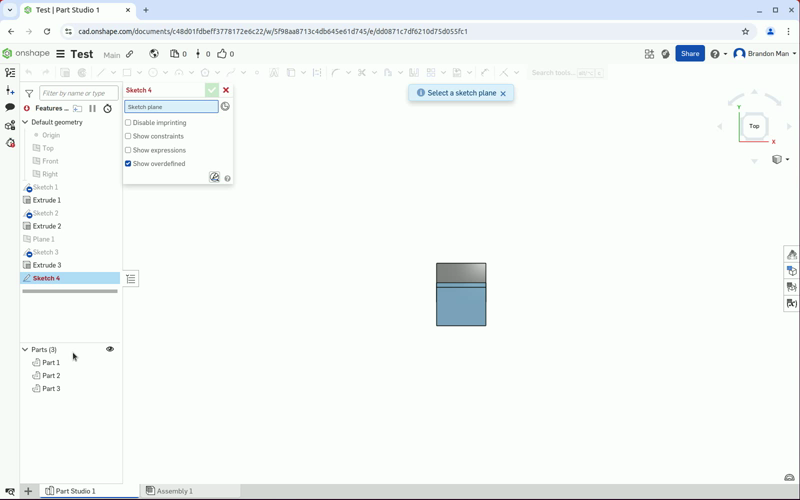
mouse_move(73, 150)
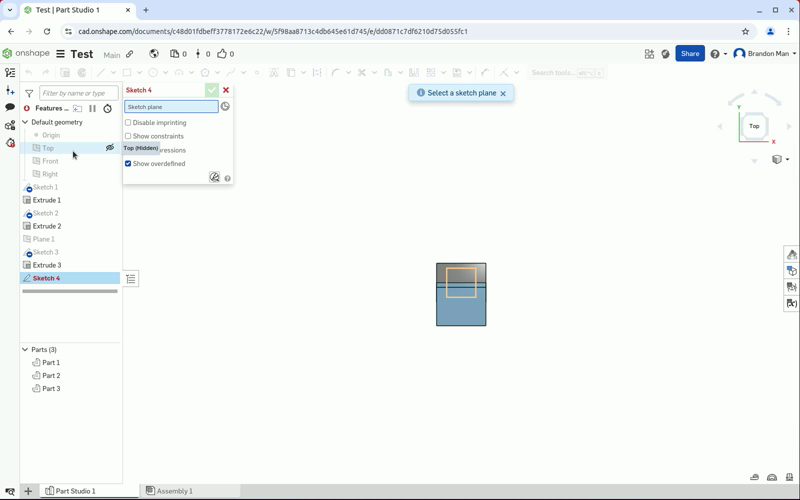
click(73, 150)
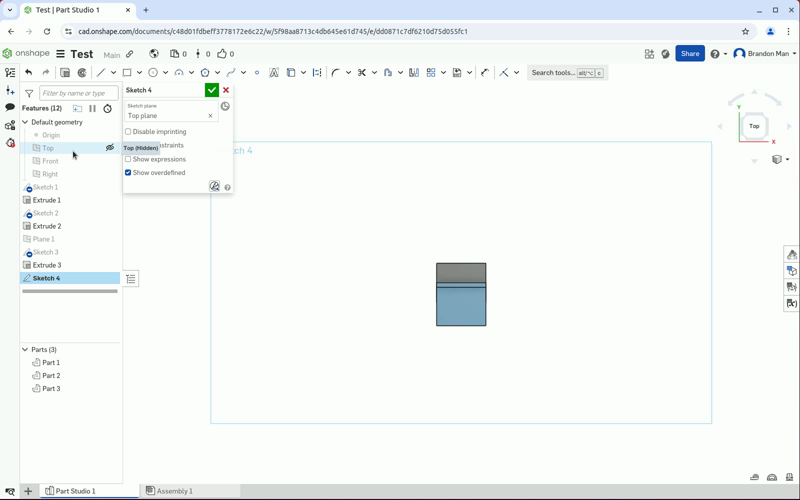
mouse_move(73, 352)
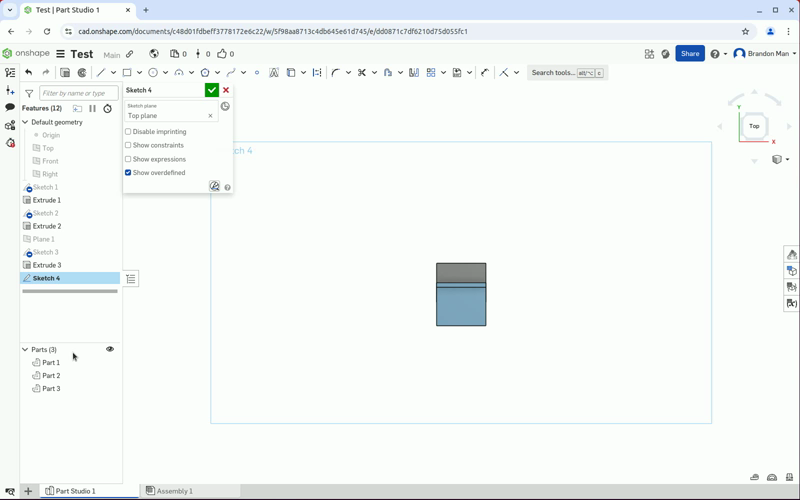
key(y)
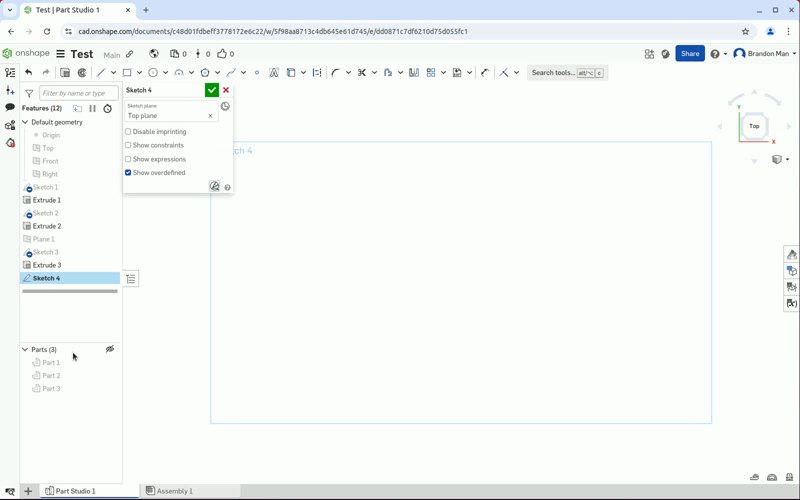
key(l)
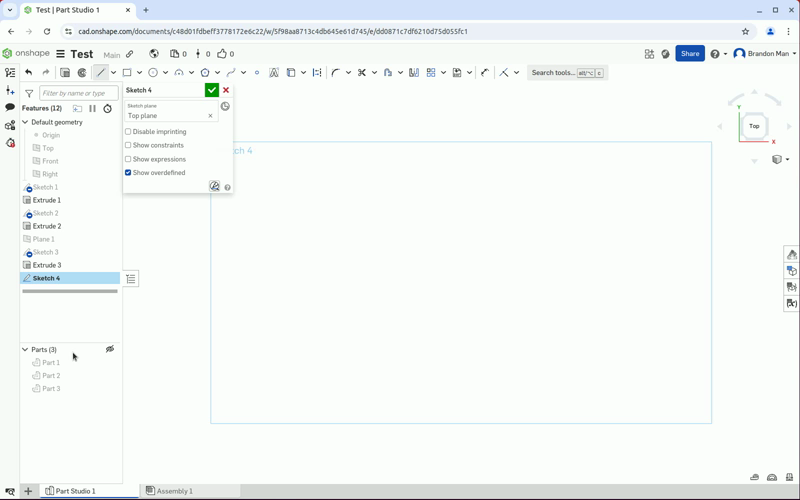
key_down(shift)
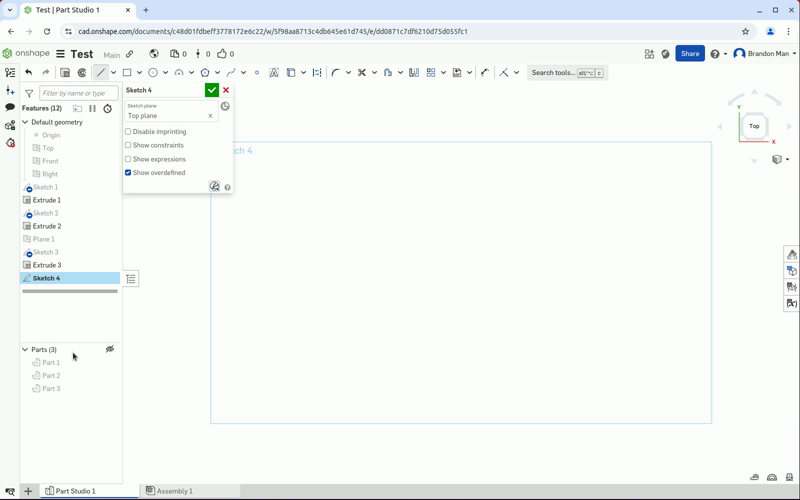
mouse_move(434, 311)
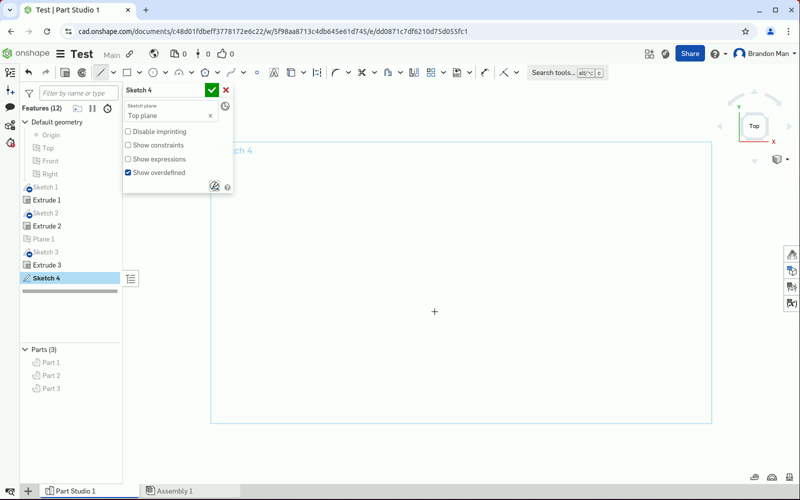
click(434, 311)
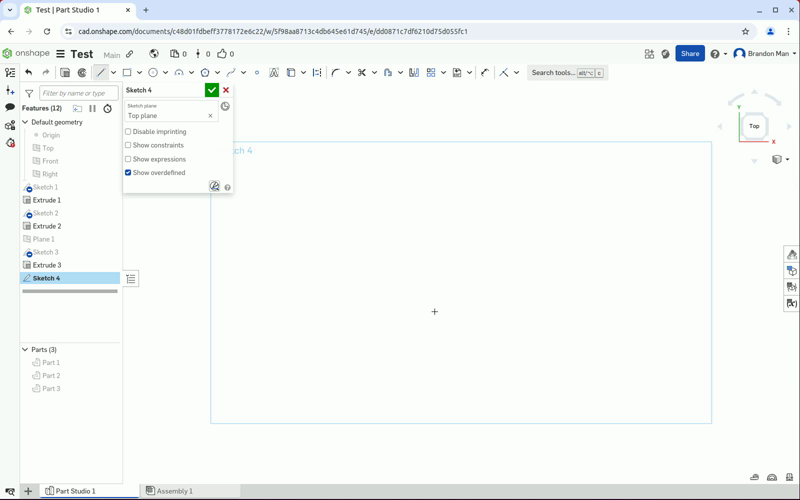
key_up(shift)
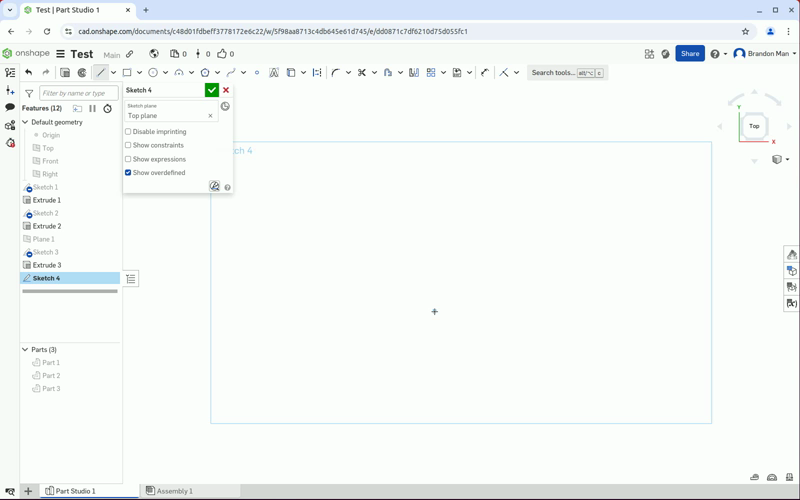
key_down(shift)
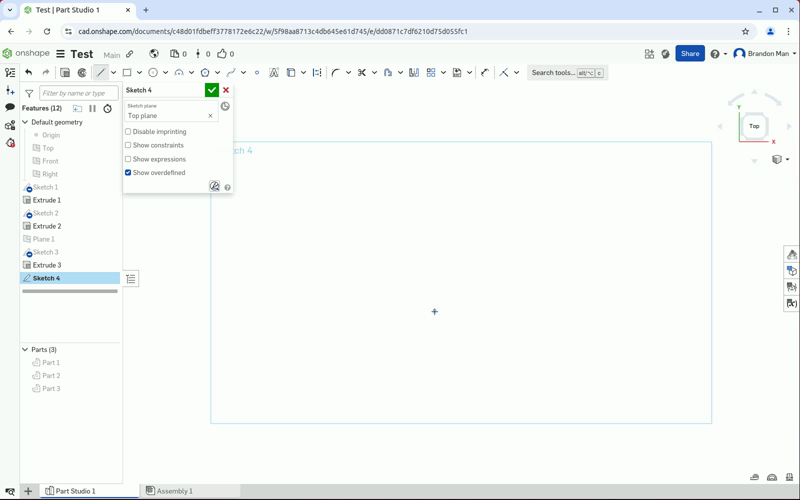
mouse_move(464, 311)
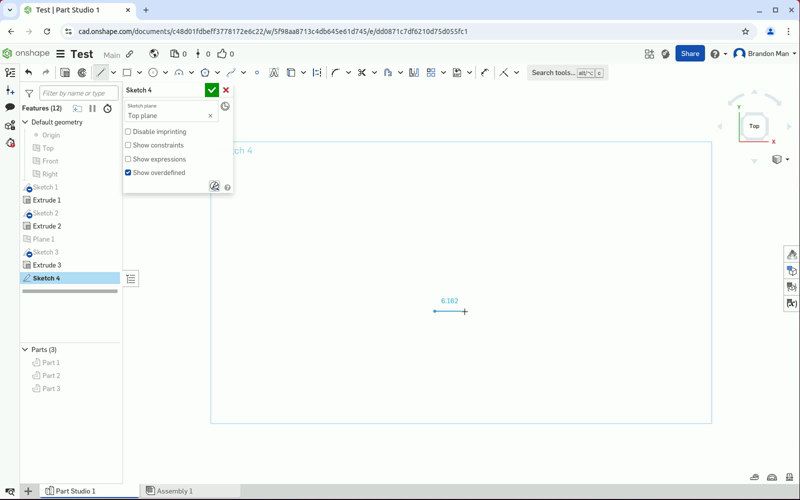
mouse_move(487, 311)
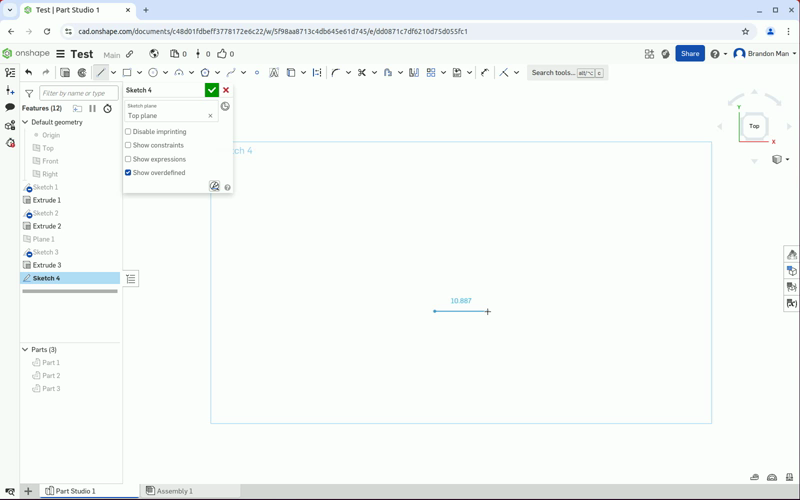
click(487, 311)
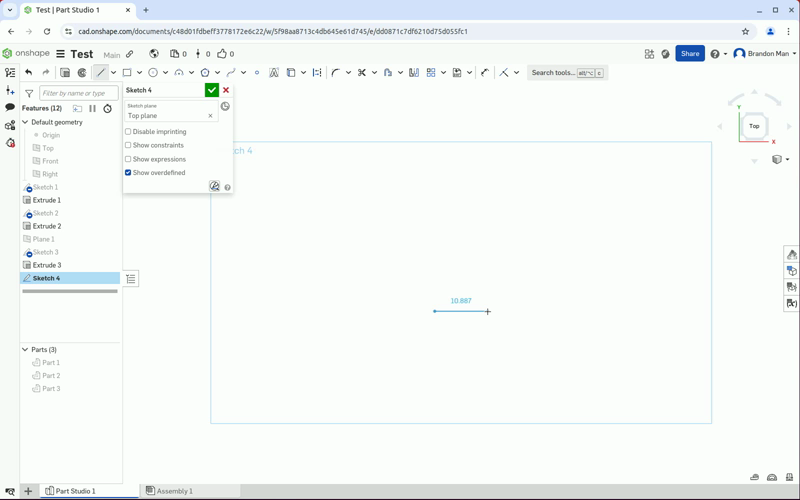
key_up(shift)
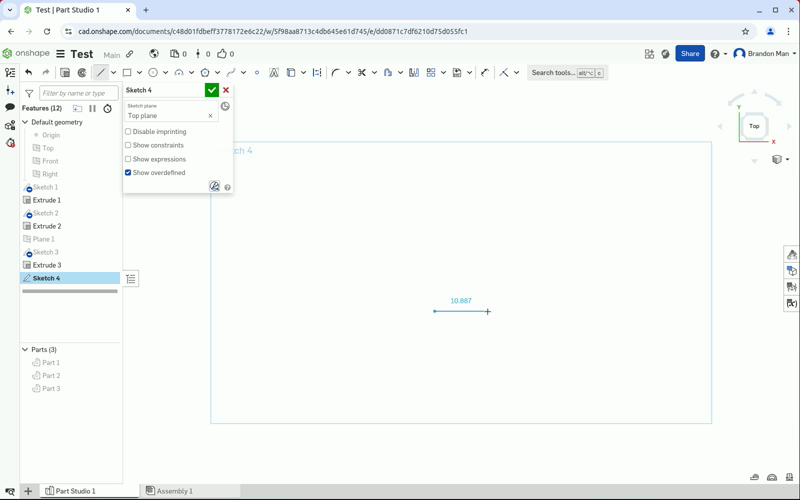
key_down(shift)
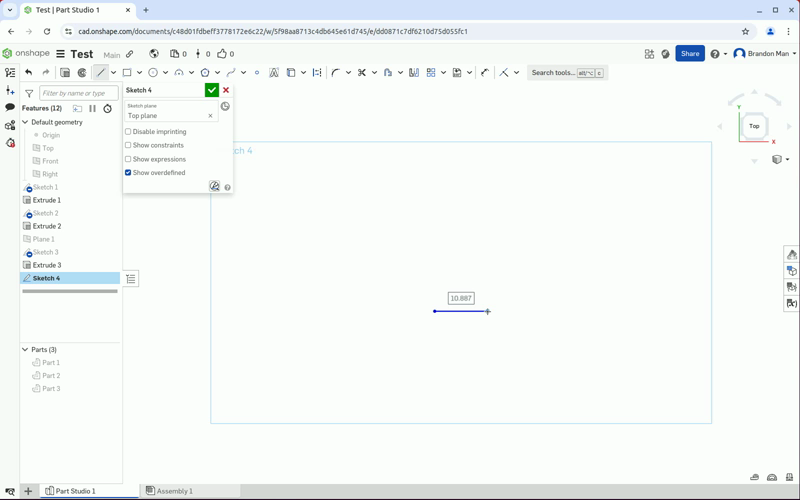
mouse_move(517, 311)
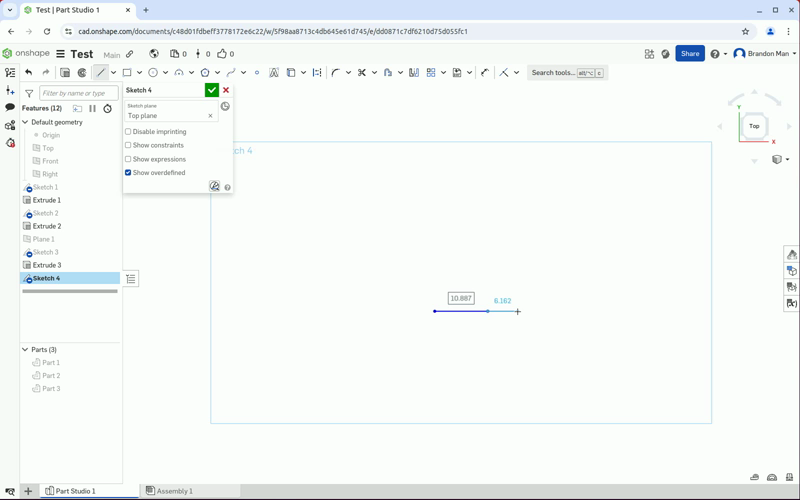
mouse_move(487, 254)
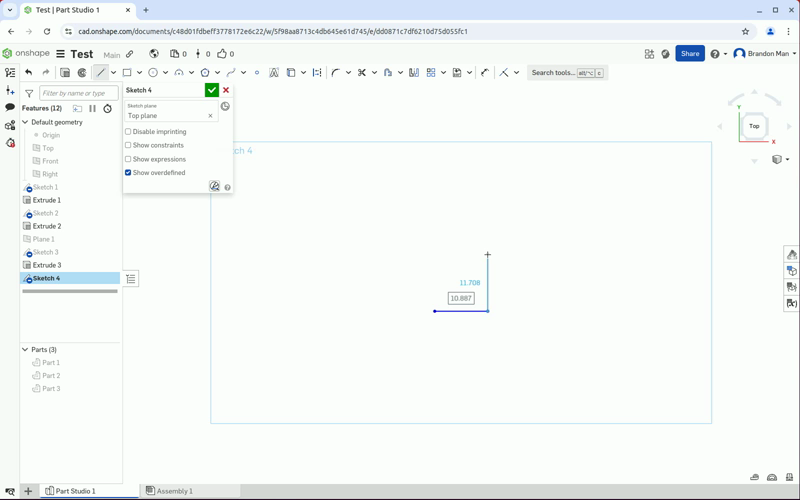
click(487, 254)
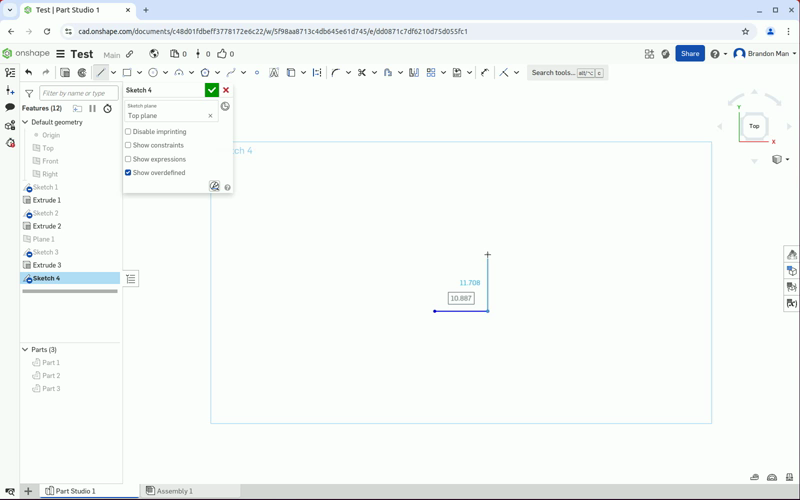
key_up(shift)
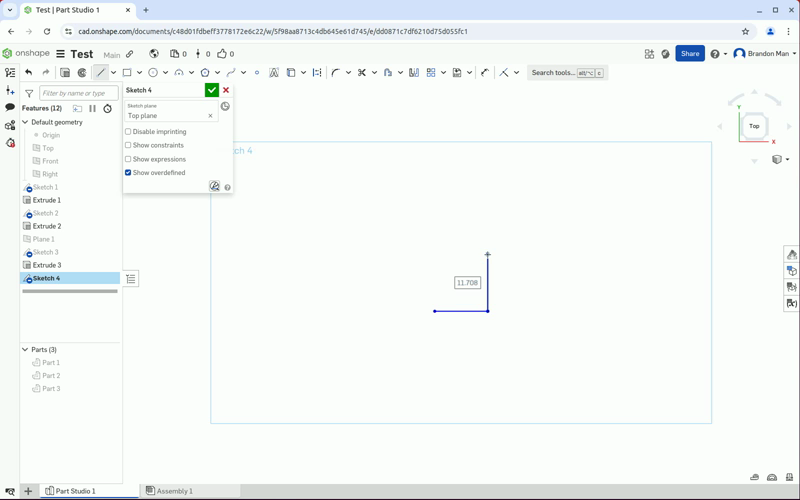
key_down(shift)
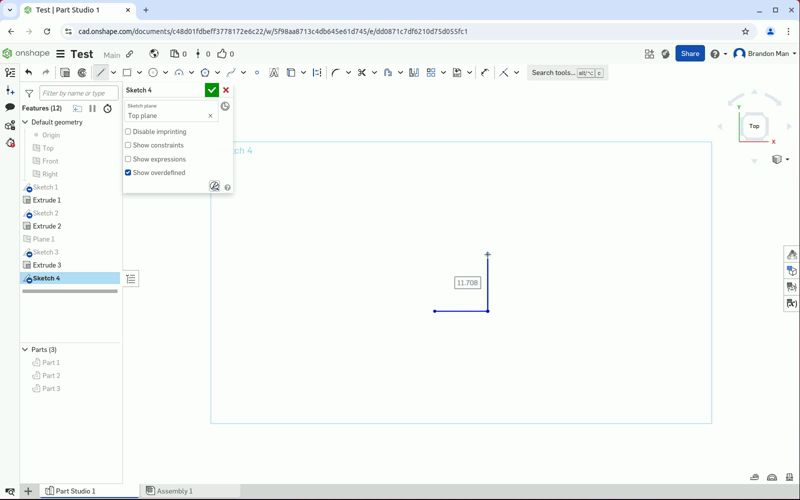
mouse_move(517, 254)
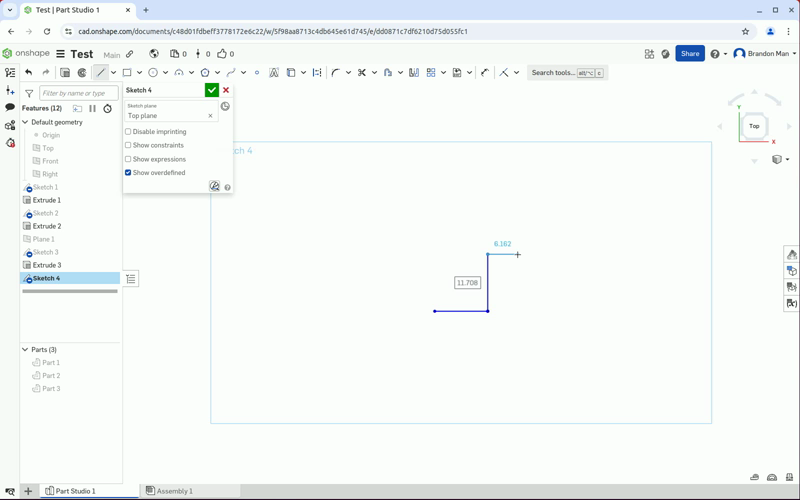
mouse_move(434, 254)
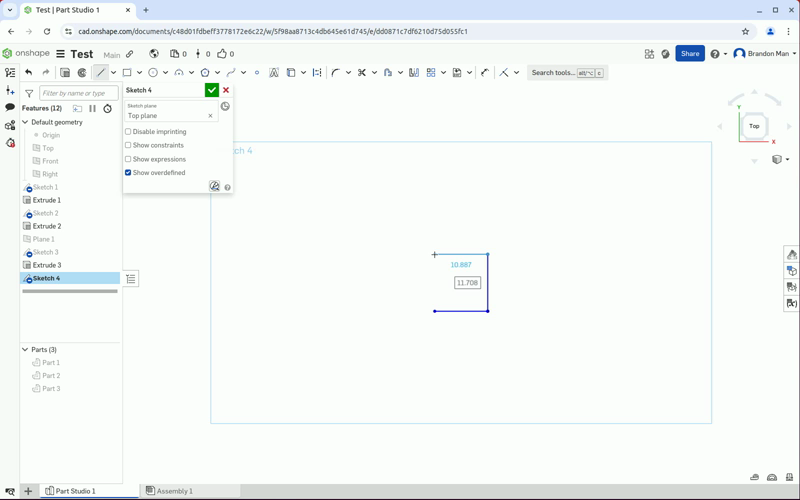
click(434, 254)
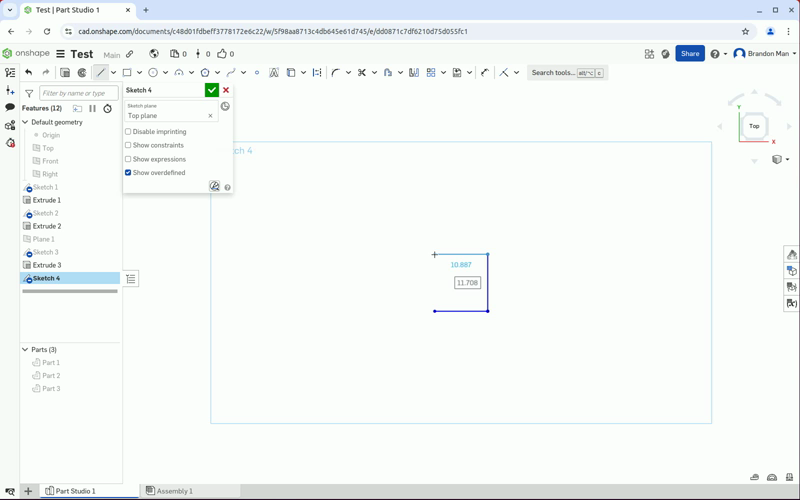
key_up(shift)
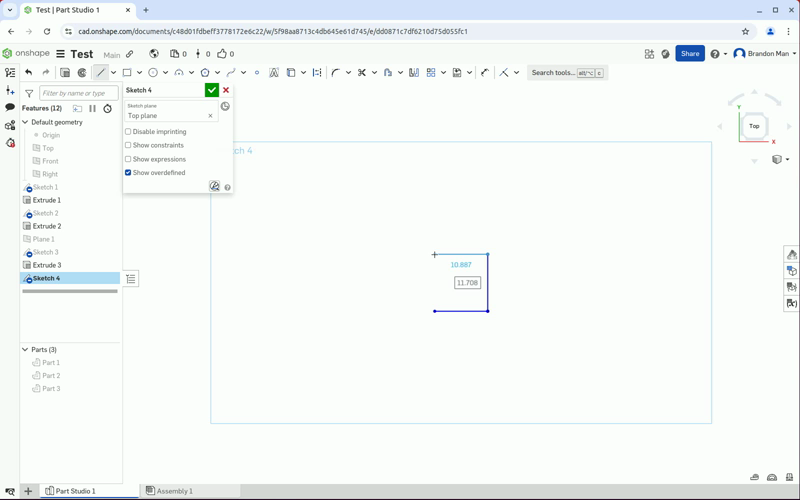
mouse_move(464, 254)
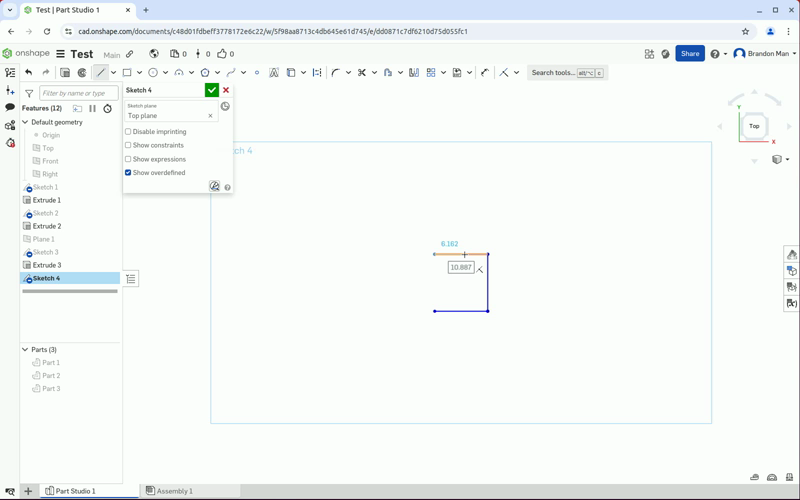
key_down(shift)
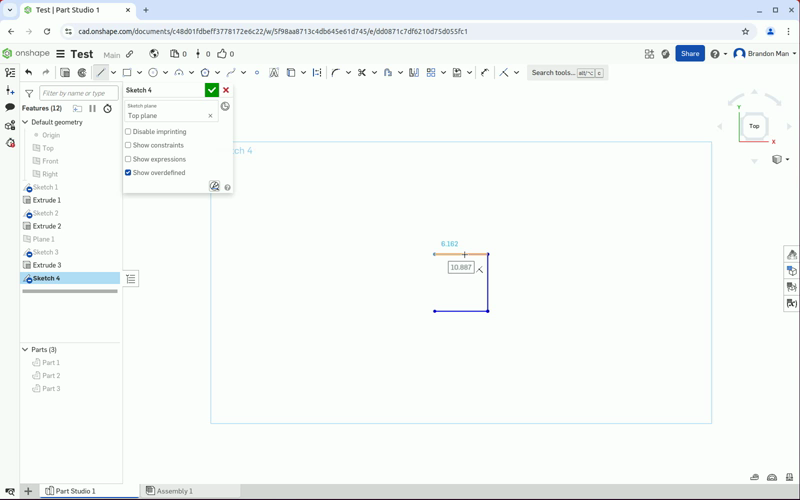
mouse_move(434, 311)
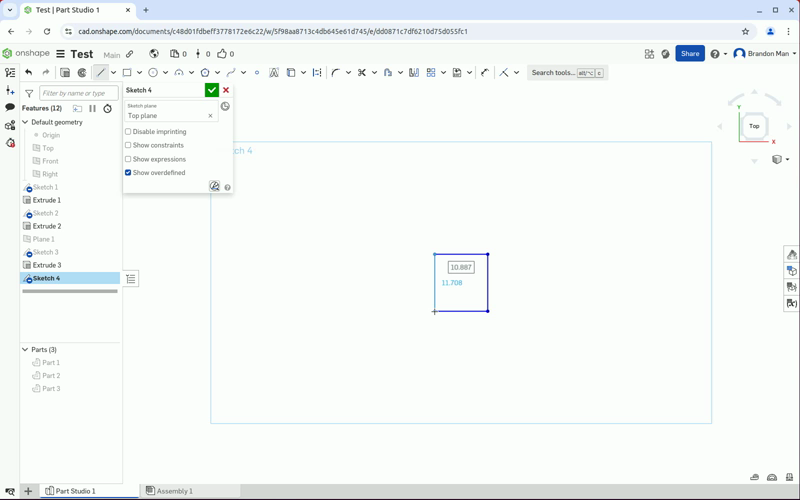
key_up(shift)
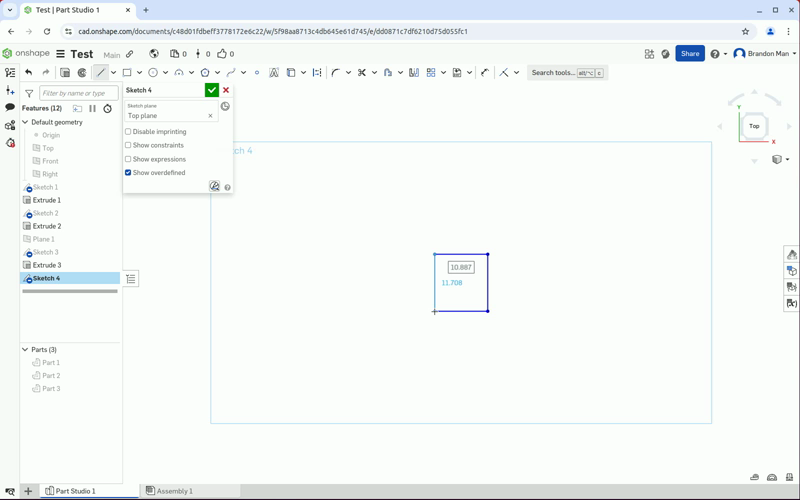
click(434, 311)
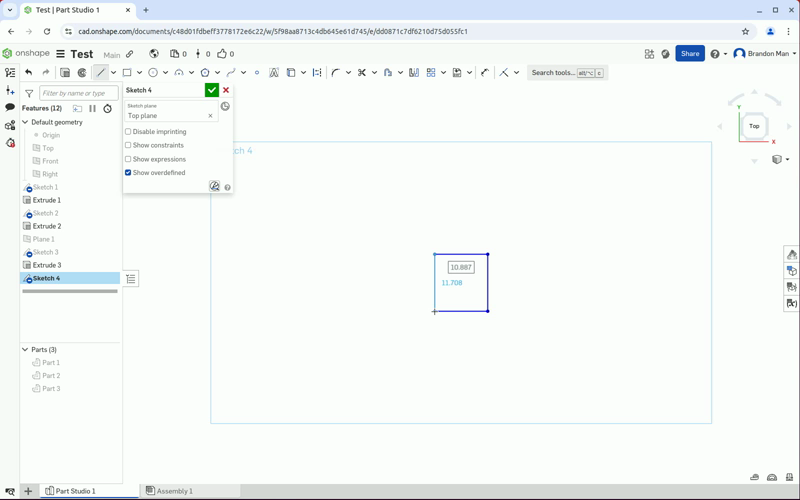
key(esc)
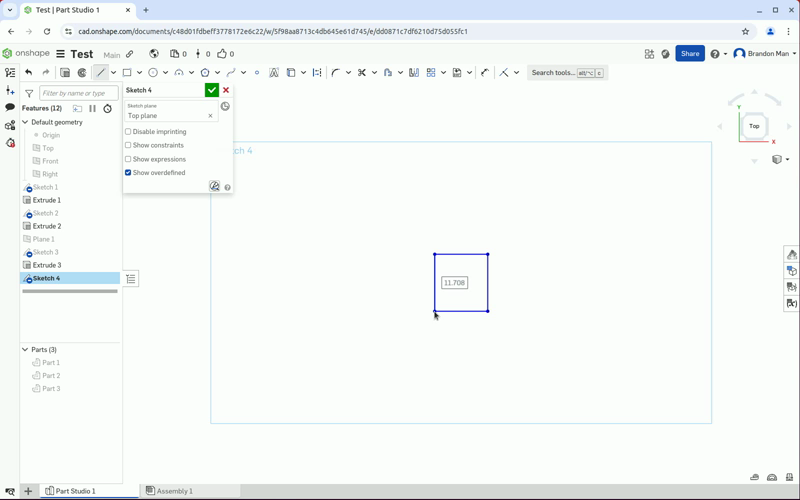
mouse_move(483, 304)
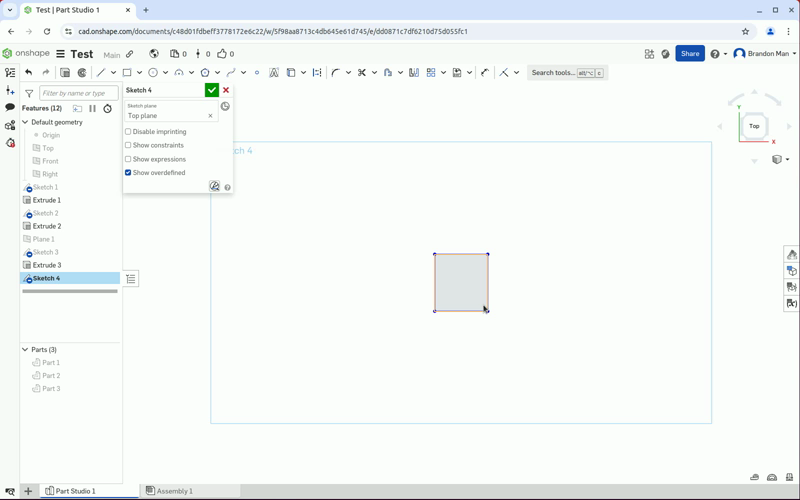
click(483, 304)
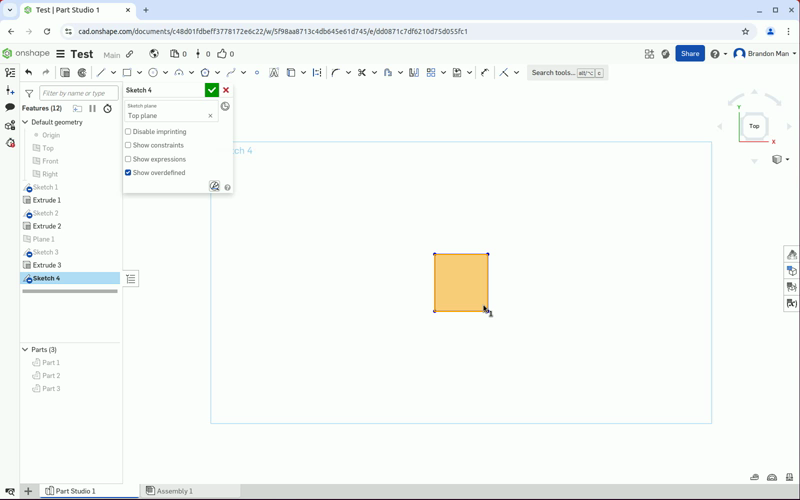
mouse_move(73, 352)
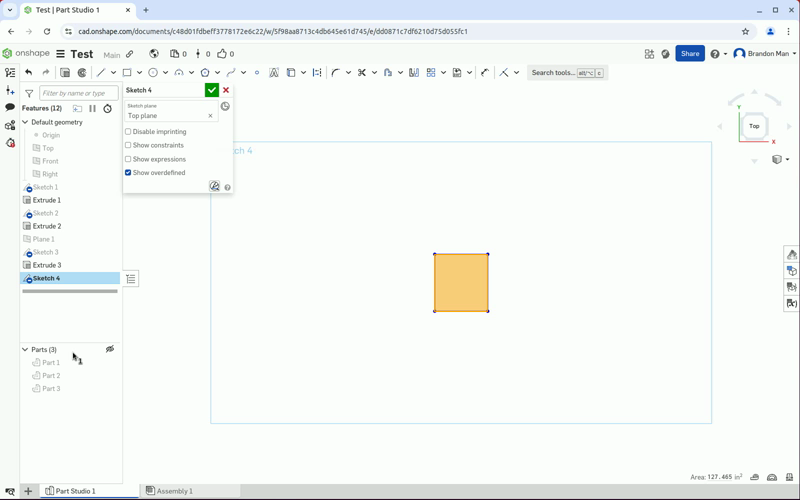
key(shift+y)
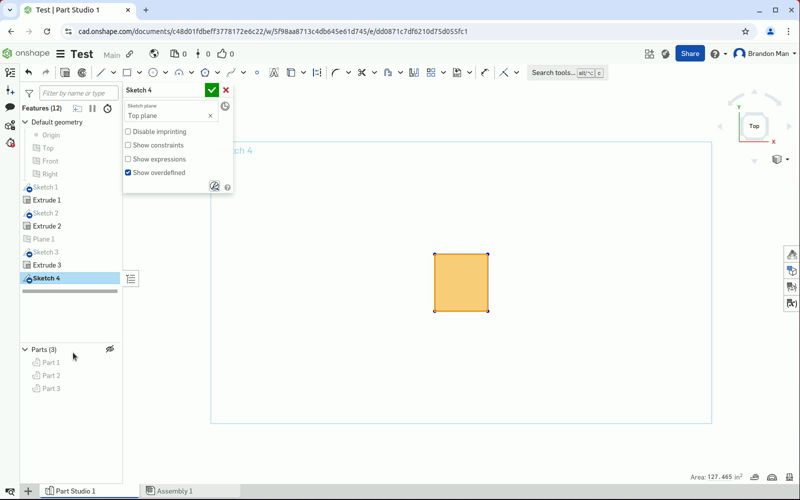
key(shift+e)
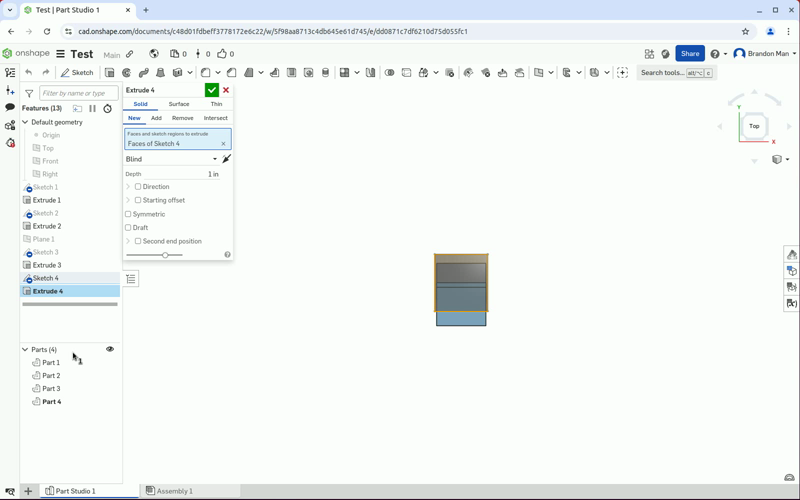
mouse_move(143, 106)
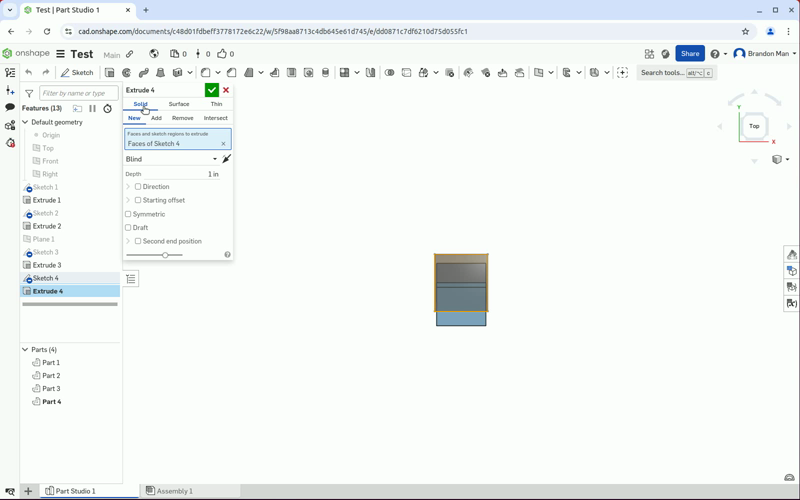
click(143, 106)
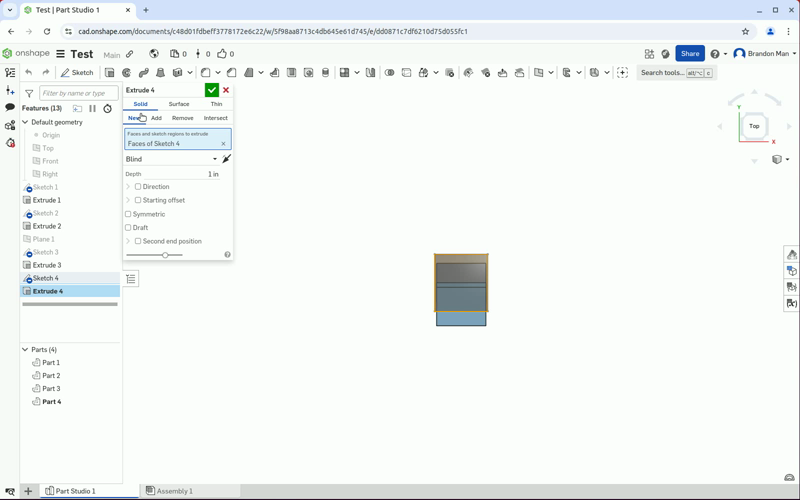
mouse_move(137, 120)
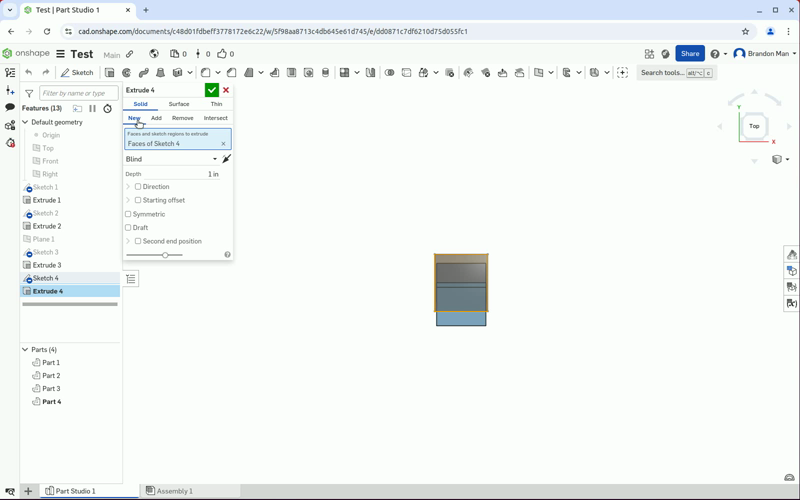
click(137, 120)
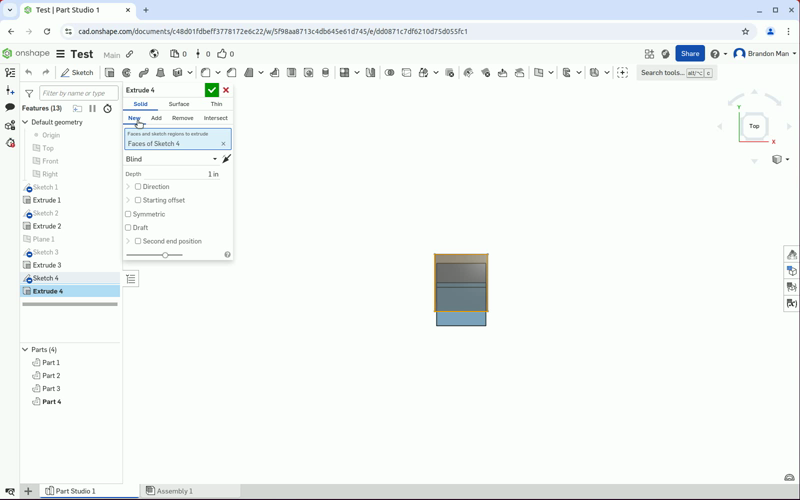
key(tab, 4)
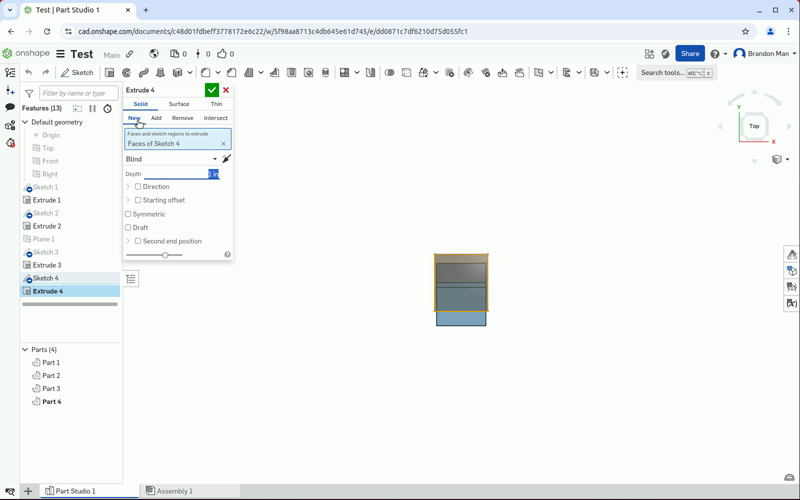
text(23.108)
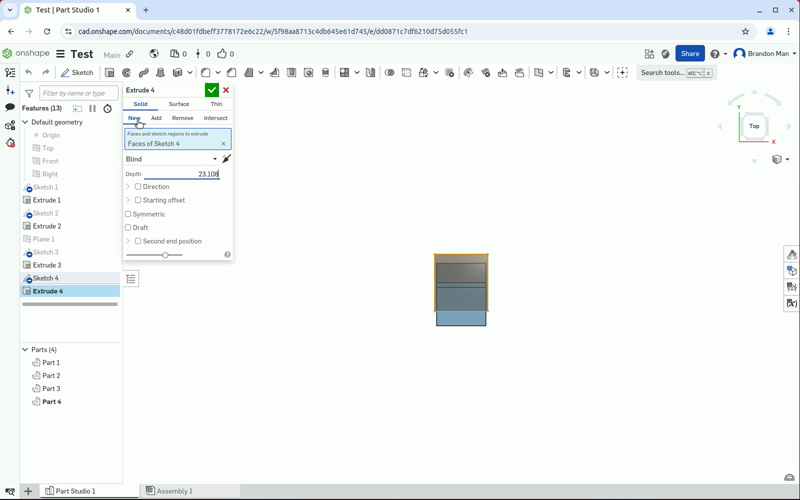
key(enter)
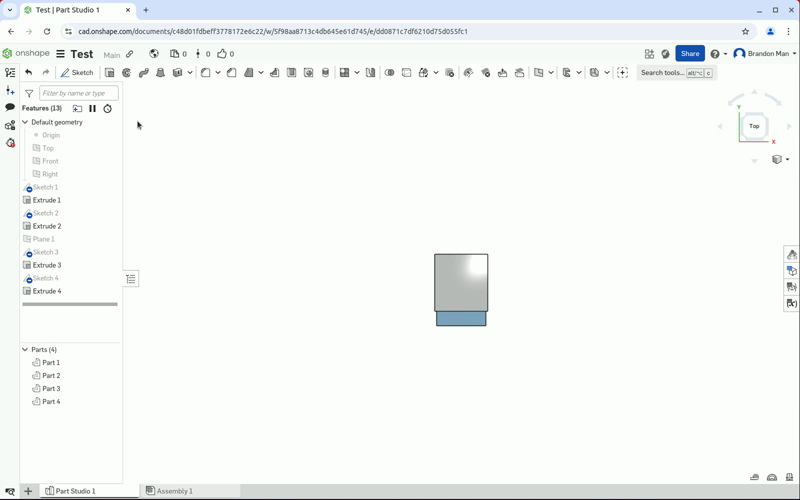
key(shift+h)
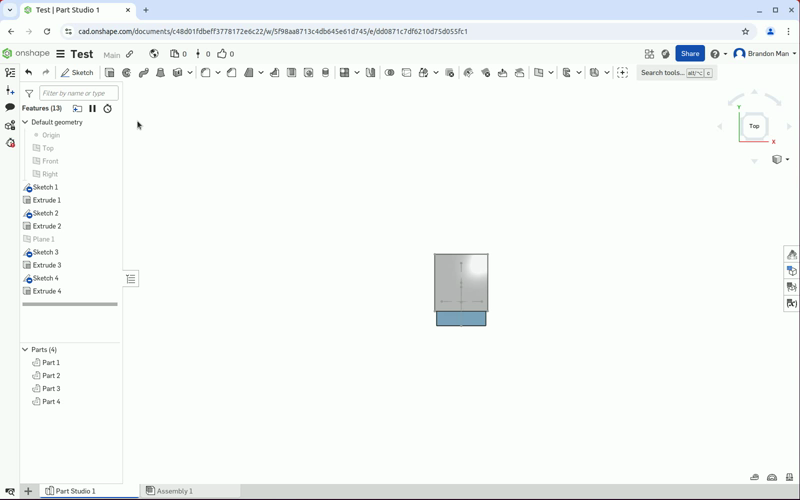
key(shift+h)
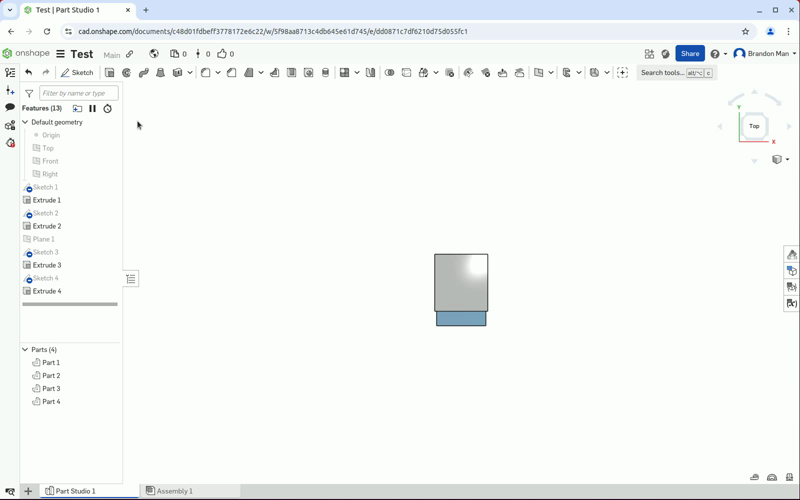
mouse_move(73, 189)
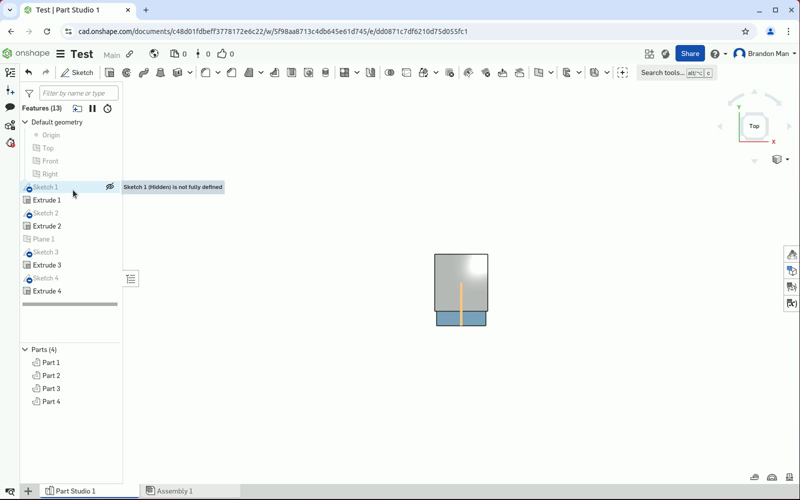
click(73, 189)
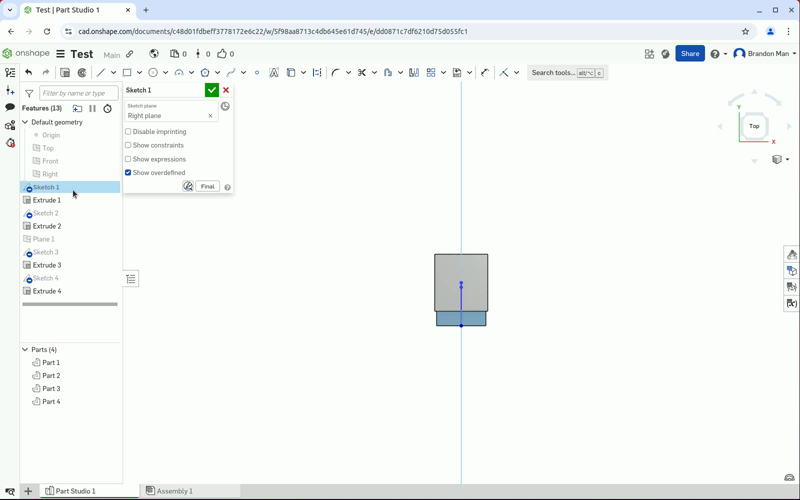
mouse_move(229, 92)
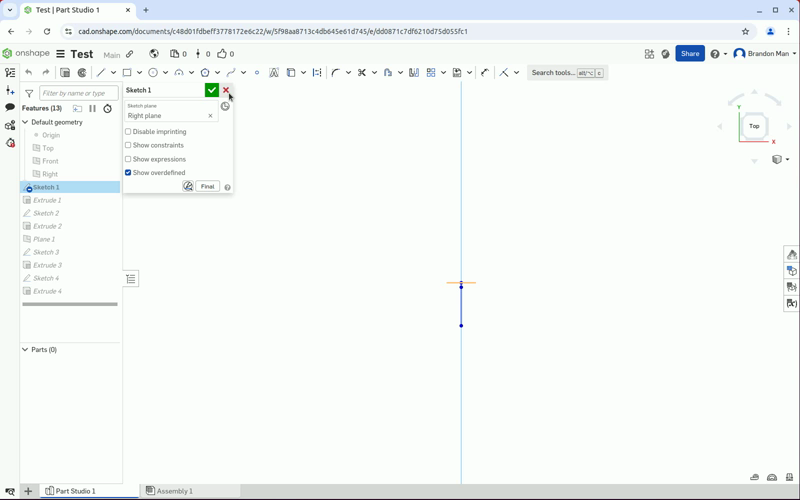
click(229, 92)
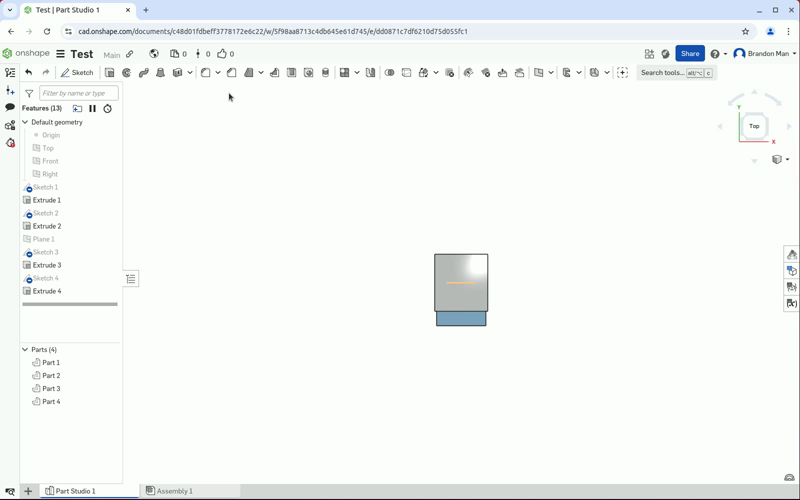
mouse_move(73, 352)
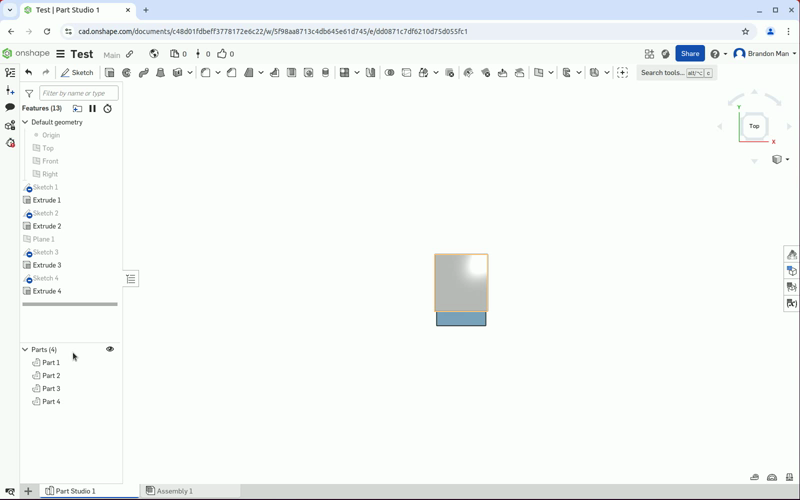
key(y)
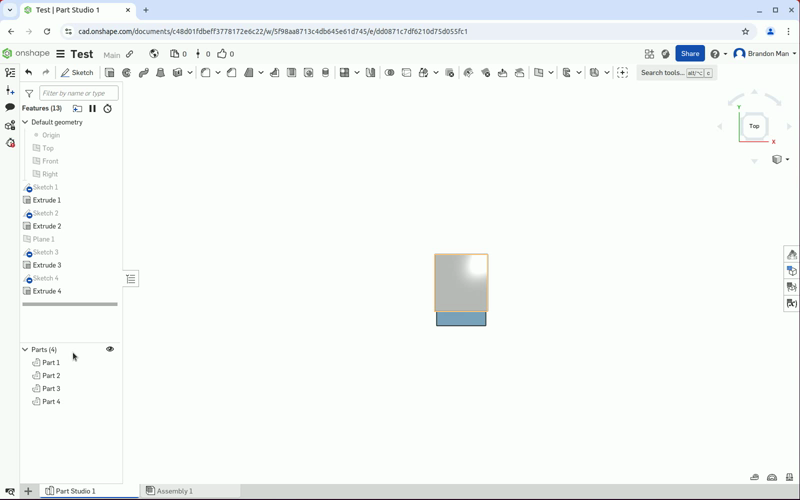
key(shift+p)
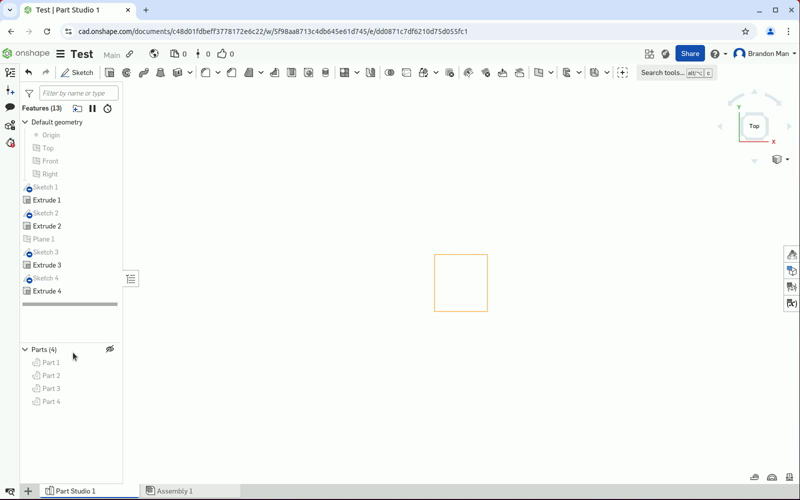
key(space)
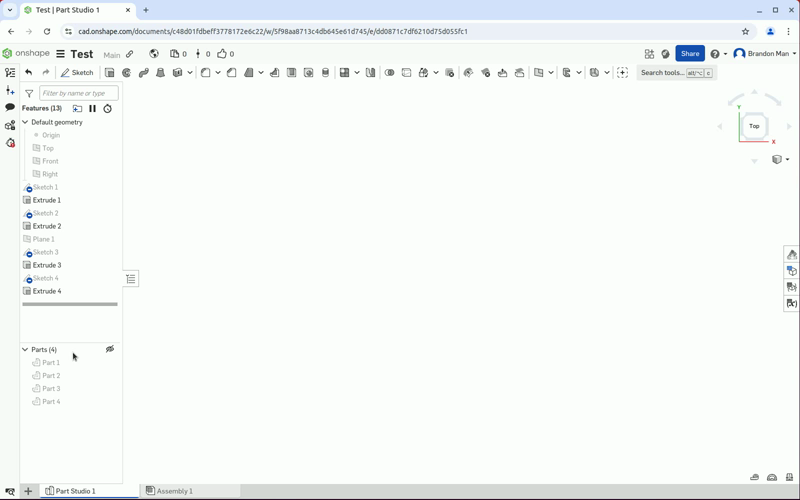
key_down(shift)
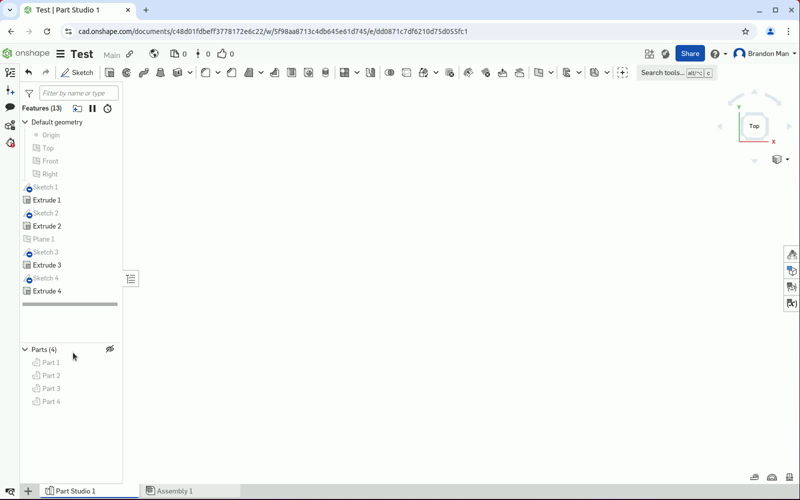
key(up)
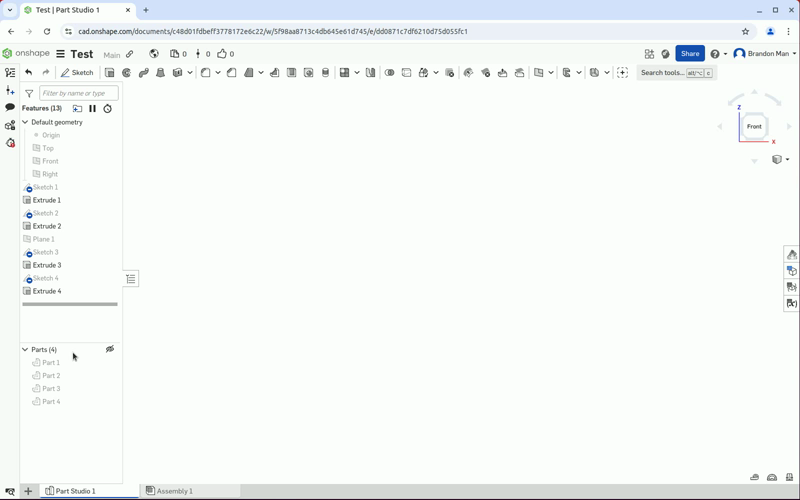
key_up(shift)
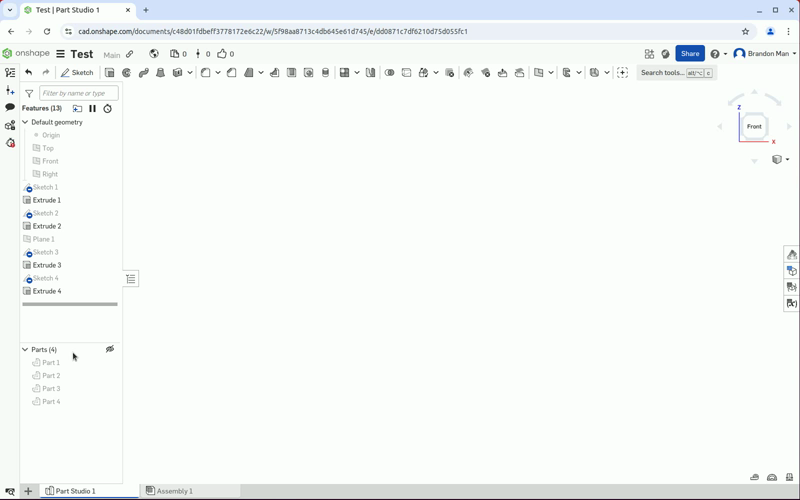
mouse_move(73, 352)
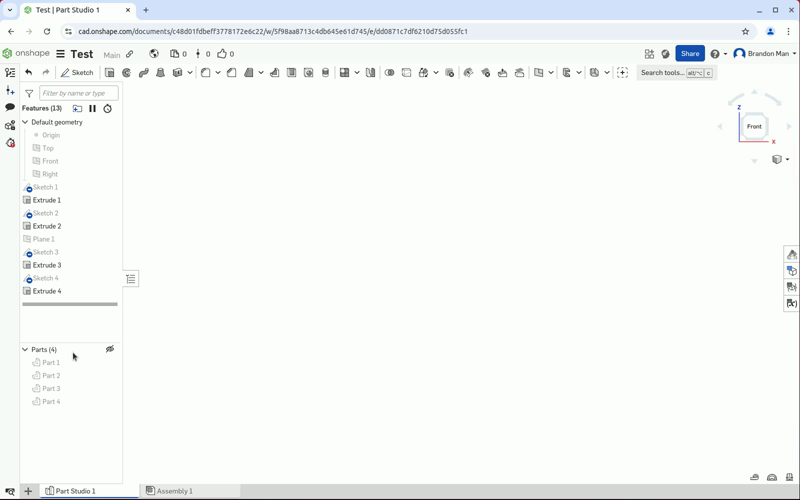
key(shift+y)
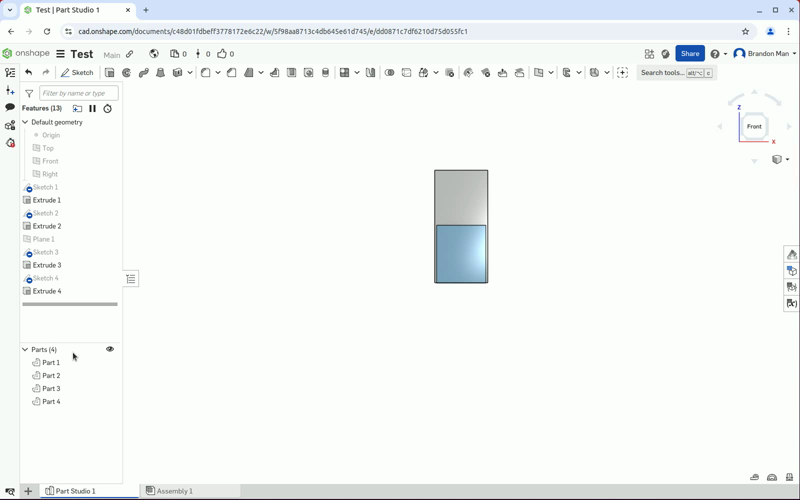
mouse_move(541, 75)
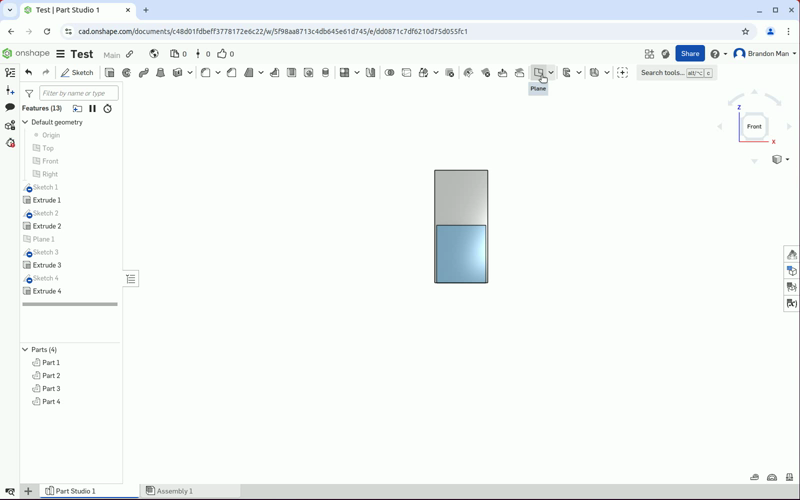
click(541, 75)
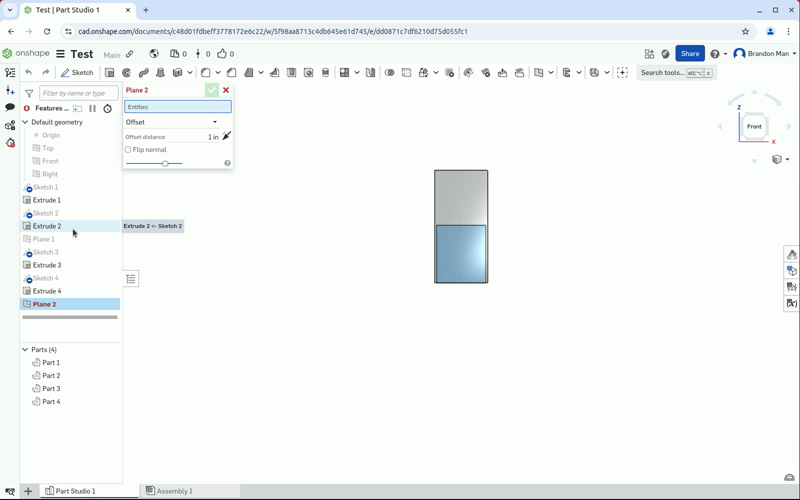
scroll(3)
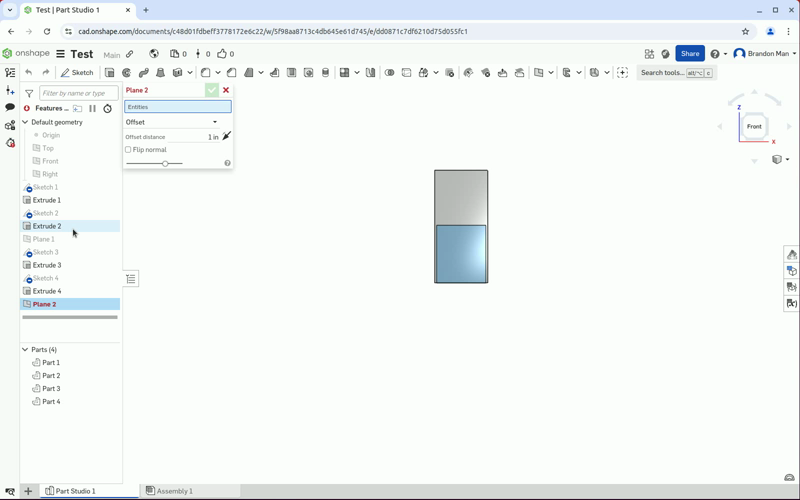
mouse_move(73, 163)
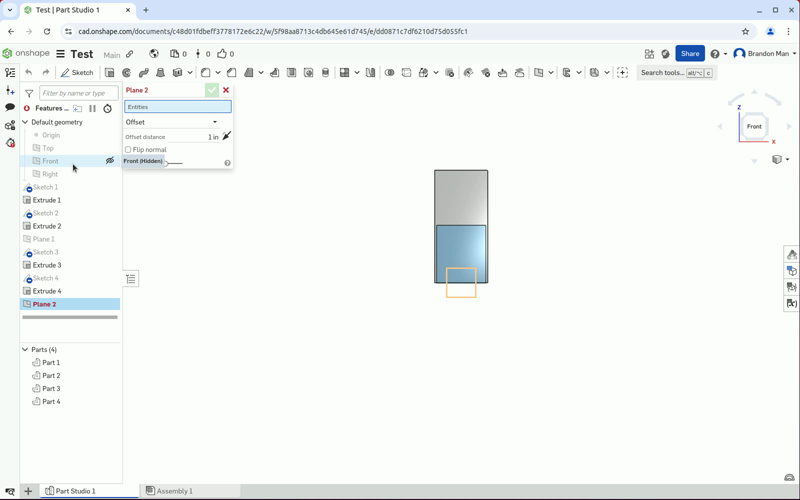
click(73, 163)
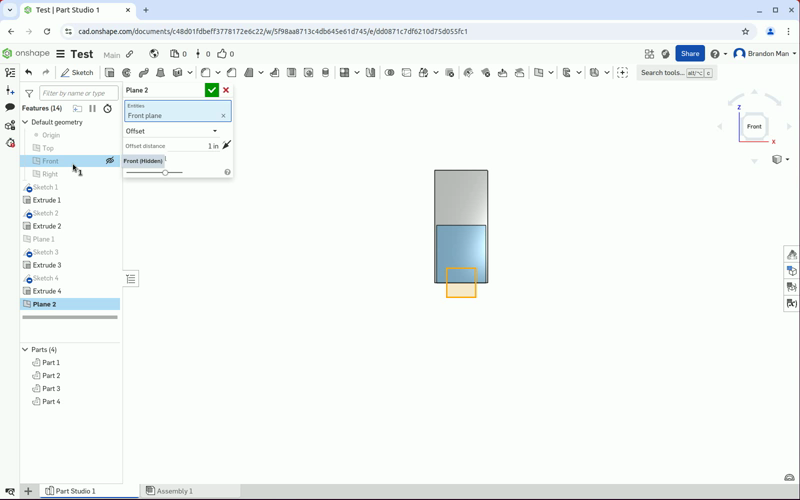
key(tab, 2)
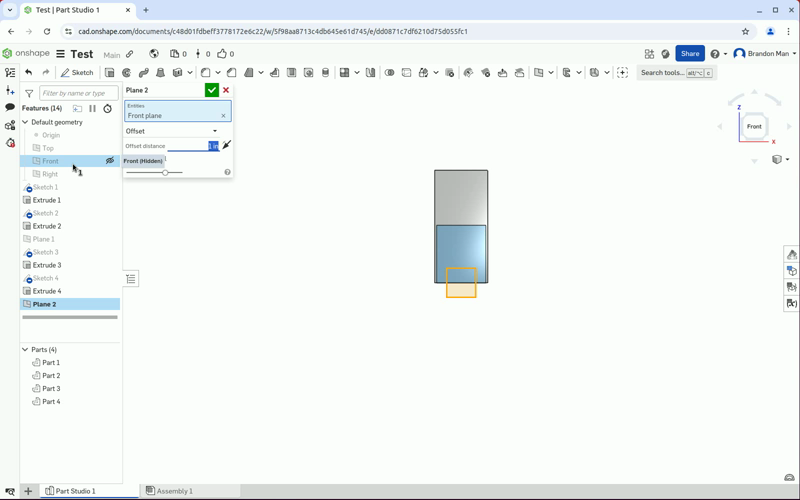
text(5.792)
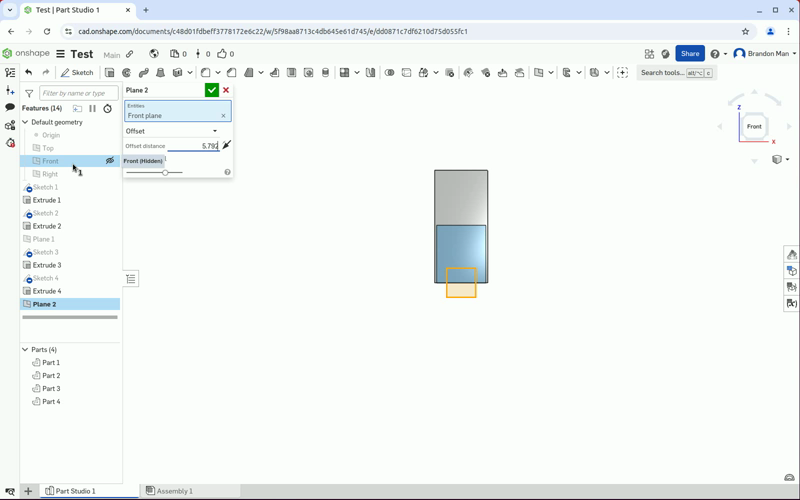
key(enter, 2)
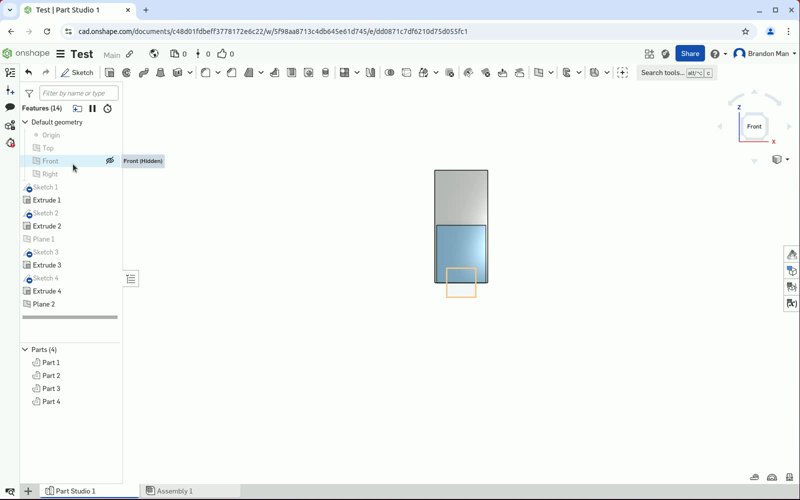
key(shift+s)
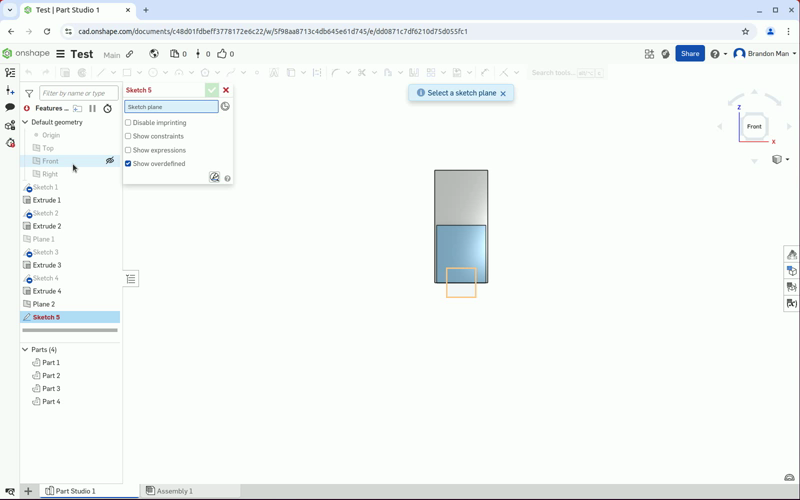
mouse_move(73, 306)
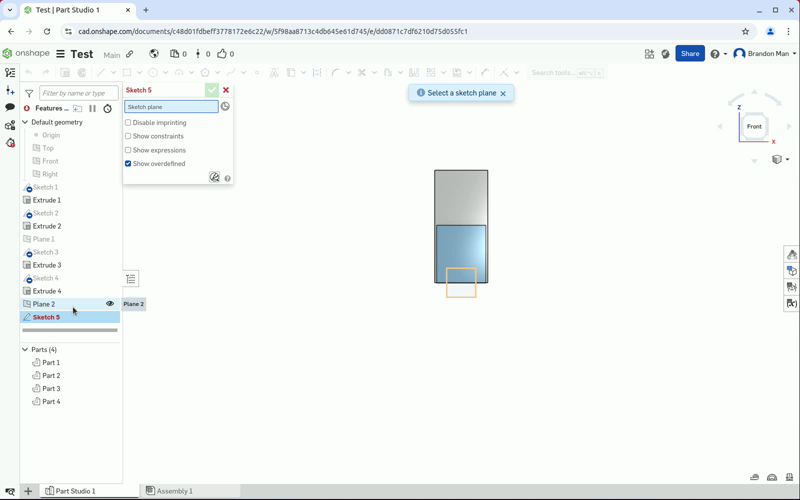
click(73, 306)
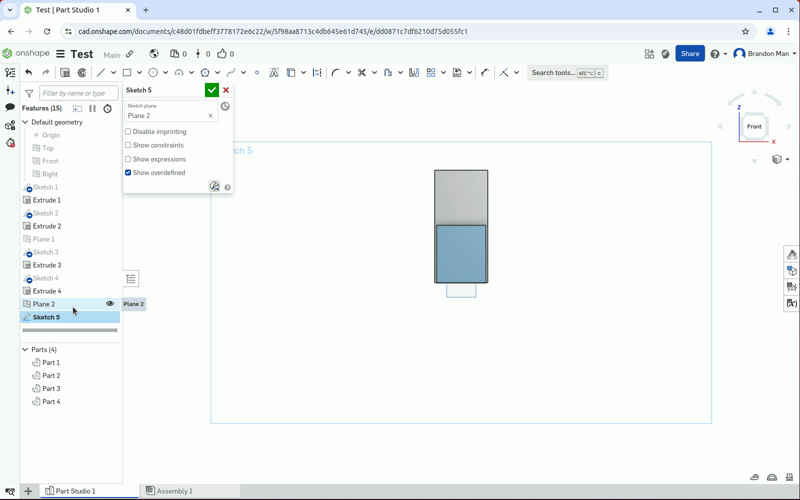
mouse_move(73, 352)
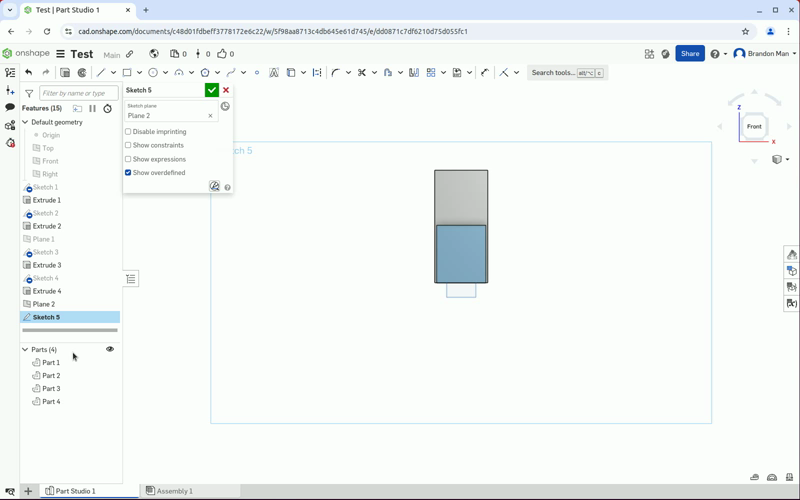
key(y)
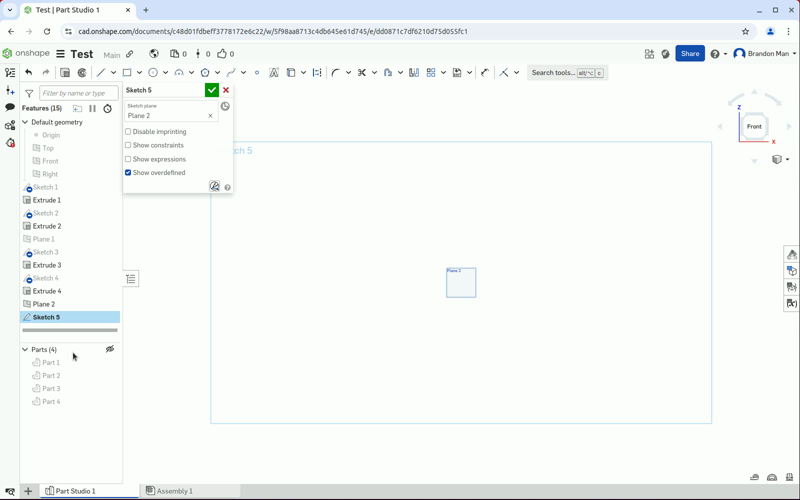
key(l)
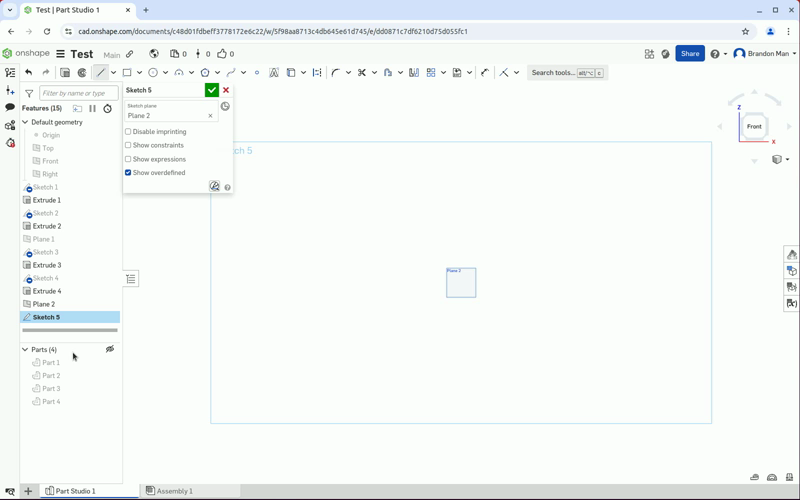
key_down(shift)
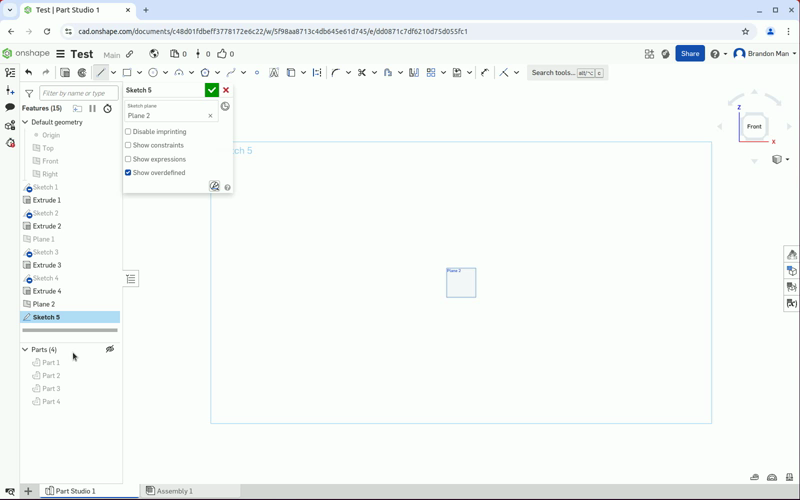
mouse_move(461, 234)
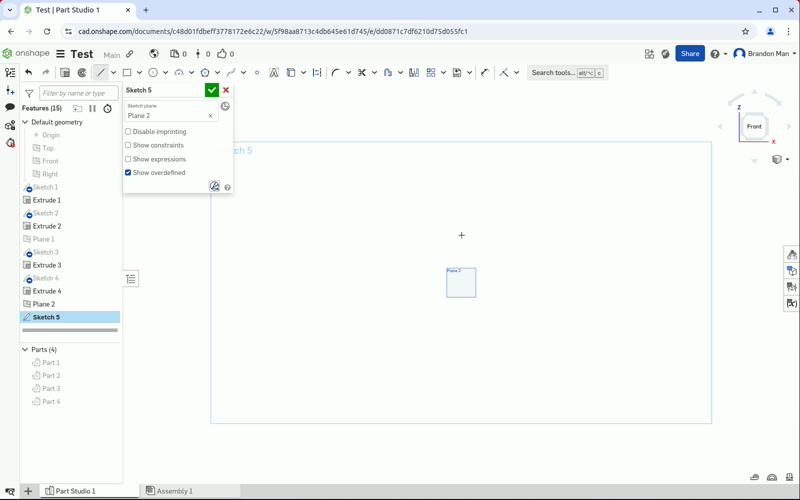
click(461, 234)
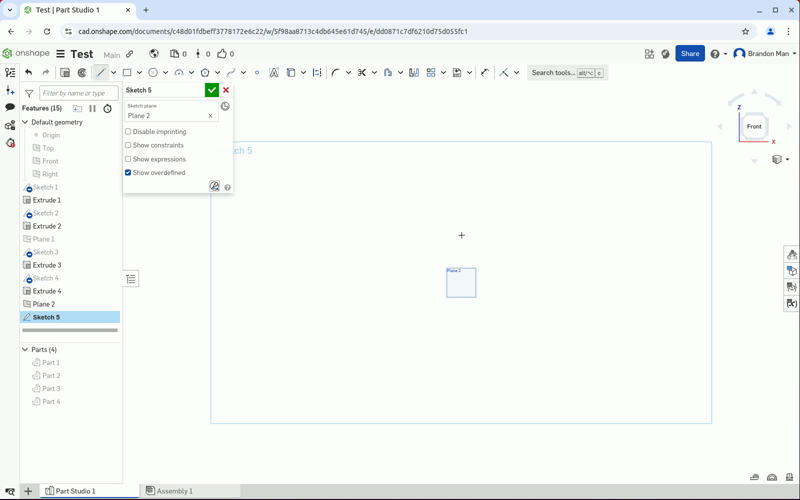
key_up(shift)
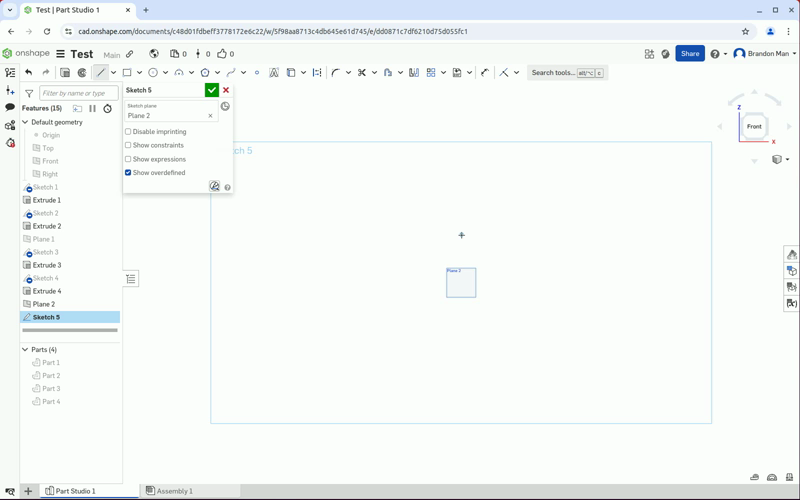
key_down(shift)
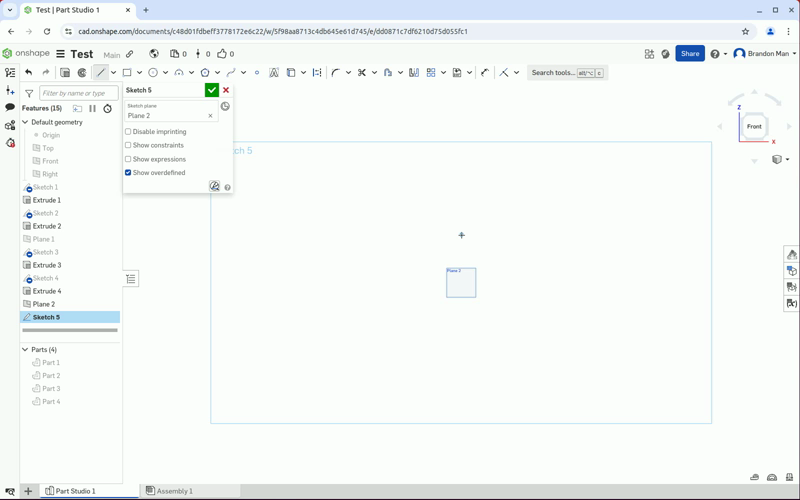
mouse_move(492, 234)
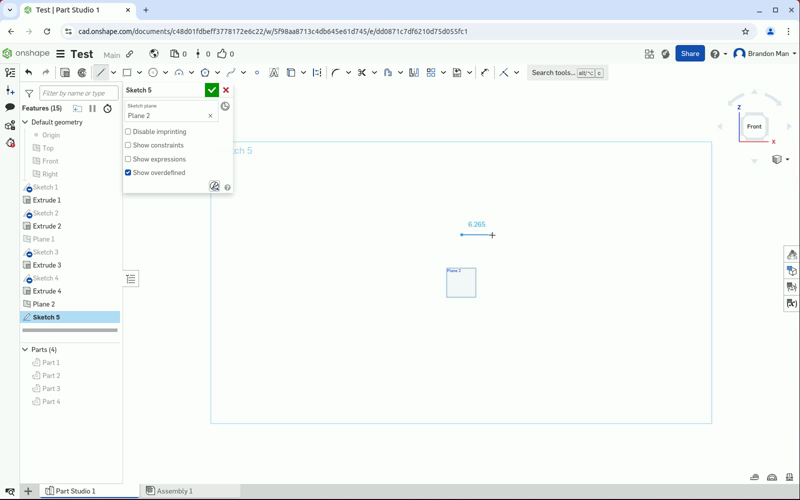
mouse_move(465, 234)
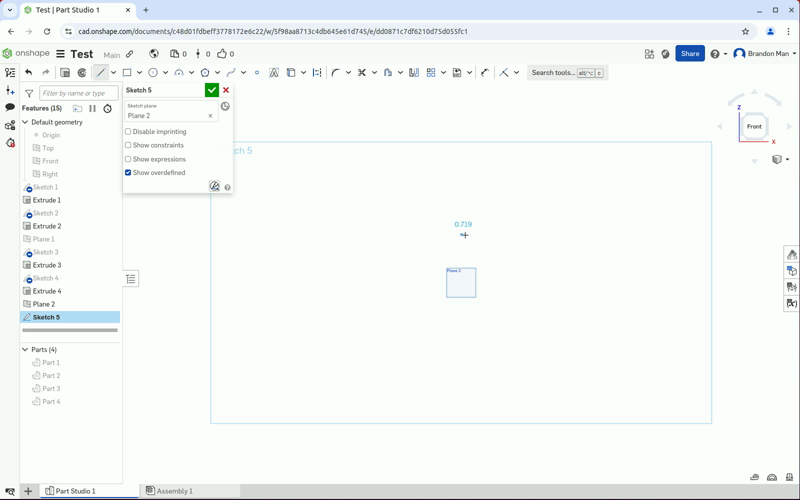
scroll(6)
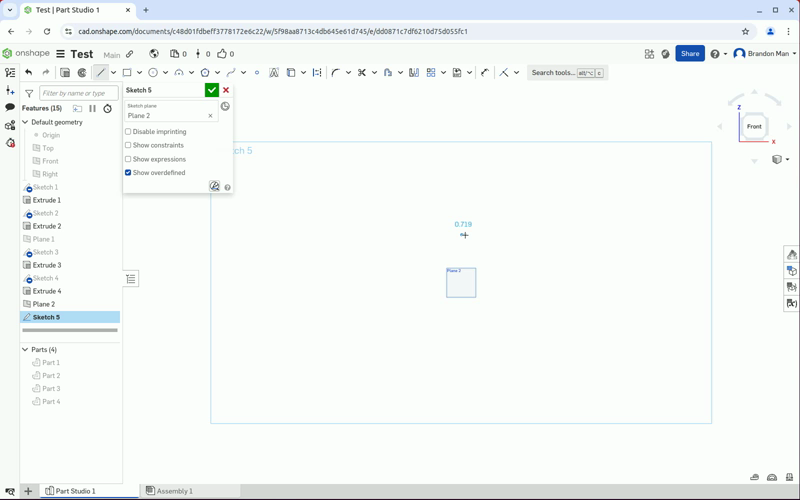
scroll(6)
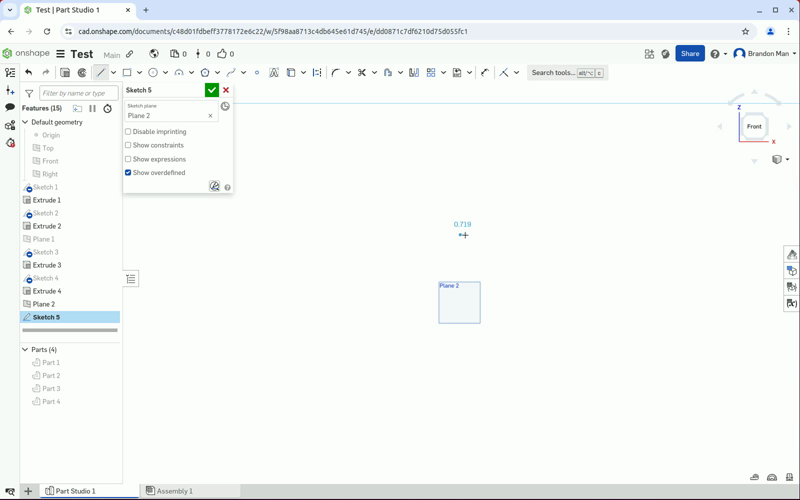
scroll(6)
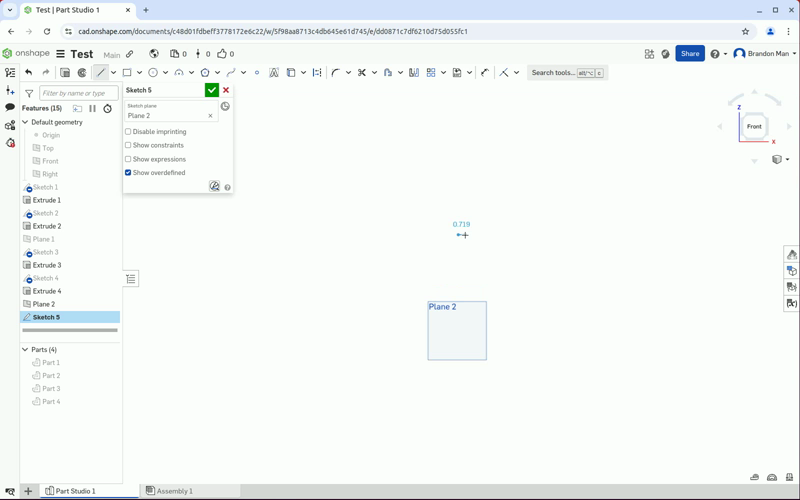
scroll(6)
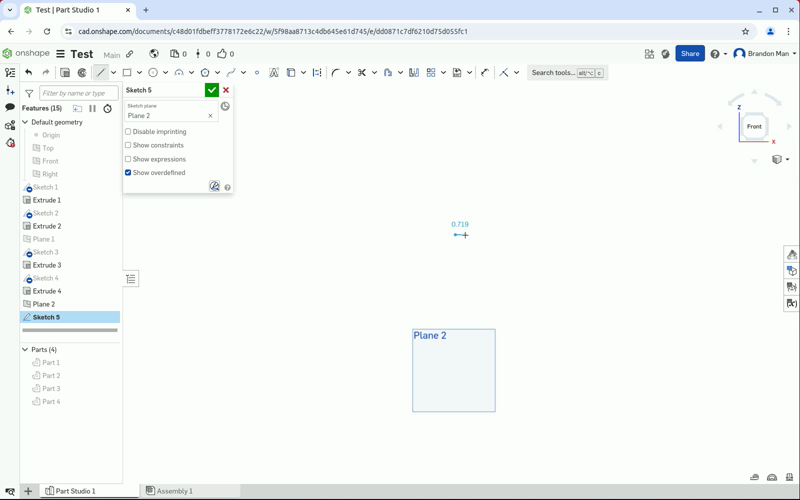
scroll(6)
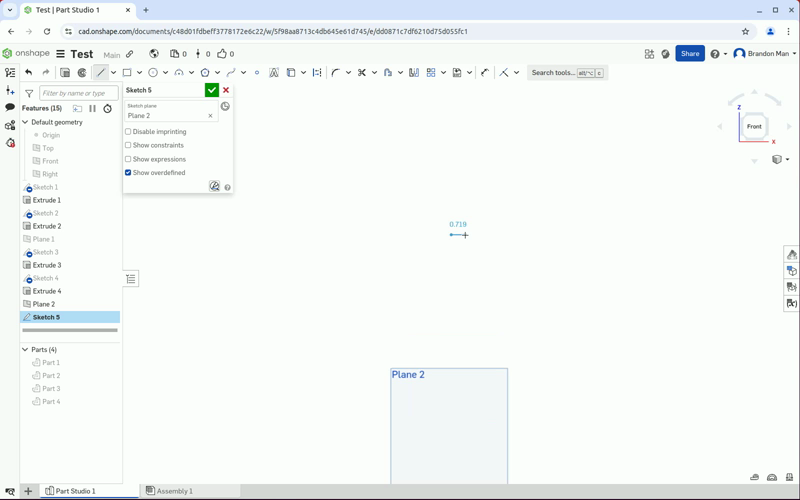
scroll(6)
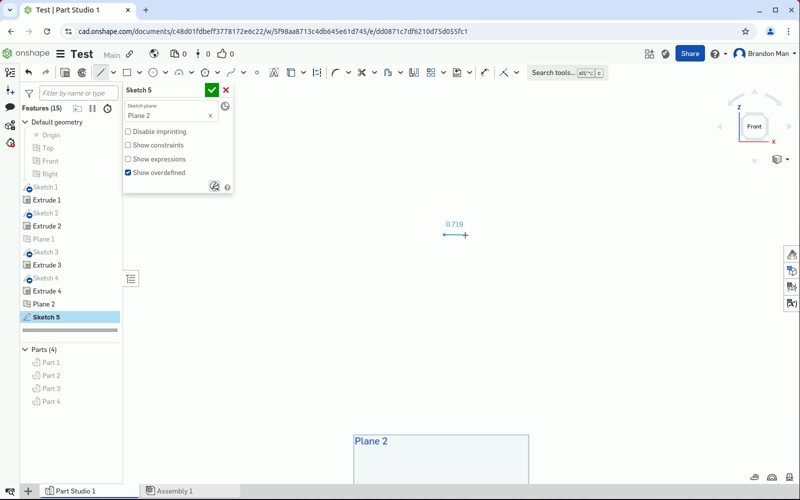
scroll(6)
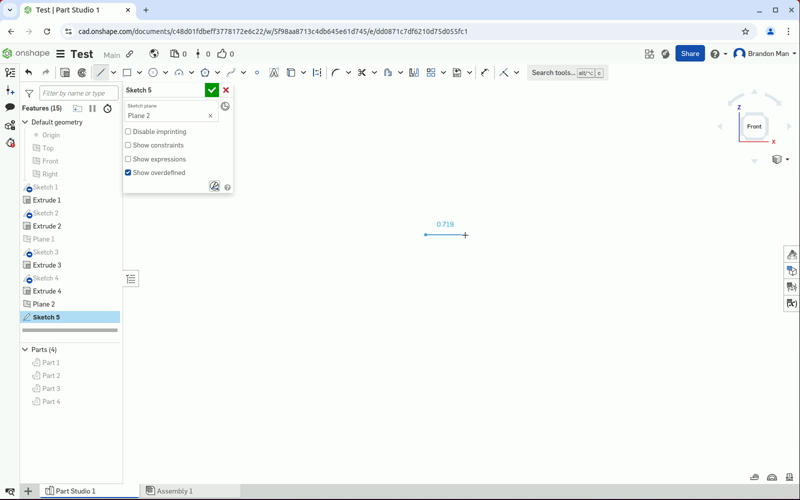
click(465, 234)
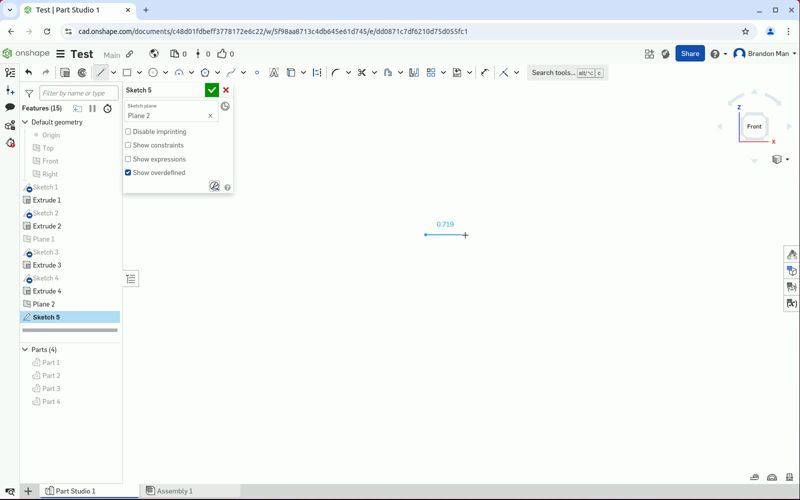
scroll(-6)
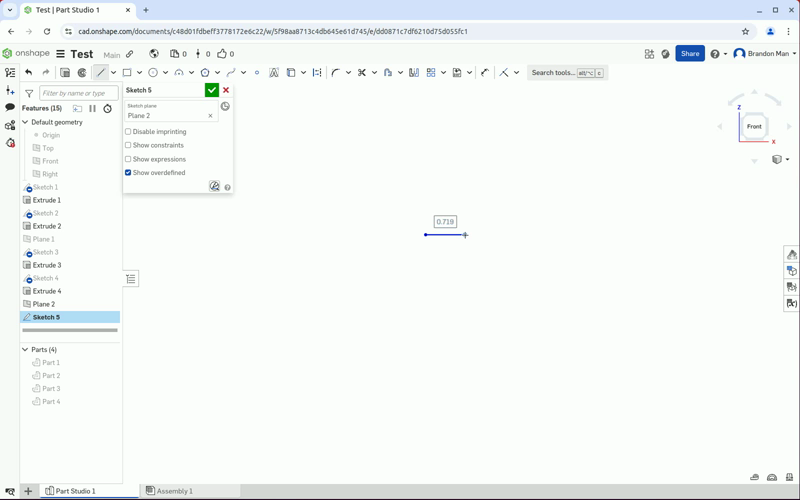
scroll(-6)
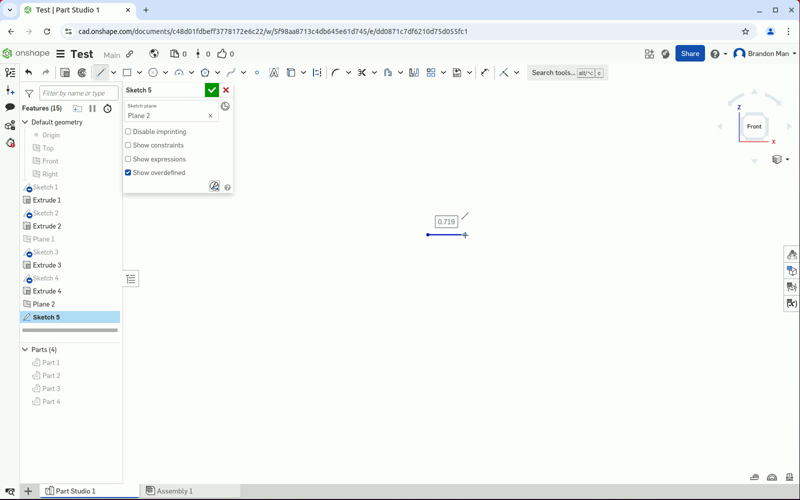
scroll(-6)
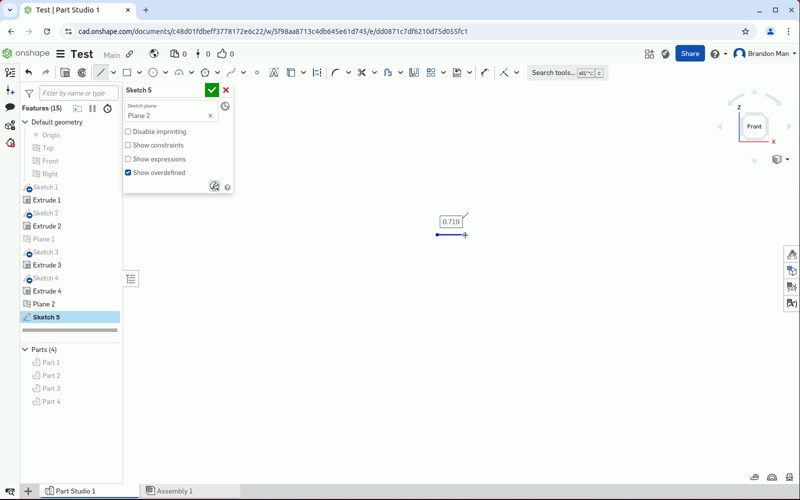
scroll(-6)
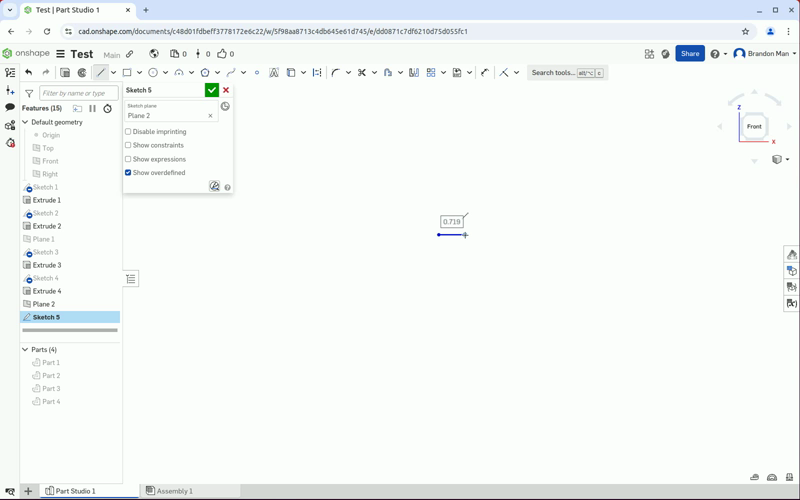
scroll(-6)
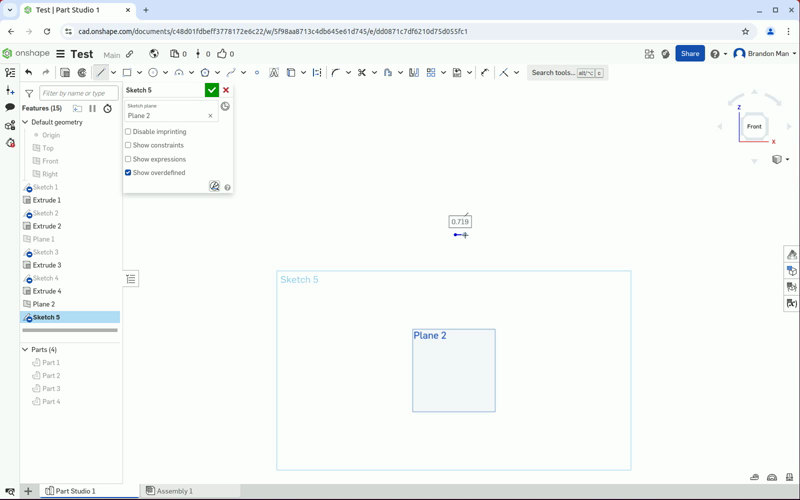
scroll(-6)
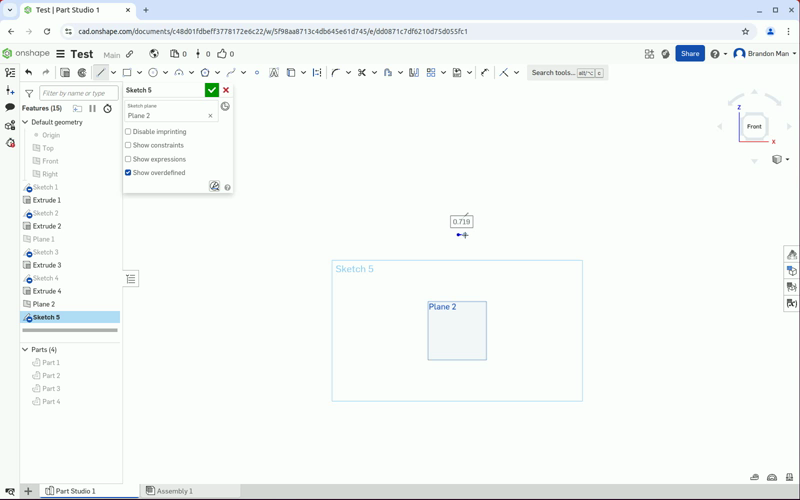
scroll(-6)
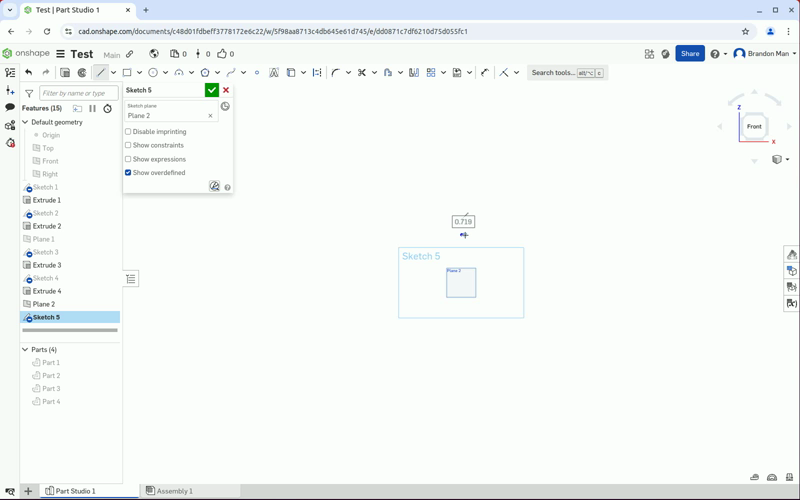
key_up(shift)
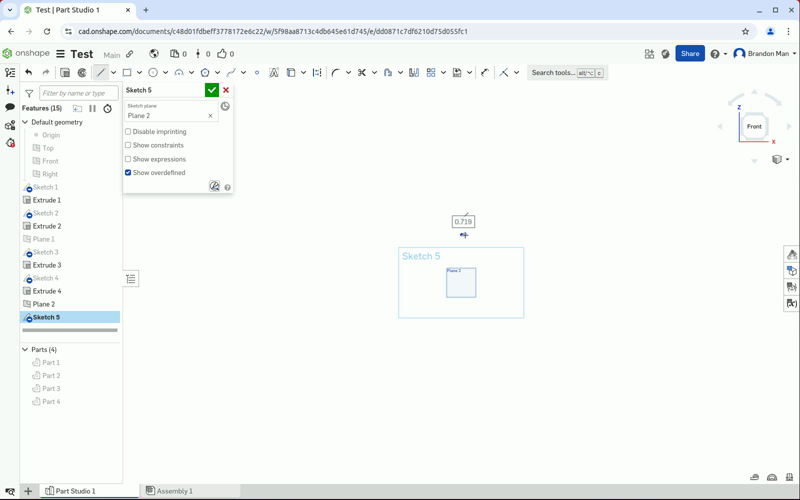
key_down(shift)
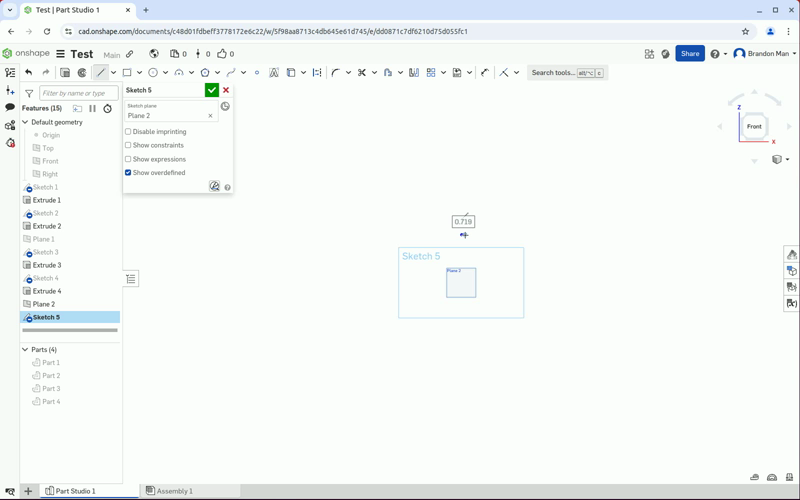
mouse_move(495, 234)
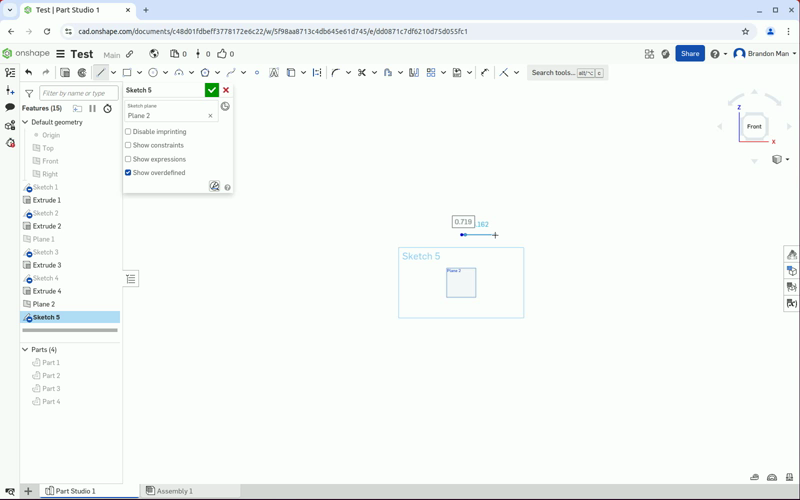
mouse_move(465, 195)
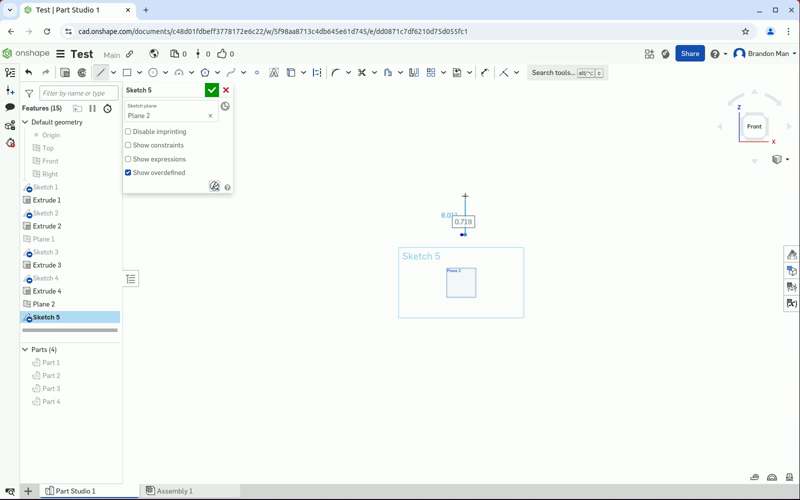
click(465, 195)
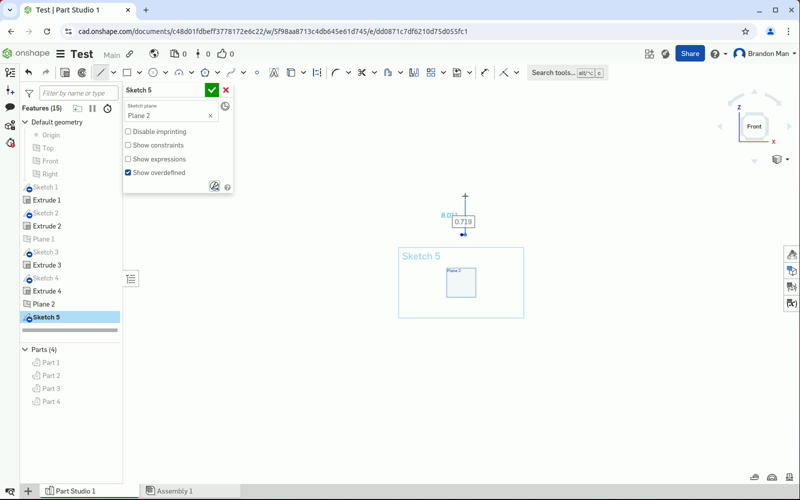
key_up(shift)
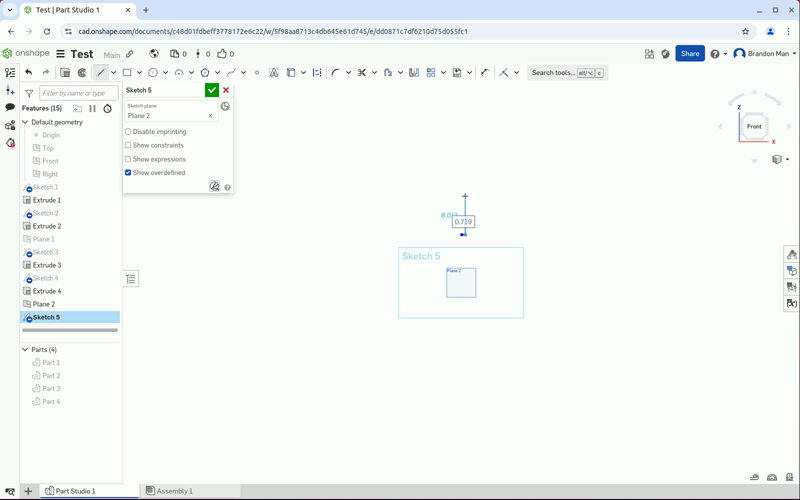
key_down(shift)
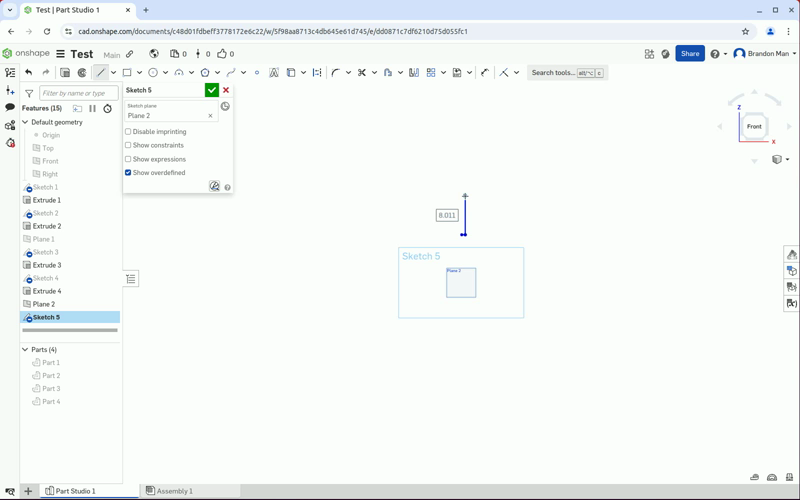
mouse_move(495, 195)
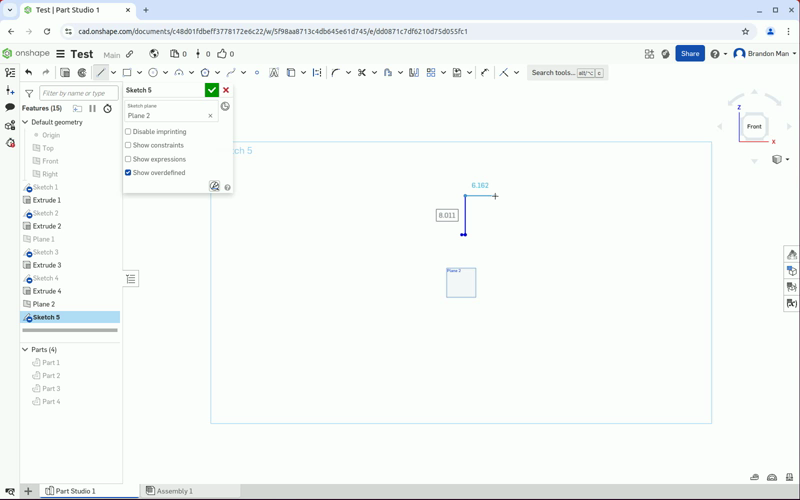
mouse_move(461, 195)
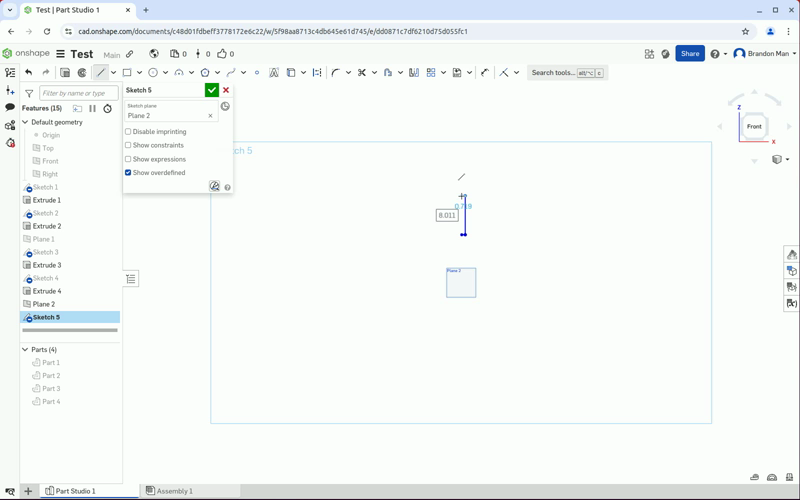
scroll(6)
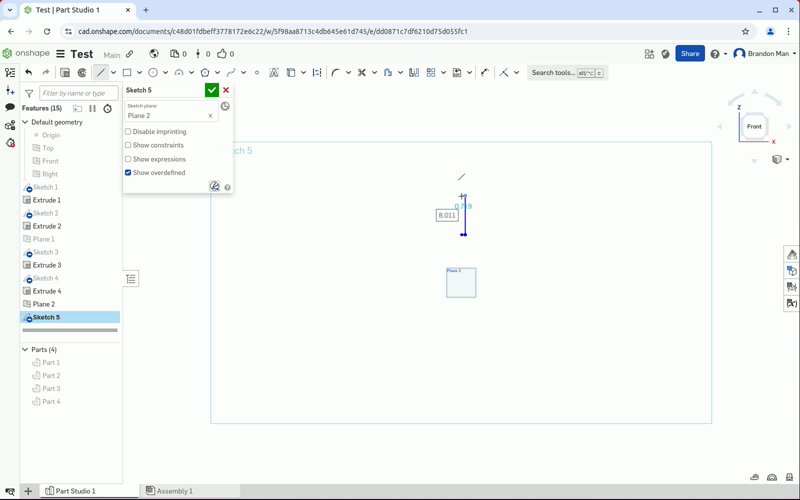
scroll(6)
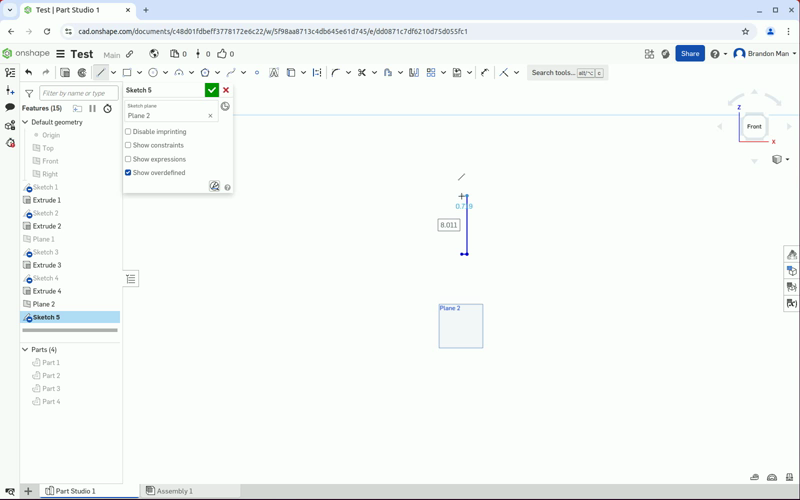
scroll(6)
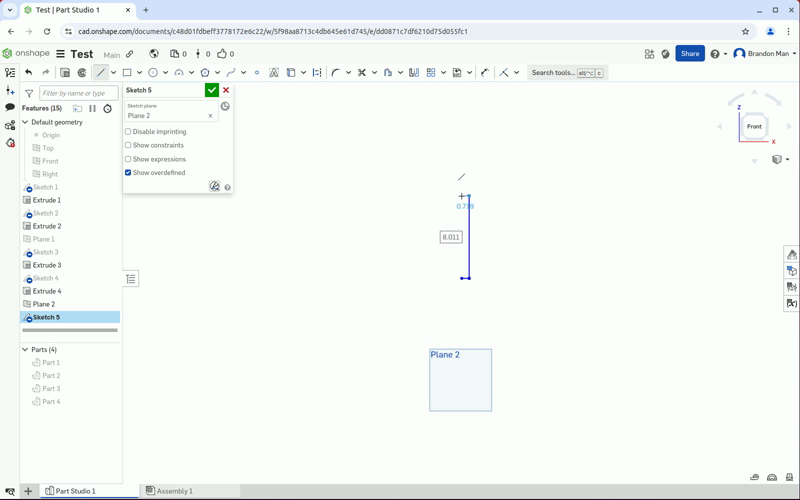
scroll(6)
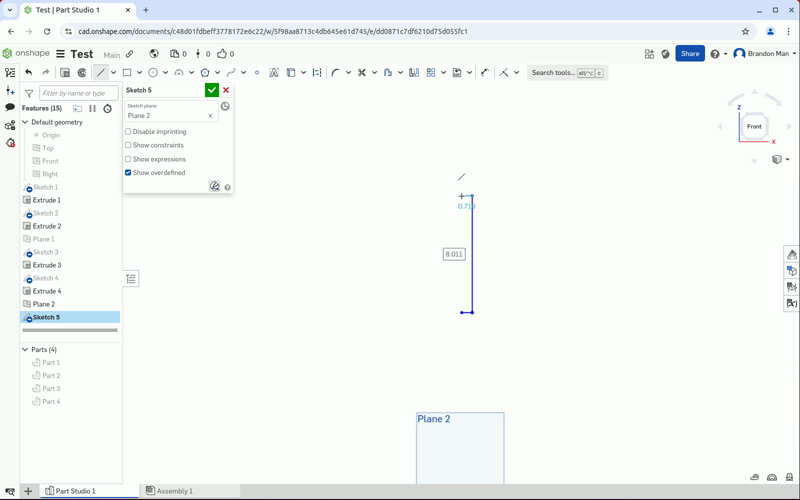
scroll(6)
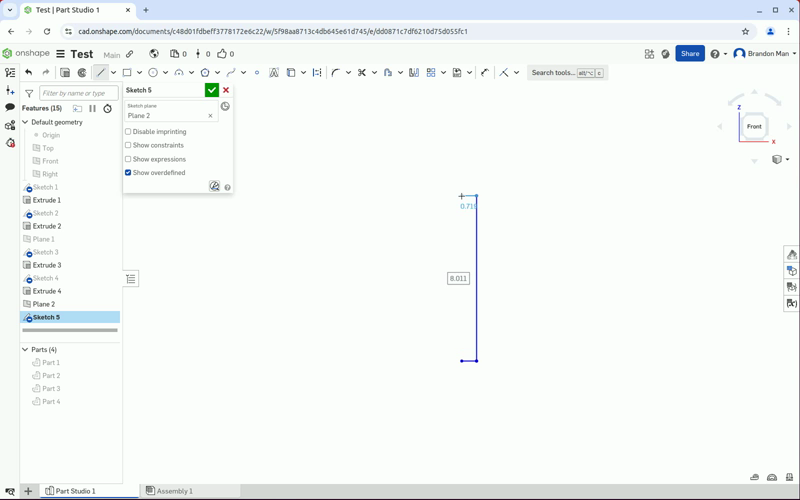
scroll(6)
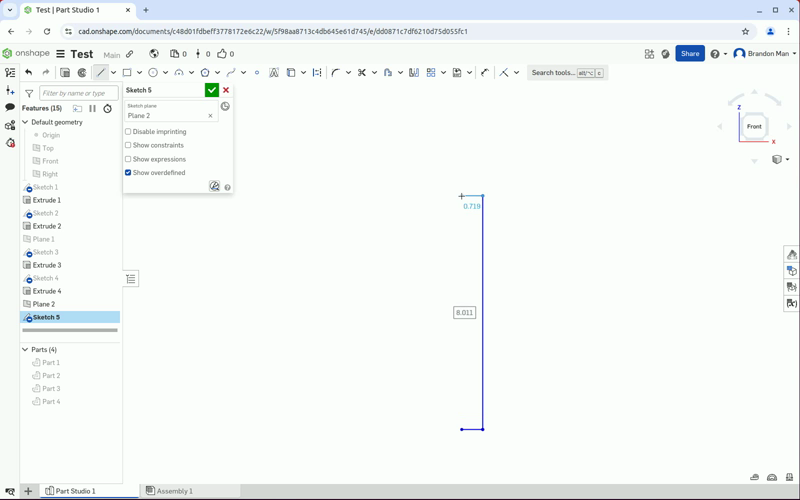
scroll(6)
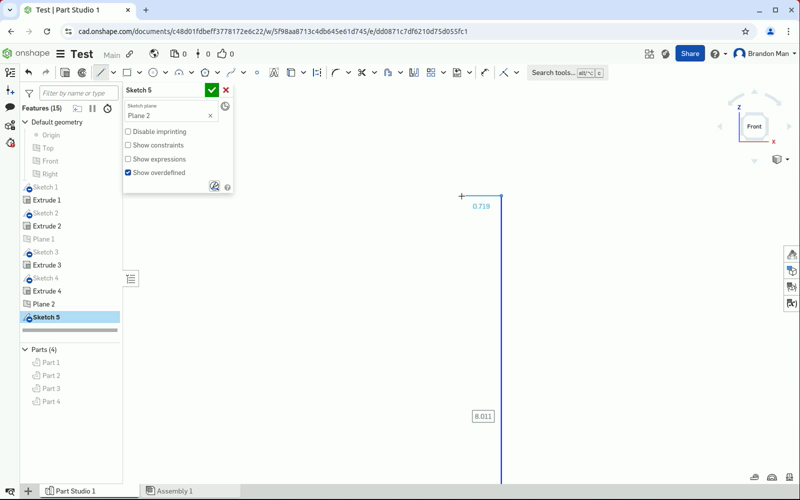
click(461, 195)
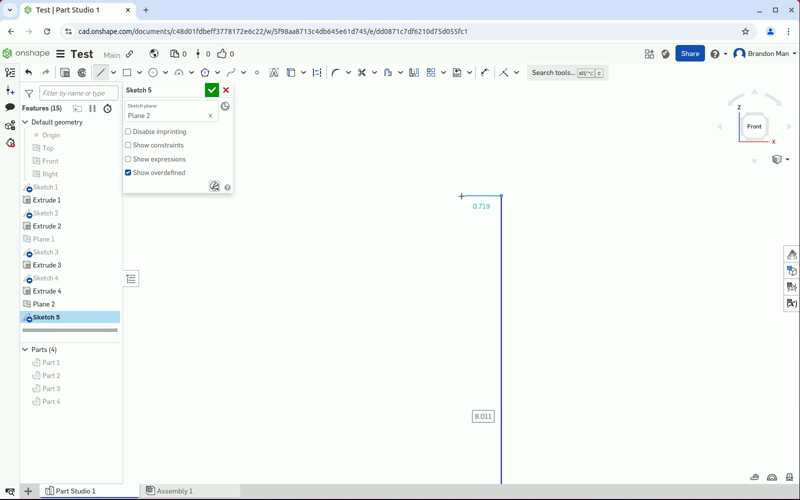
scroll(-6)
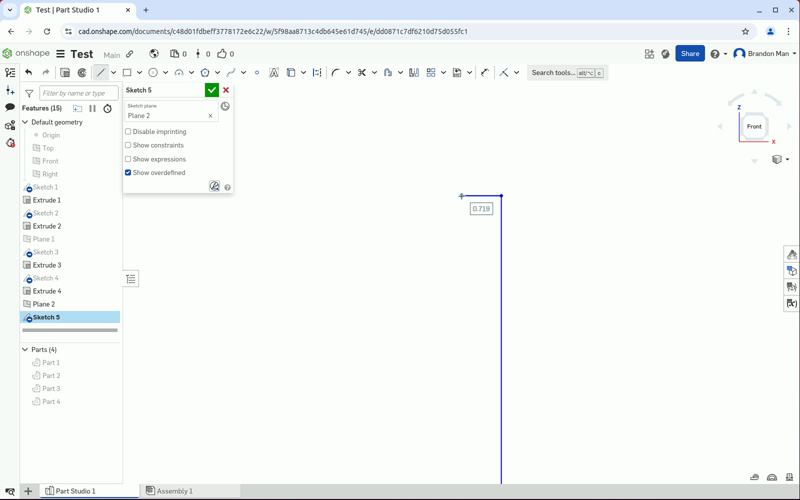
scroll(-6)
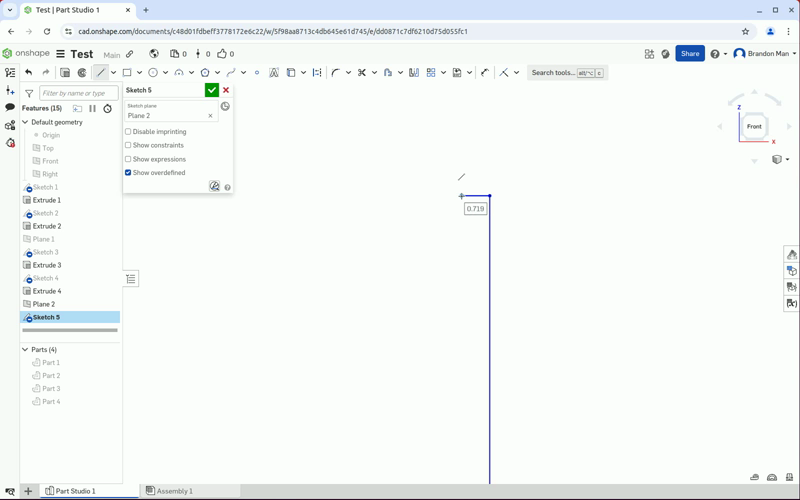
scroll(-6)
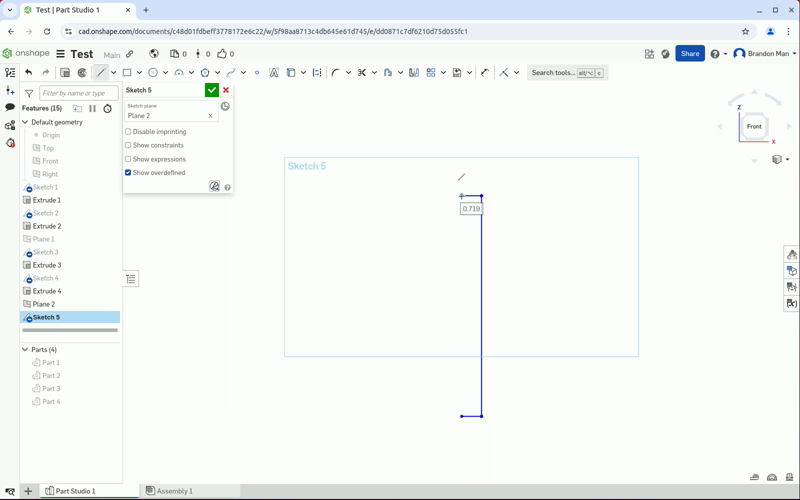
scroll(-6)
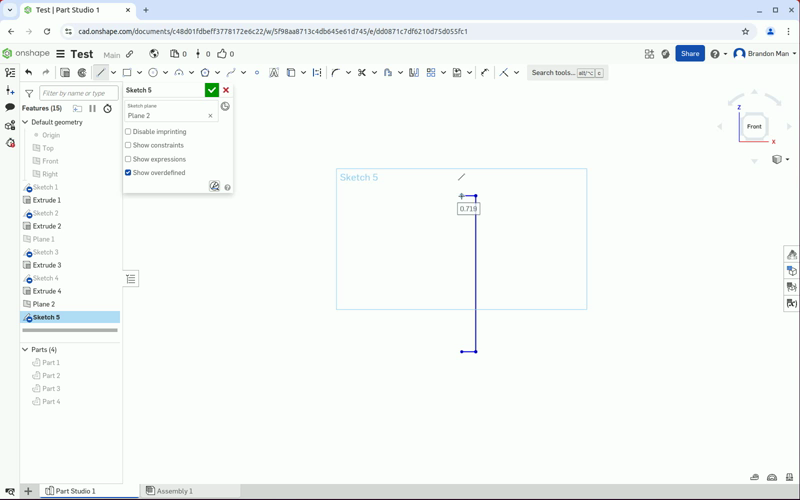
scroll(-6)
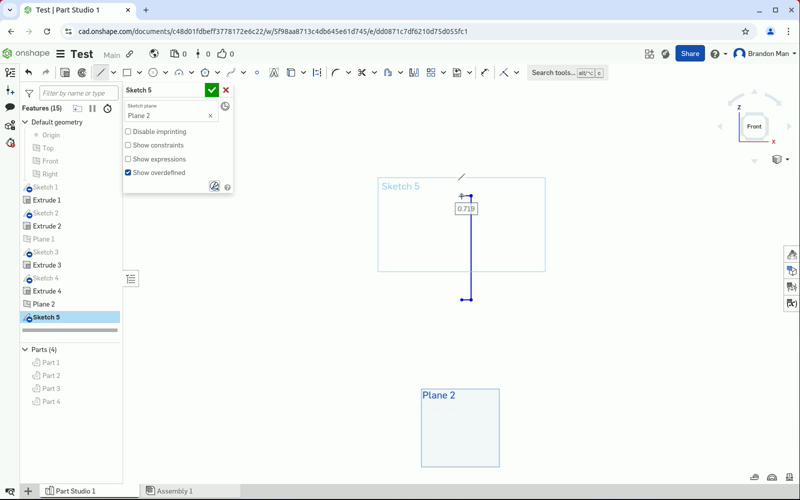
scroll(-6)
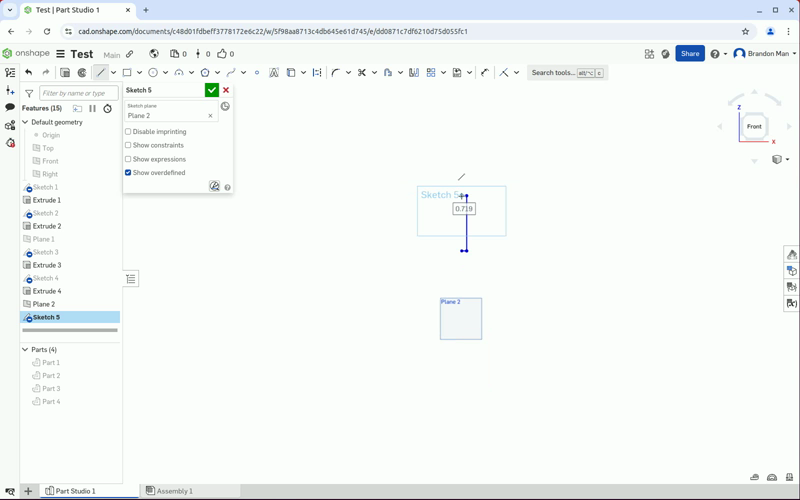
scroll(-6)
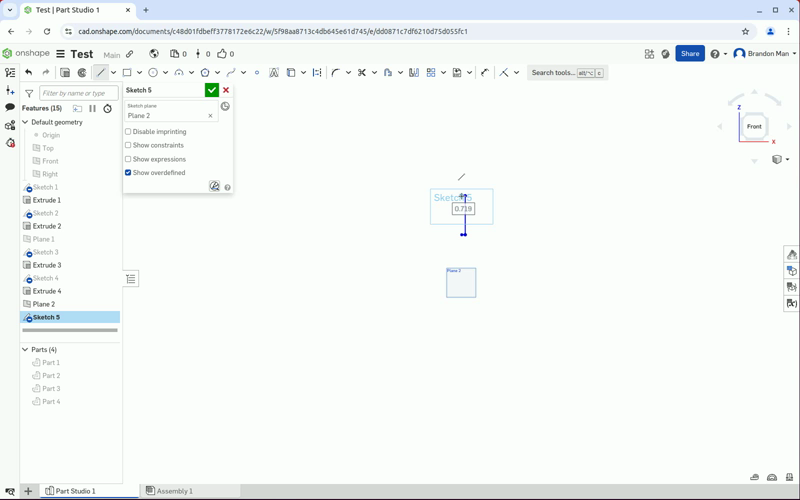
key_up(shift)
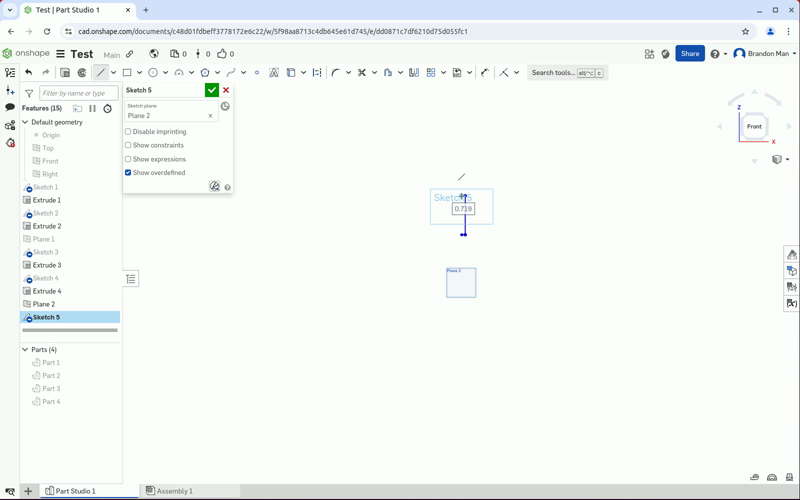
mouse_move(492, 195)
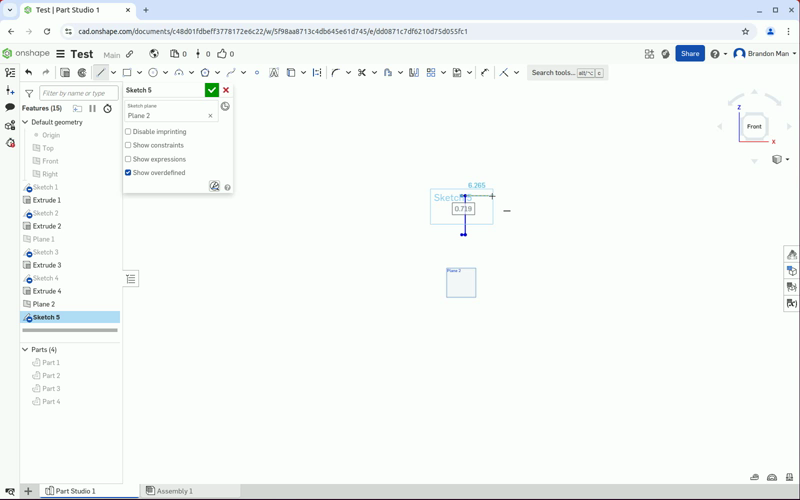
key_down(shift)
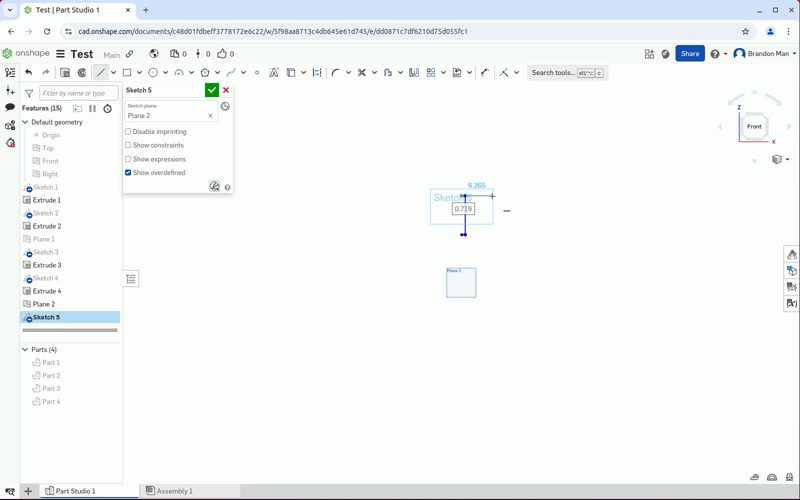
mouse_move(461, 234)
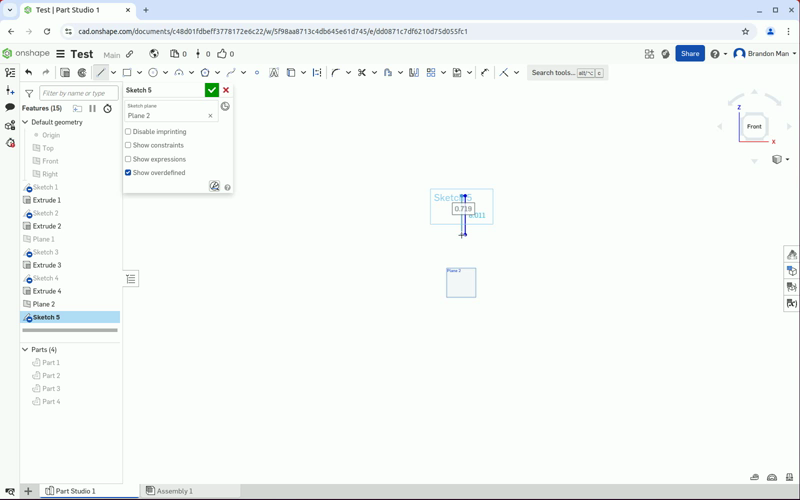
scroll(6)
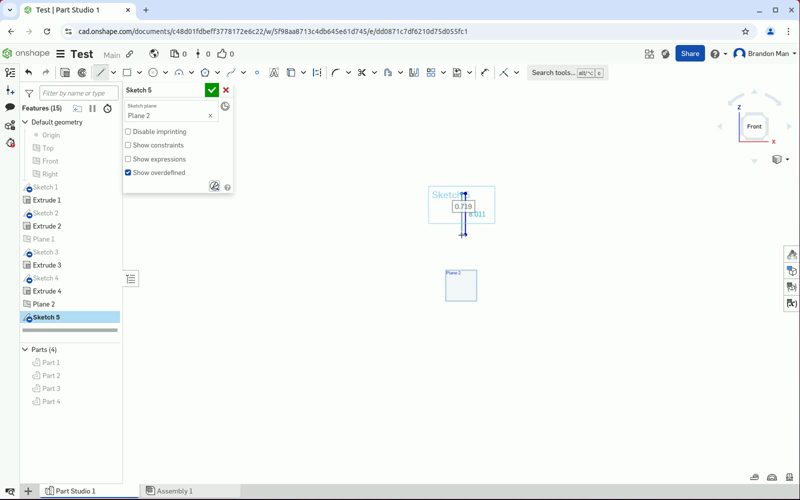
scroll(6)
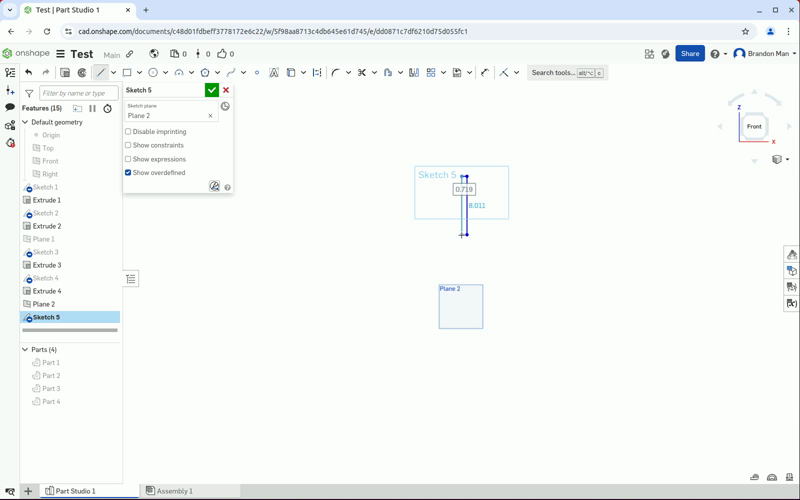
scroll(6)
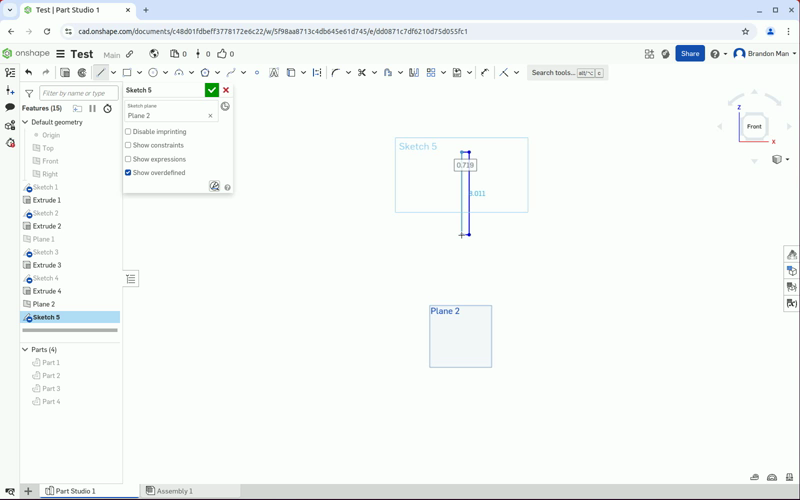
scroll(6)
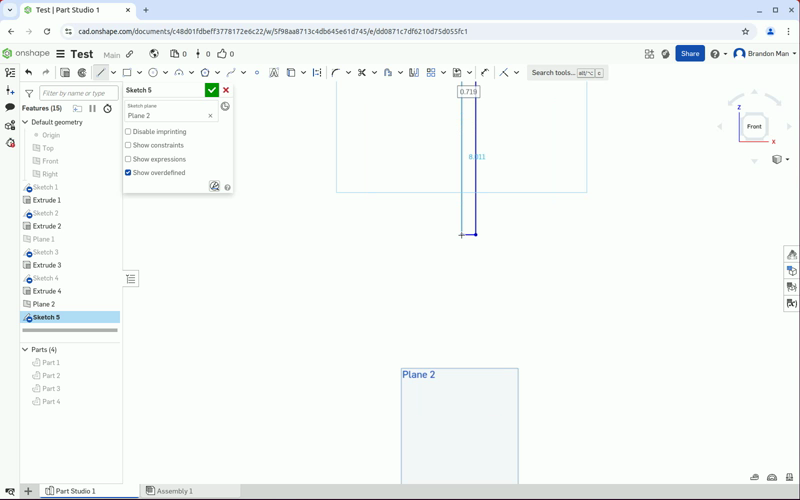
scroll(6)
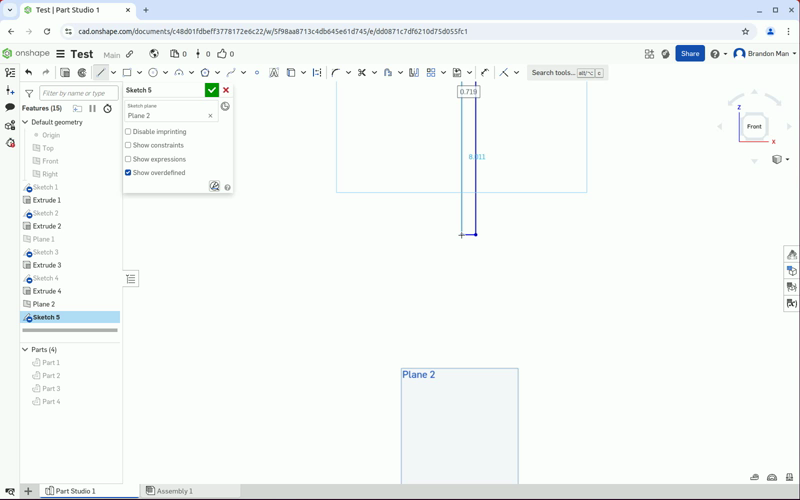
scroll(6)
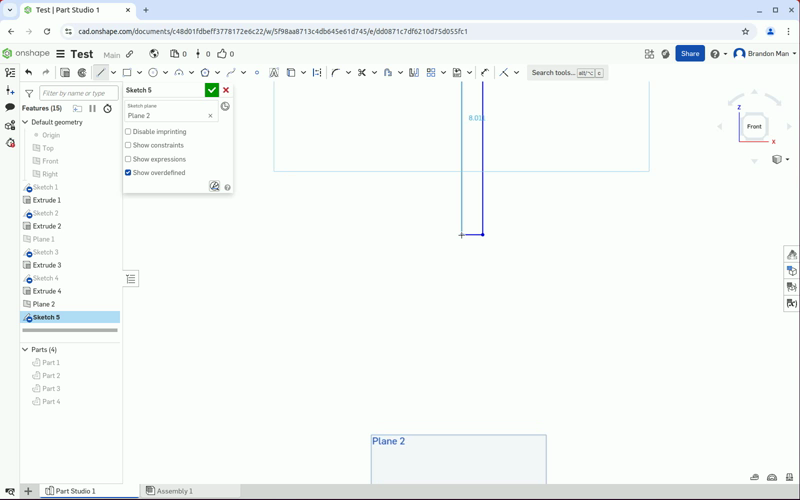
scroll(6)
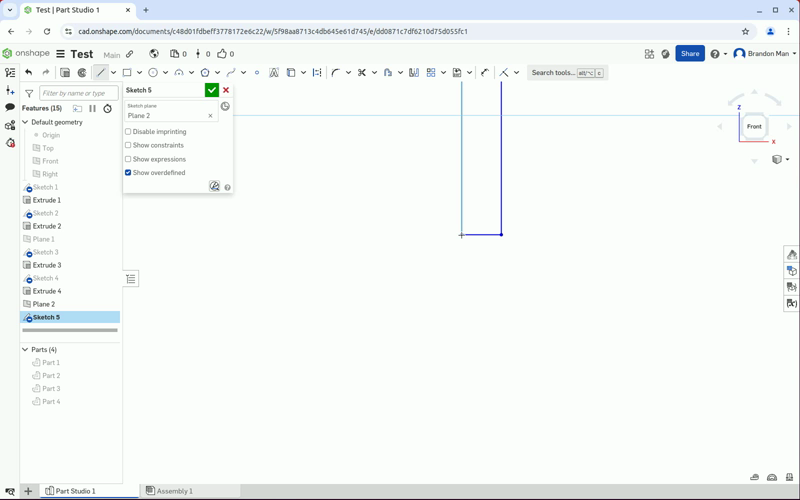
key_up(shift)
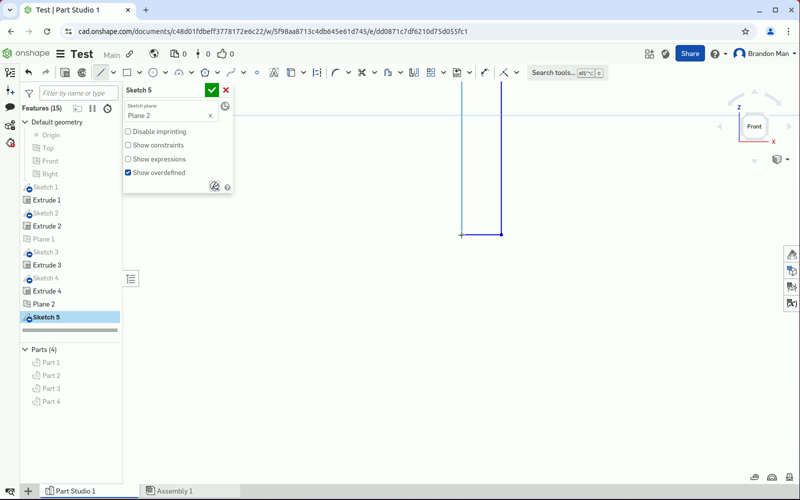
click(461, 234)
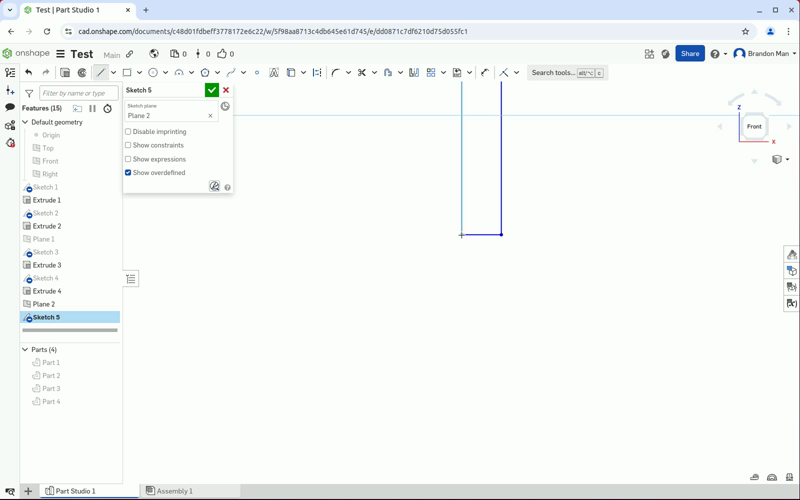
scroll(-6)
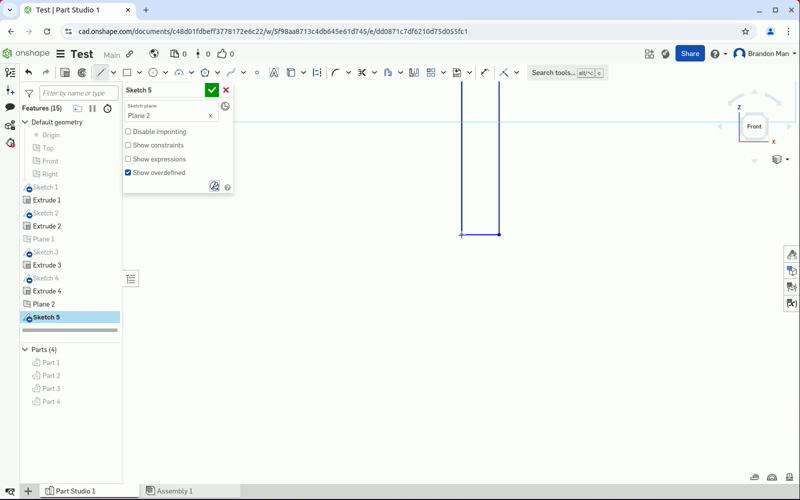
scroll(-6)
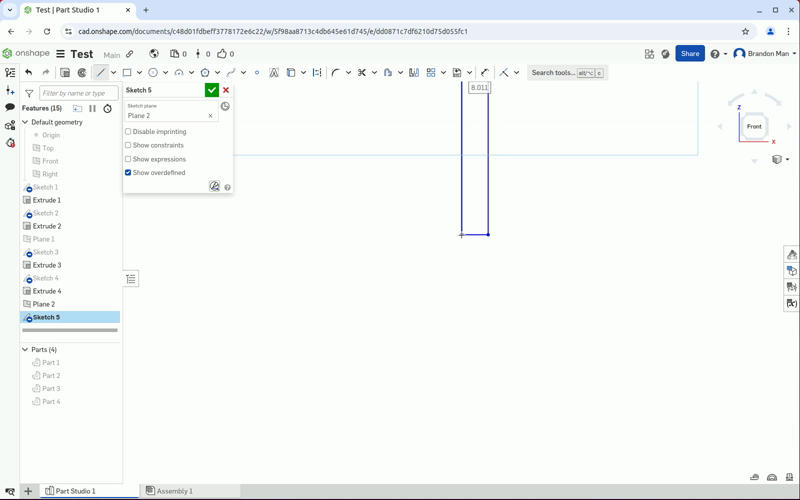
scroll(-6)
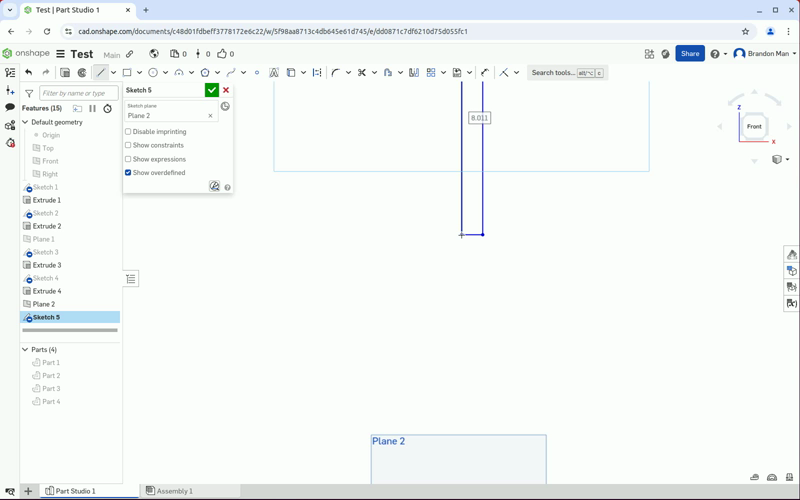
scroll(-6)
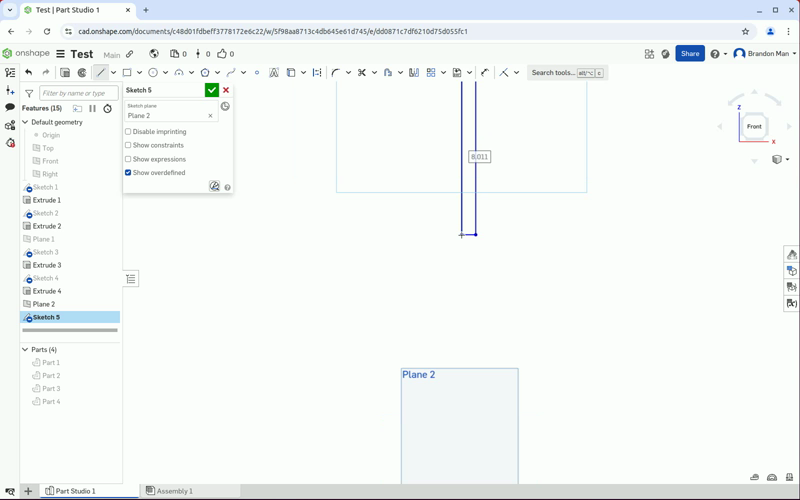
scroll(-6)
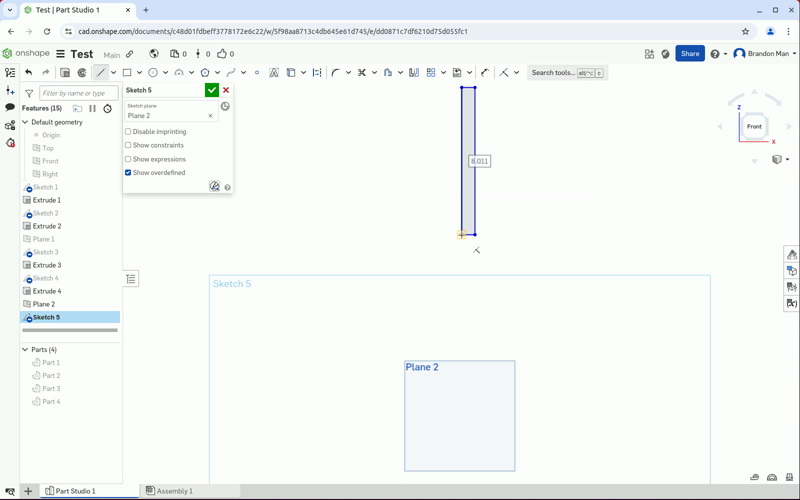
scroll(-6)
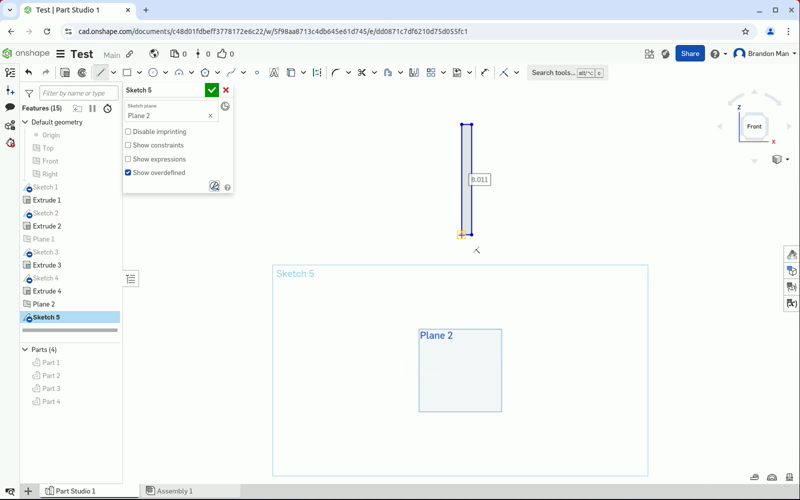
scroll(-6)
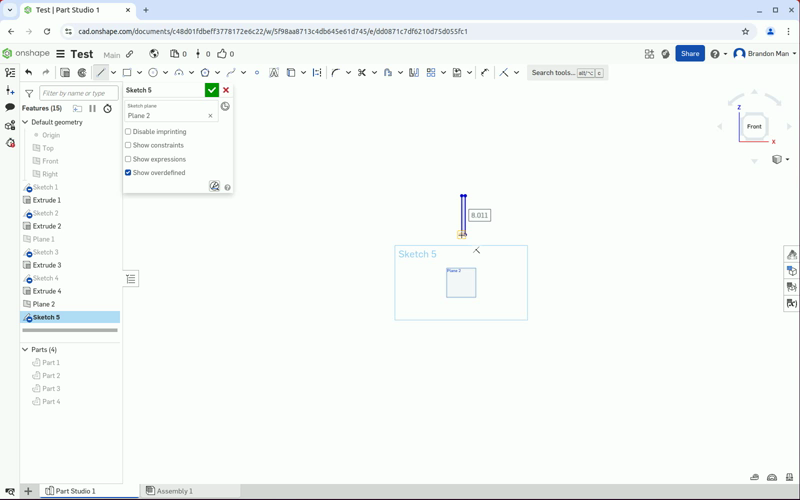
key(esc)
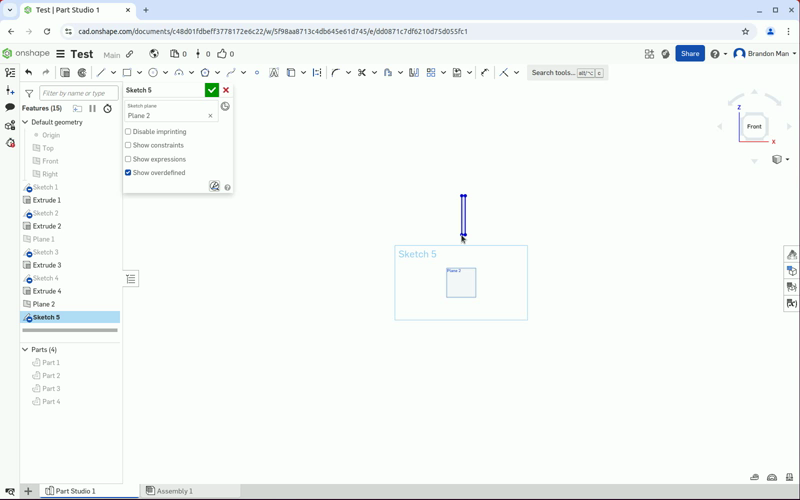
mouse_move(462, 202)
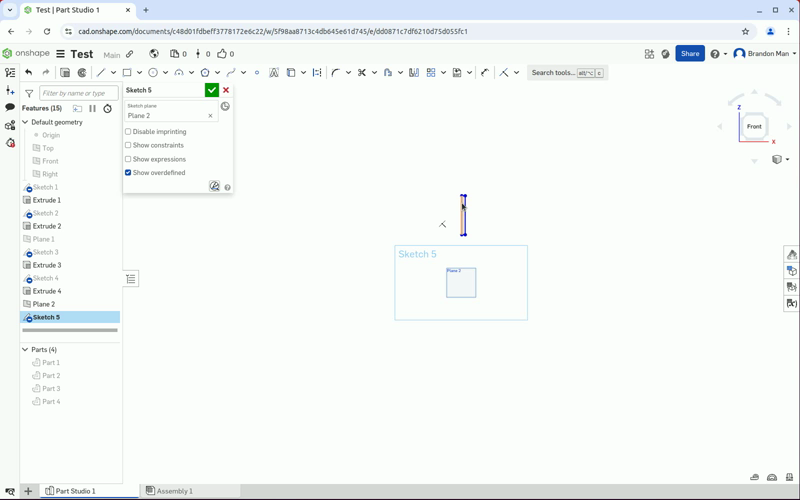
scroll(6)
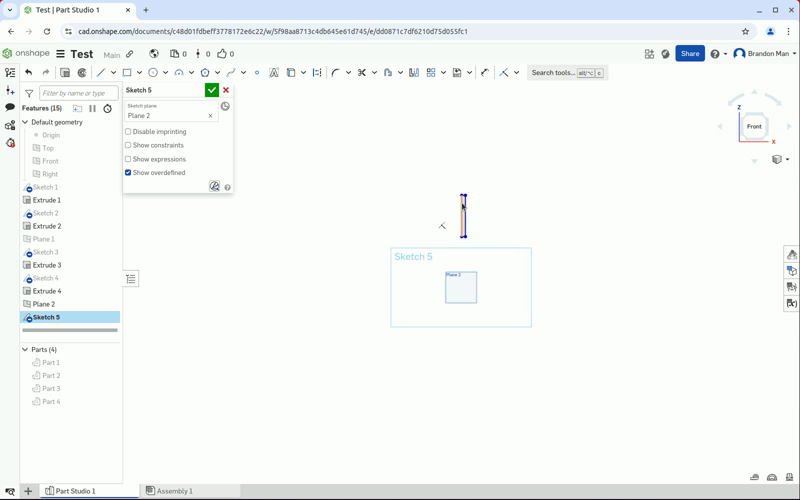
scroll(6)
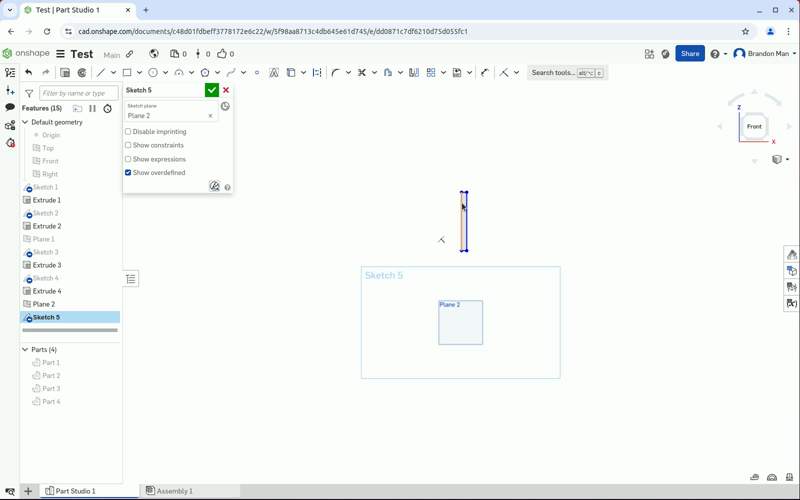
scroll(6)
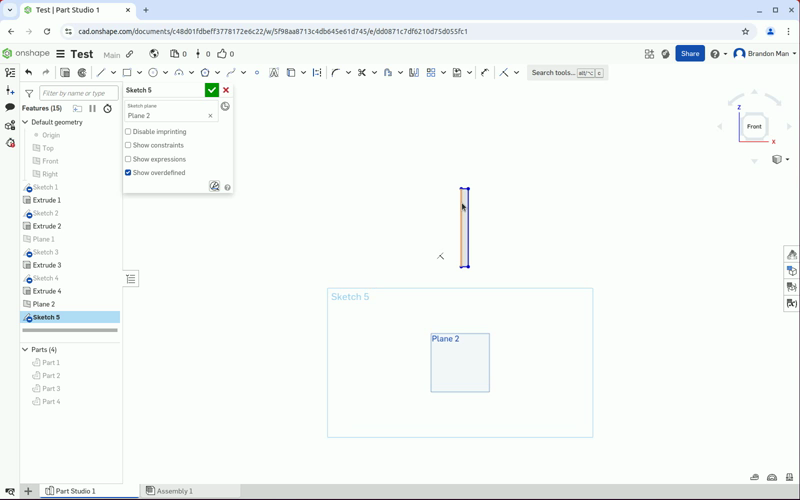
scroll(6)
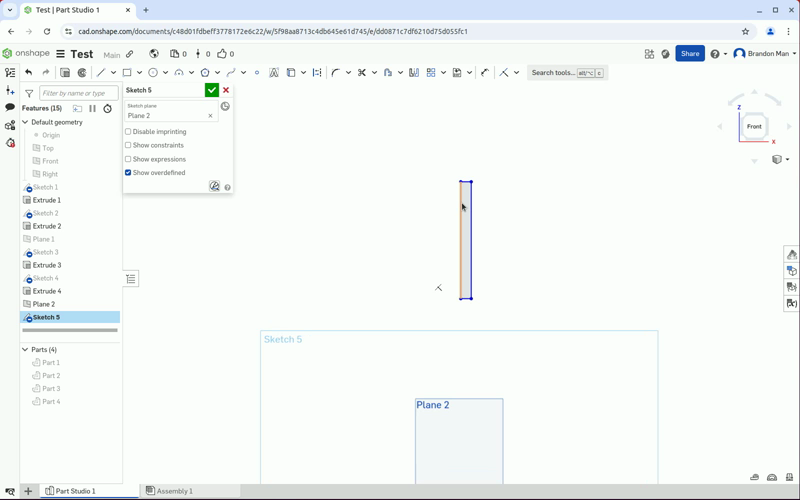
scroll(6)
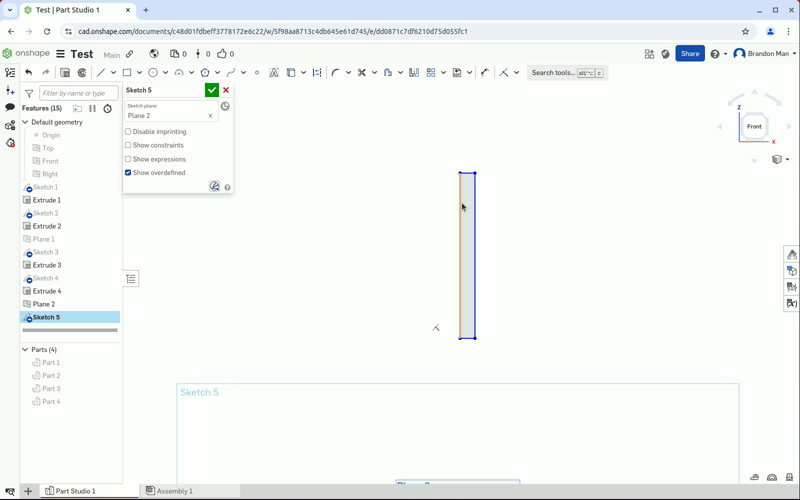
scroll(6)
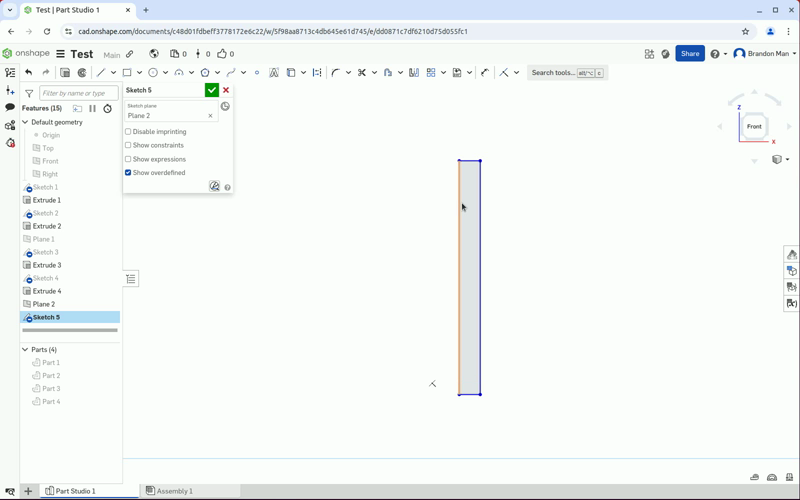
scroll(6)
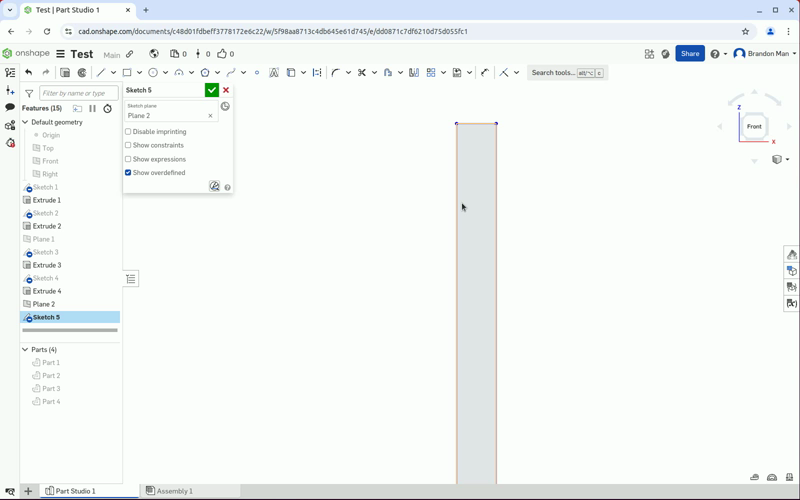
click(462, 202)
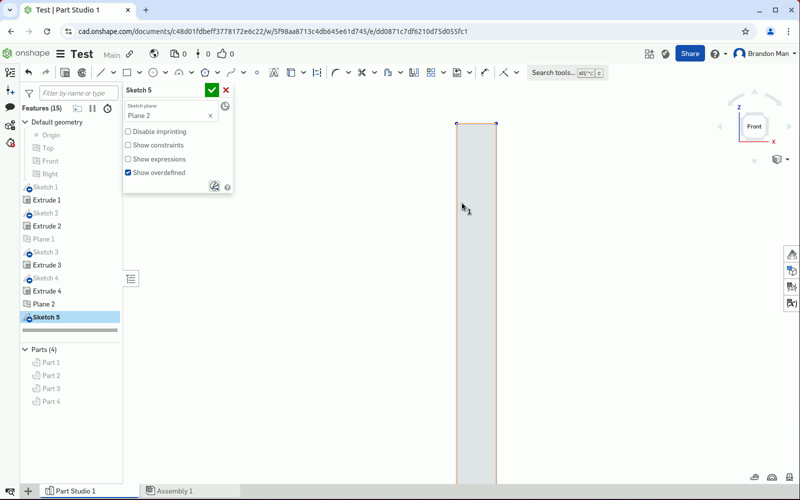
scroll(-6)
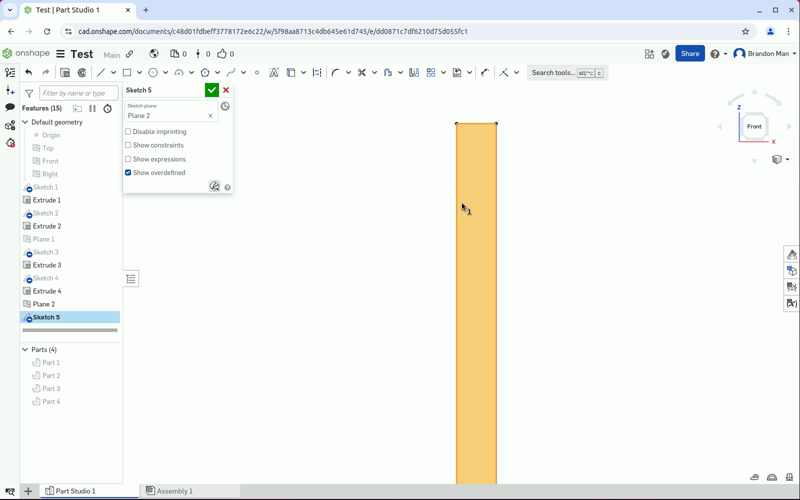
scroll(-6)
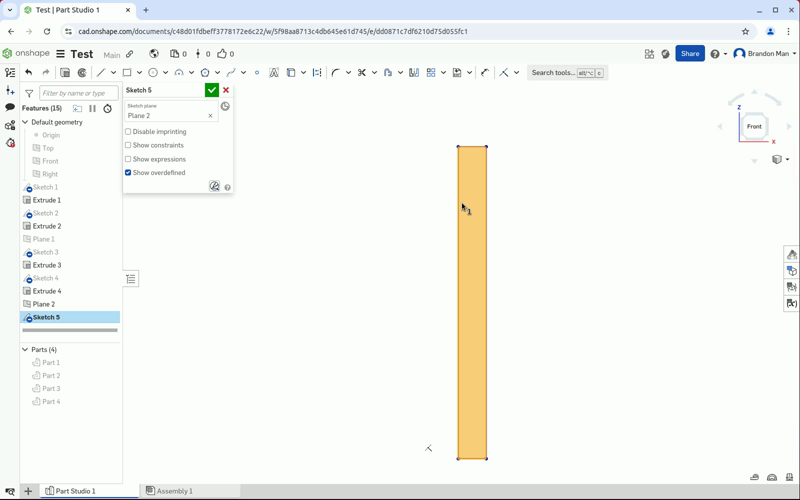
scroll(-6)
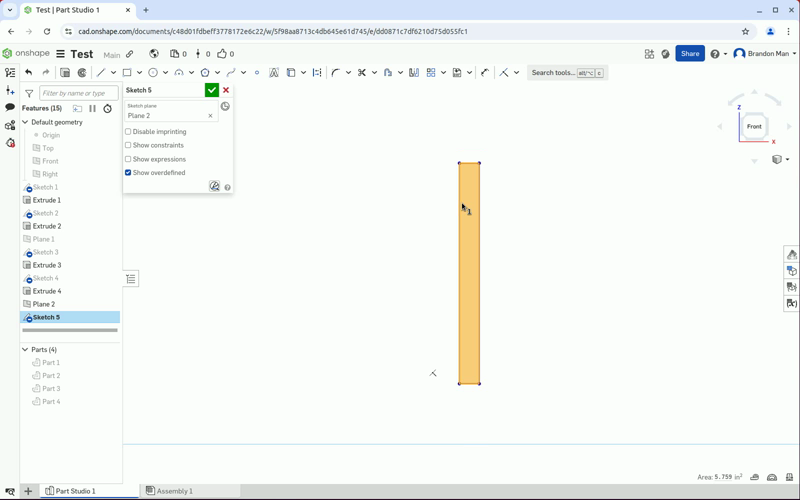
scroll(-6)
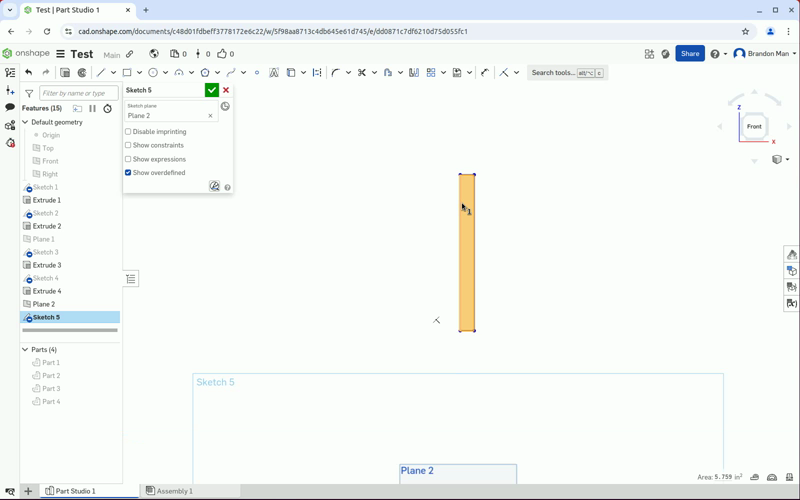
scroll(-6)
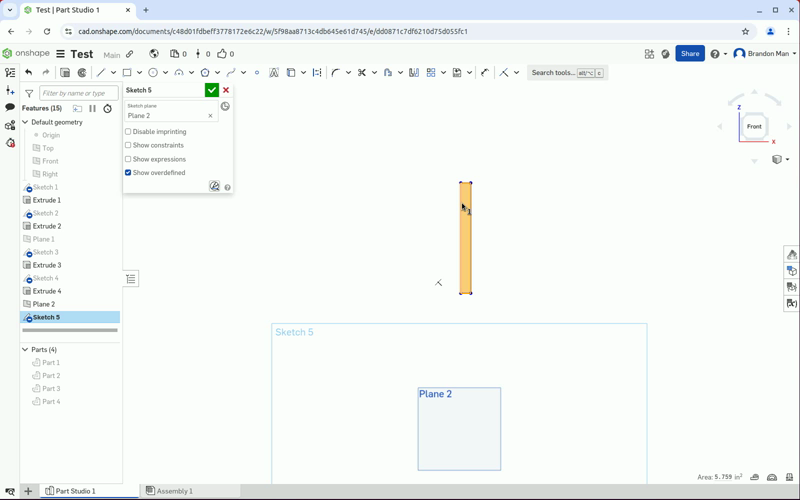
scroll(-6)
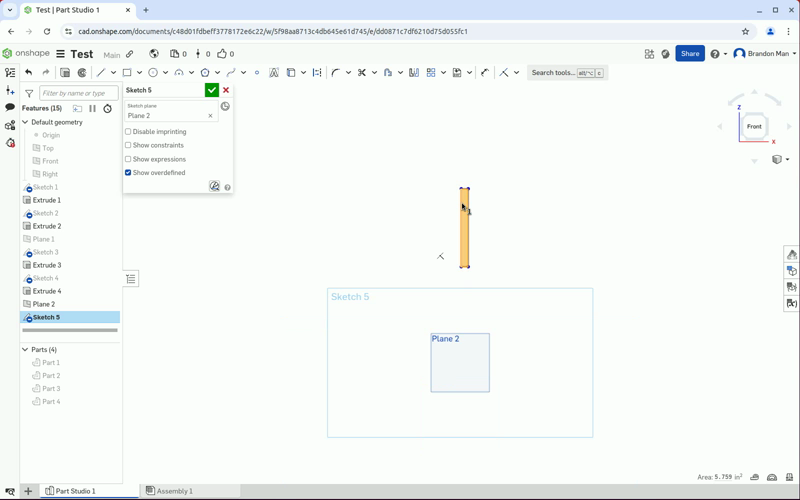
scroll(-6)
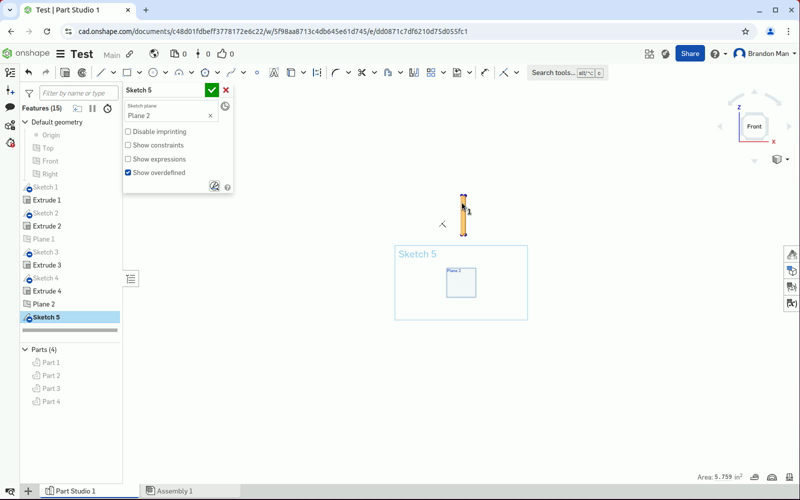
mouse_move(73, 352)
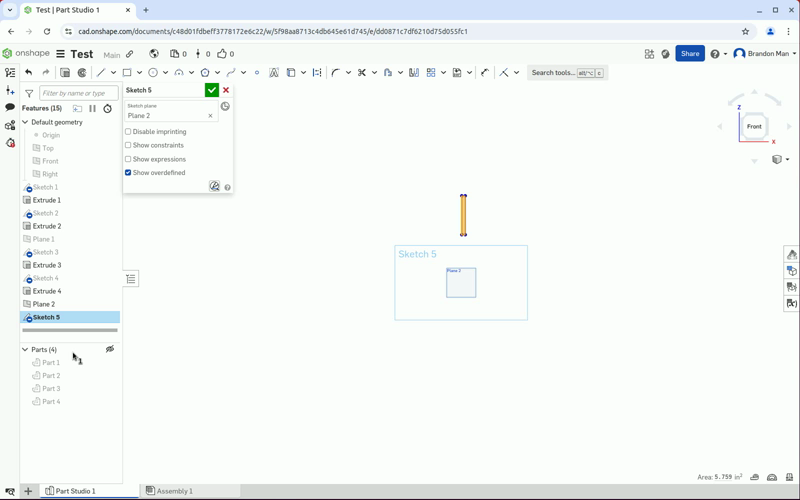
key(shift+y)
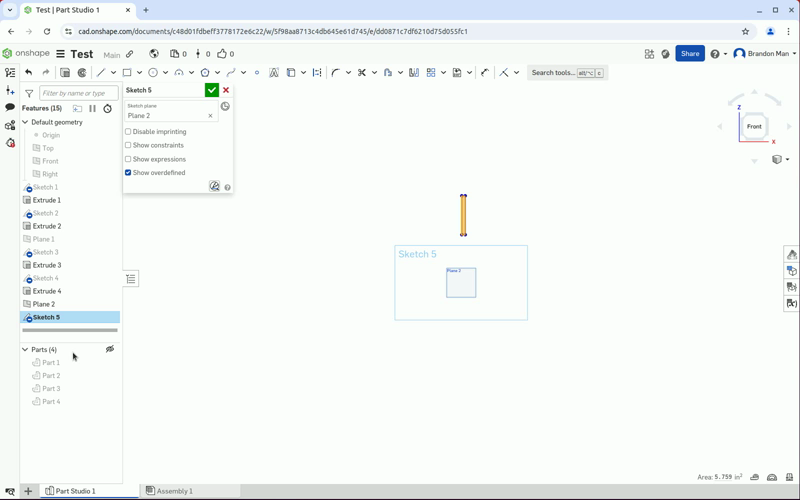
key(shift+e)
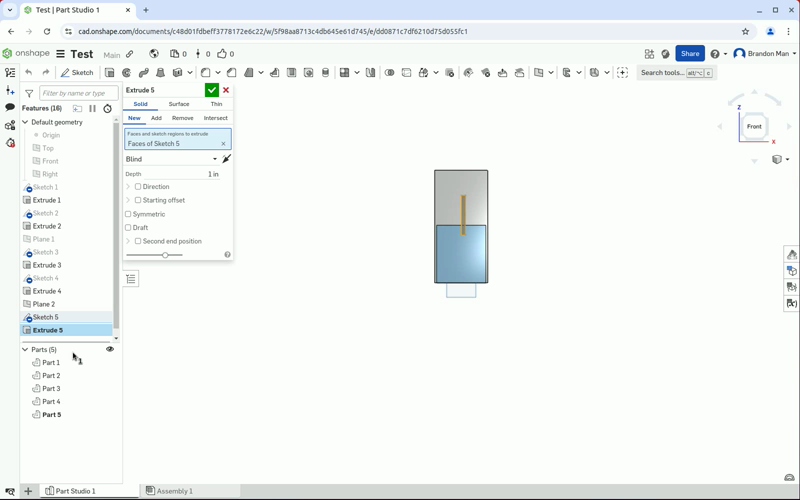
mouse_move(143, 106)
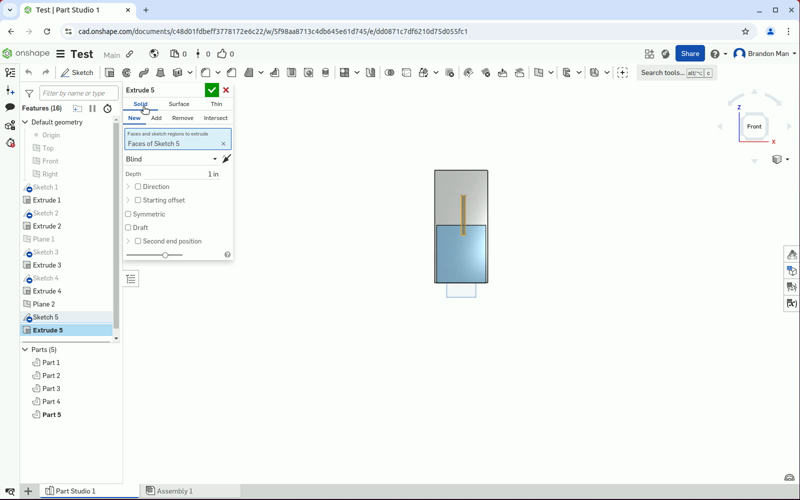
click(143, 106)
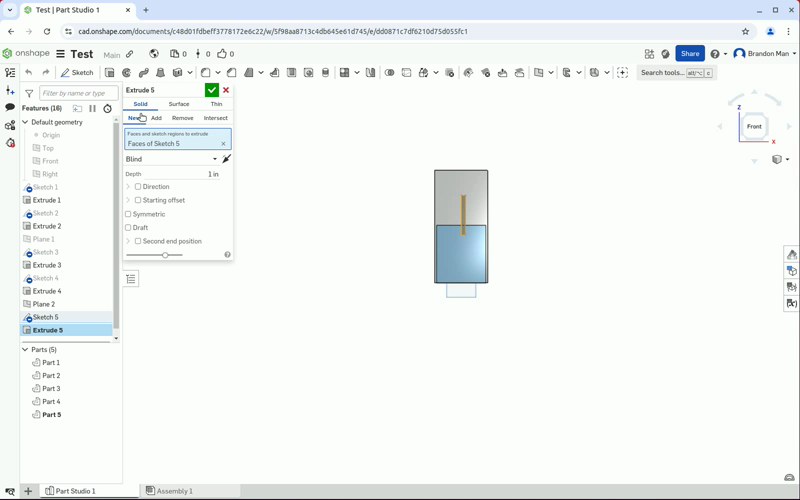
mouse_move(137, 120)
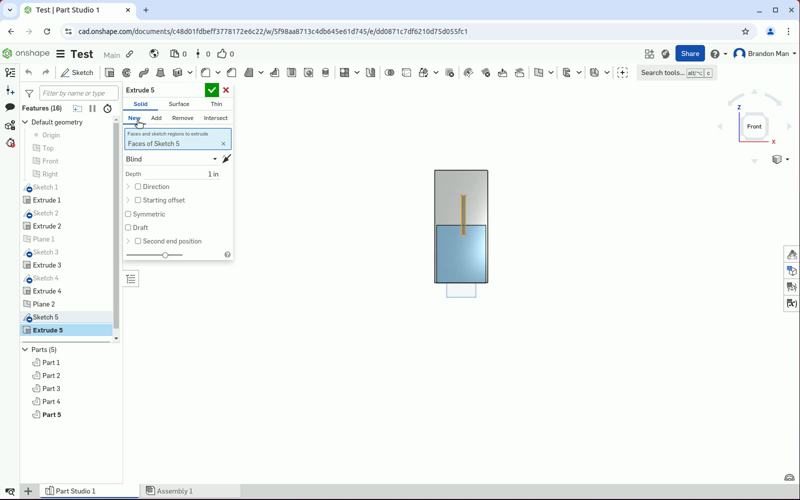
click(137, 120)
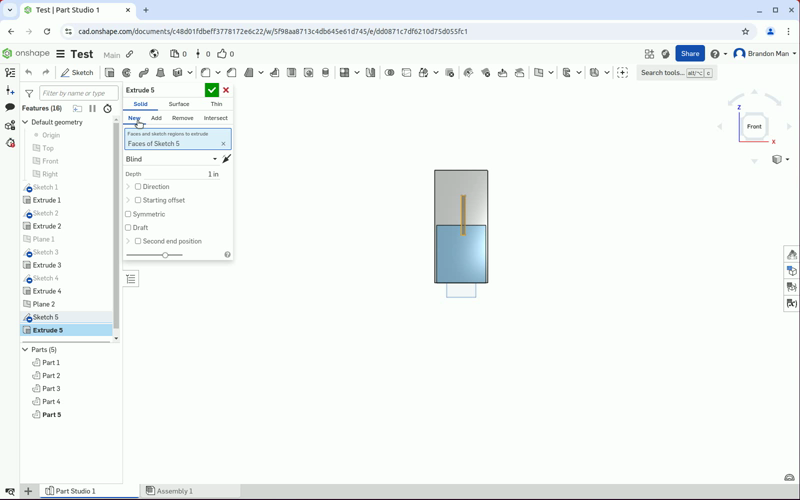
key(tab, 4)
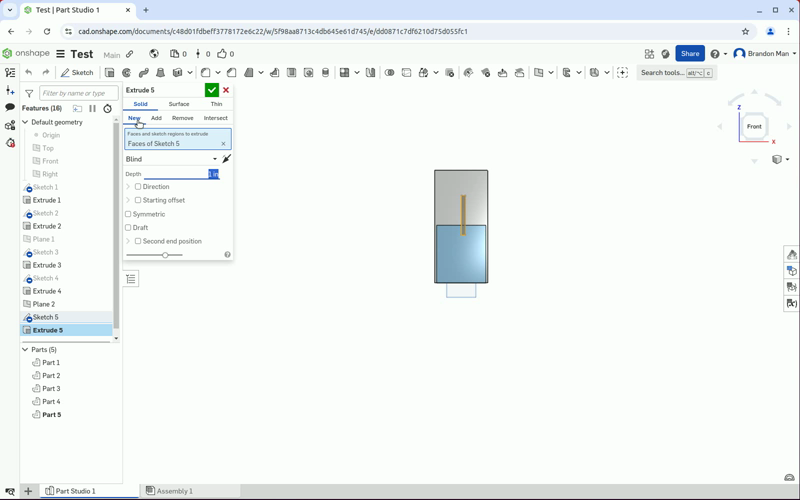
text(0.722)
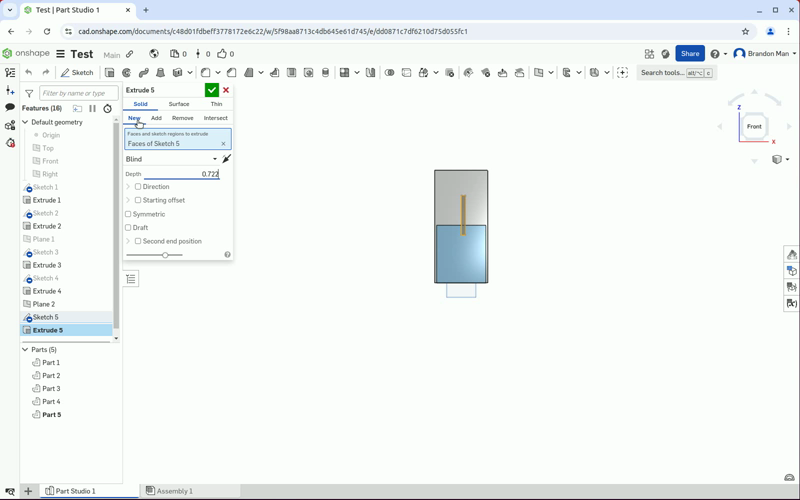
key(enter)
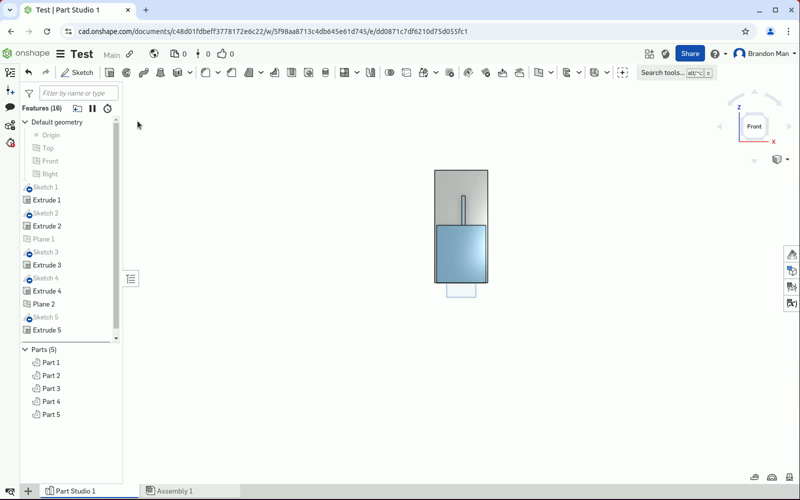
key(shift+h)
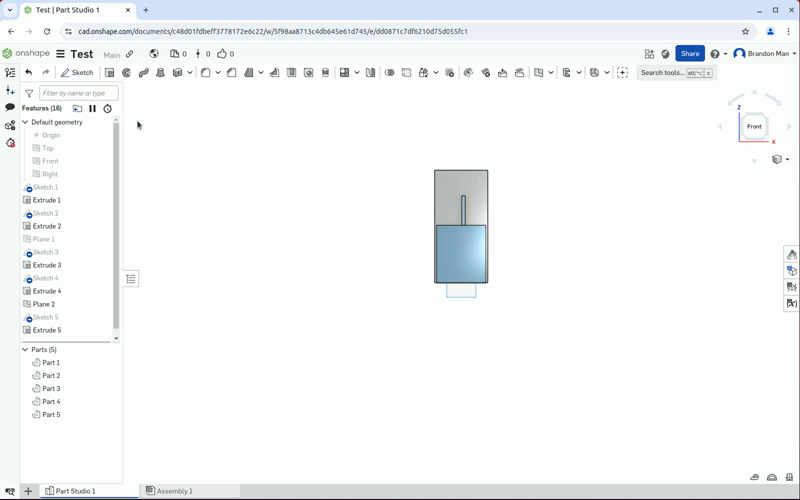
key(shift+h)
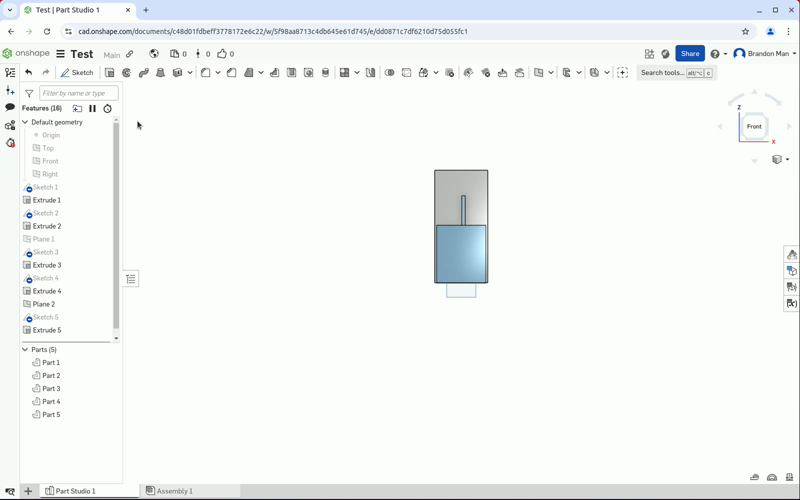
mouse_move(69, 189)
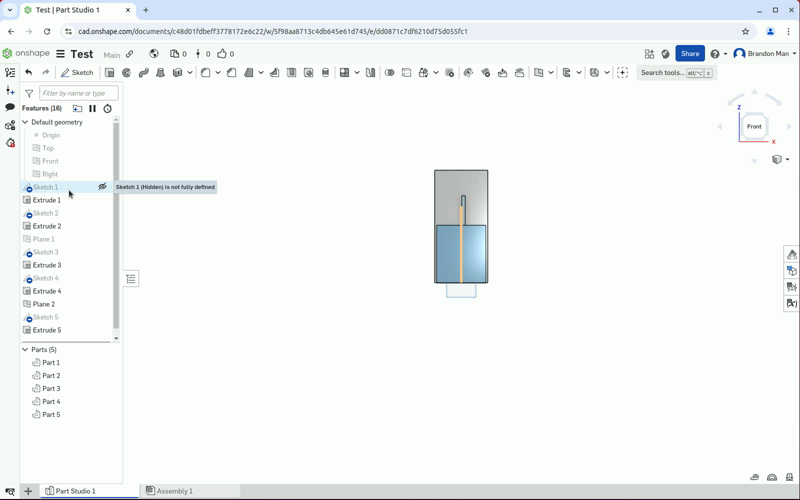
click(69, 189)
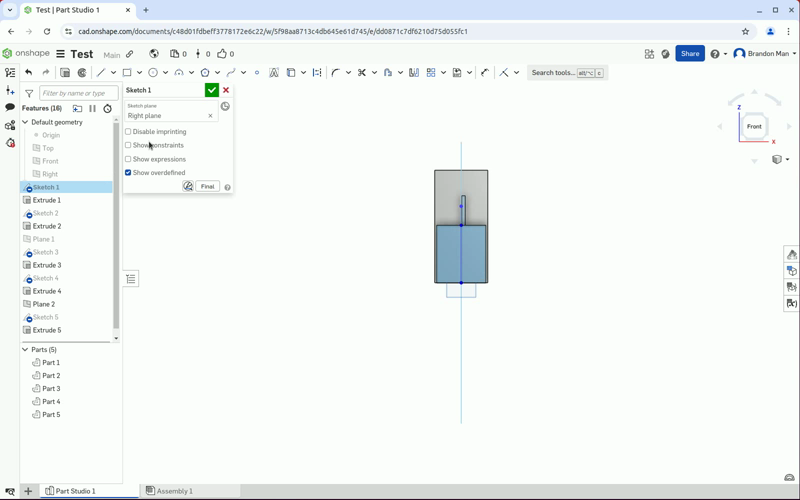
mouse_move(229, 92)
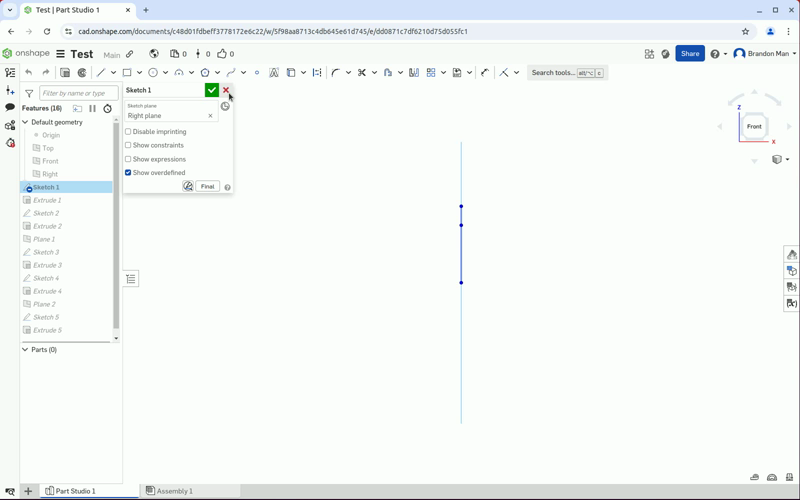
click(229, 92)
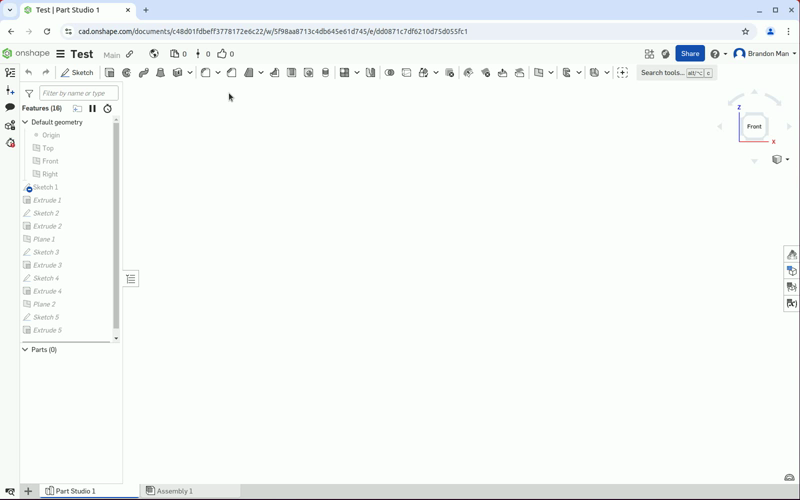
key(shift+s)
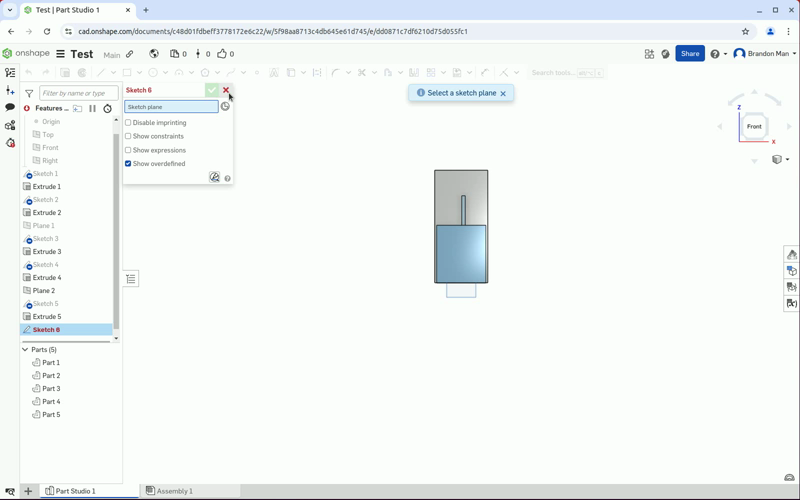
mouse_move(69, 293)
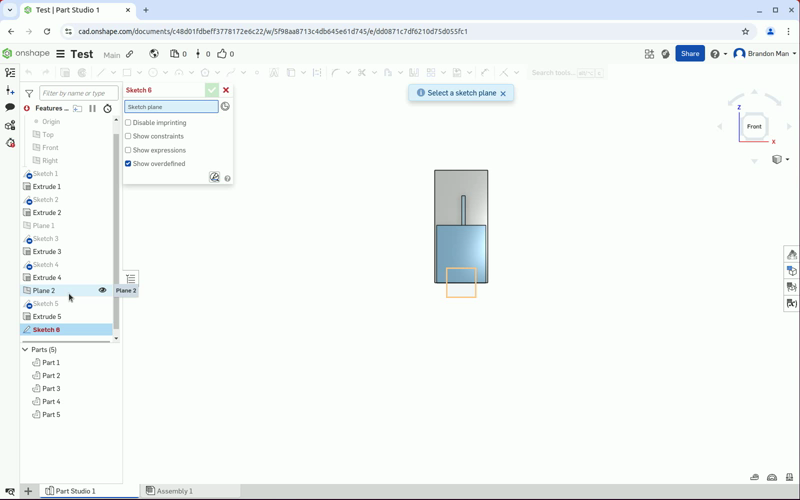
click(69, 293)
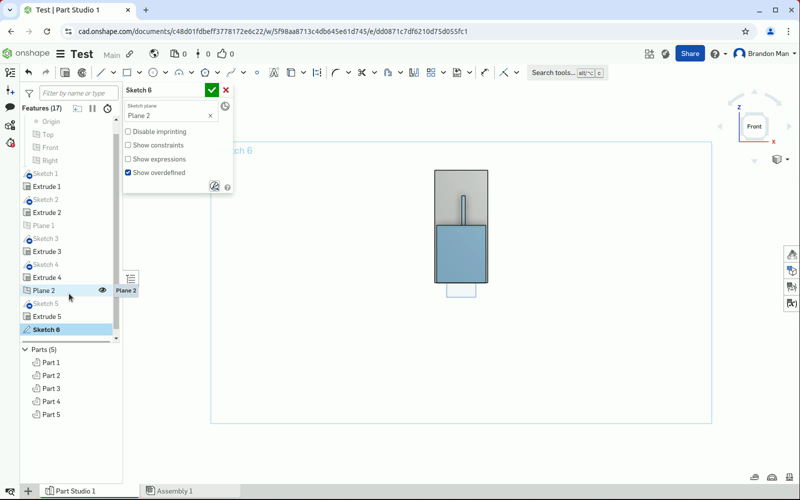
mouse_move(73, 352)
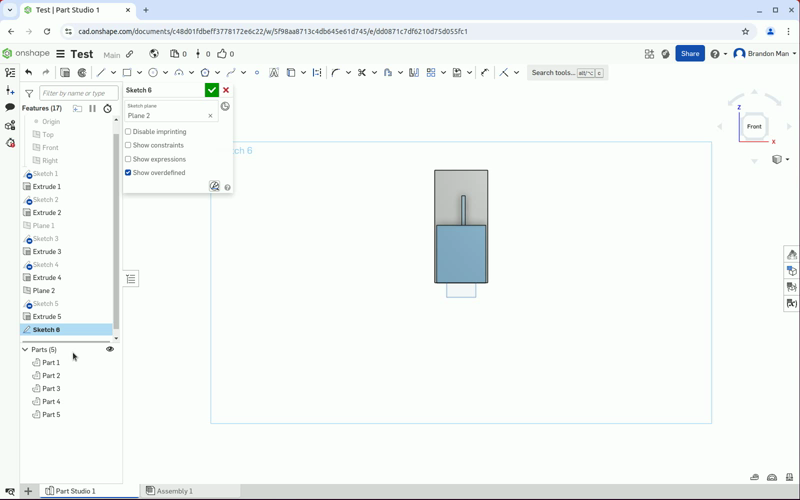
key(y)
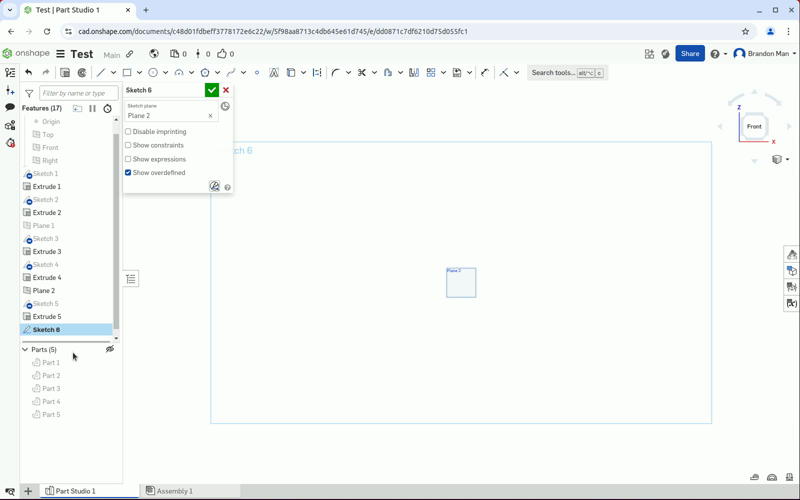
key(l)
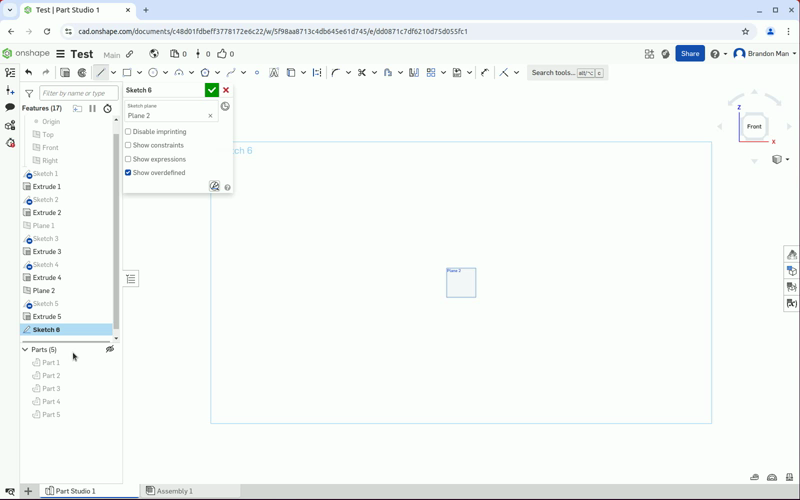
key_down(shift)
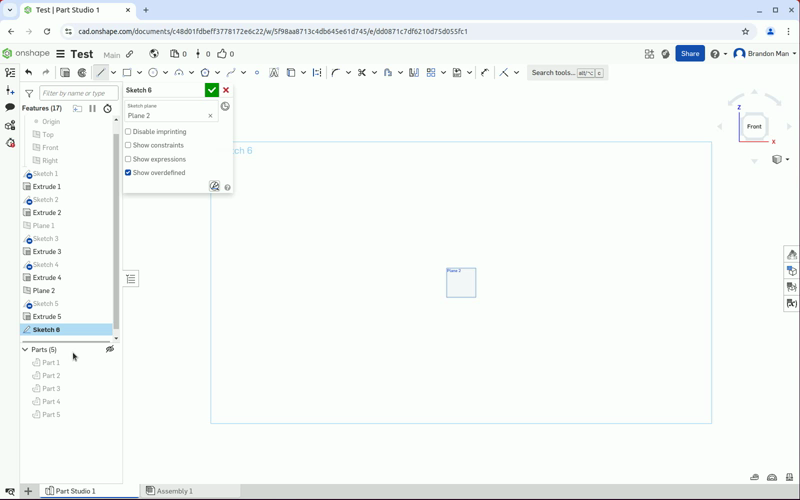
mouse_move(441, 258)
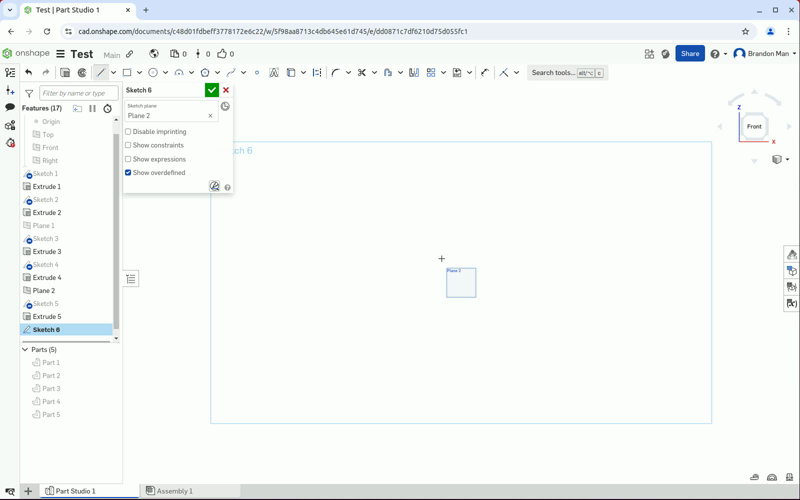
click(441, 258)
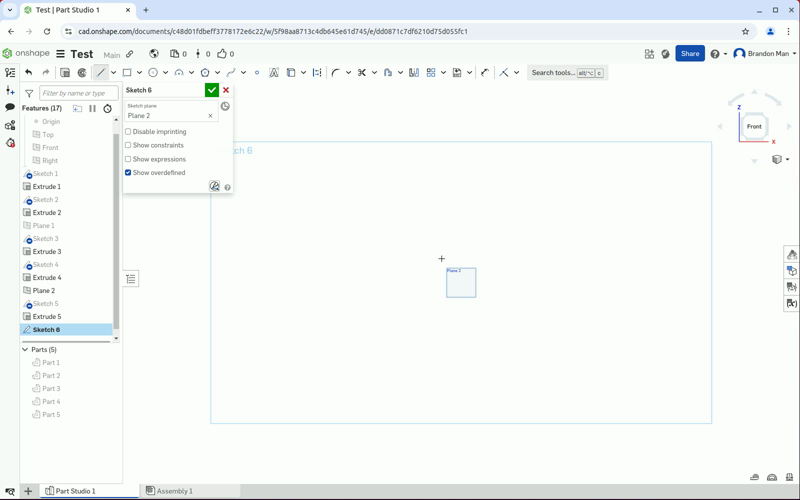
key_up(shift)
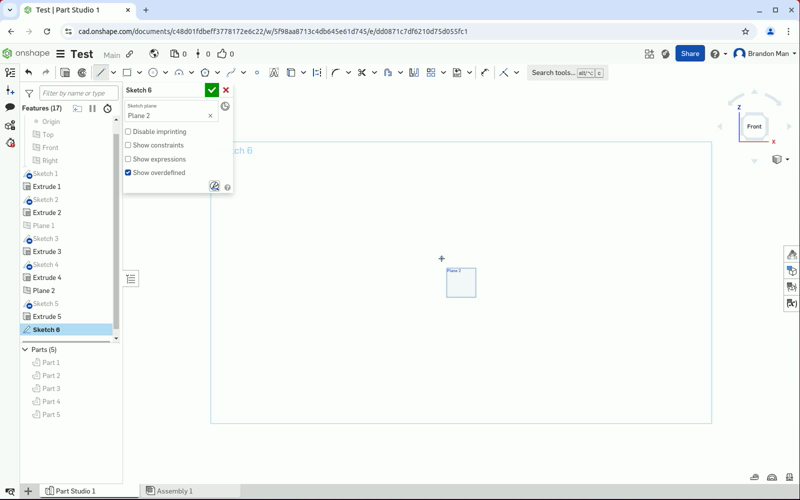
key_down(shift)
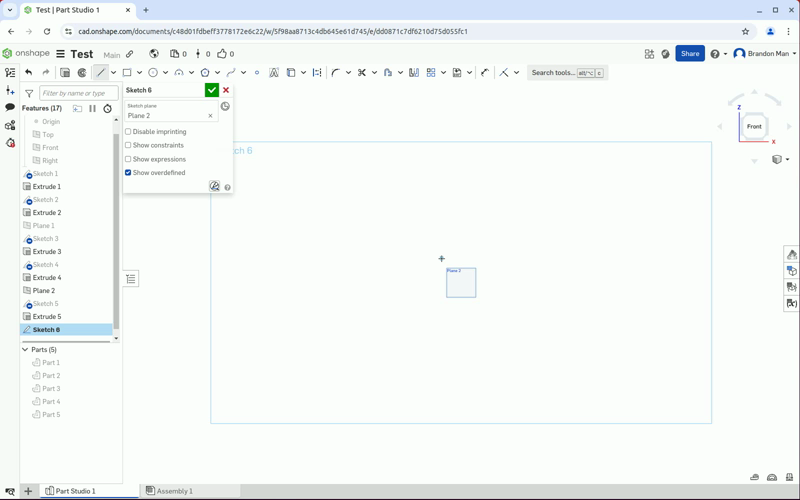
mouse_move(471, 258)
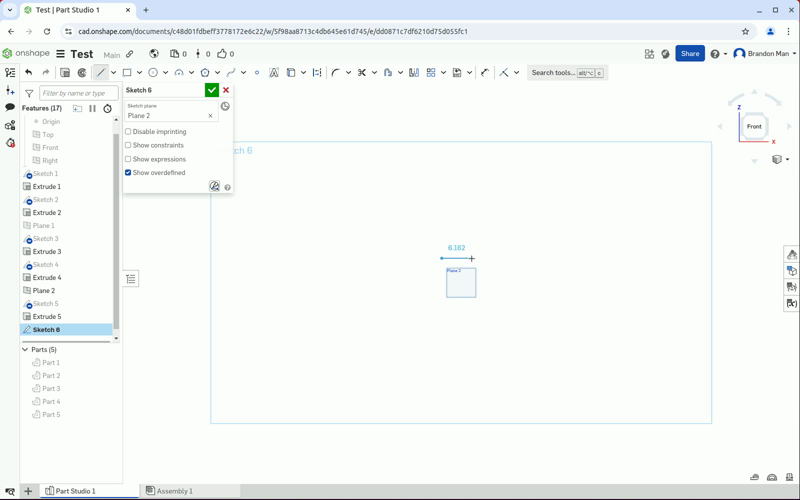
mouse_move(481, 258)
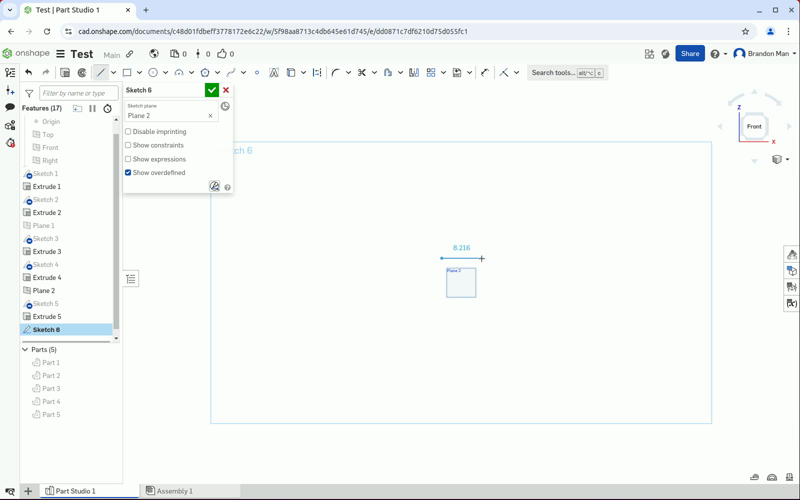
click(481, 258)
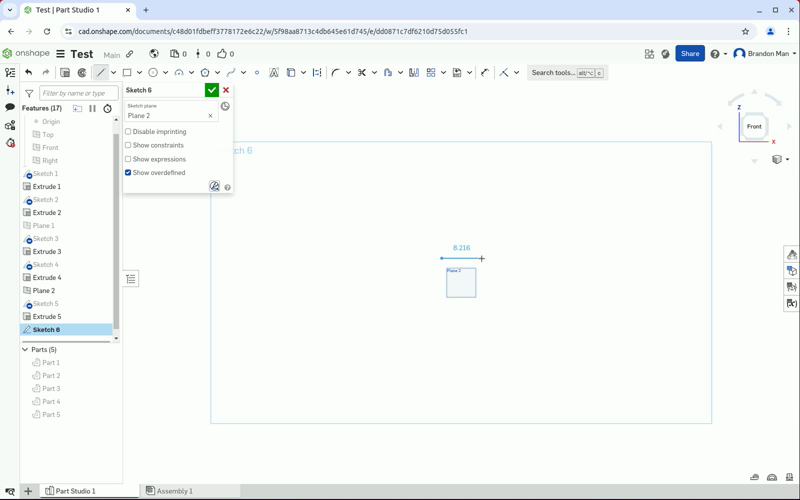
key_up(shift)
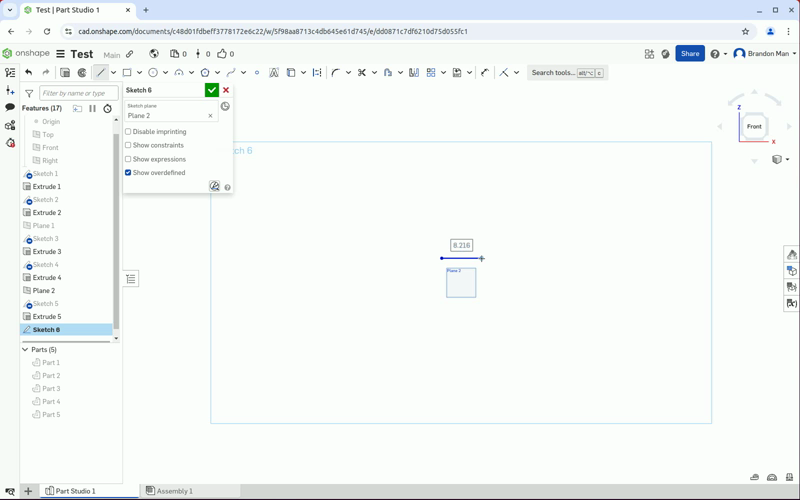
key_down(shift)
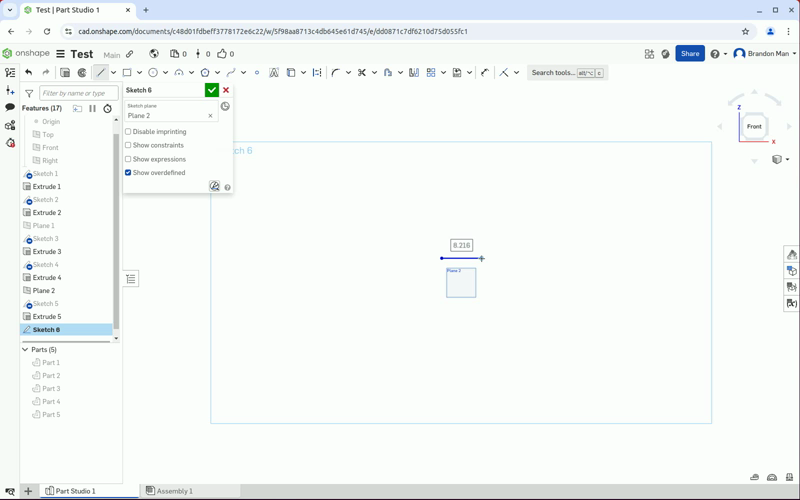
mouse_move(511, 258)
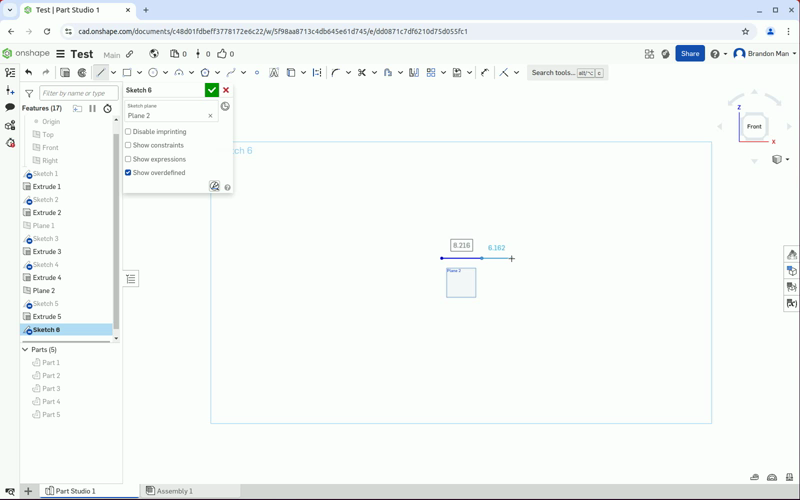
mouse_move(481, 255)
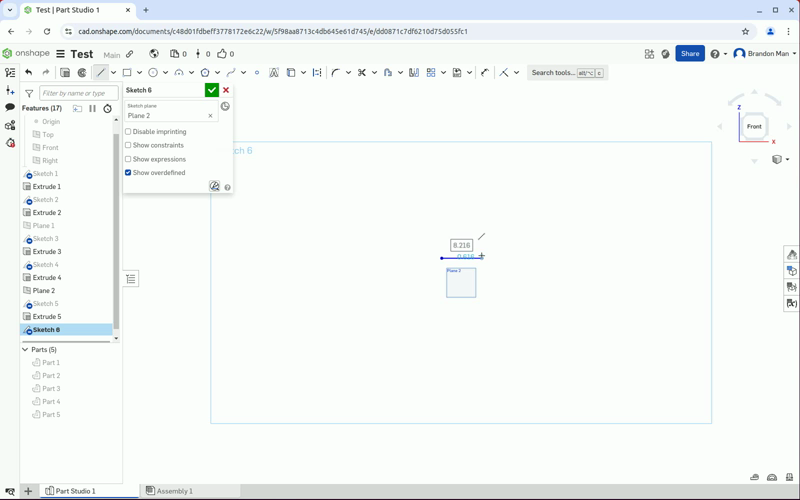
scroll(6)
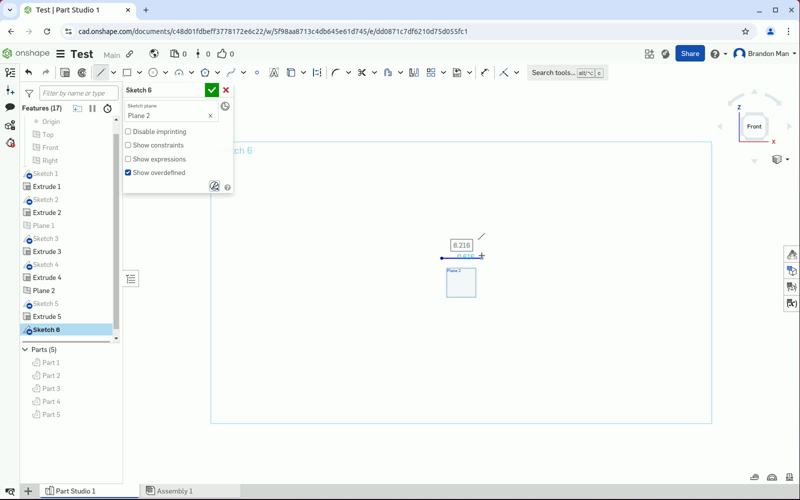
scroll(6)
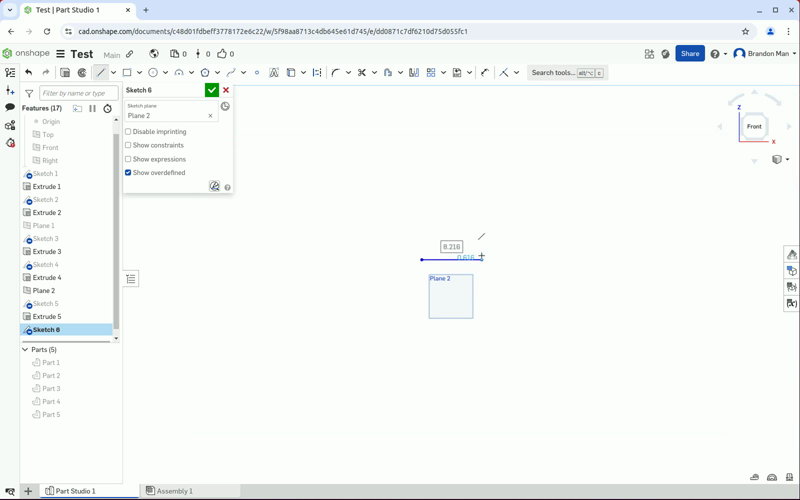
scroll(6)
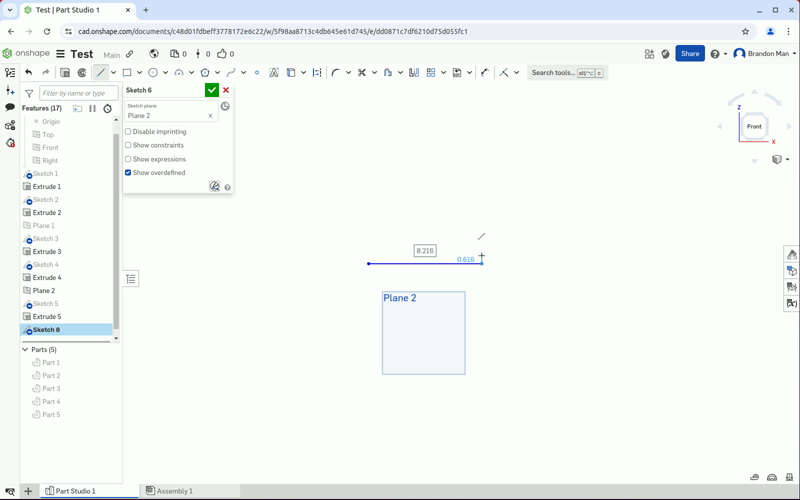
scroll(6)
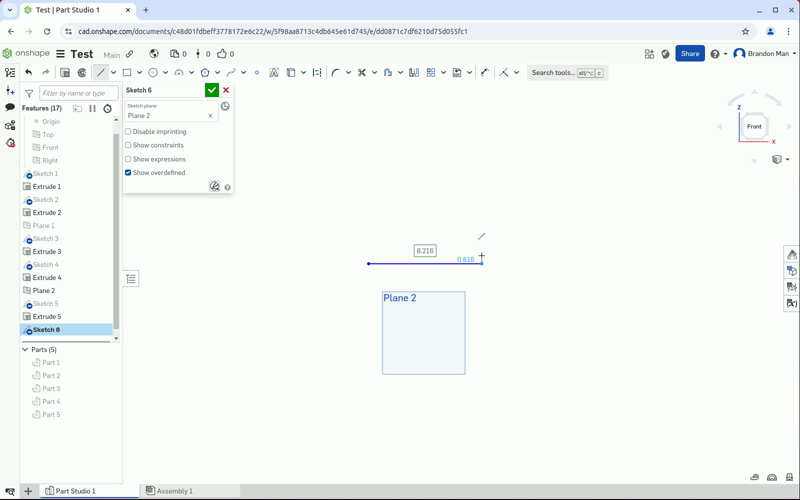
scroll(6)
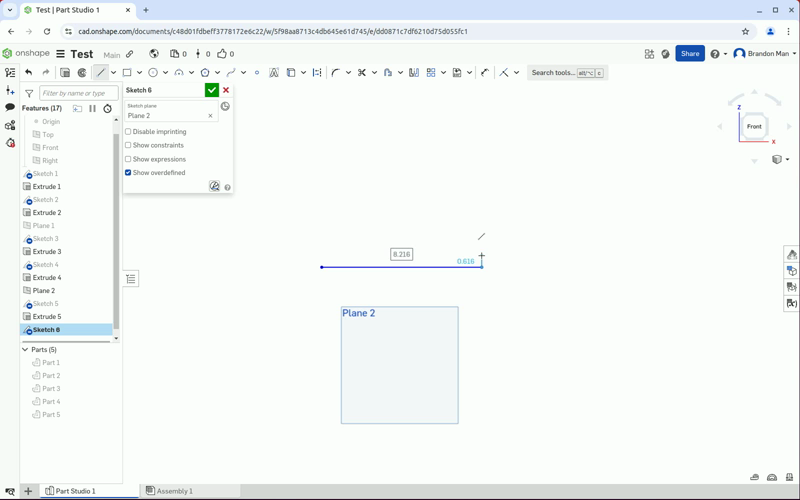
scroll(6)
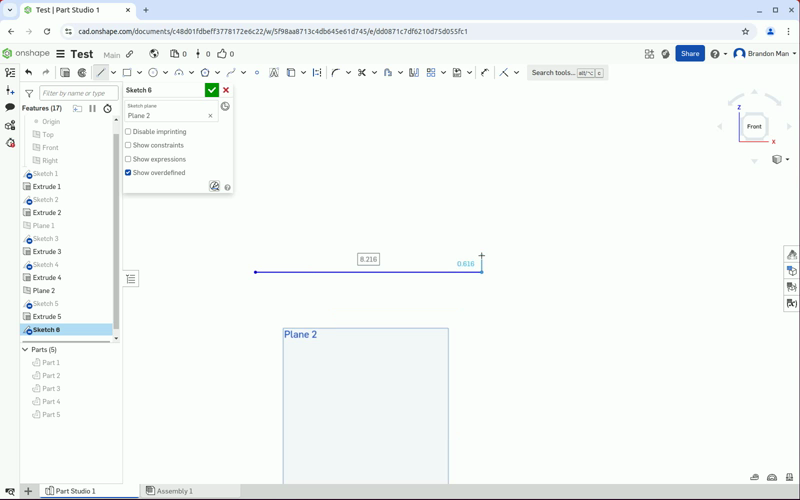
scroll(6)
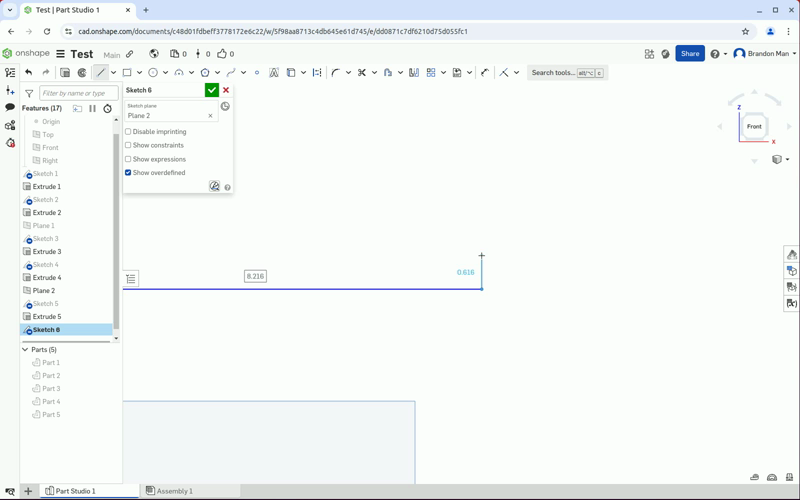
click(481, 255)
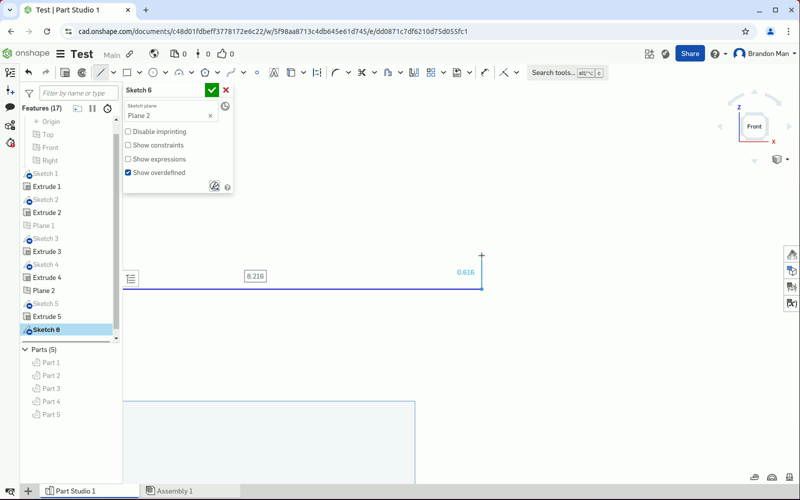
scroll(-6)
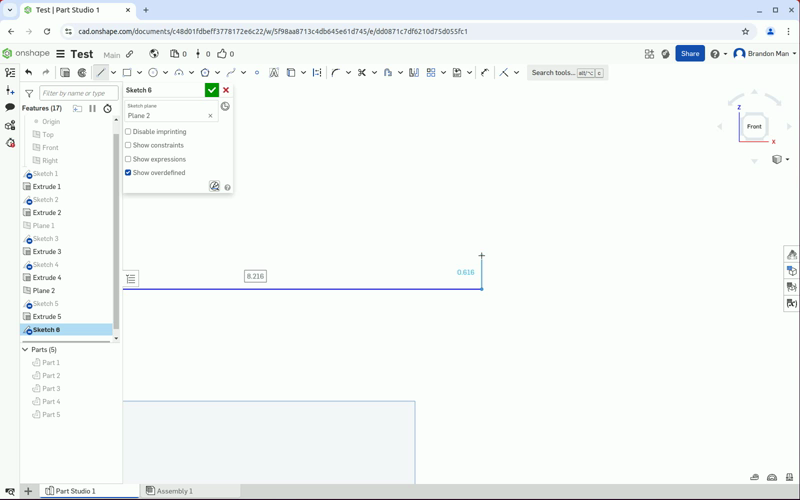
scroll(-6)
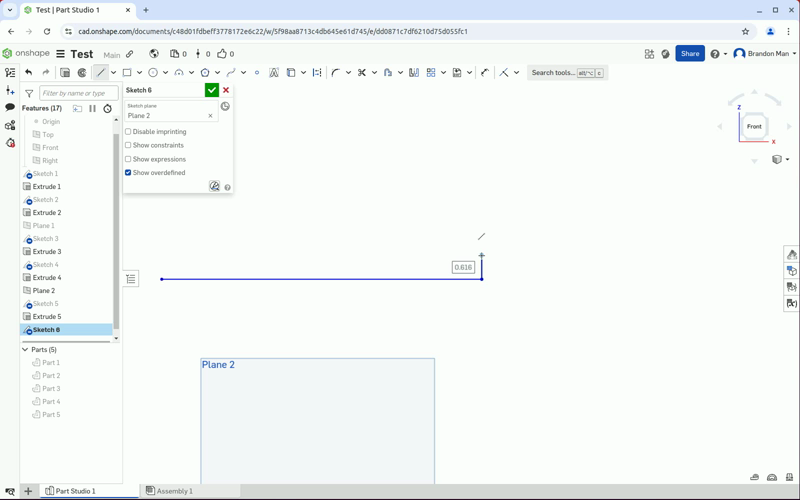
scroll(-6)
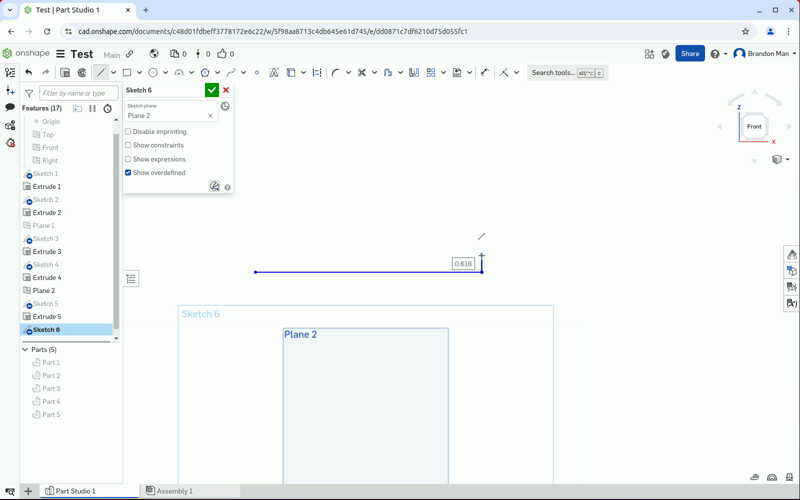
scroll(-6)
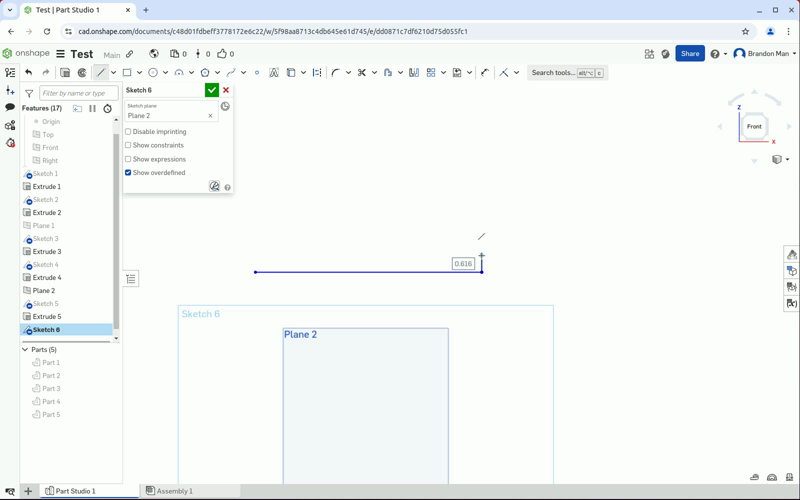
scroll(-6)
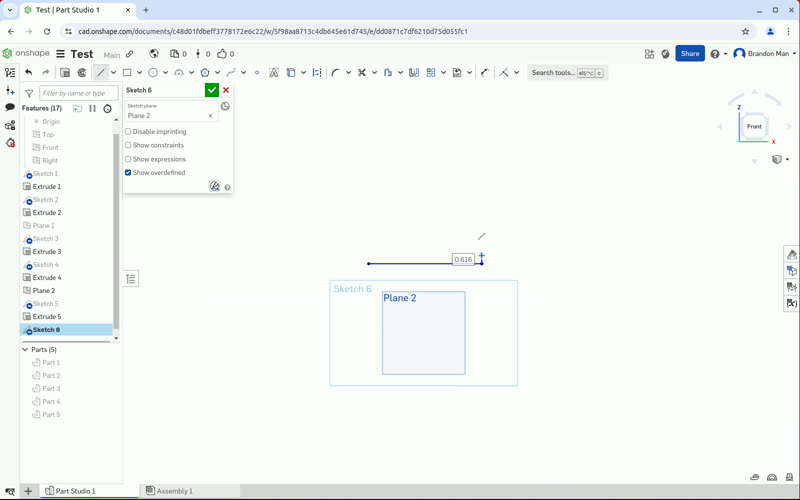
scroll(-6)
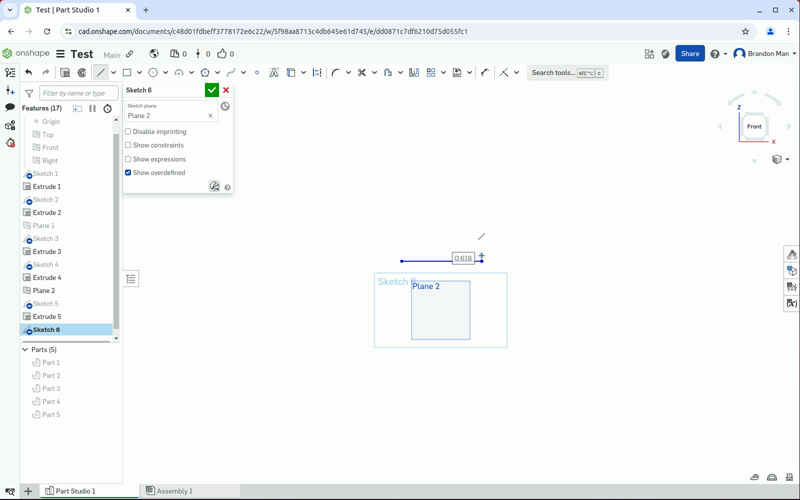
scroll(-6)
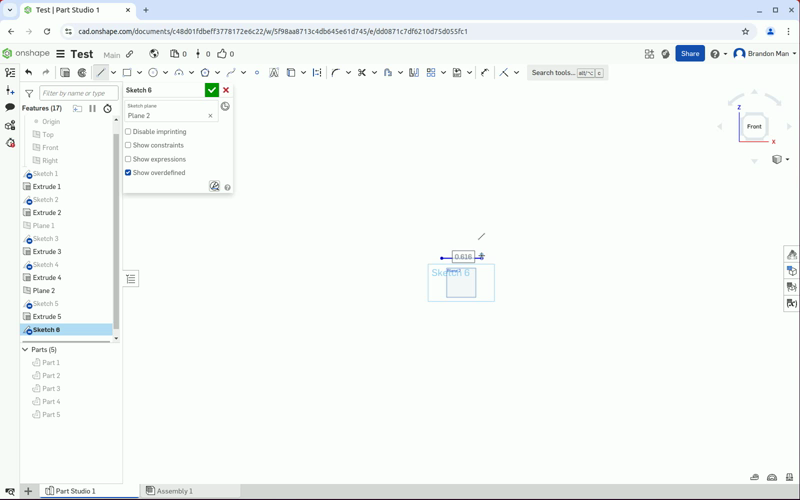
key_up(shift)
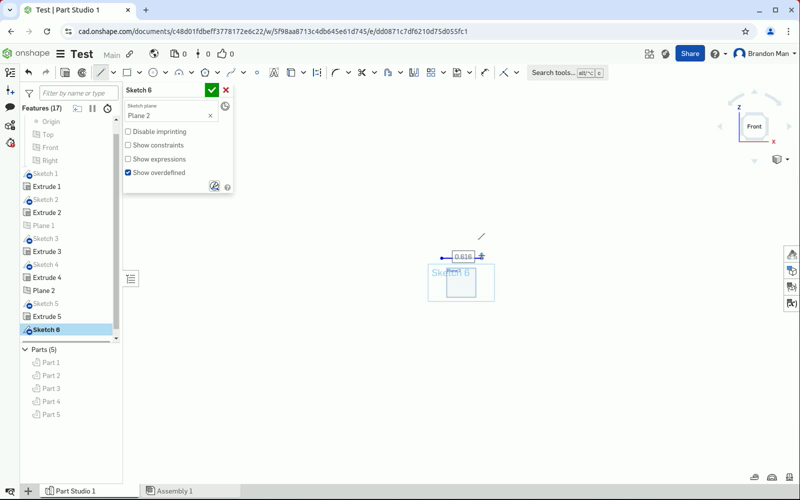
key_down(shift)
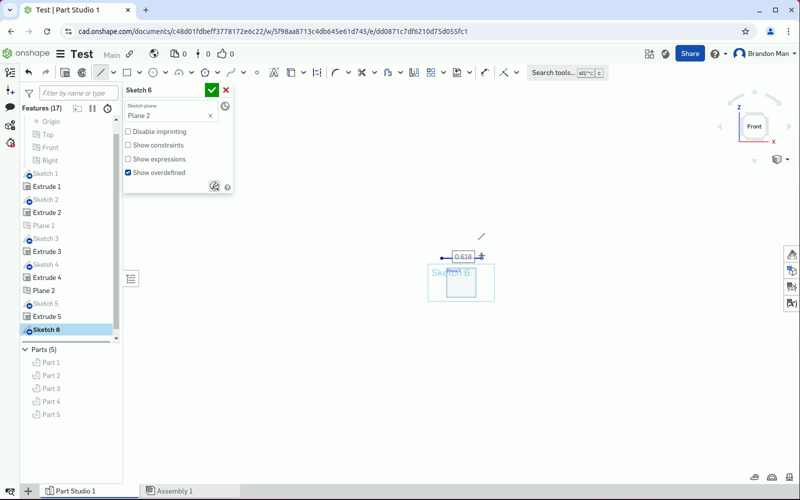
mouse_move(511, 255)
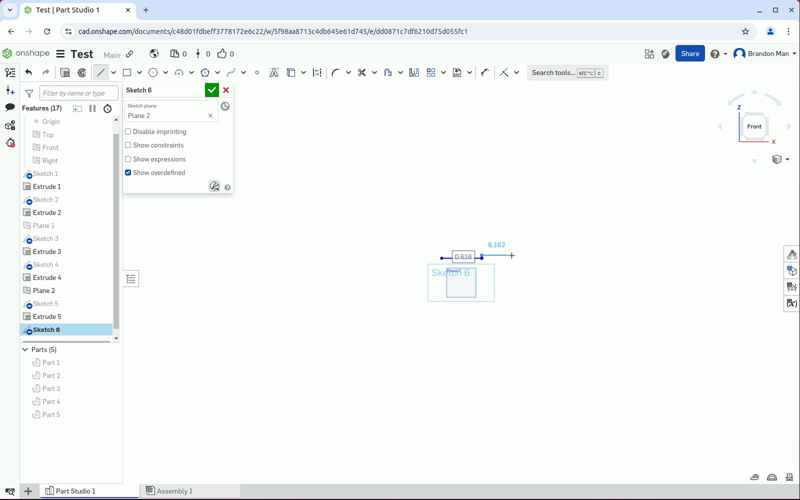
mouse_move(441, 255)
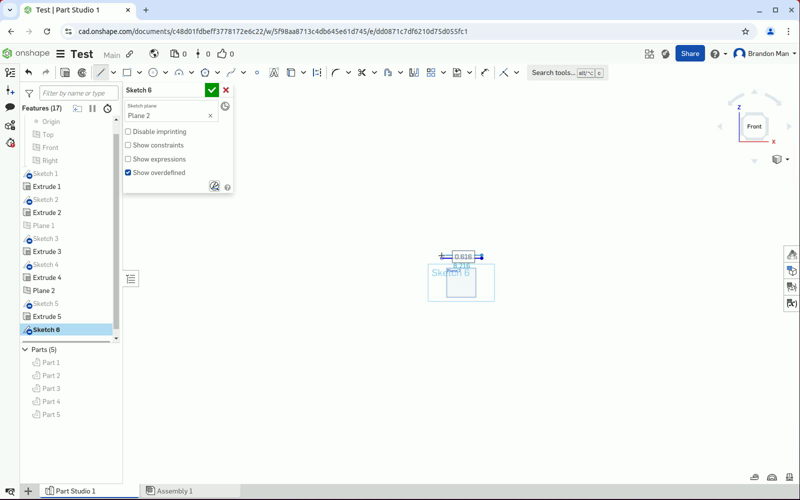
scroll(6)
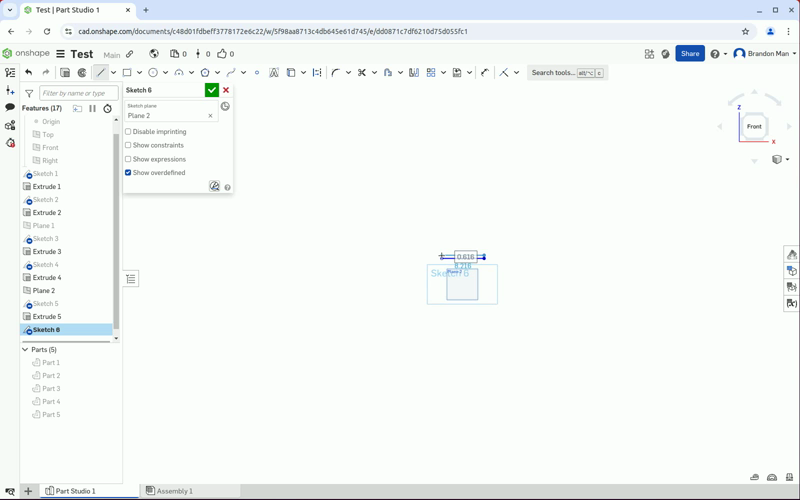
scroll(6)
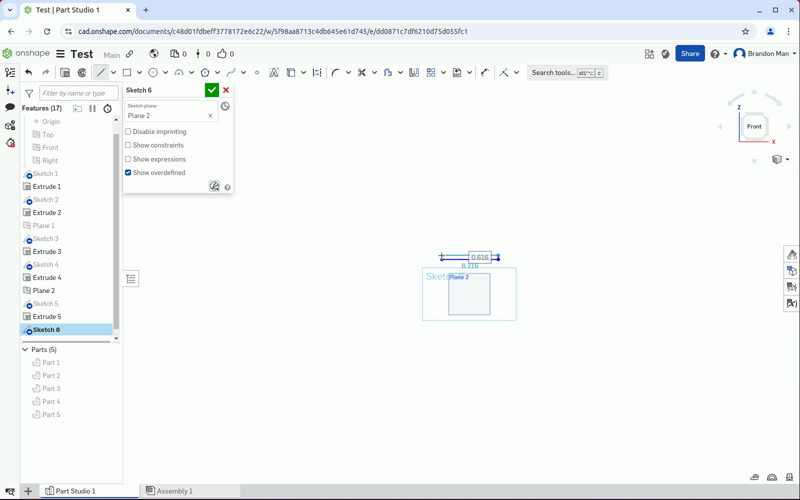
scroll(6)
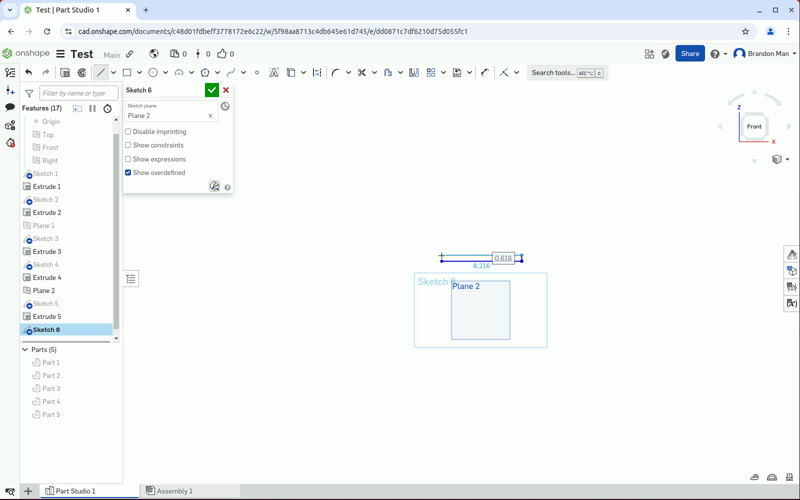
scroll(6)
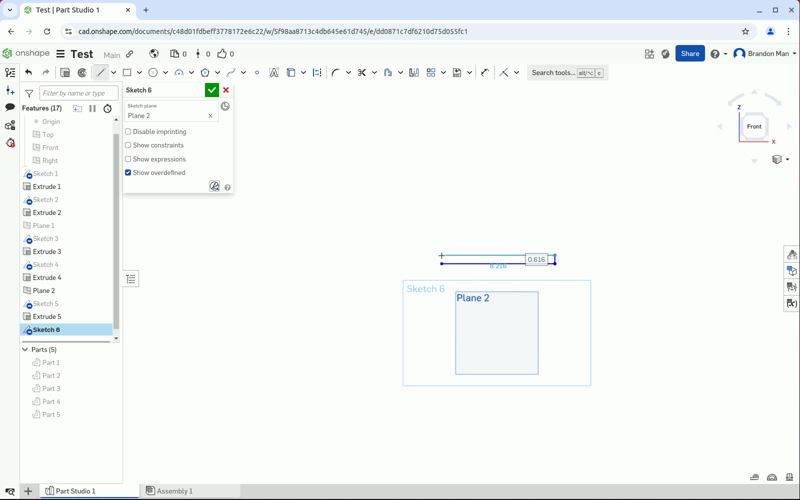
scroll(6)
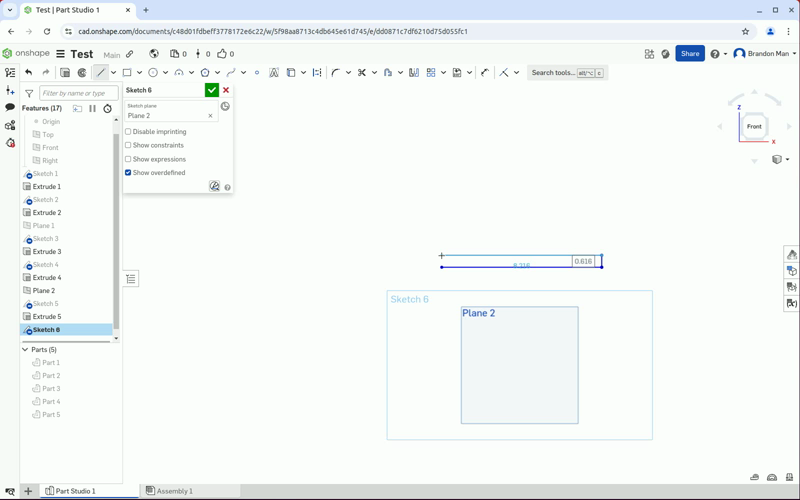
scroll(6)
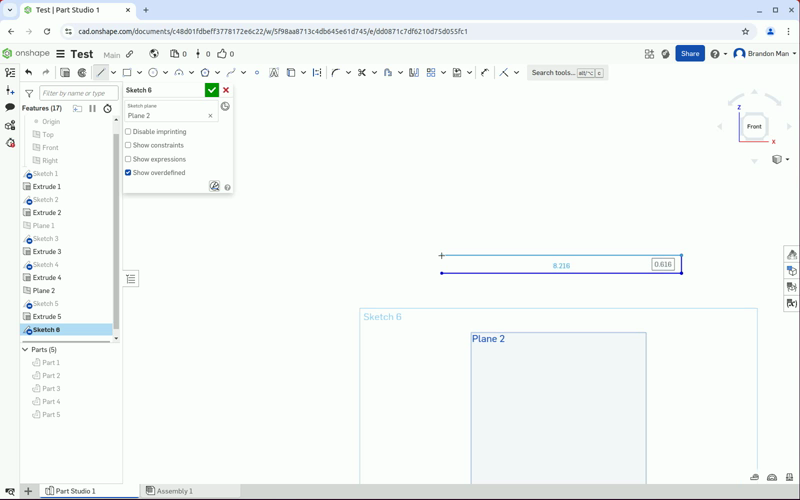
scroll(6)
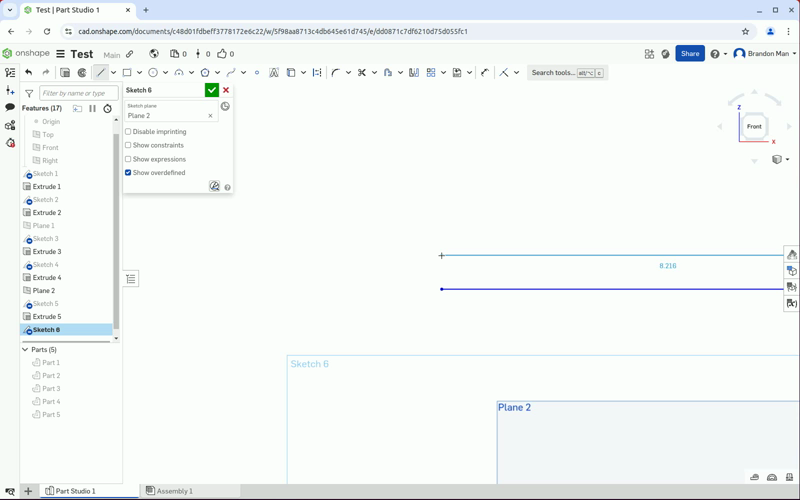
click(441, 255)
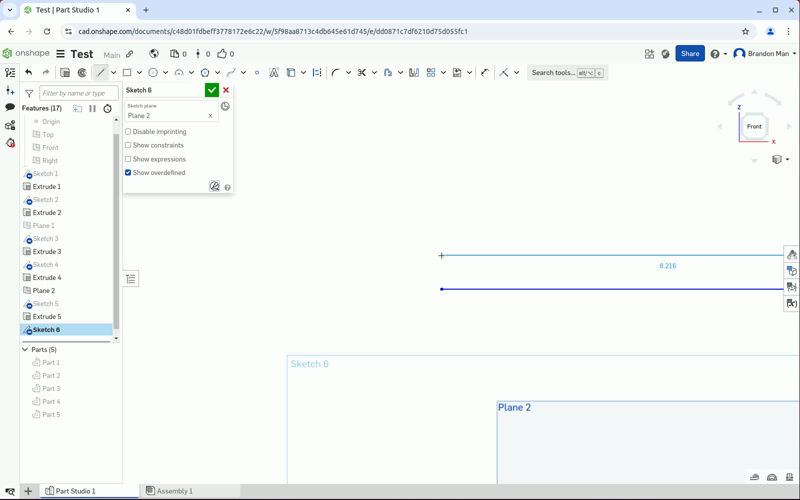
scroll(-6)
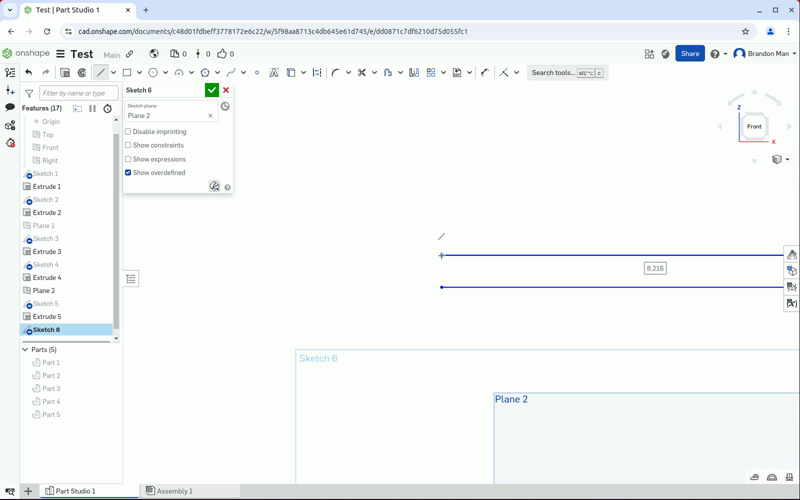
scroll(-6)
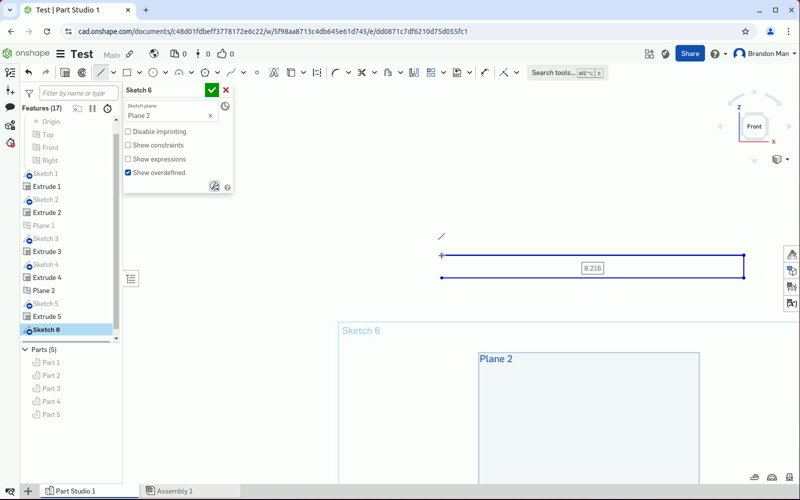
scroll(-6)
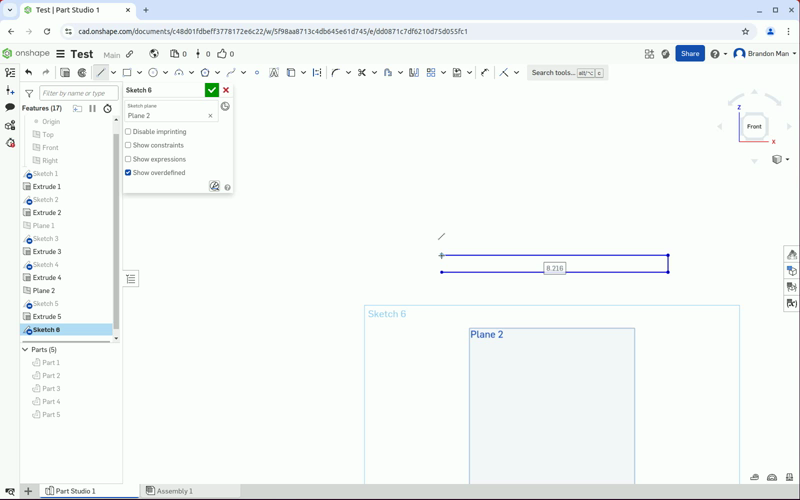
scroll(-6)
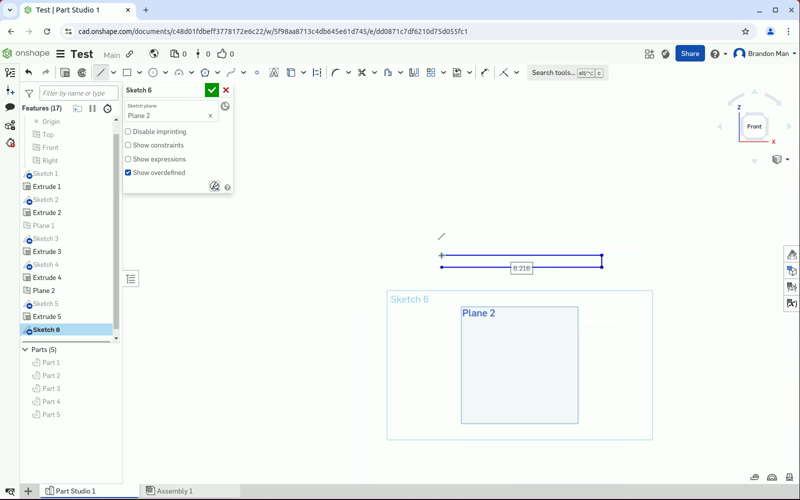
scroll(-6)
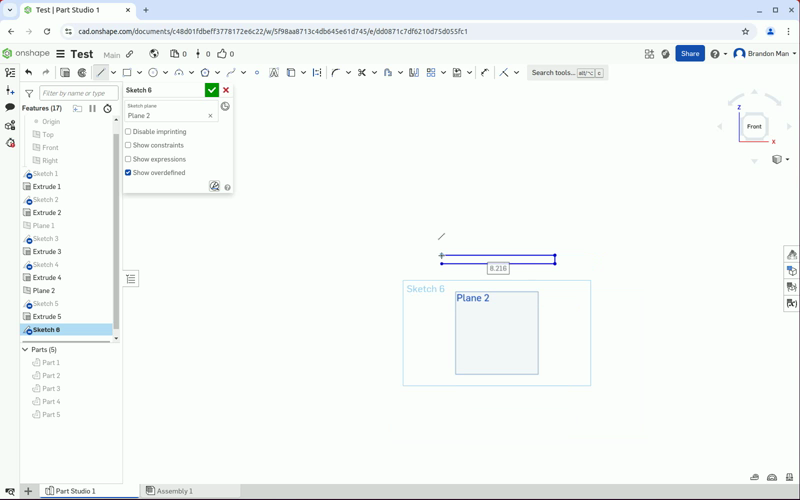
scroll(-6)
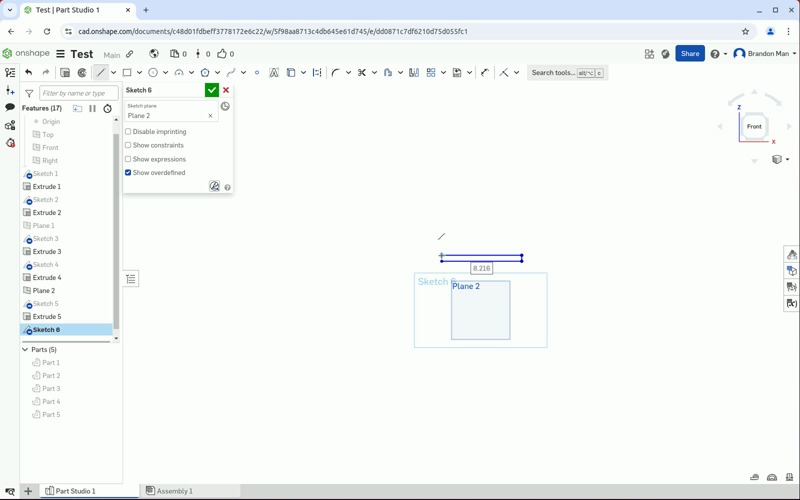
scroll(-6)
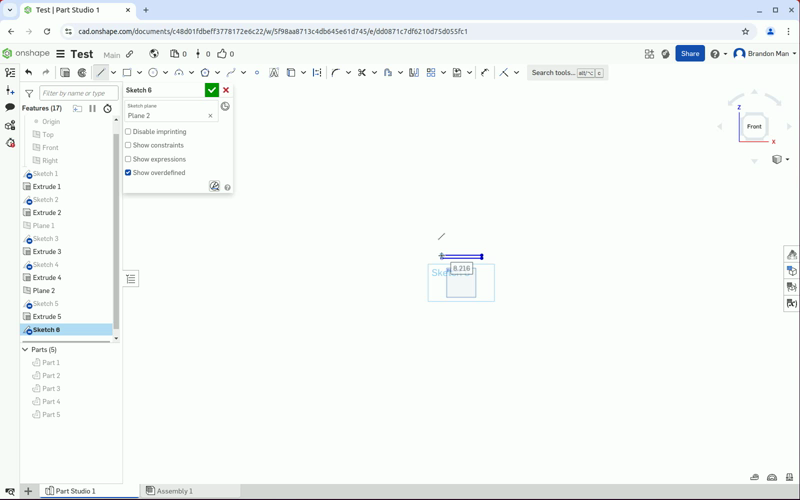
key_up(shift)
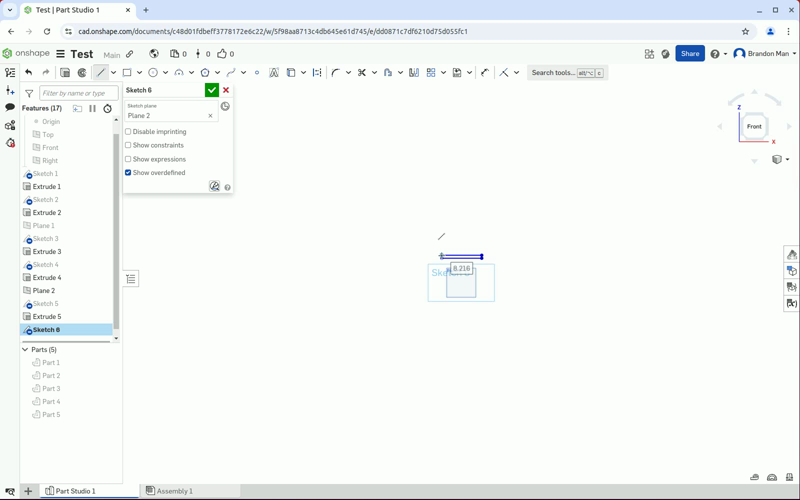
mouse_move(471, 255)
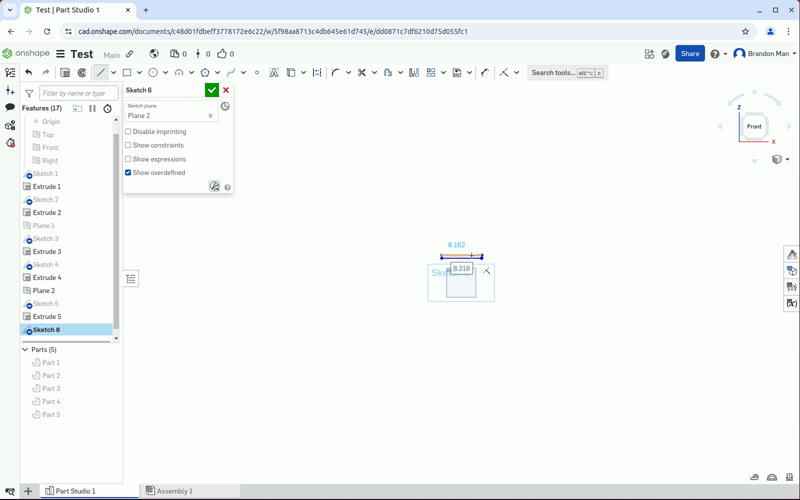
key_down(shift)
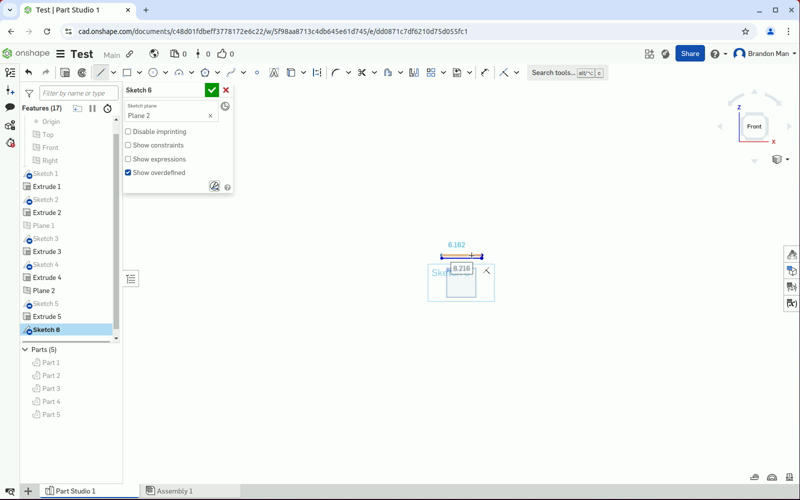
mouse_move(441, 258)
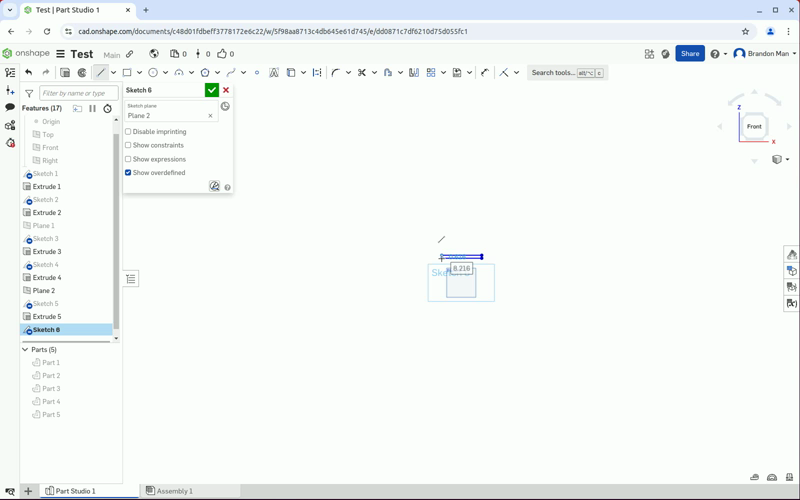
scroll(6)
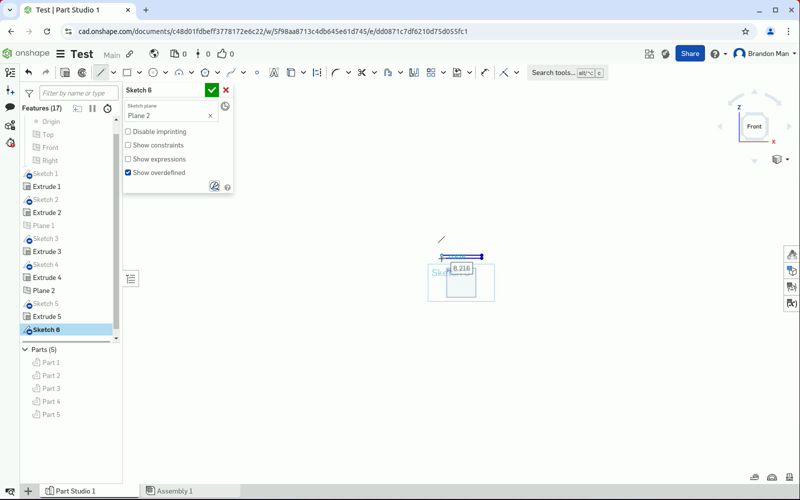
scroll(6)
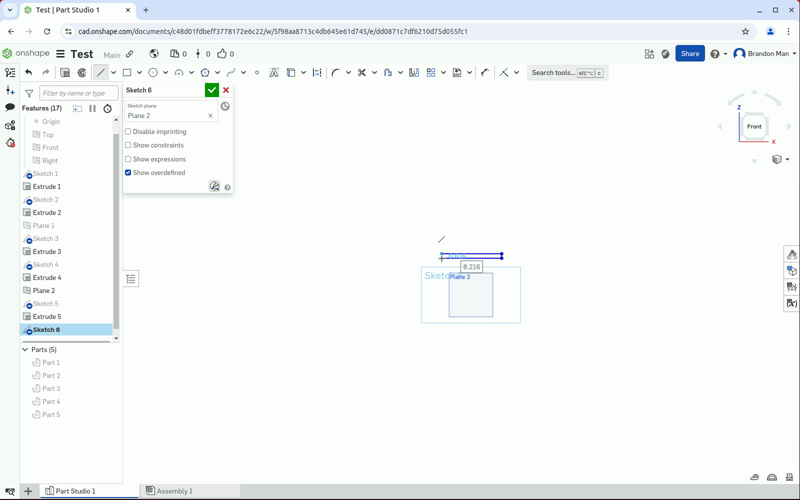
scroll(6)
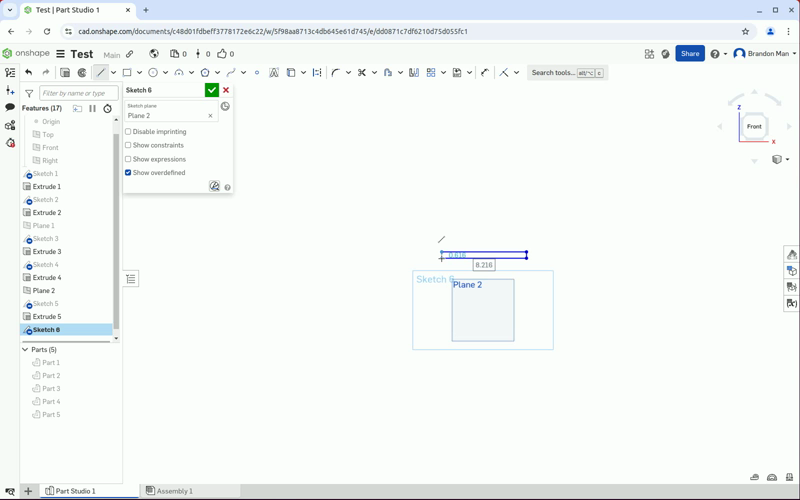
scroll(6)
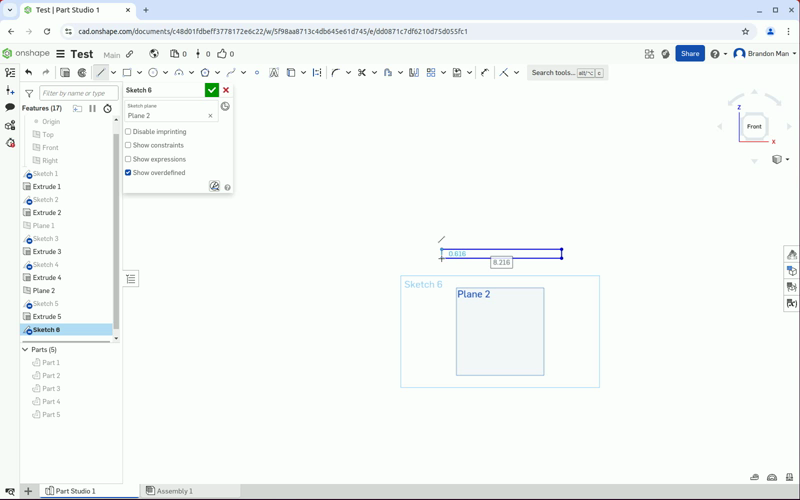
scroll(6)
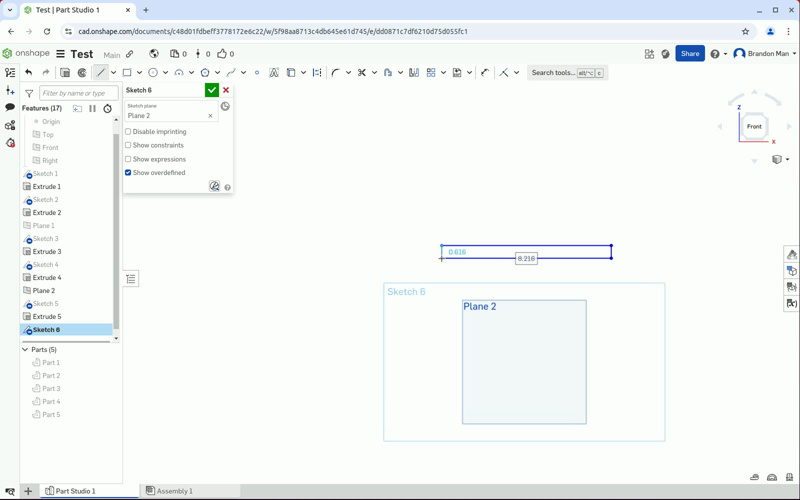
scroll(6)
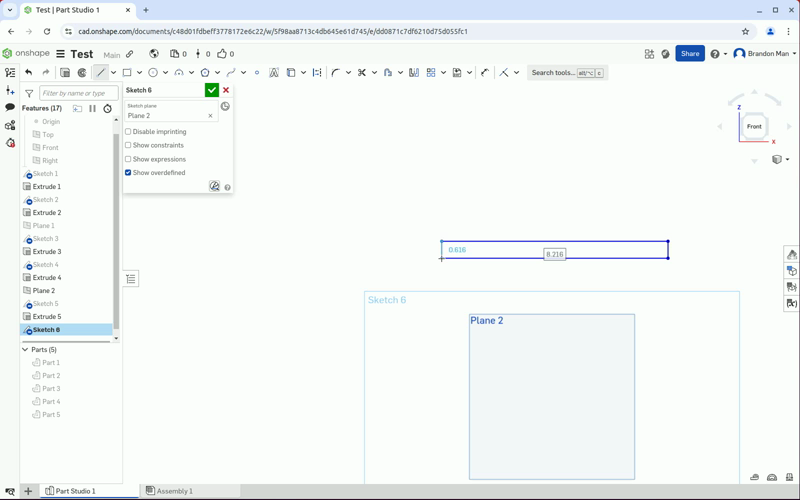
scroll(6)
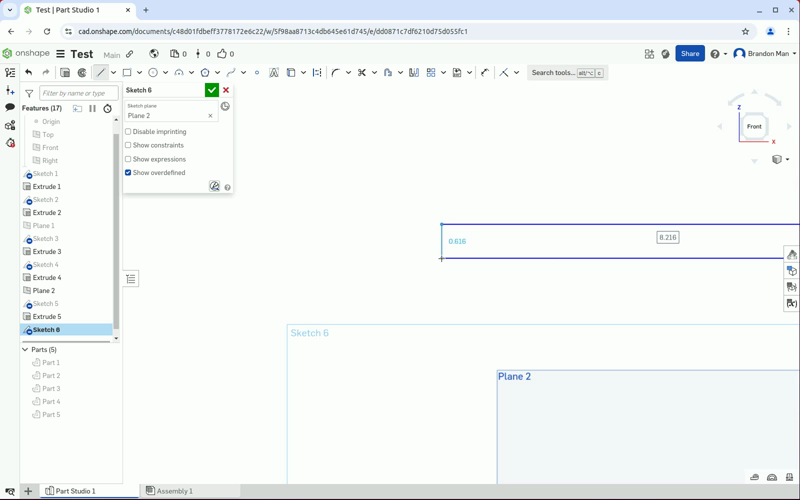
key_up(shift)
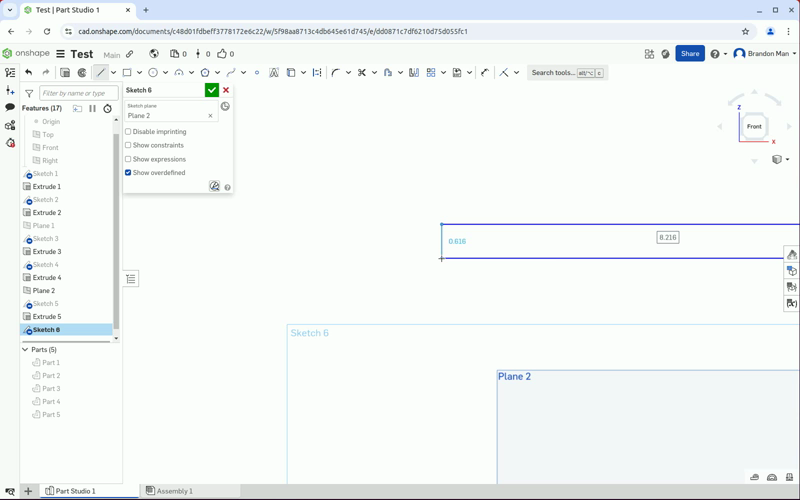
click(441, 258)
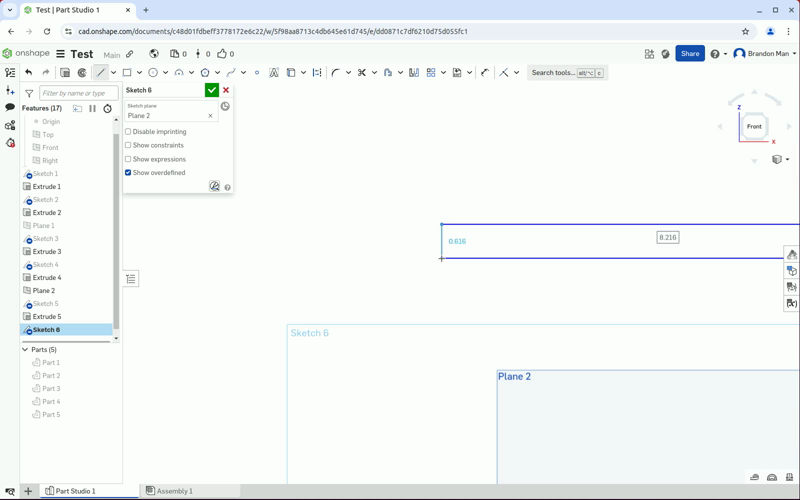
scroll(-6)
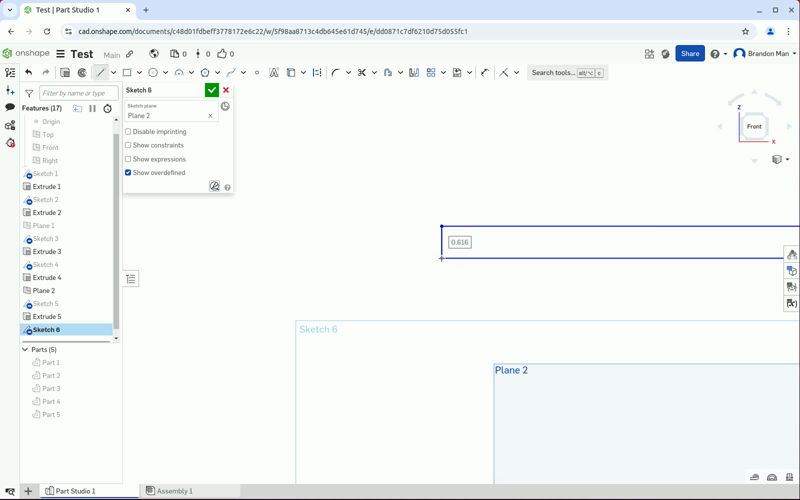
scroll(-6)
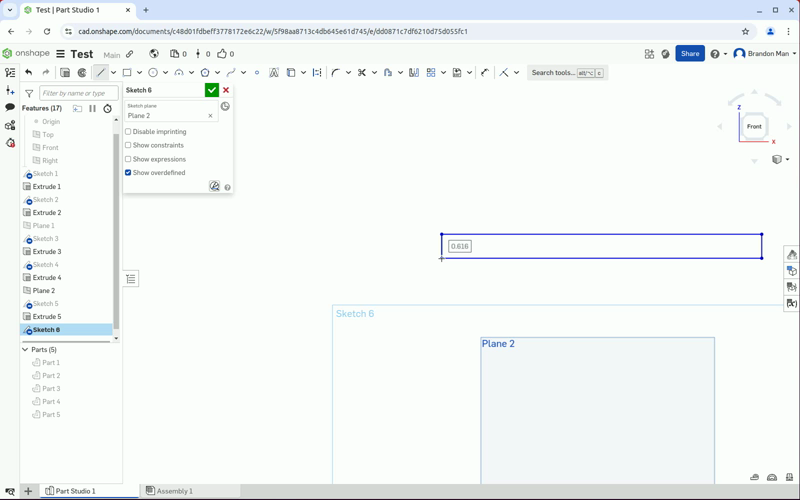
scroll(-6)
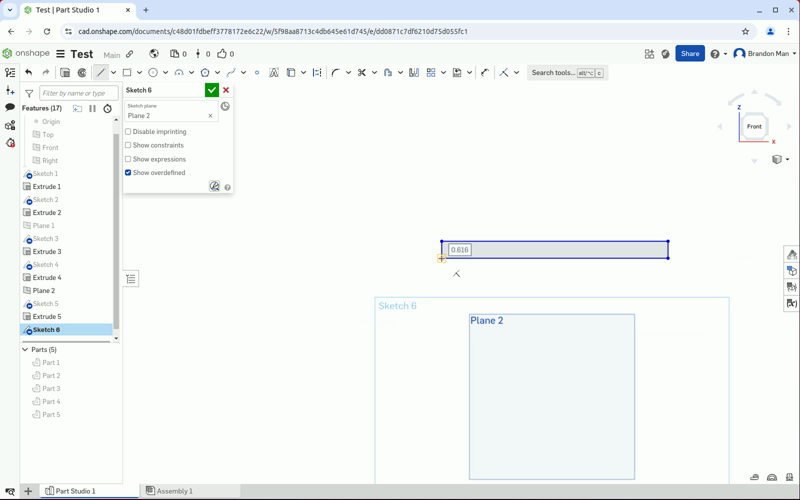
scroll(-6)
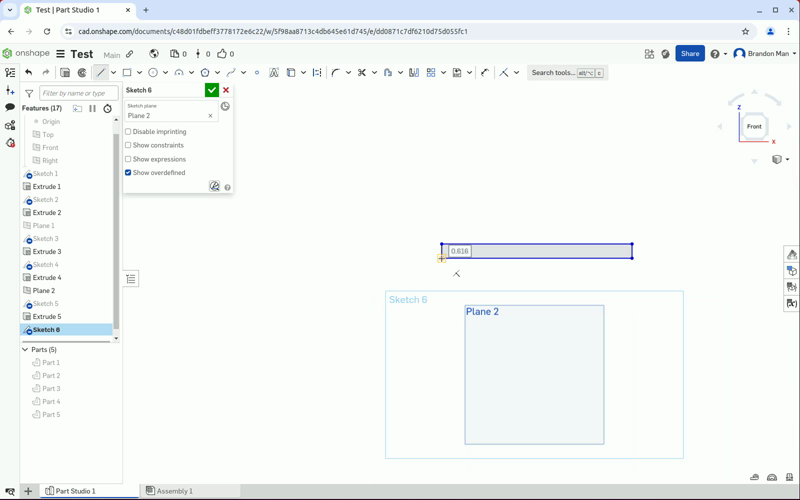
scroll(-6)
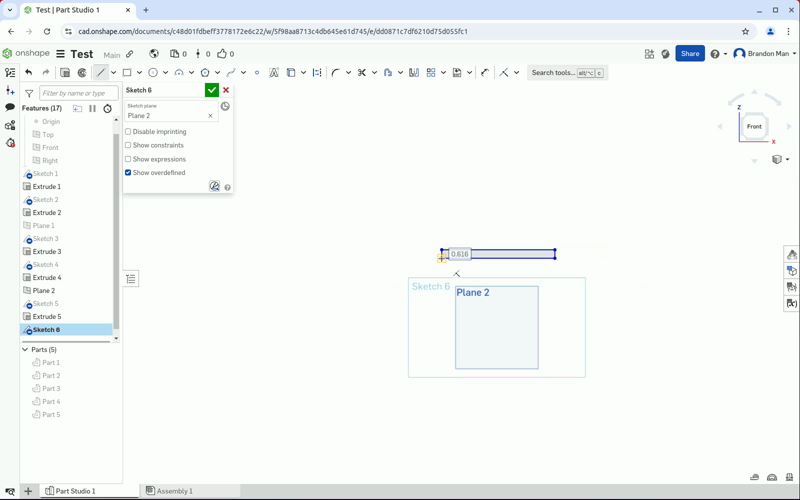
scroll(-6)
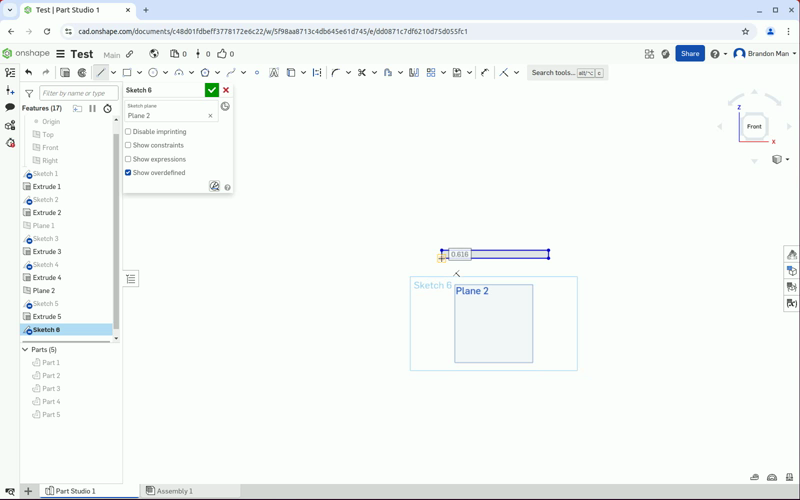
scroll(-6)
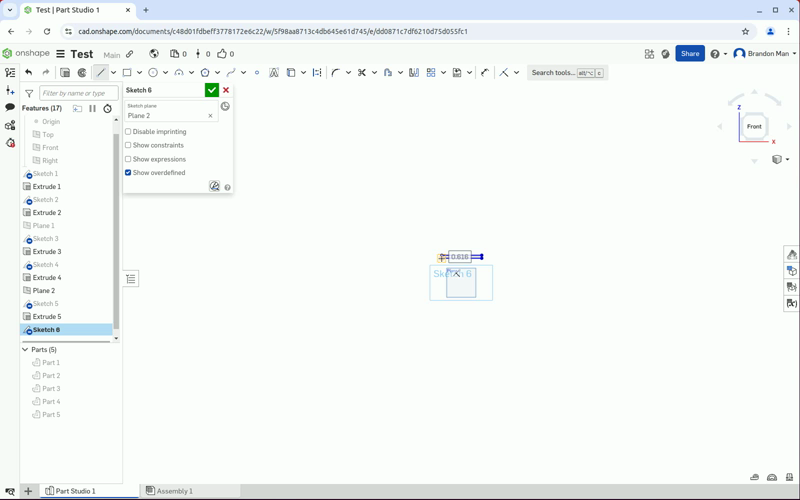
key(esc)
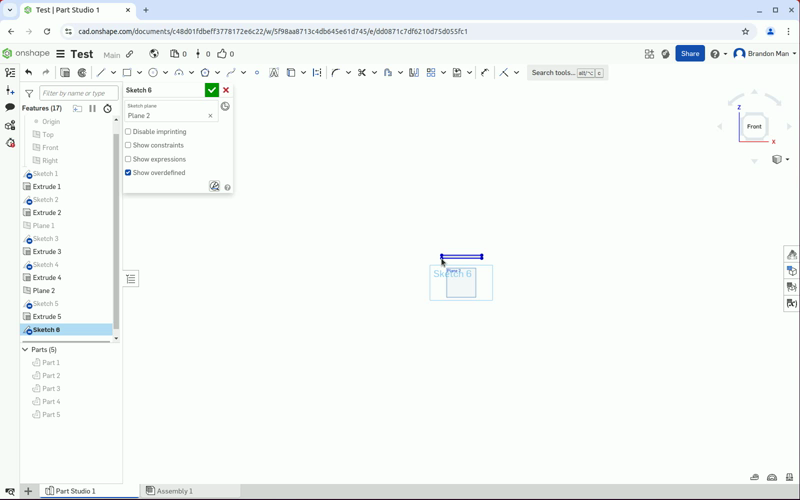
mouse_move(458, 258)
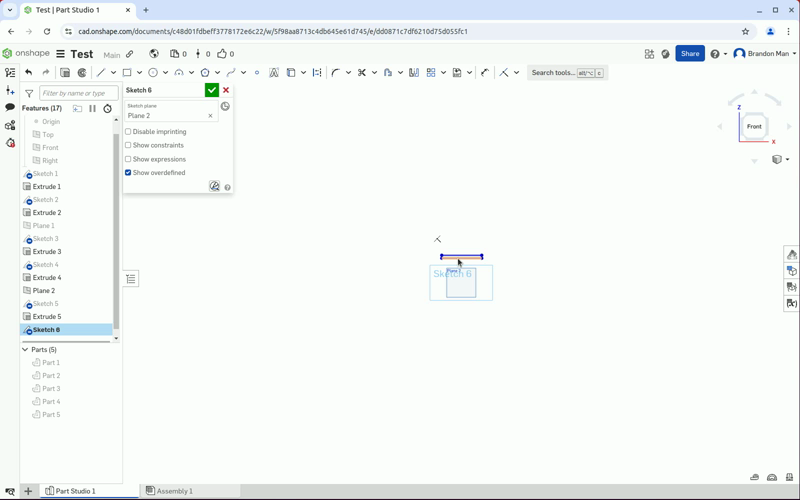
scroll(6)
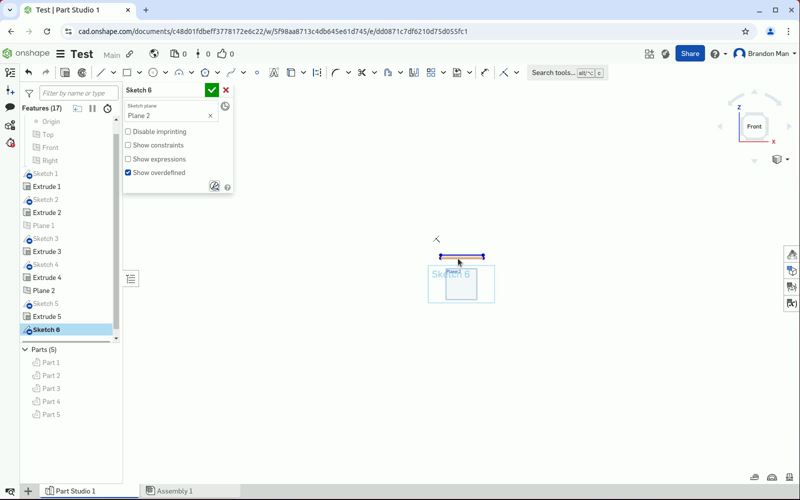
scroll(6)
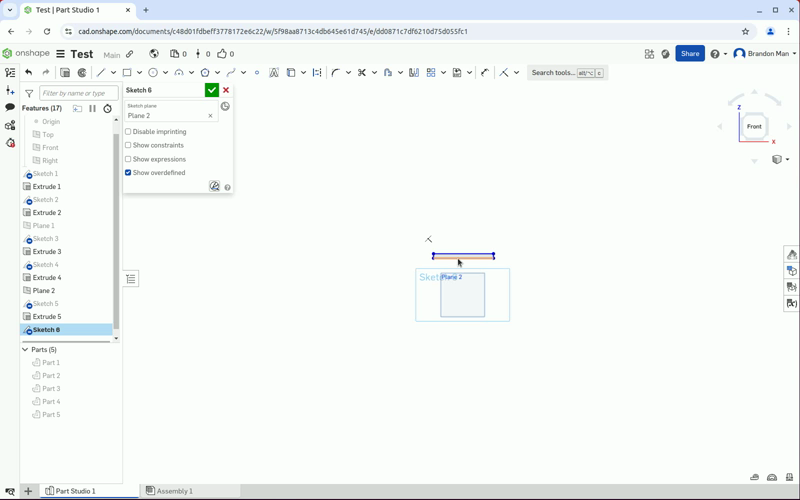
scroll(6)
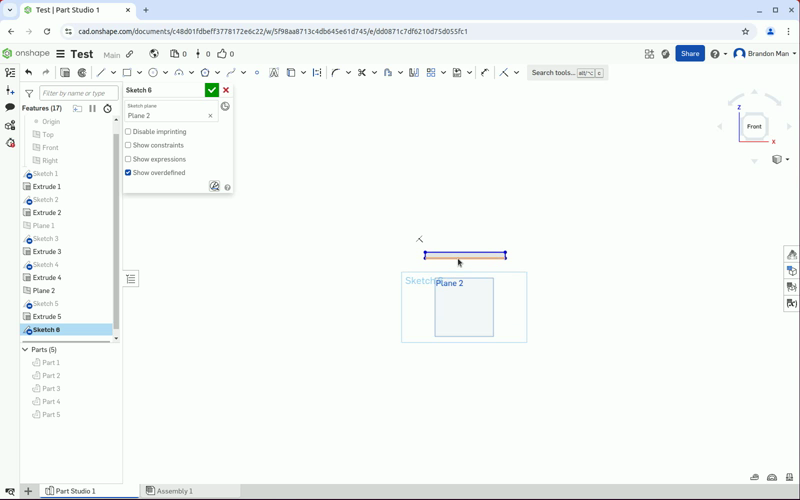
scroll(6)
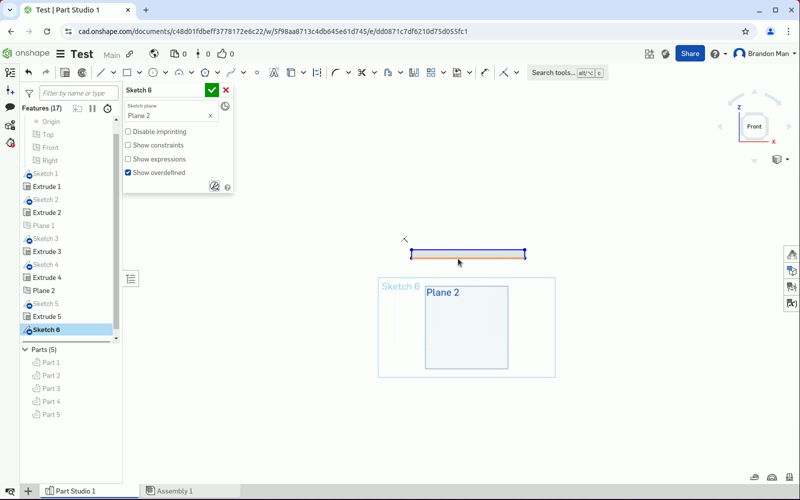
scroll(6)
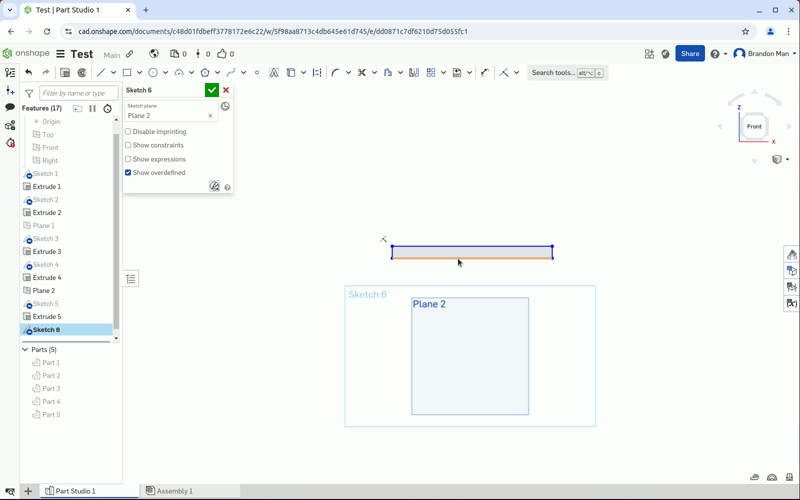
scroll(6)
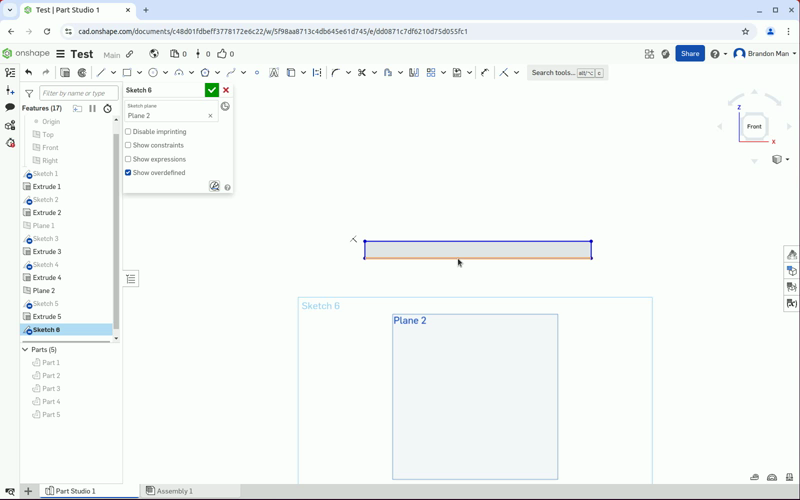
scroll(6)
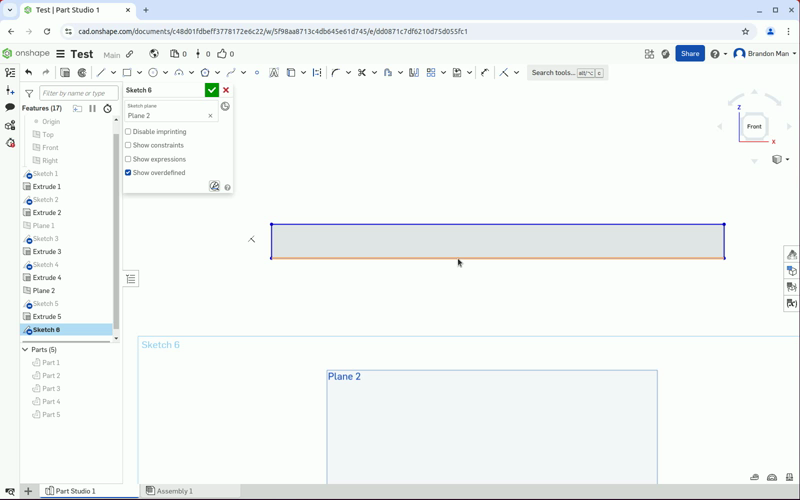
click(458, 258)
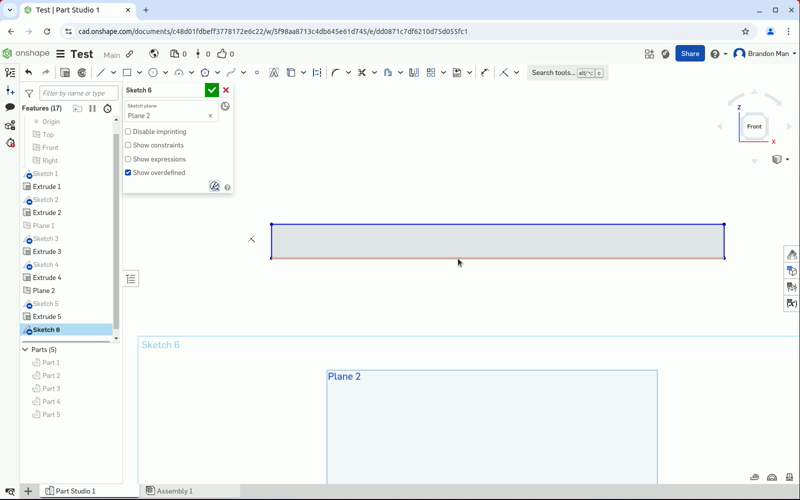
scroll(-6)
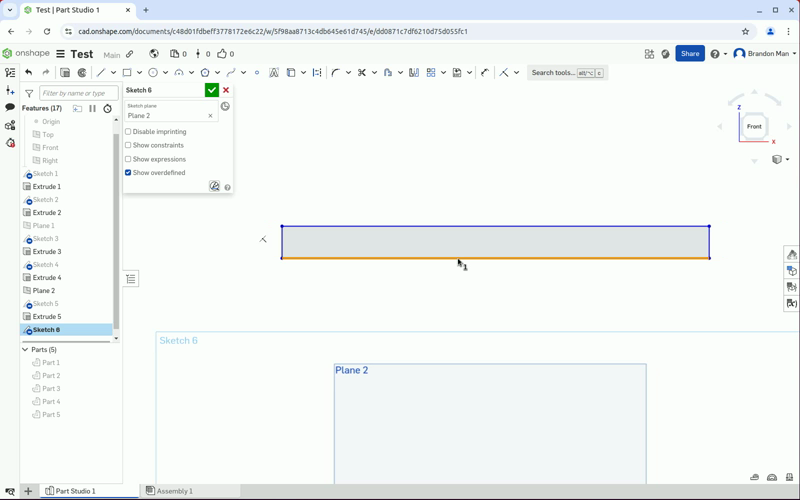
scroll(-6)
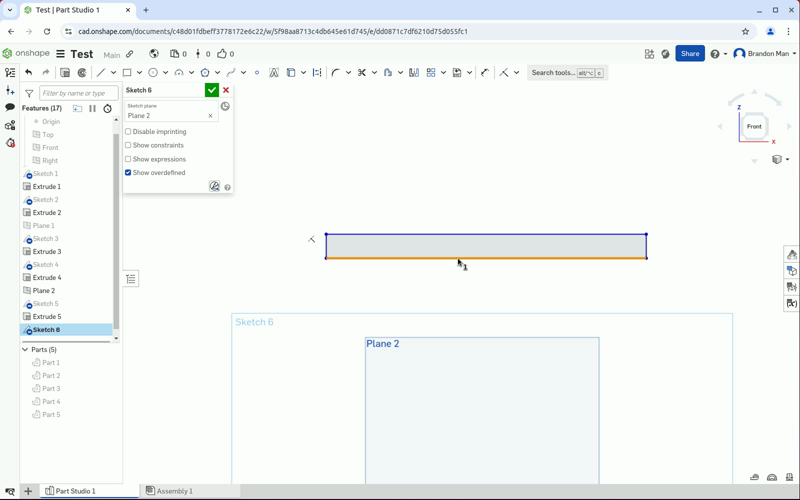
scroll(-6)
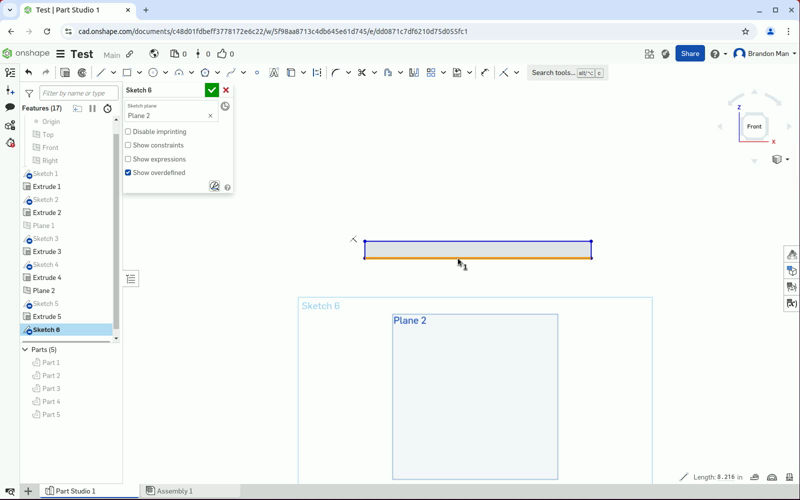
scroll(-6)
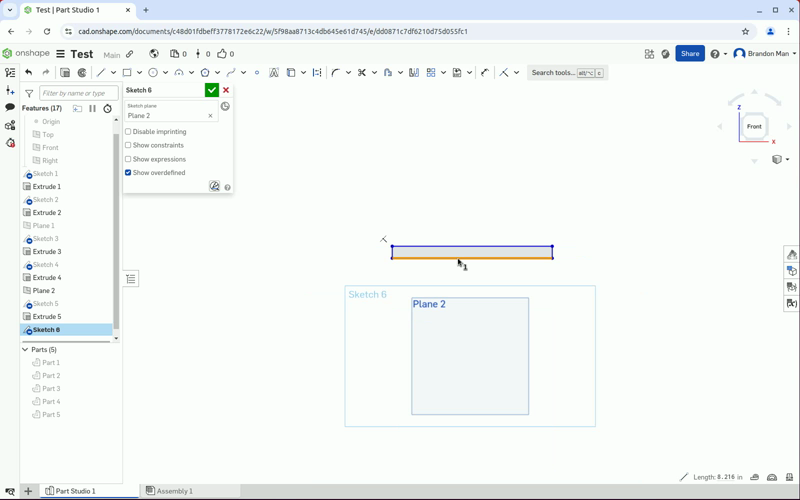
scroll(-6)
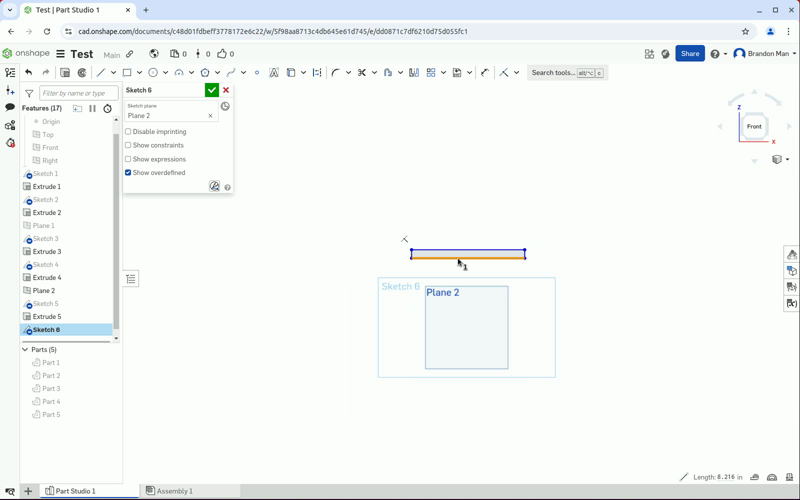
scroll(-6)
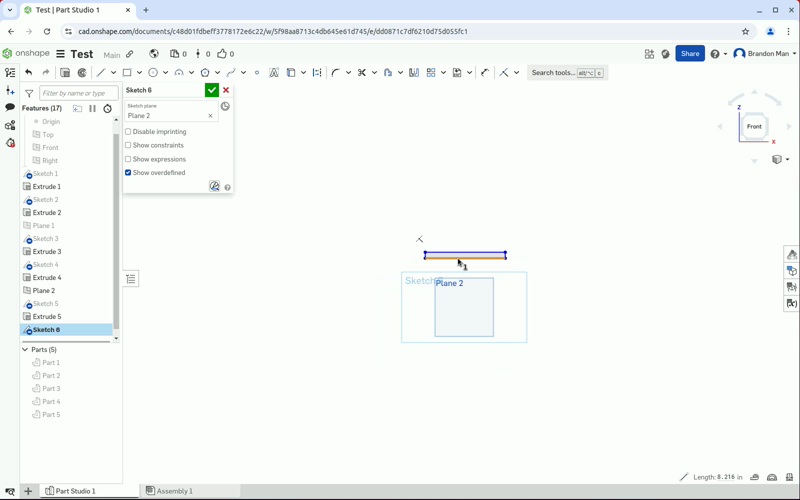
scroll(-6)
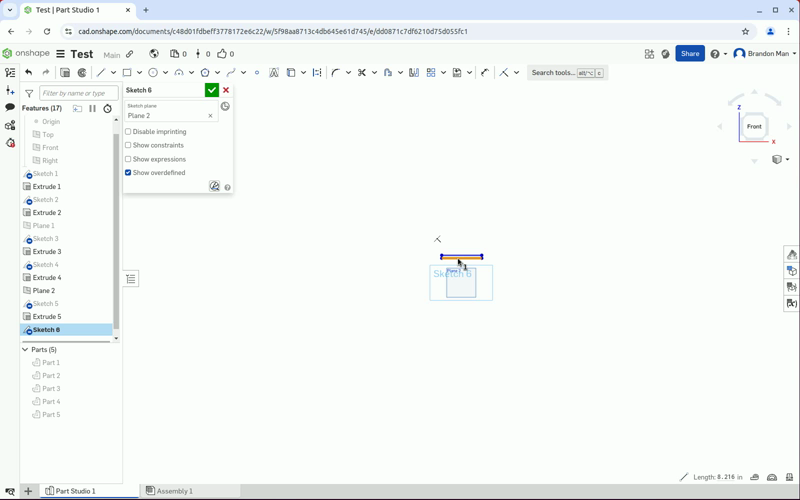
mouse_move(73, 352)
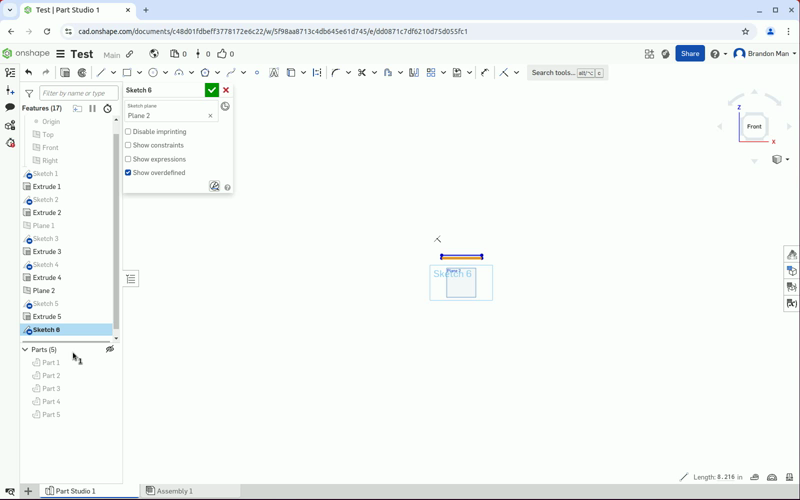
key(shift+y)
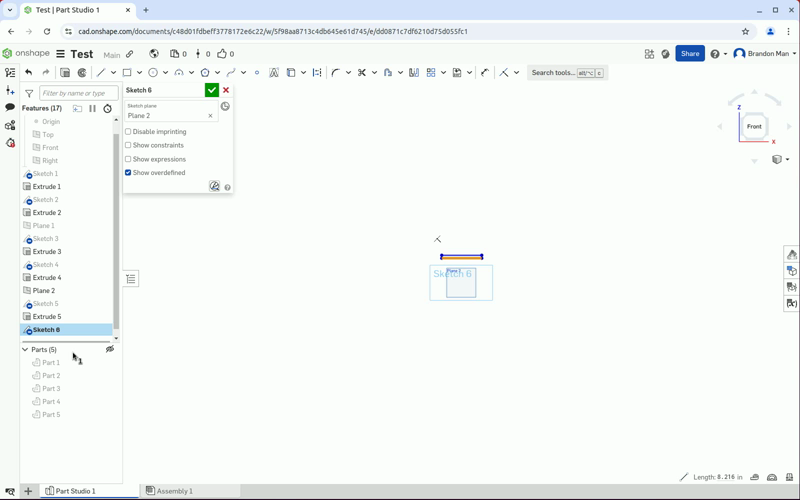
key(shift+e)
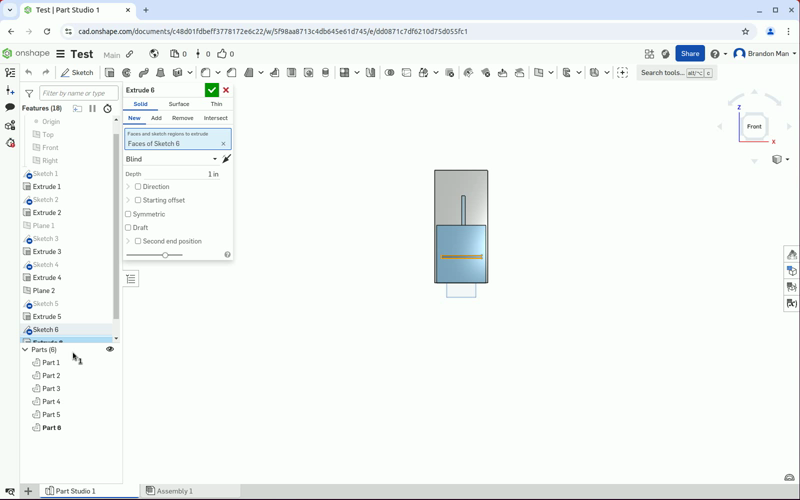
mouse_move(143, 106)
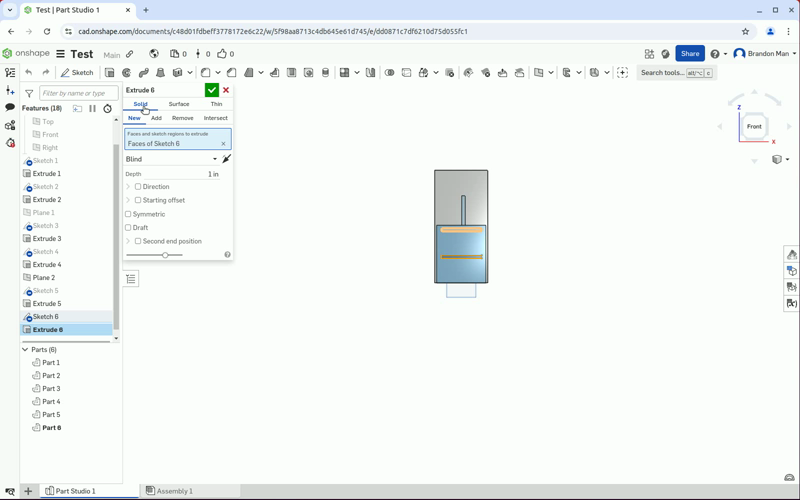
click(143, 106)
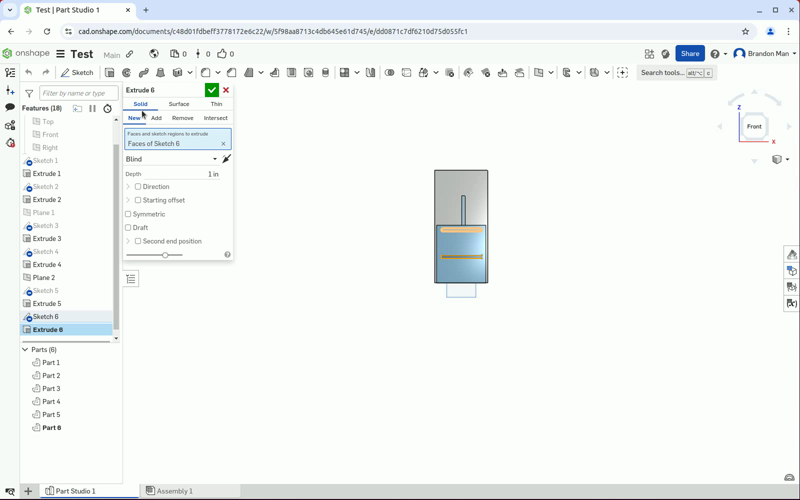
mouse_move(137, 120)
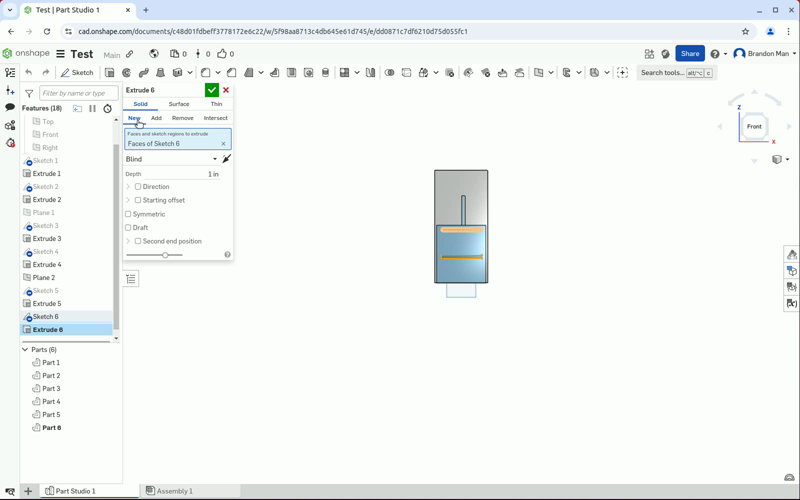
click(137, 120)
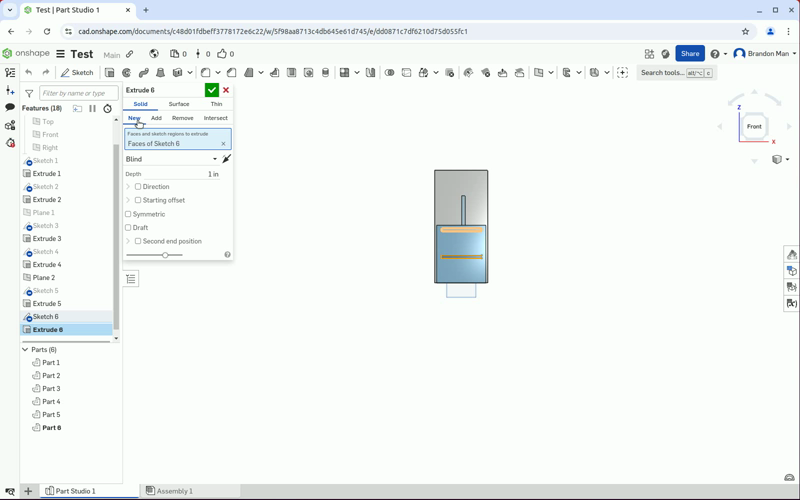
key(tab, 4)
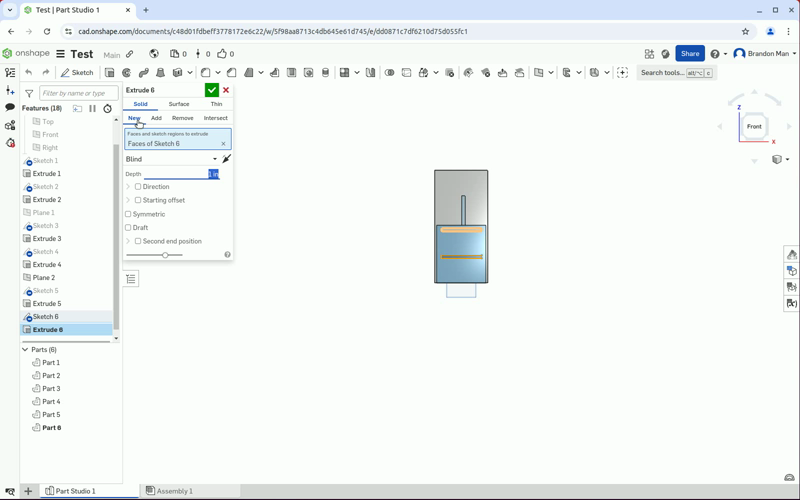
text(0.722)
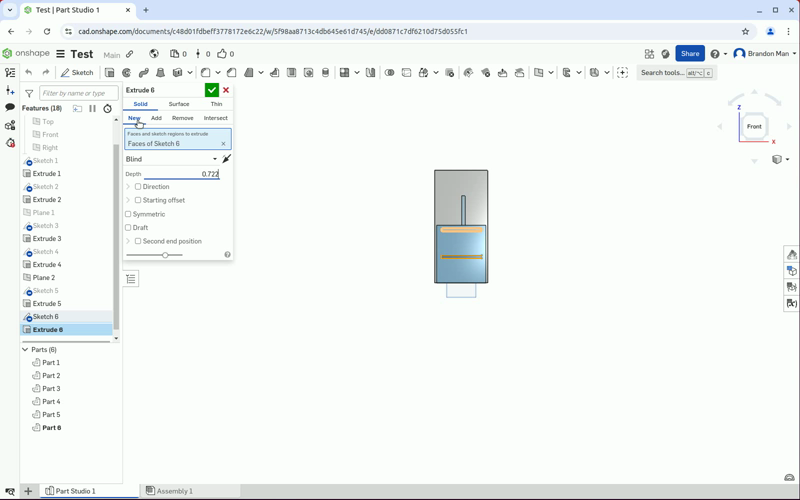
key(enter)
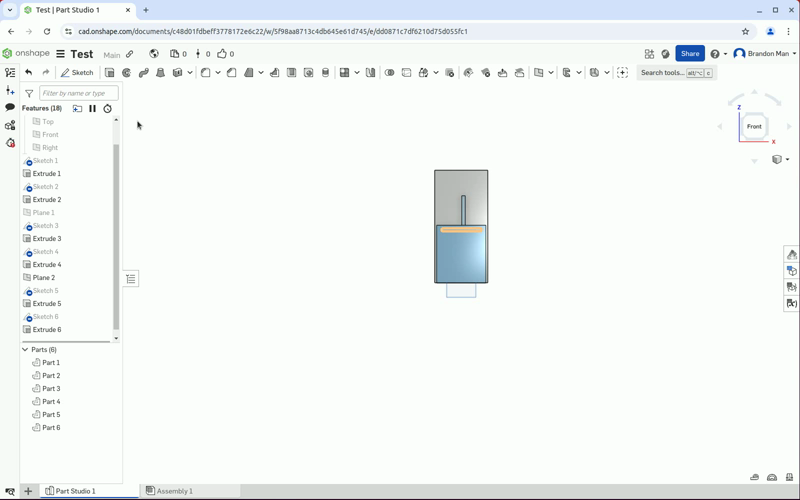
key(shift+h)
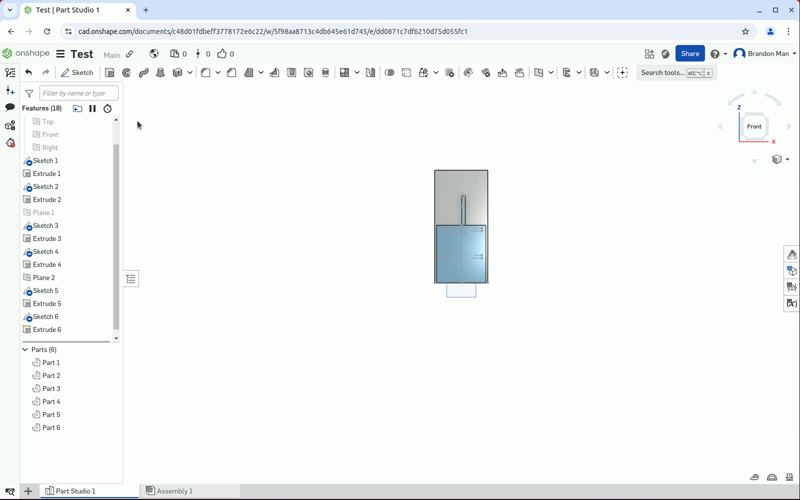
key(shift+h)
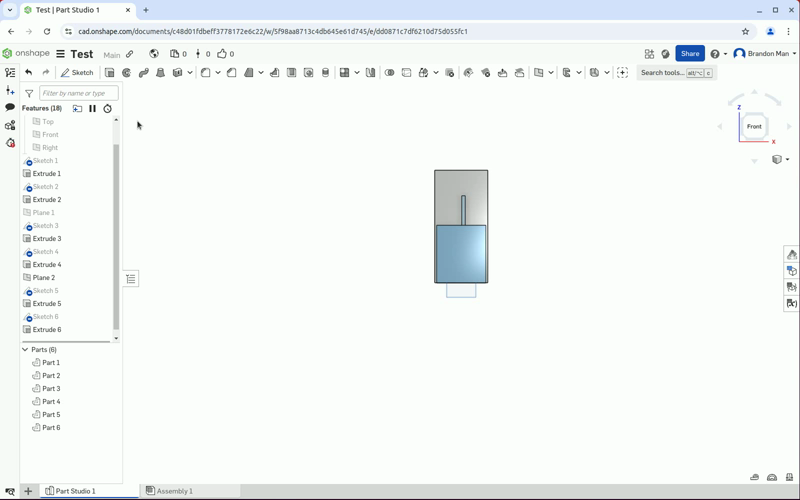
mouse_move(69, 163)
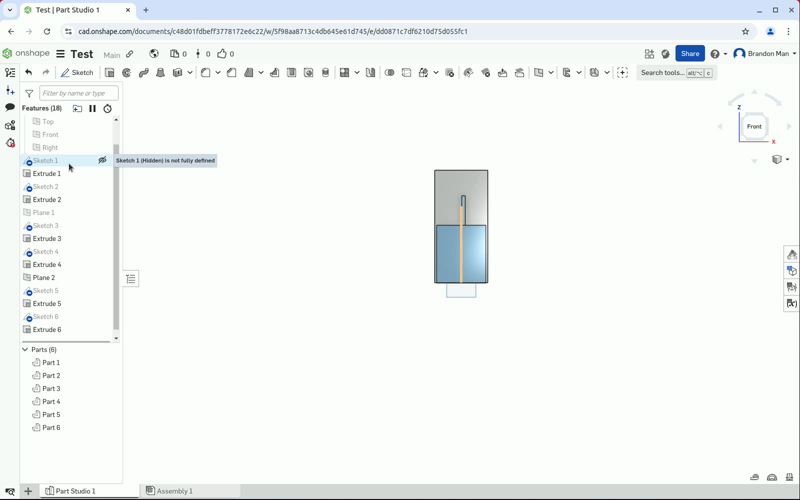
click(69, 163)
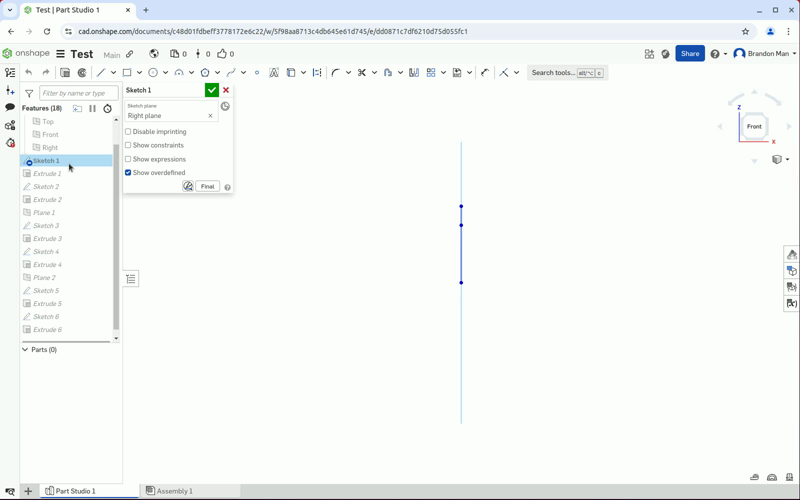
mouse_move(229, 92)
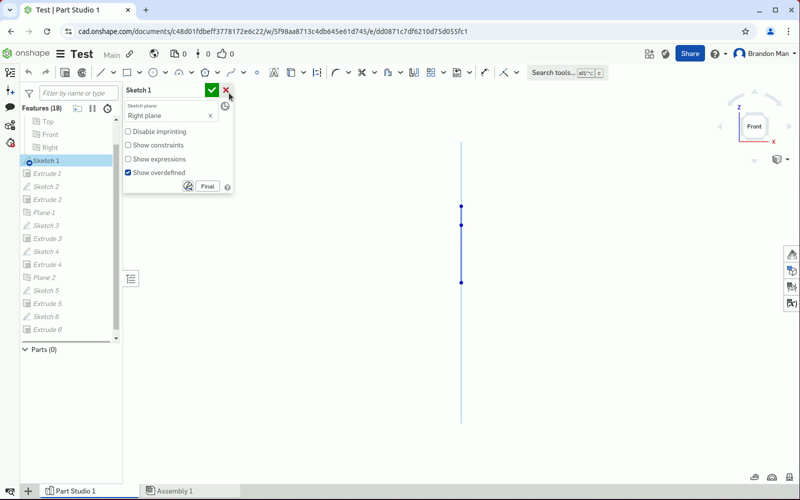
click(229, 92)
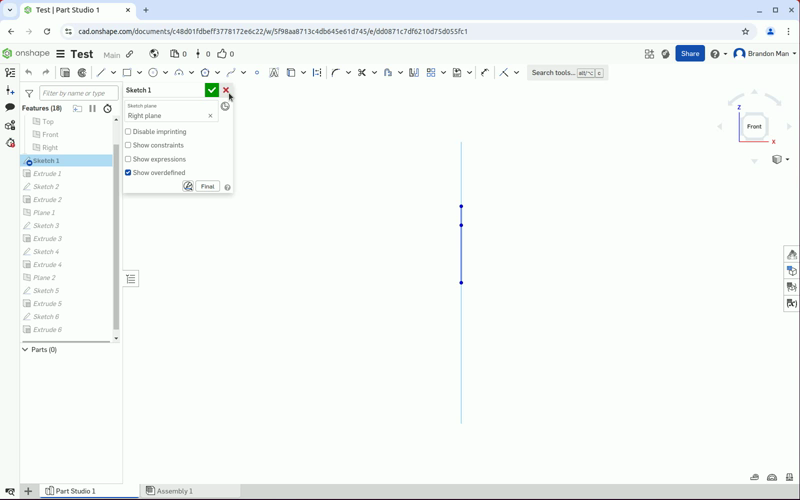
key(shift+s)
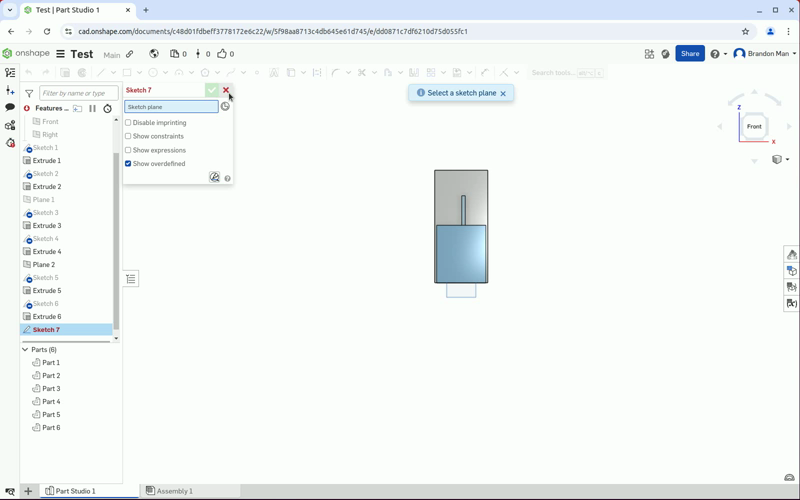
mouse_move(69, 267)
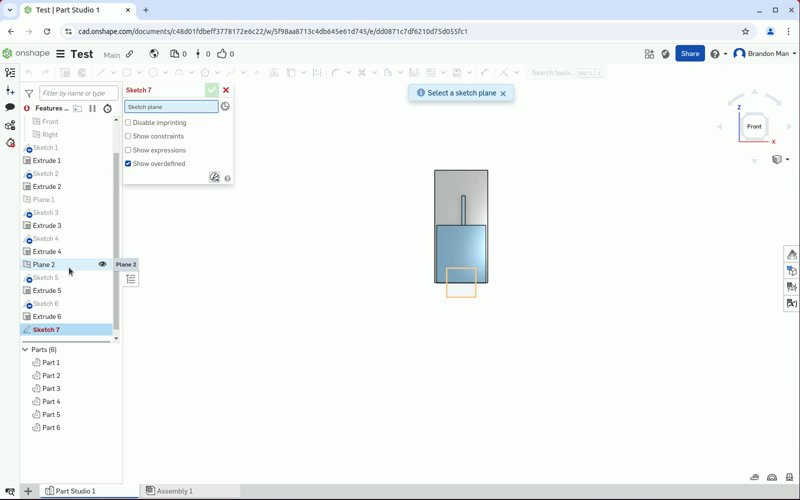
click(69, 267)
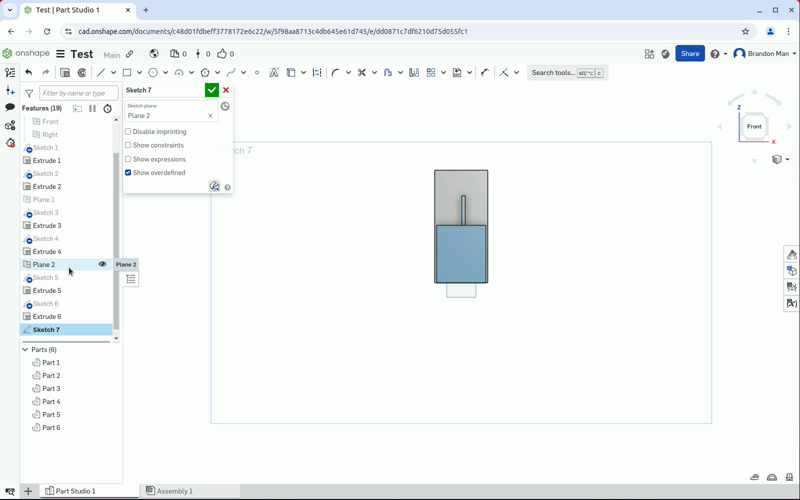
mouse_move(73, 352)
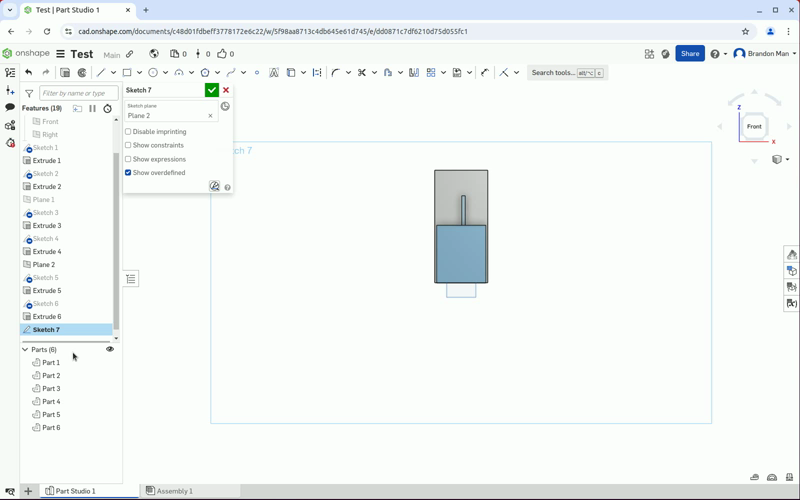
key(y)
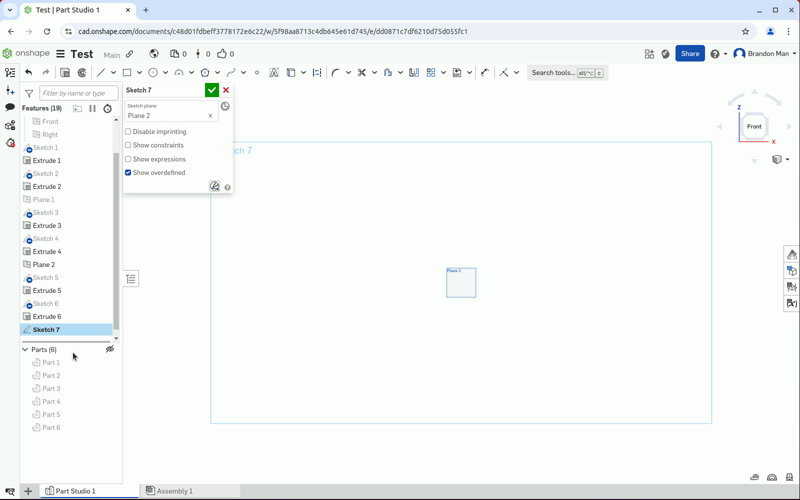
key(l)
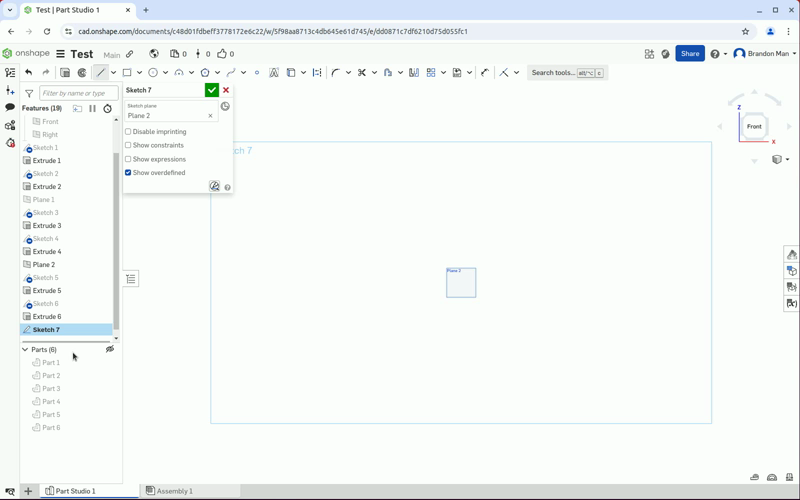
key_down(shift)
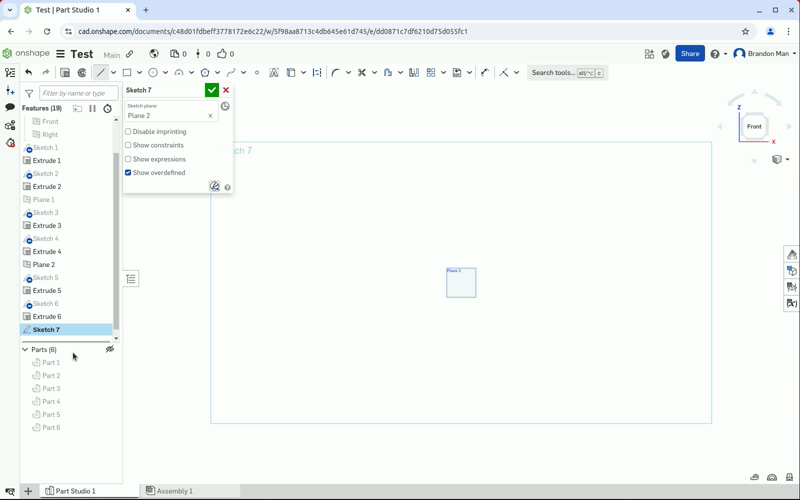
mouse_move(456, 234)
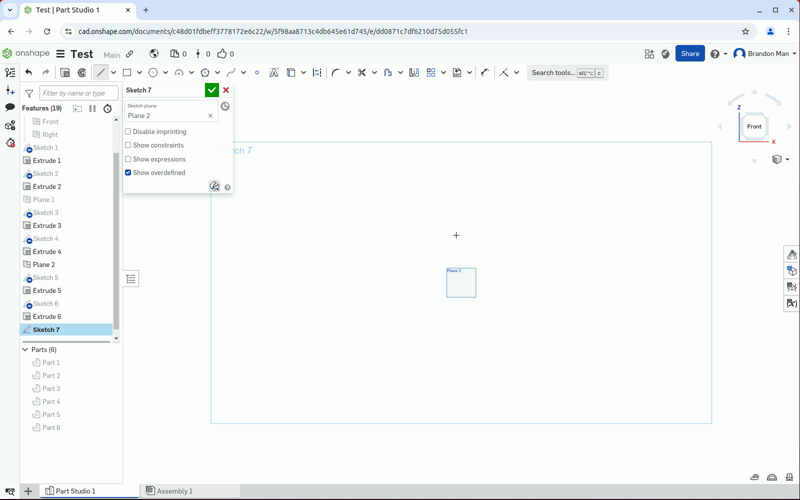
click(456, 234)
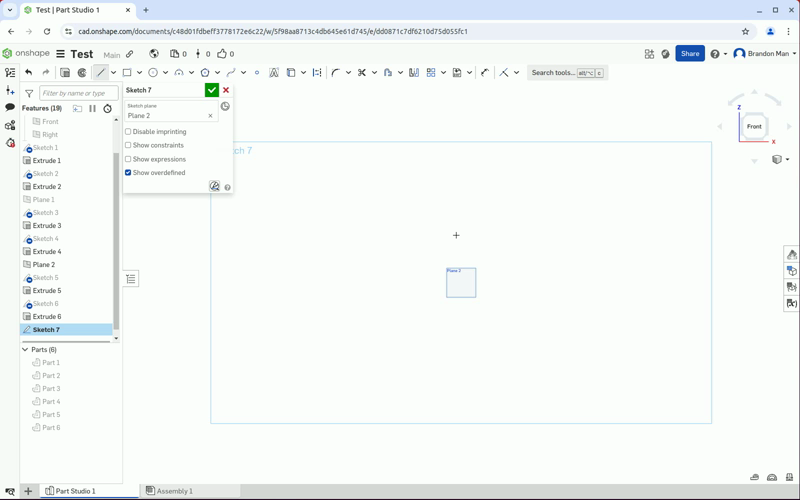
key_up(shift)
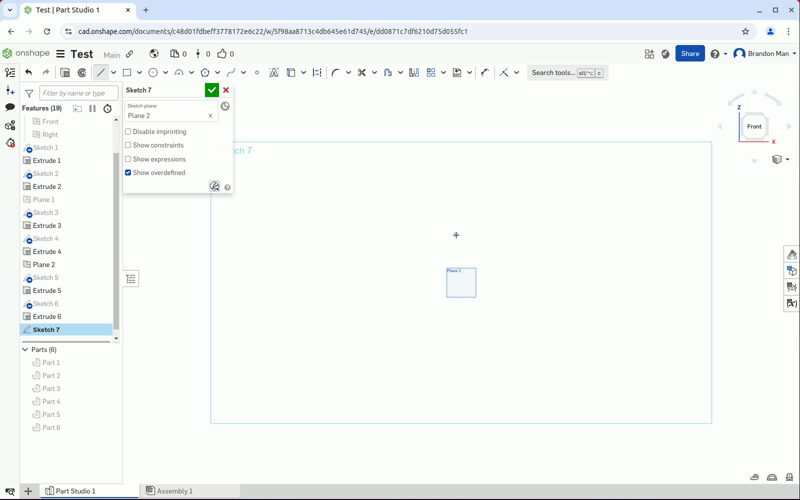
key_down(shift)
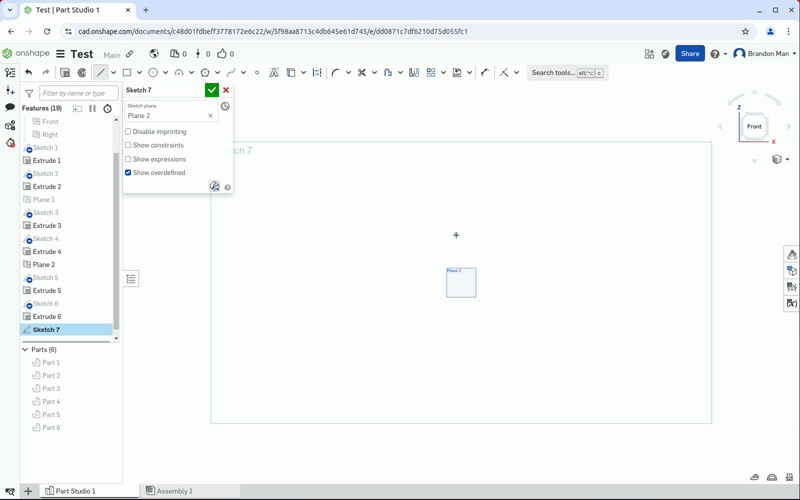
mouse_move(486, 234)
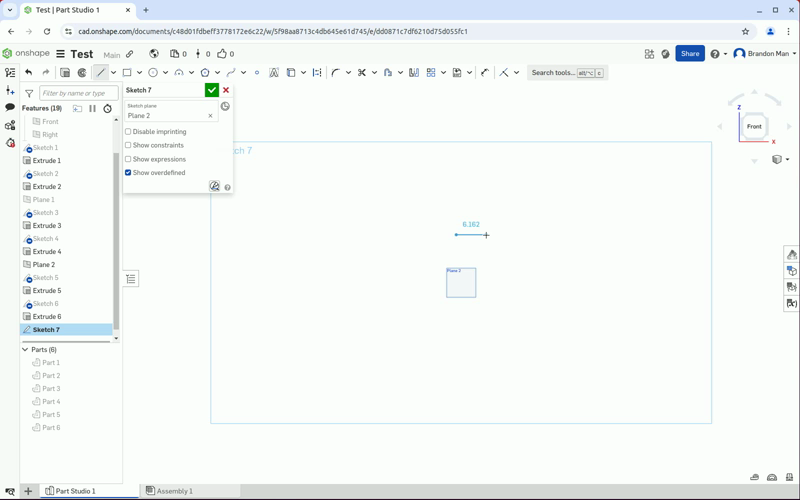
mouse_move(459, 234)
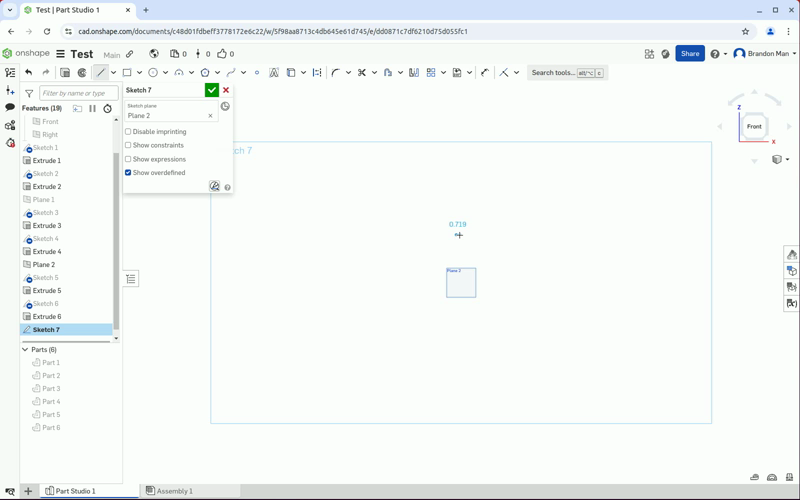
scroll(6)
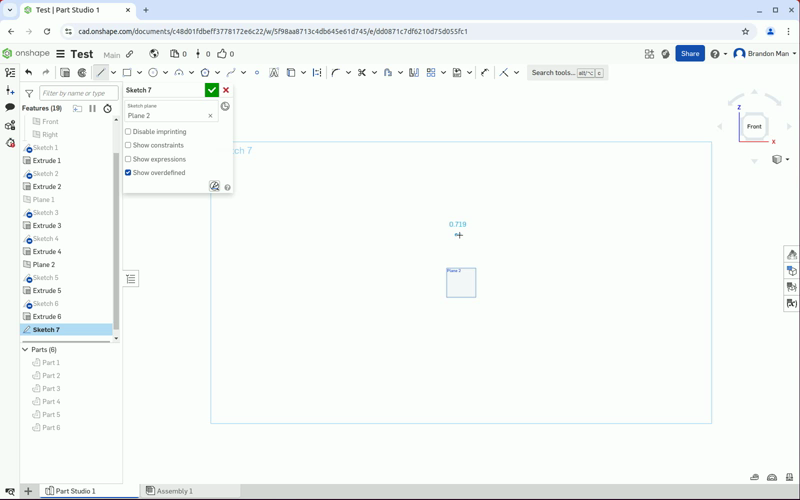
scroll(6)
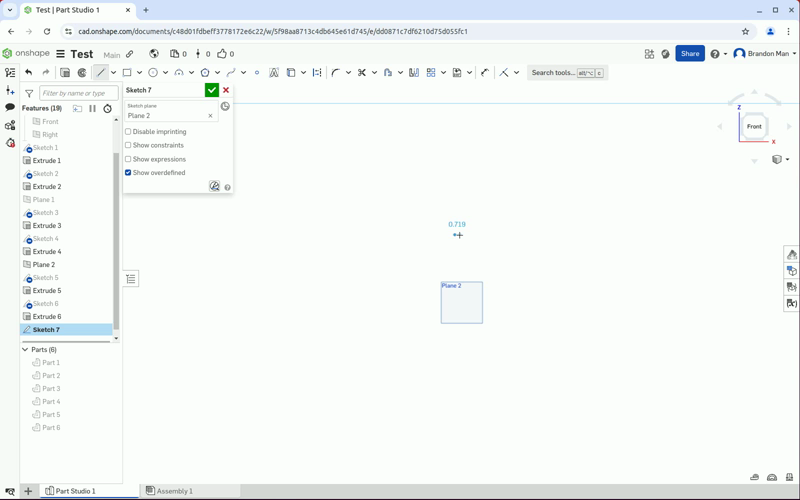
scroll(6)
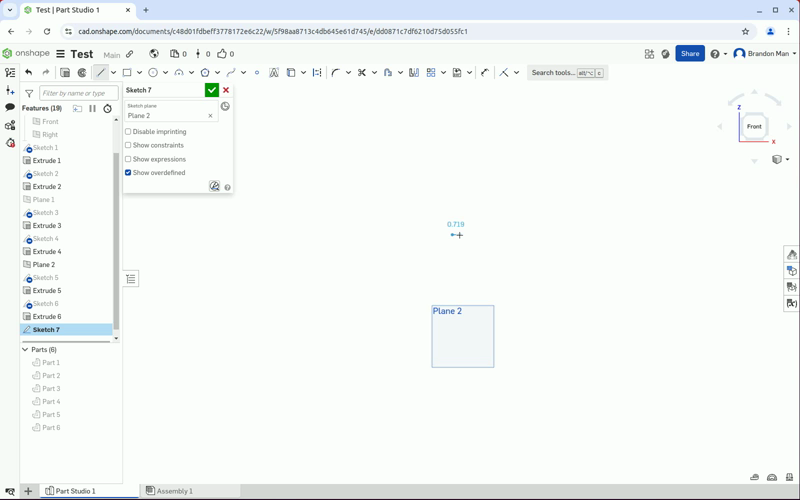
scroll(6)
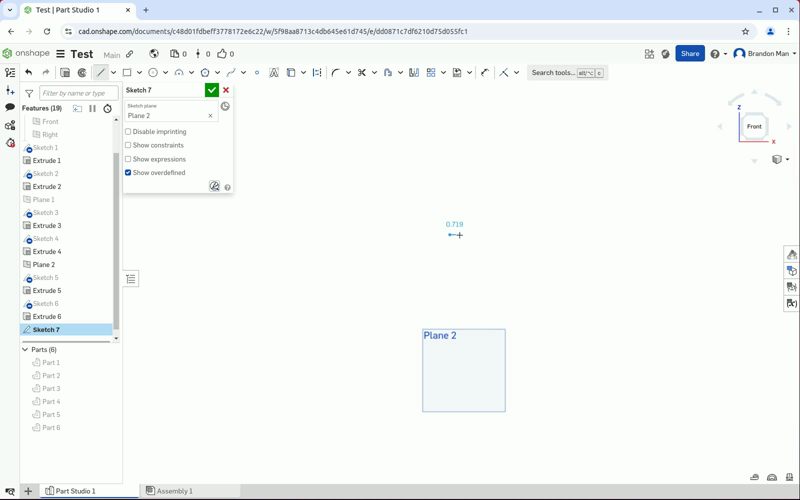
scroll(6)
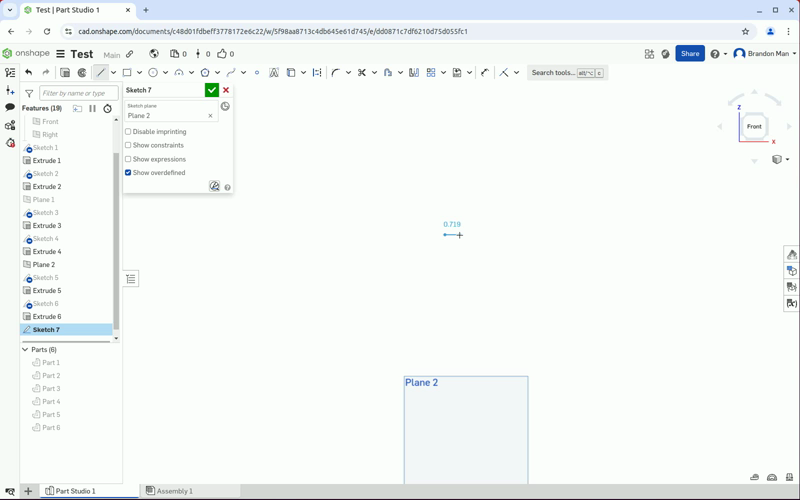
scroll(6)
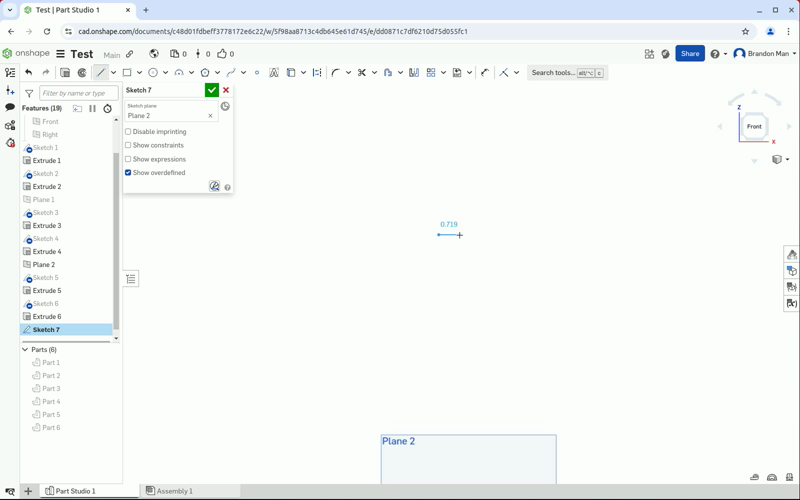
scroll(6)
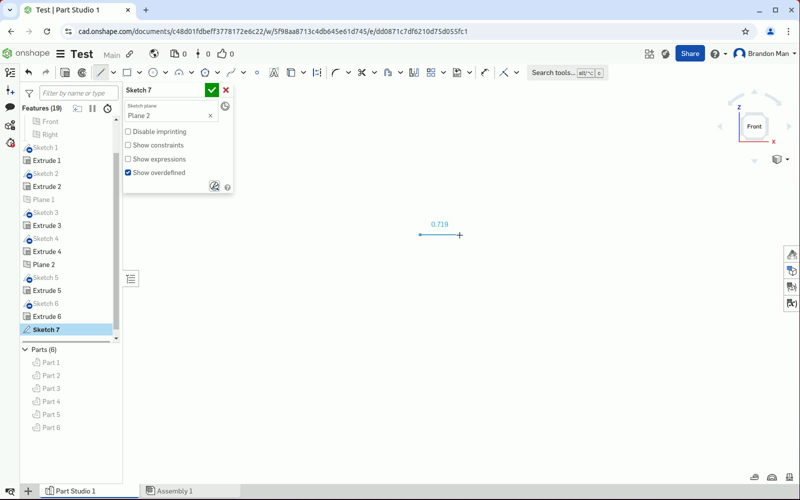
click(459, 234)
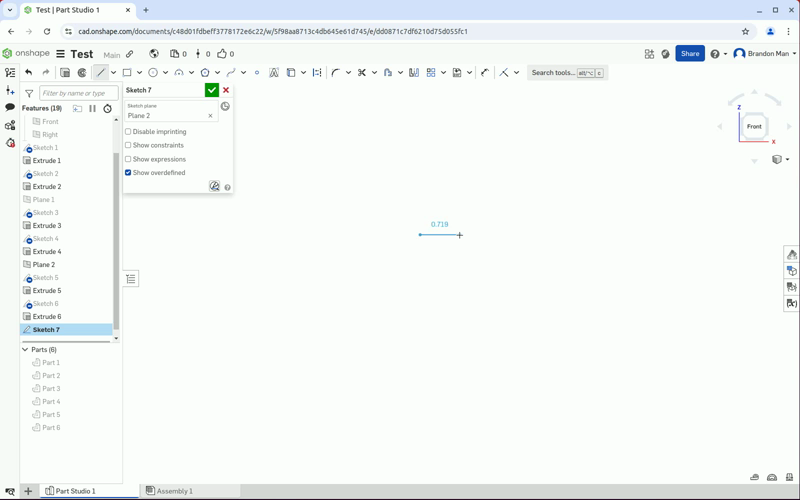
scroll(-6)
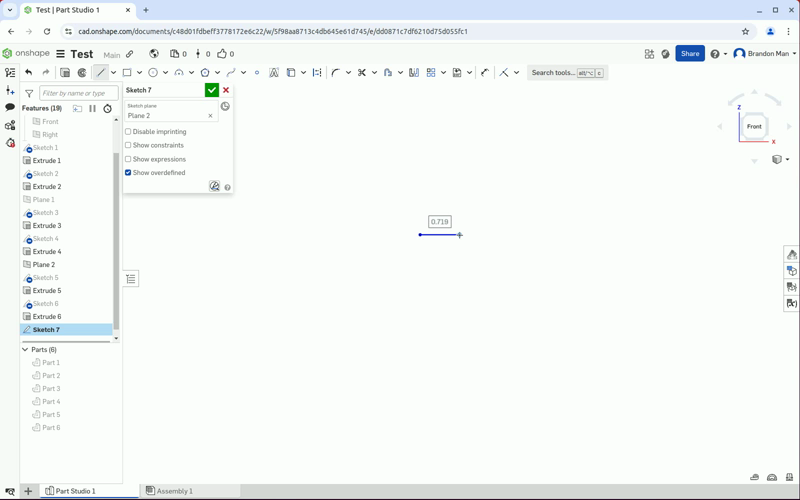
scroll(-6)
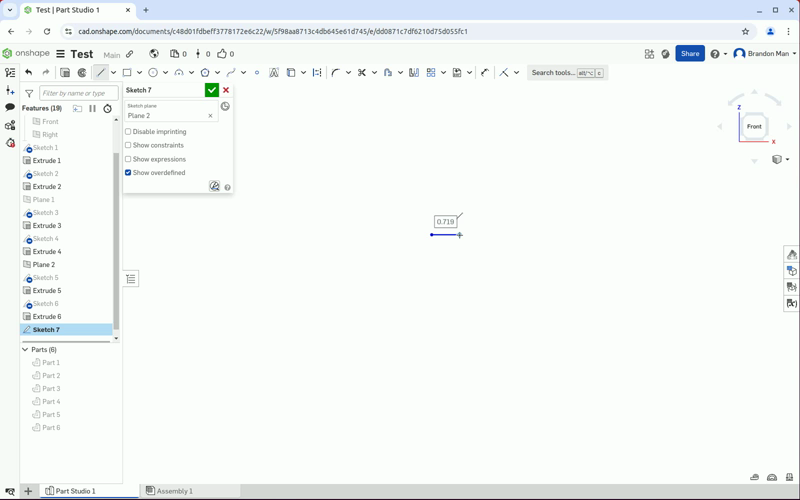
scroll(-6)
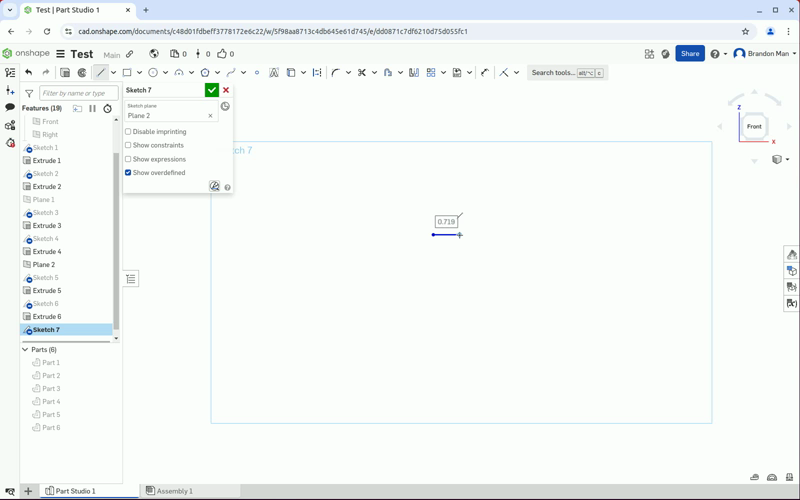
scroll(-6)
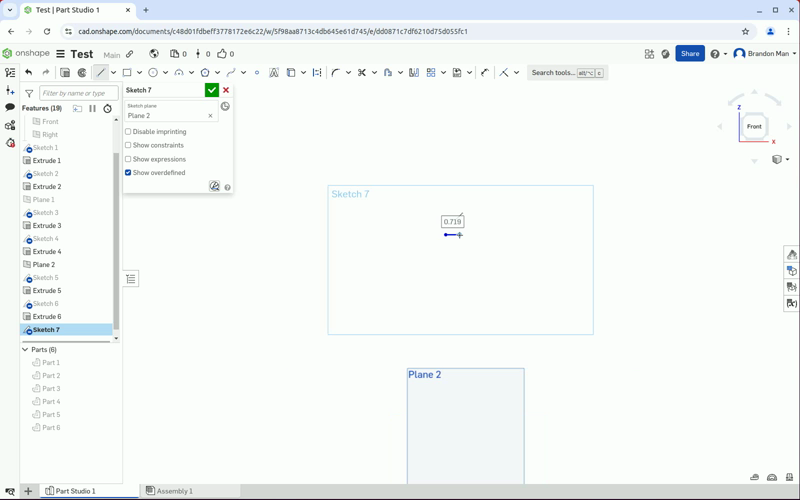
scroll(-6)
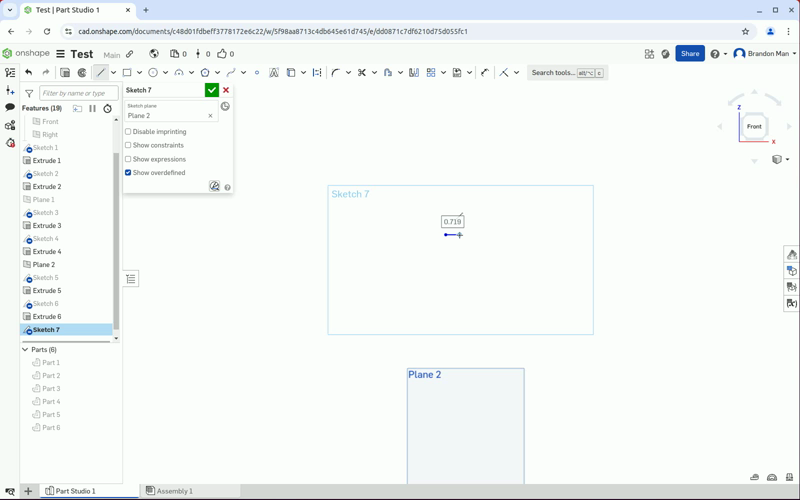
scroll(-6)
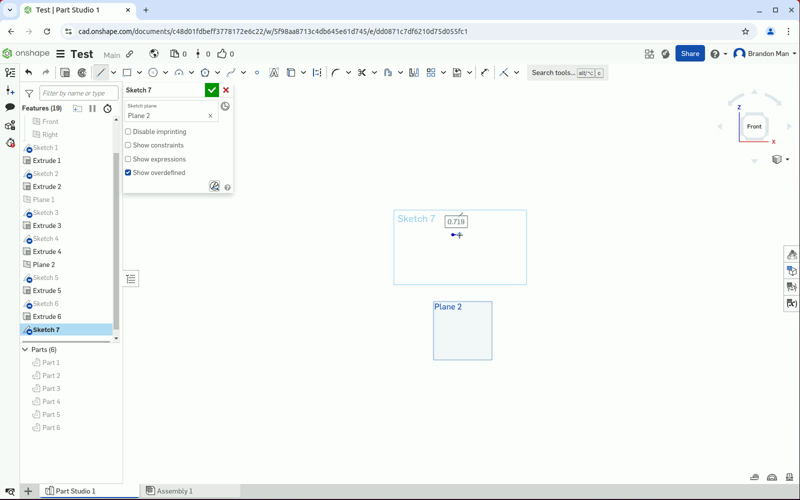
scroll(-6)
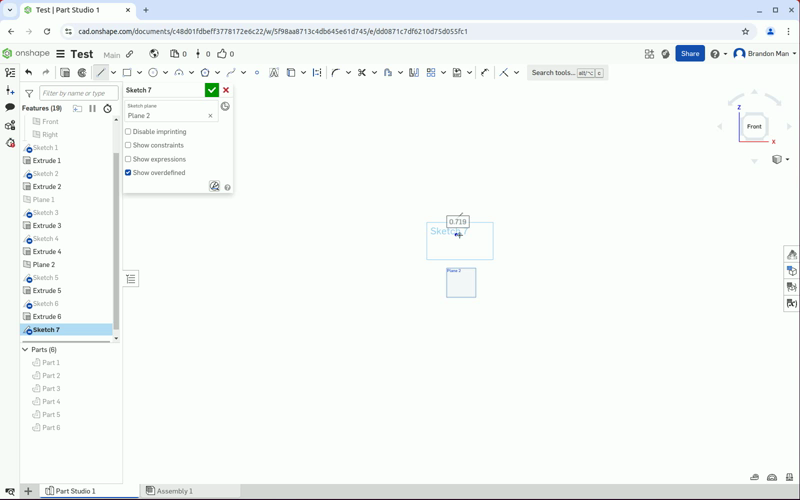
key_up(shift)
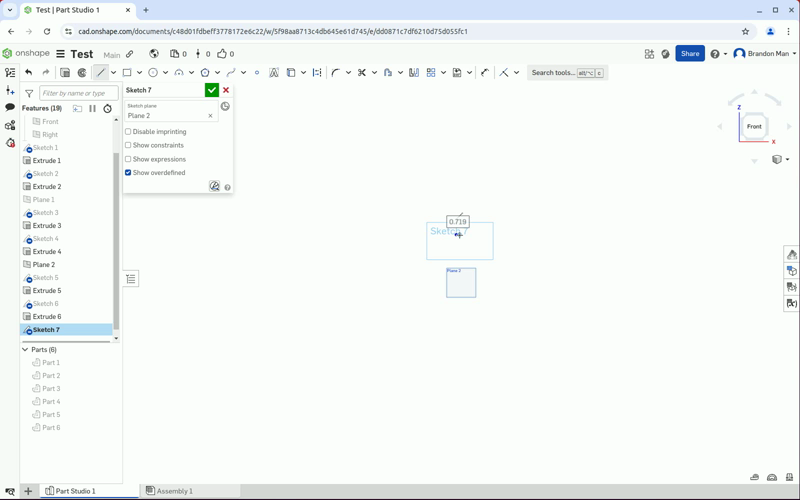
key_down(shift)
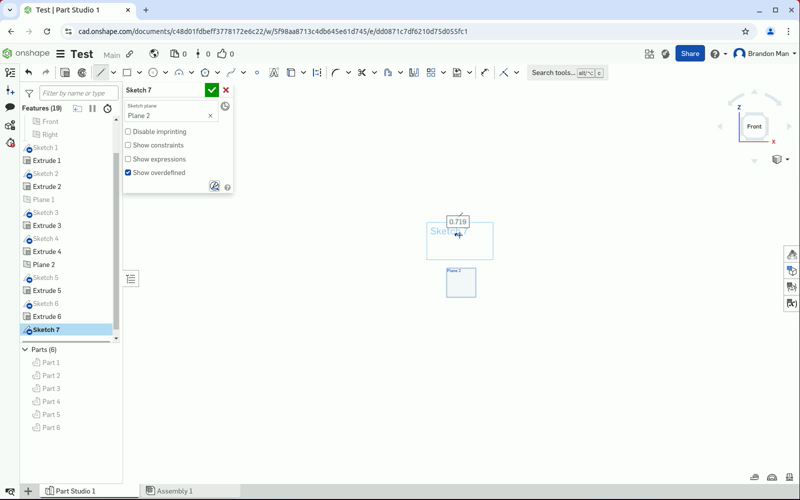
mouse_move(489, 234)
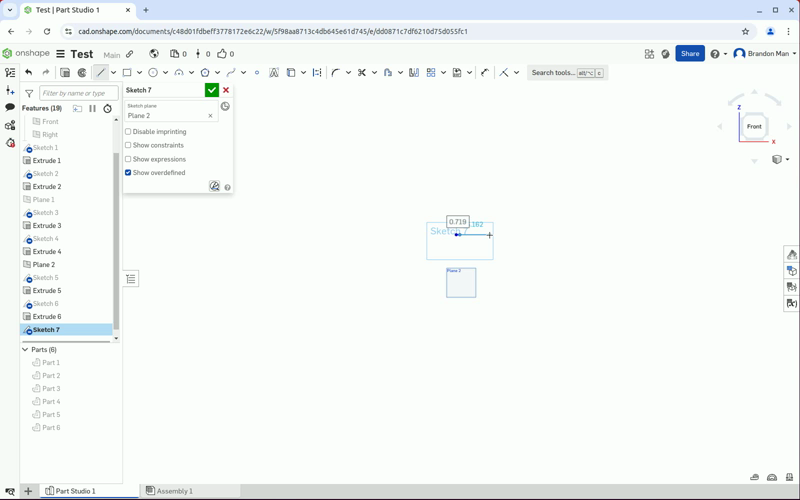
mouse_move(459, 195)
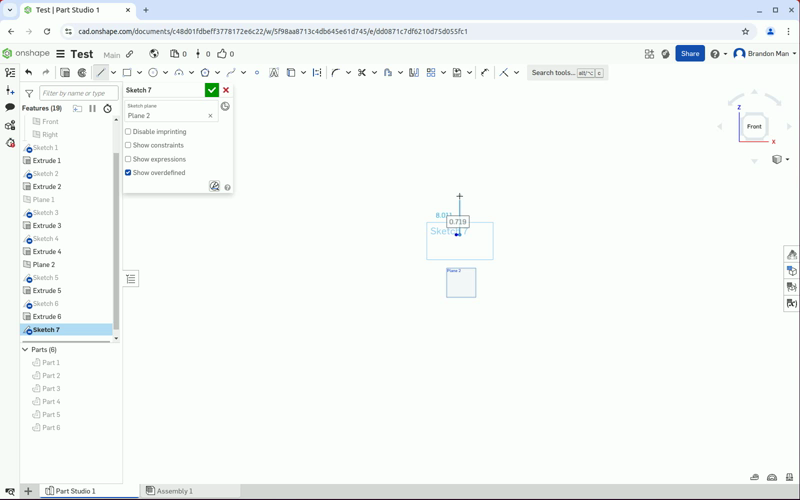
click(459, 195)
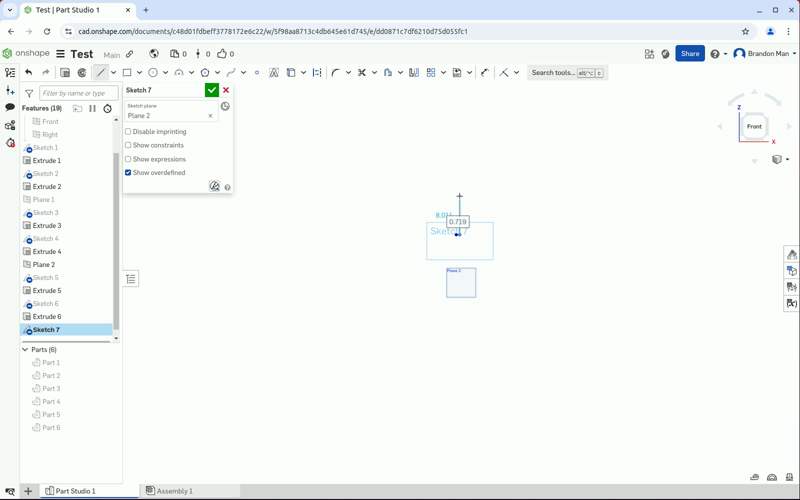
key_up(shift)
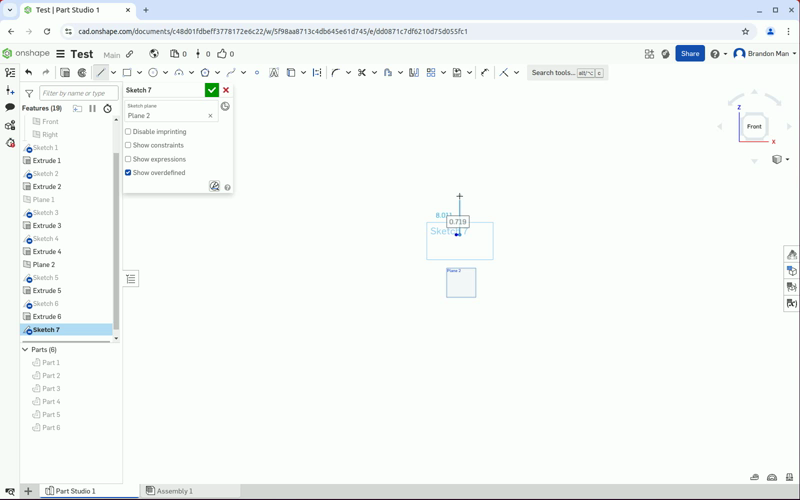
key_down(shift)
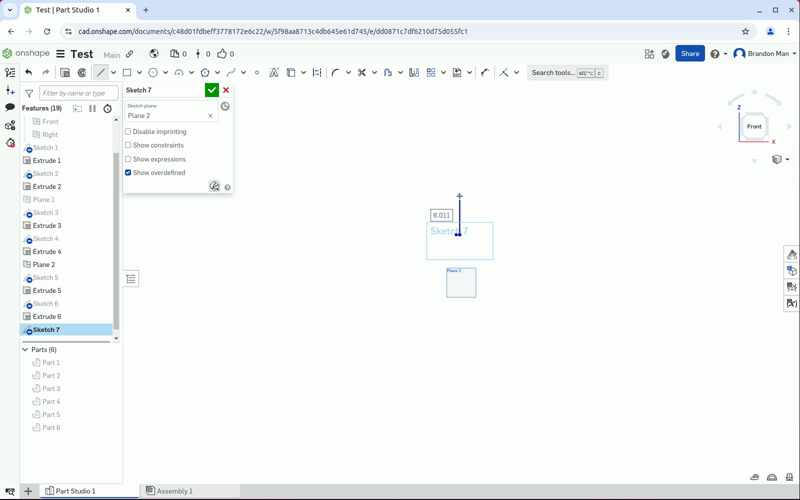
mouse_move(489, 195)
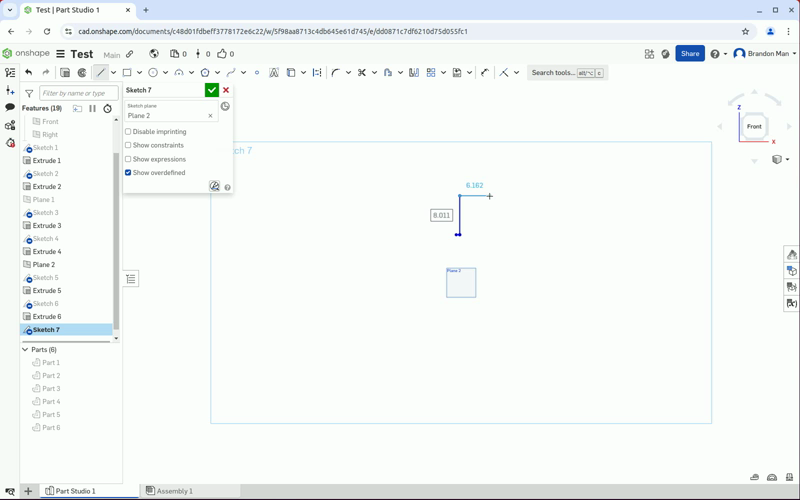
mouse_move(456, 195)
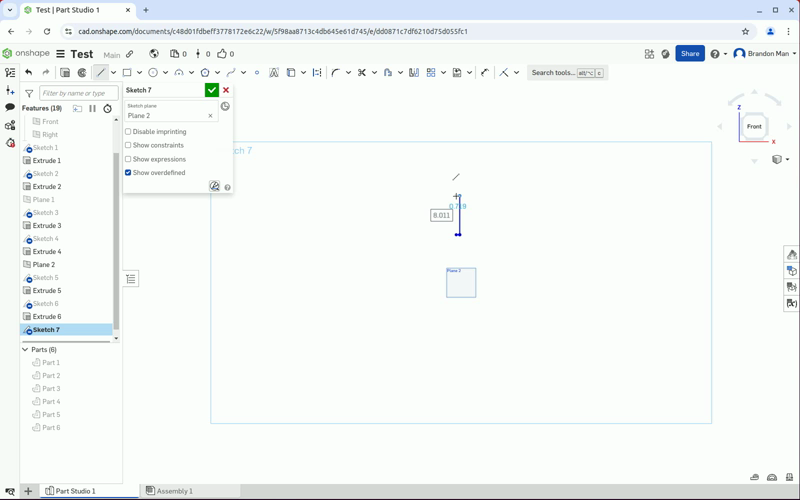
scroll(6)
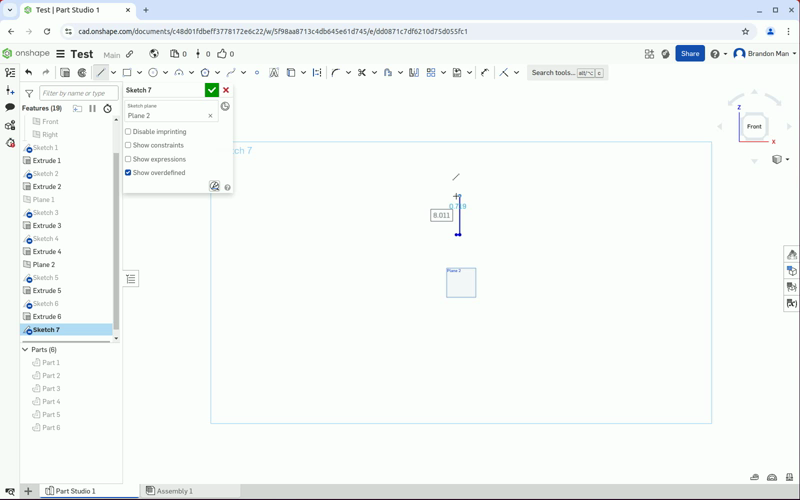
scroll(6)
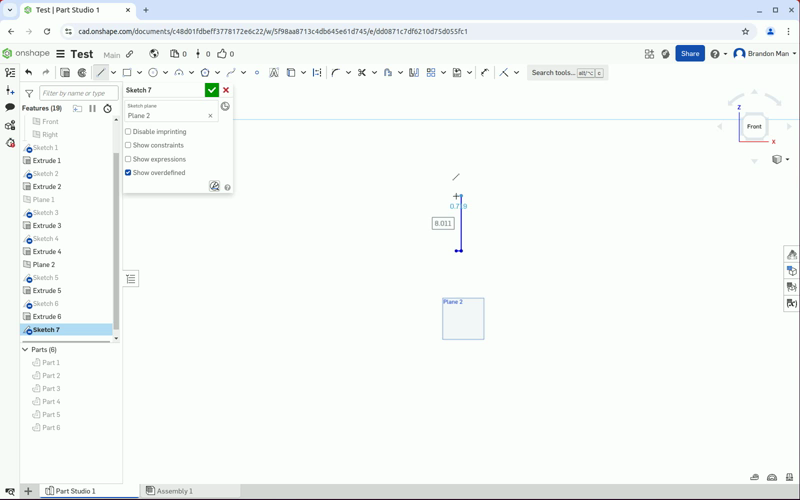
scroll(6)
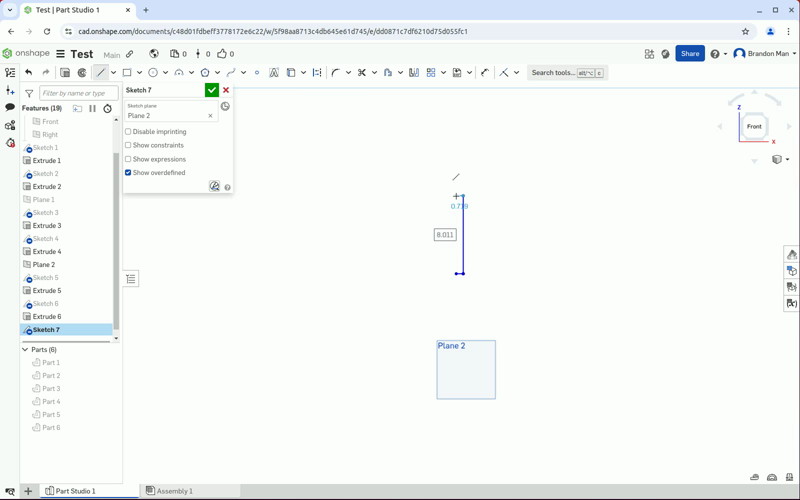
scroll(6)
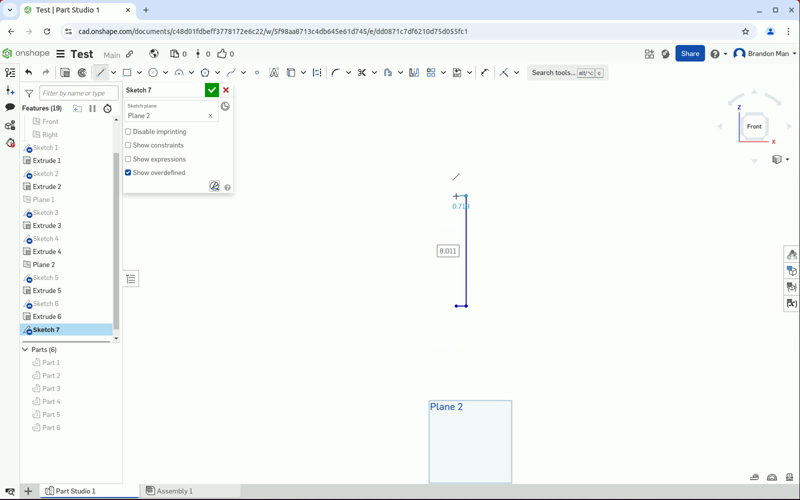
scroll(6)
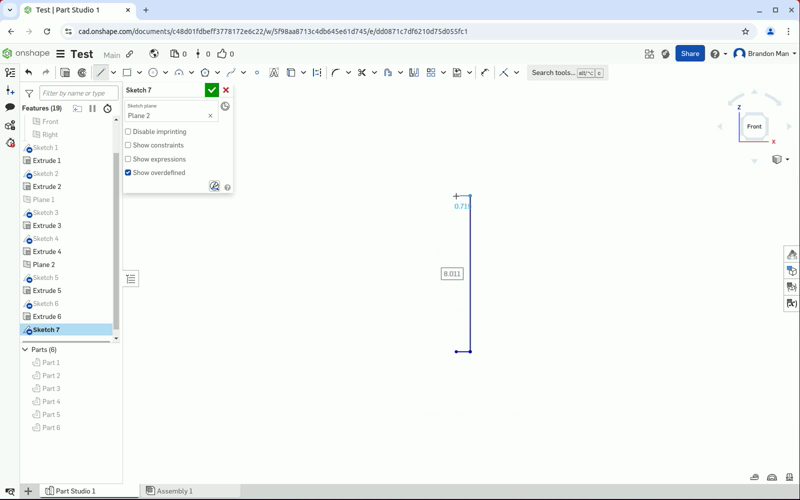
scroll(6)
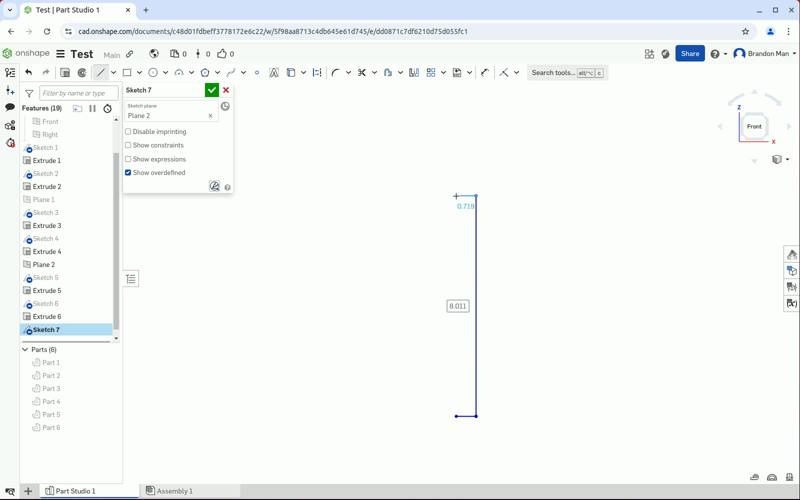
scroll(6)
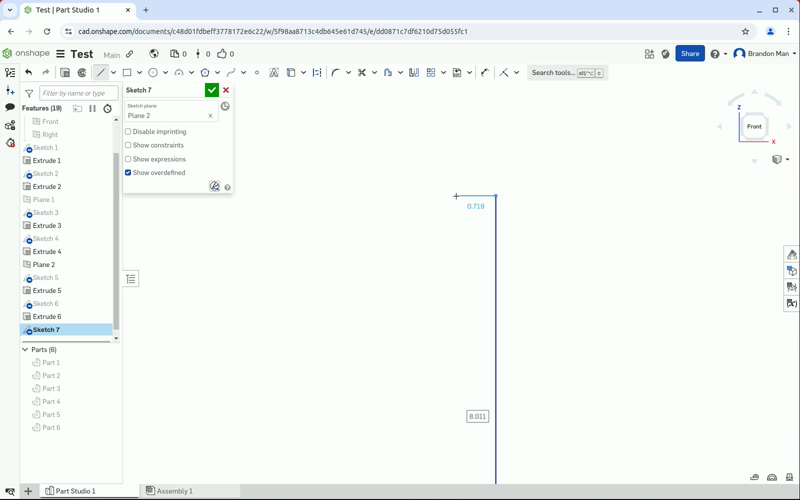
click(456, 195)
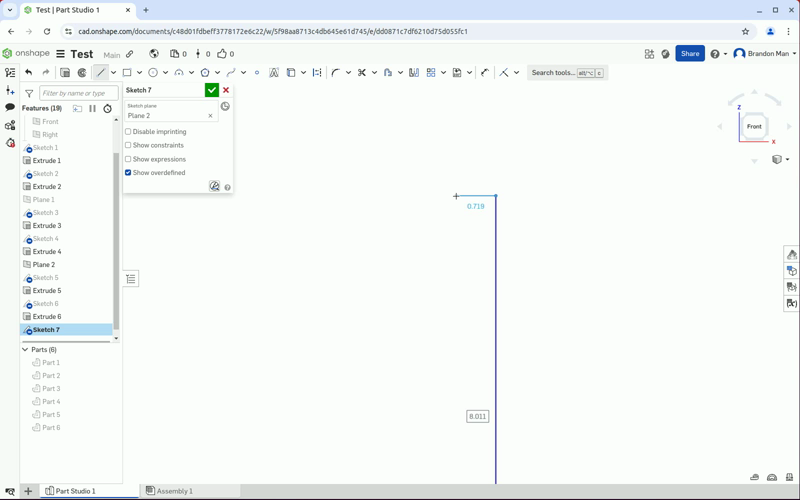
scroll(-6)
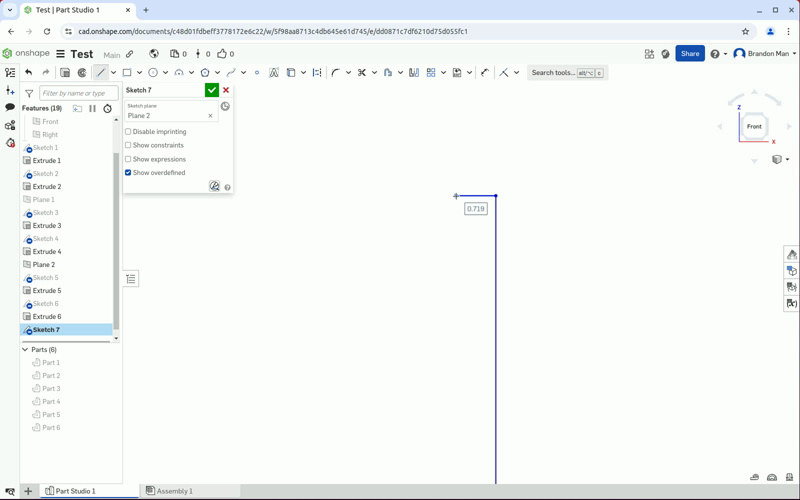
scroll(-6)
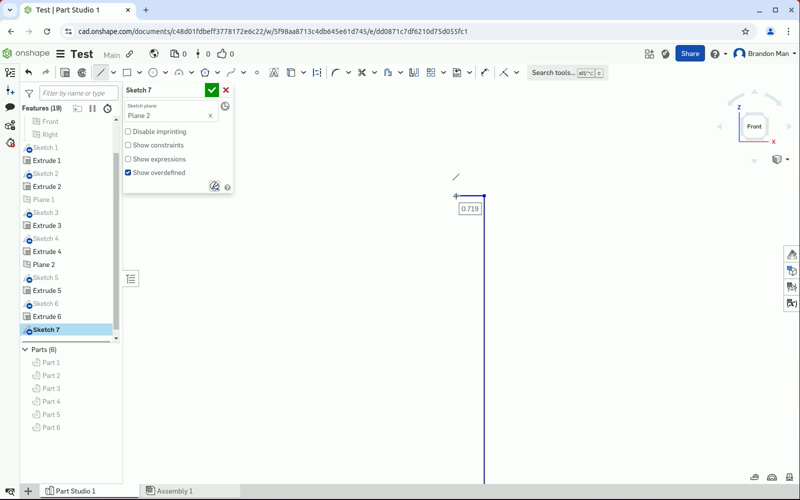
scroll(-6)
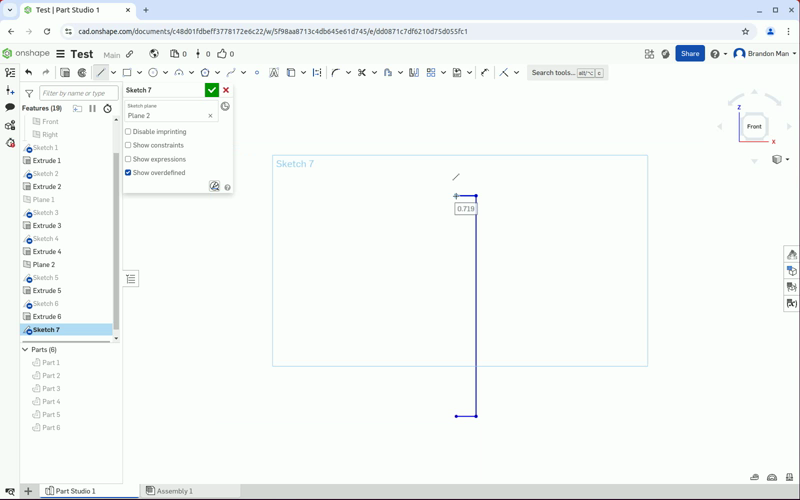
scroll(-6)
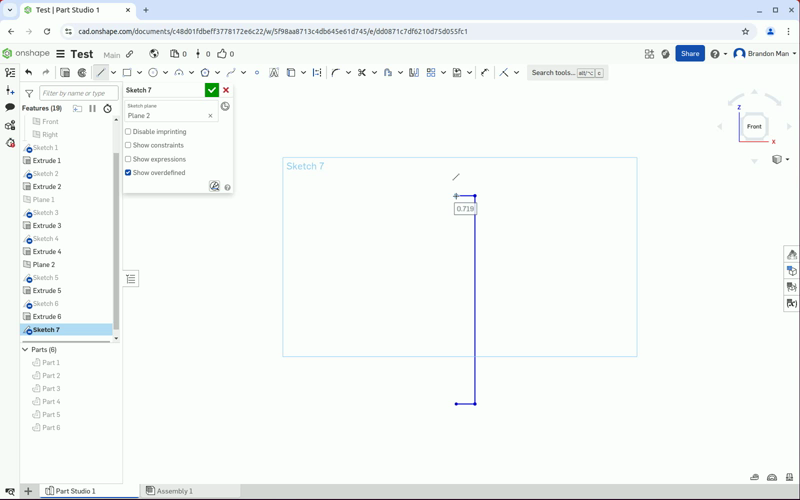
scroll(-6)
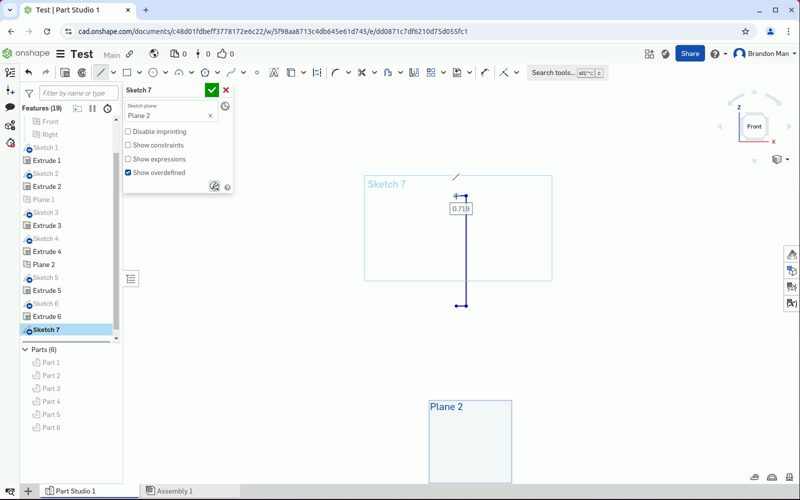
scroll(-6)
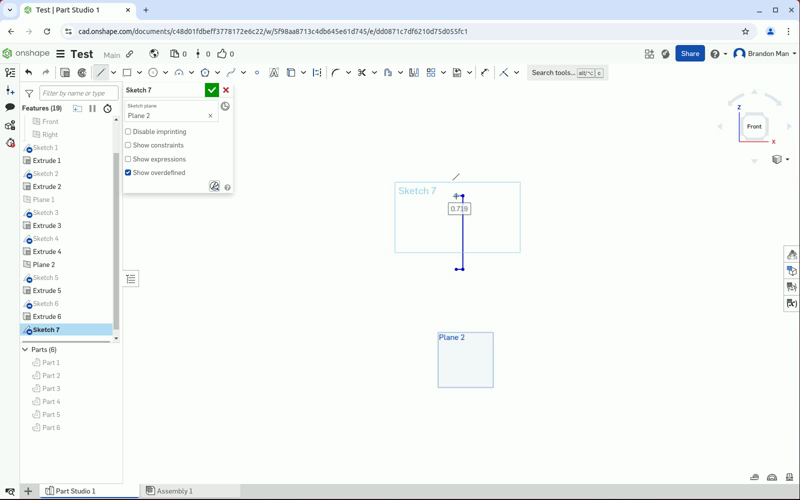
scroll(-6)
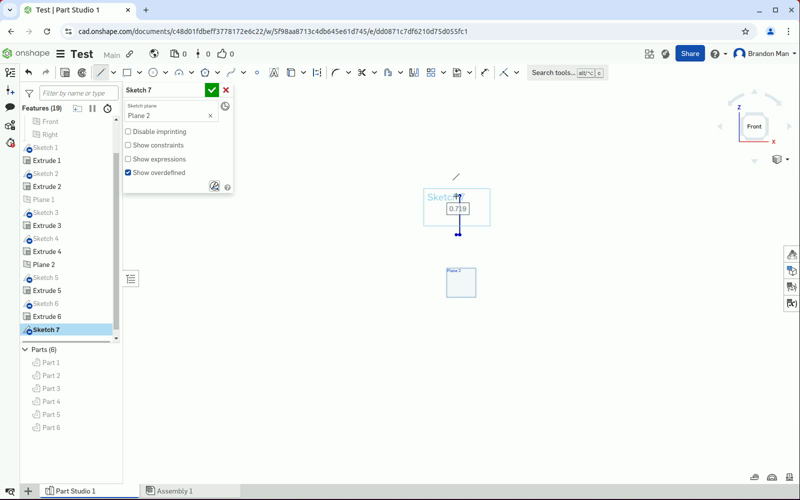
key_up(shift)
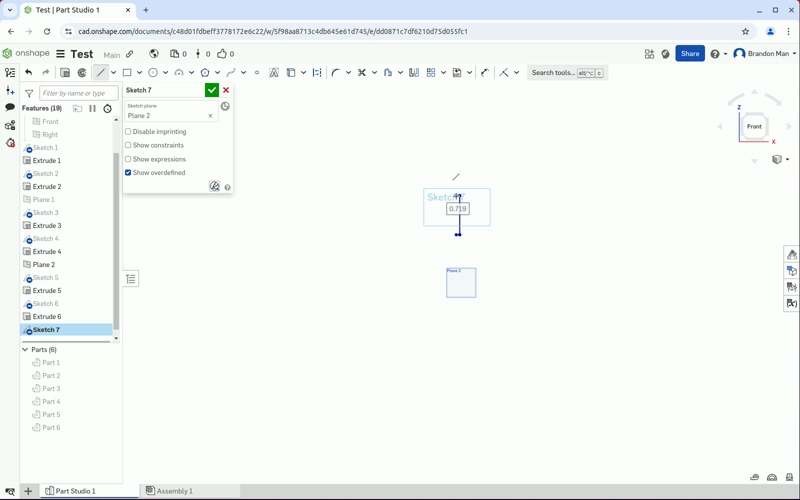
mouse_move(486, 195)
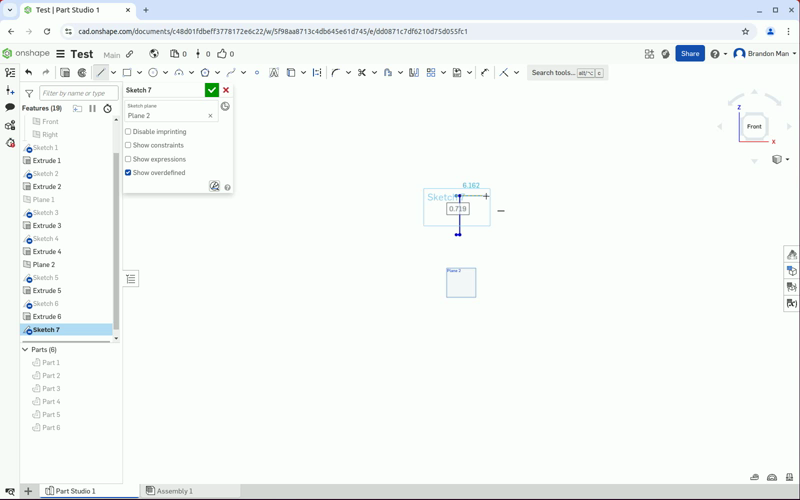
key_down(shift)
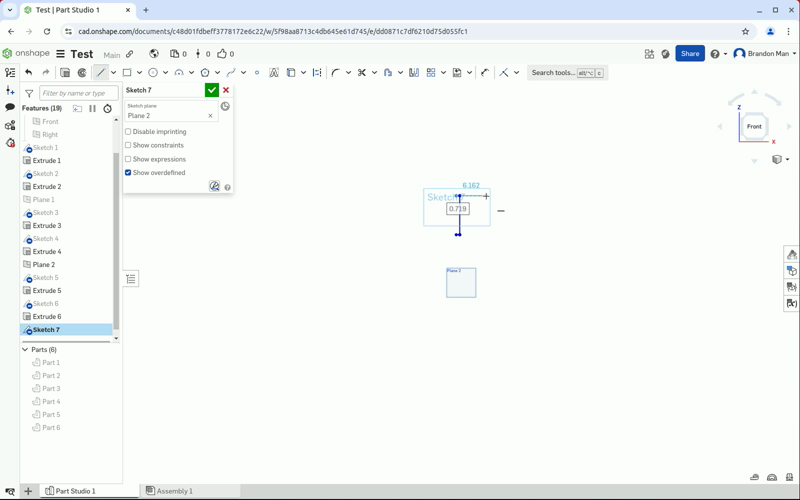
mouse_move(456, 234)
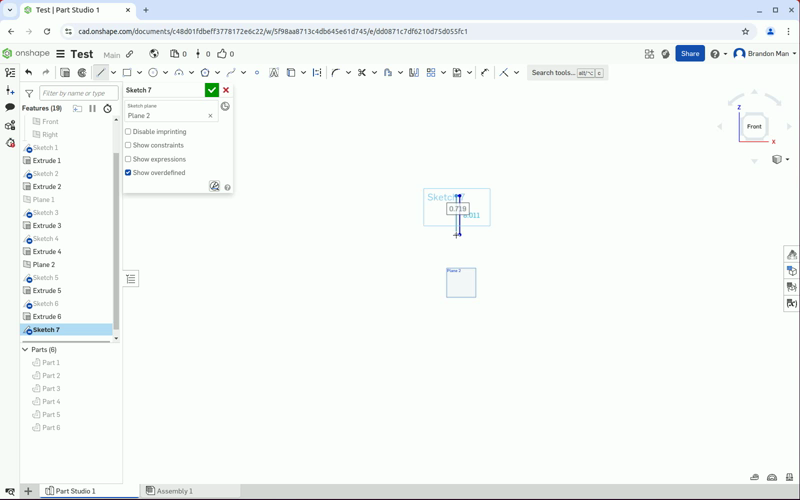
scroll(6)
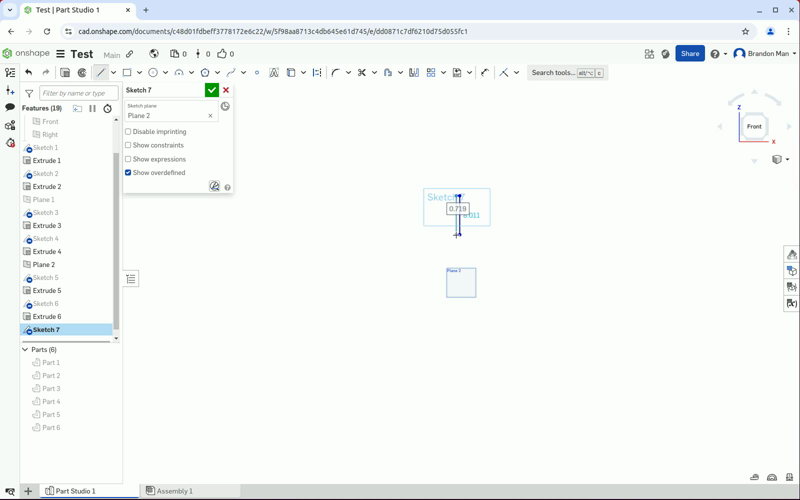
scroll(6)
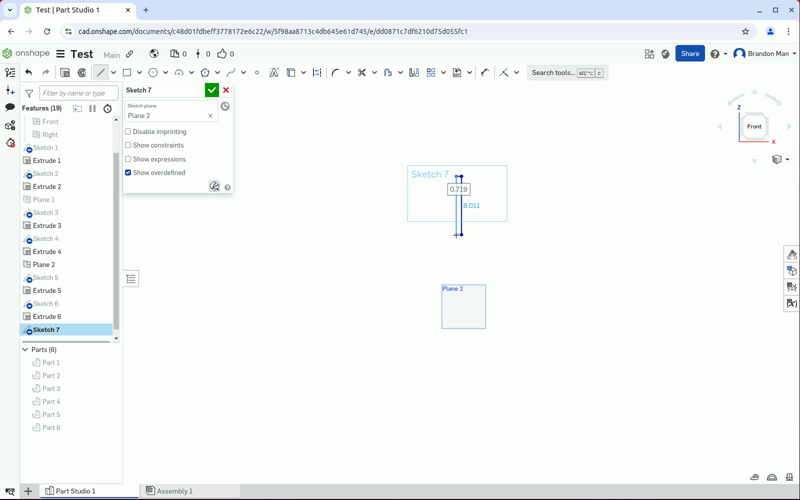
scroll(6)
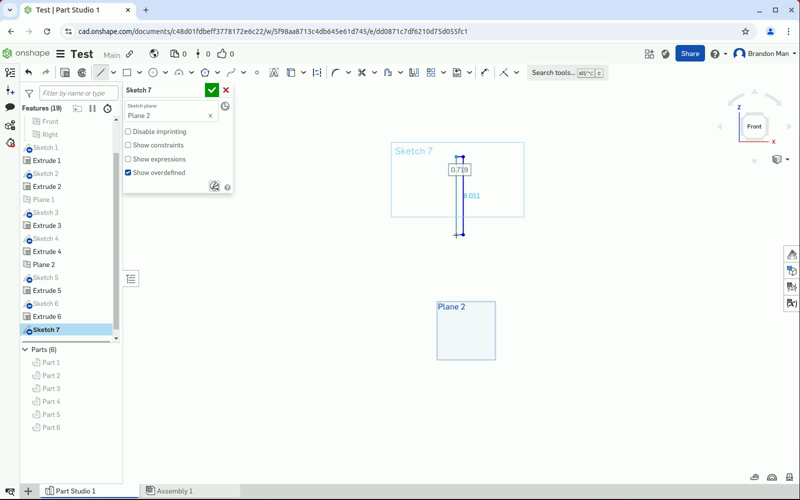
scroll(6)
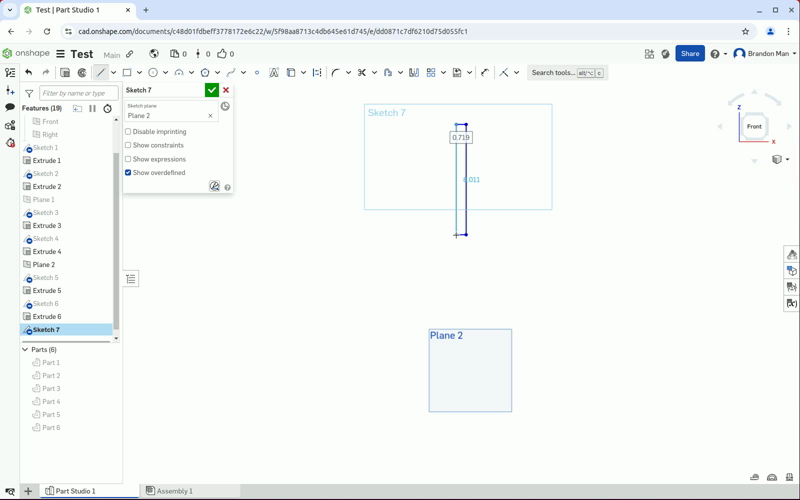
scroll(6)
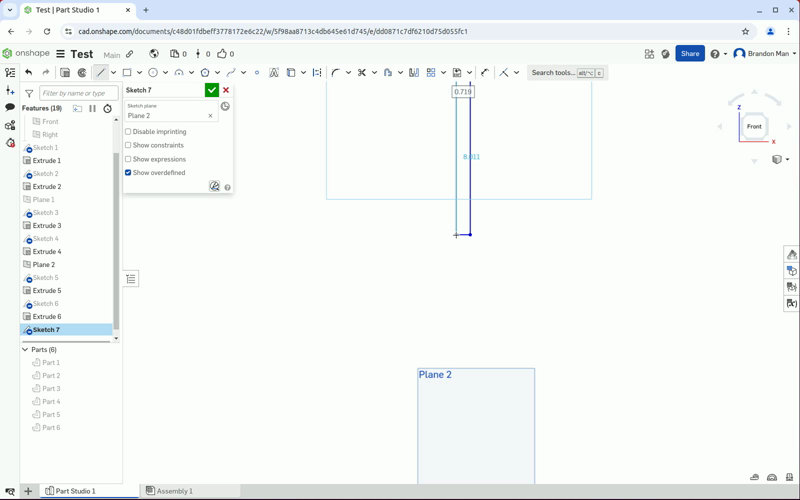
scroll(6)
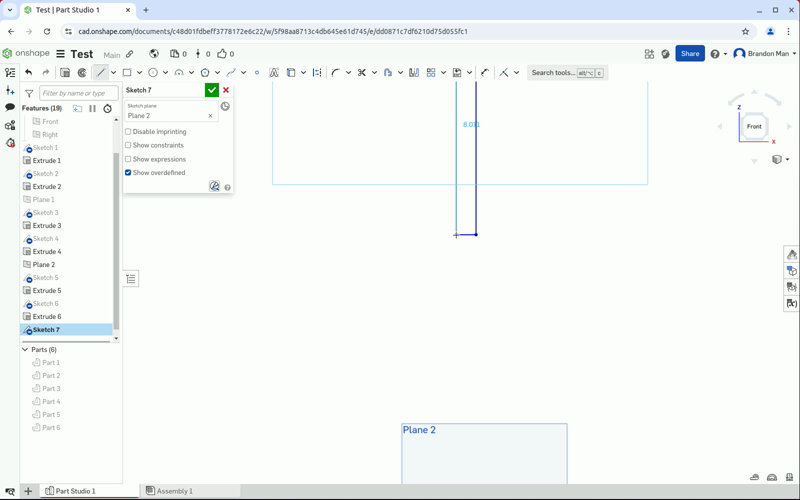
scroll(6)
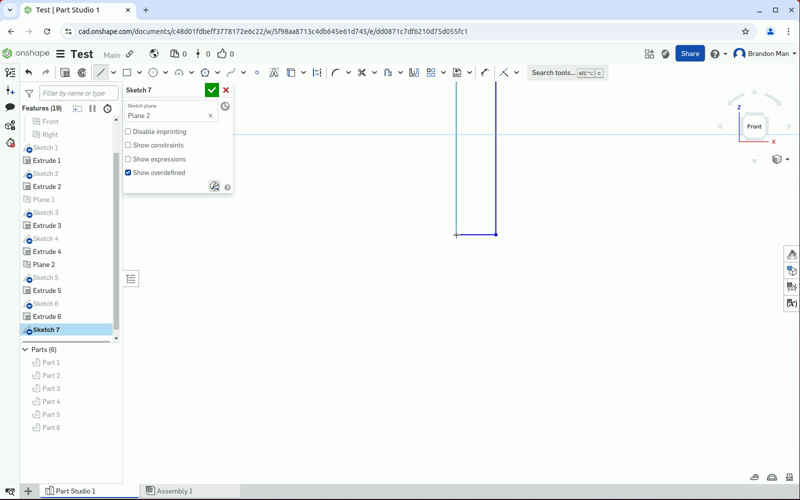
key_up(shift)
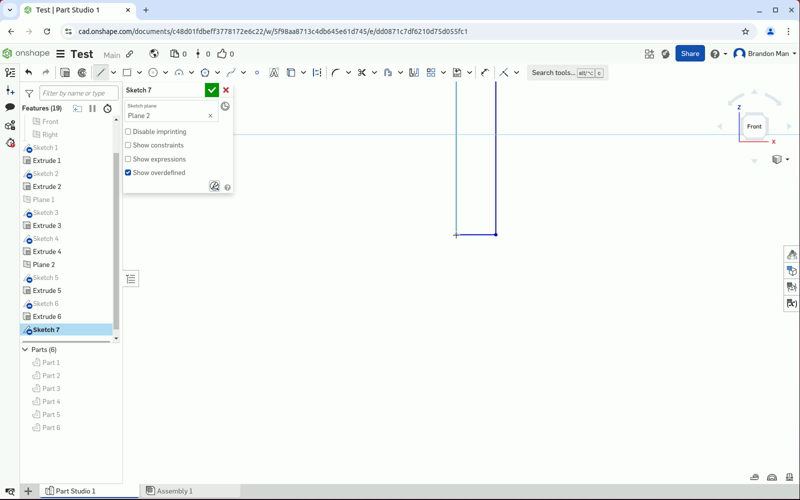
click(456, 234)
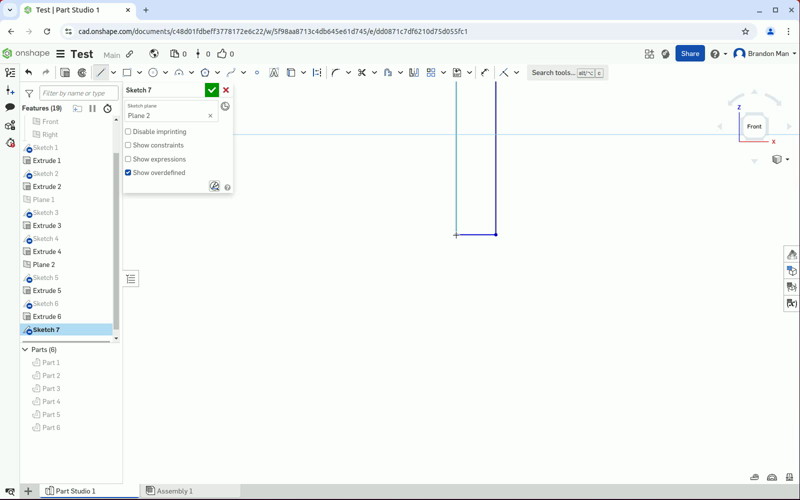
scroll(-6)
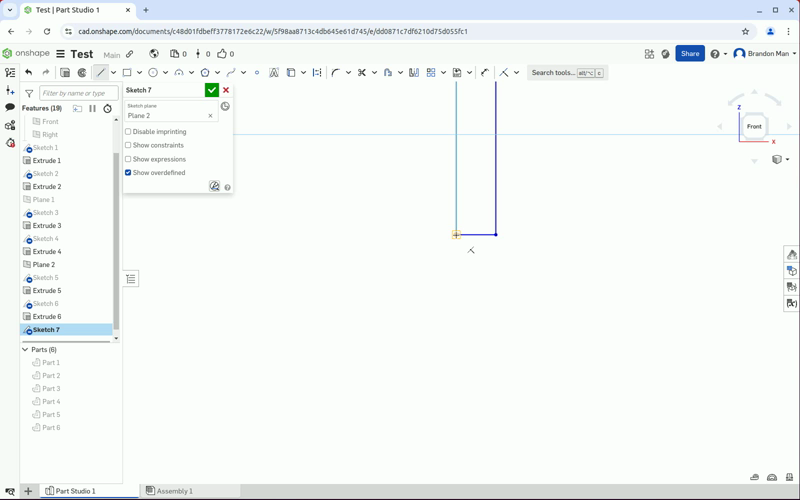
scroll(-6)
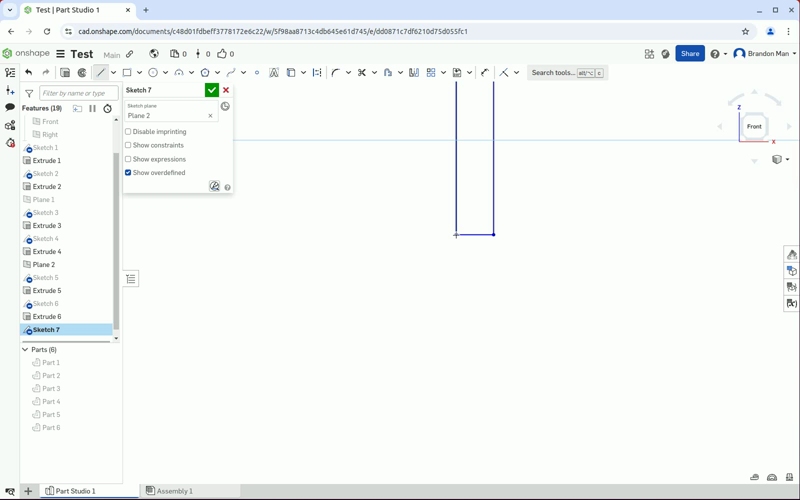
scroll(-6)
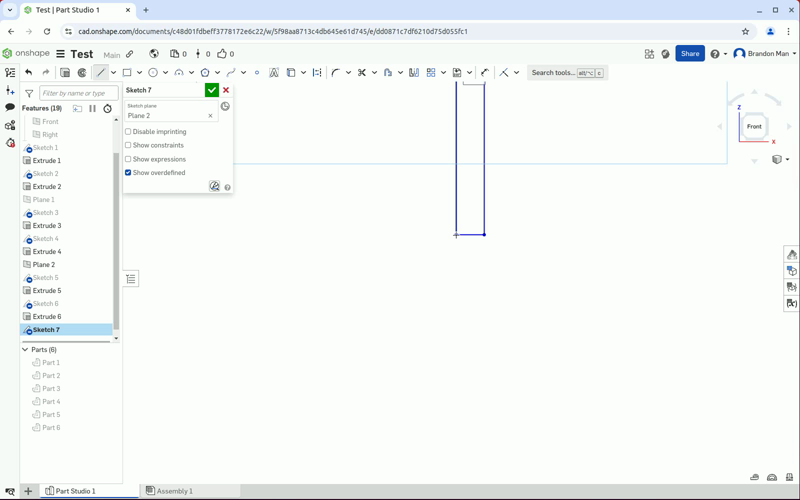
scroll(-6)
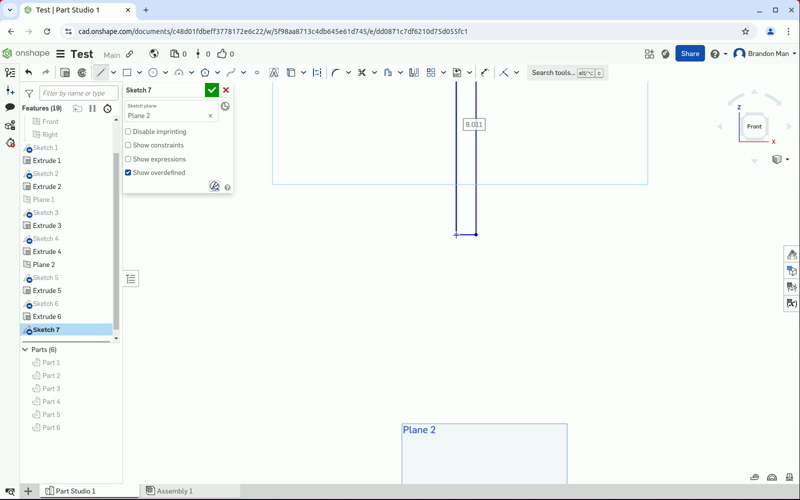
scroll(-6)
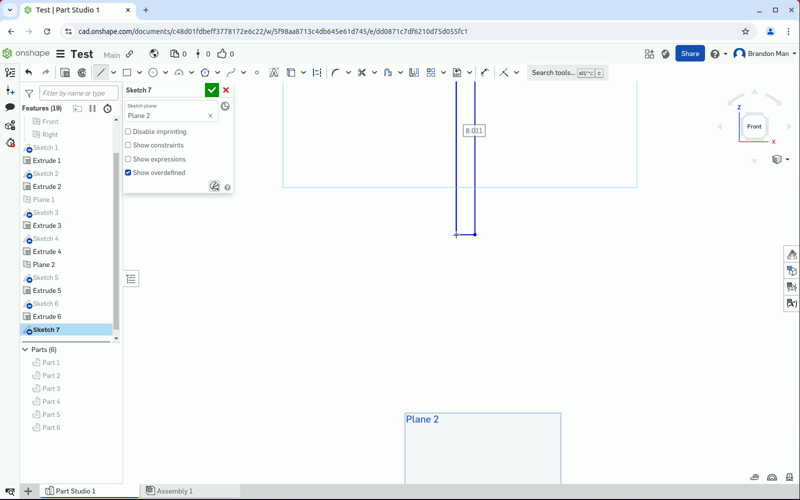
scroll(-6)
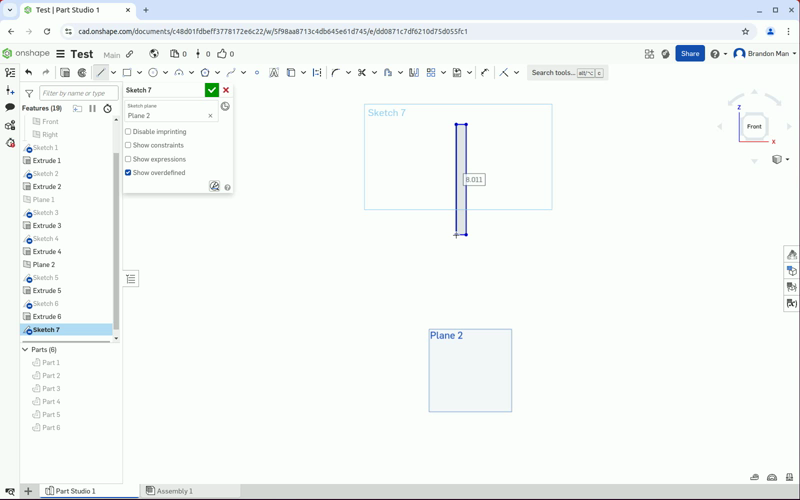
scroll(-6)
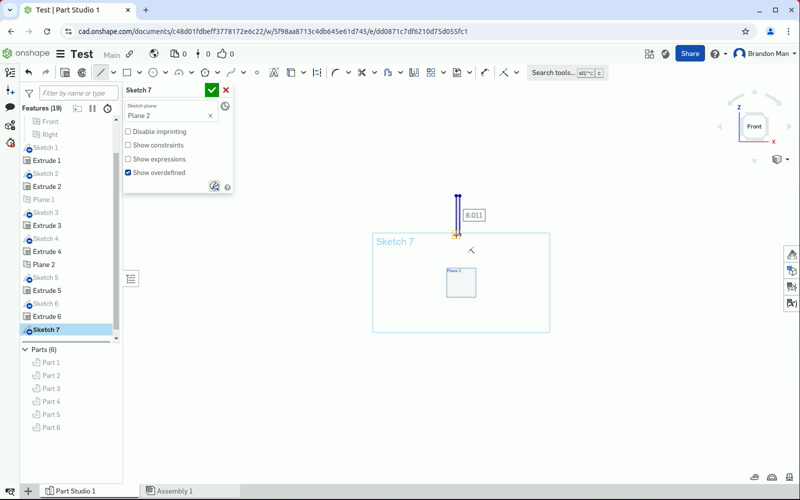
key(esc)
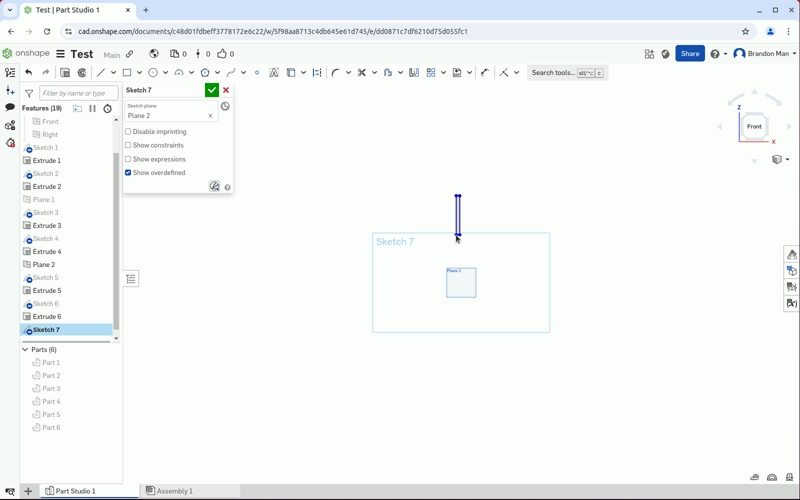
mouse_move(456, 224)
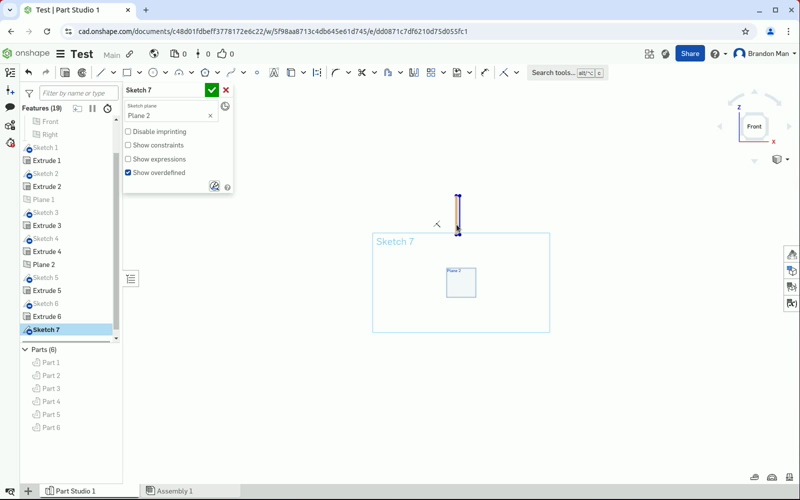
scroll(6)
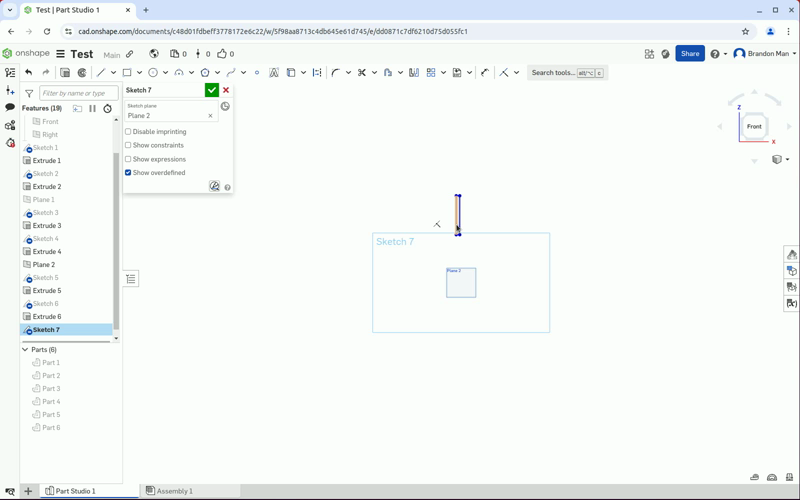
scroll(6)
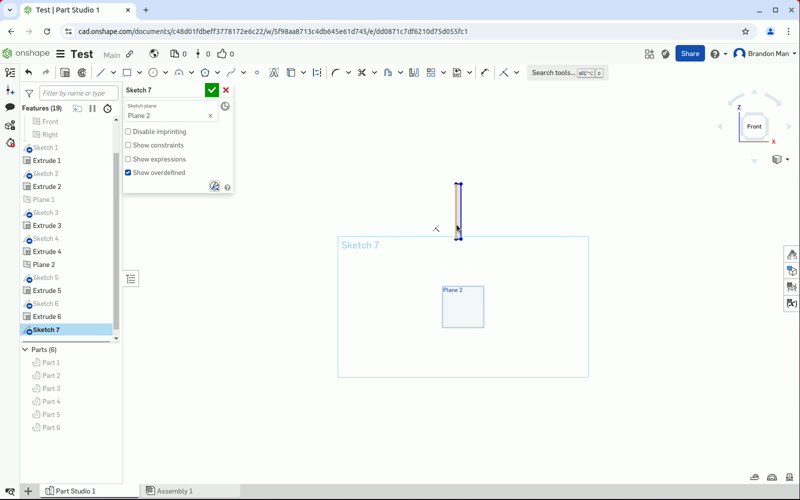
scroll(6)
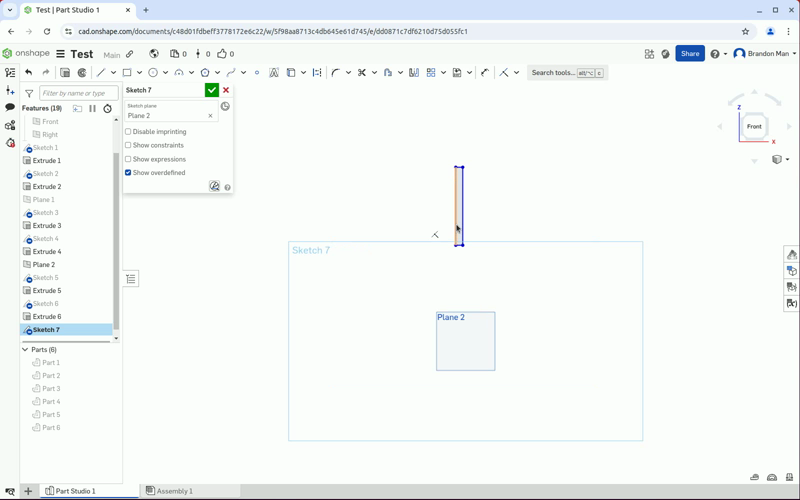
scroll(6)
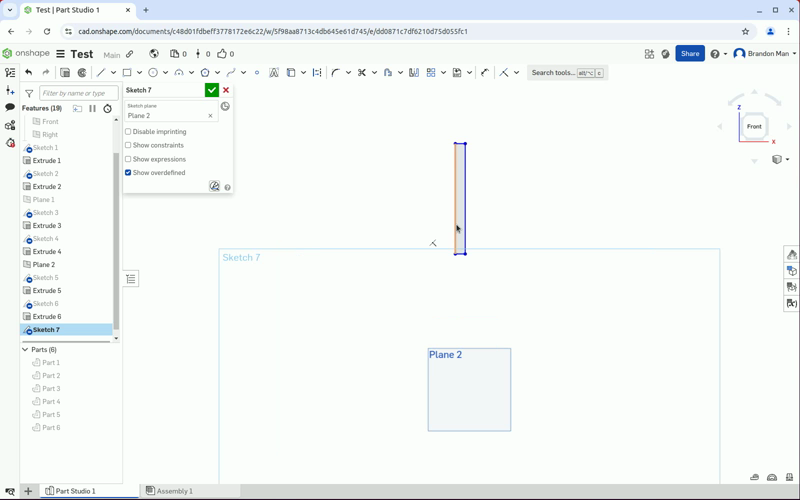
scroll(6)
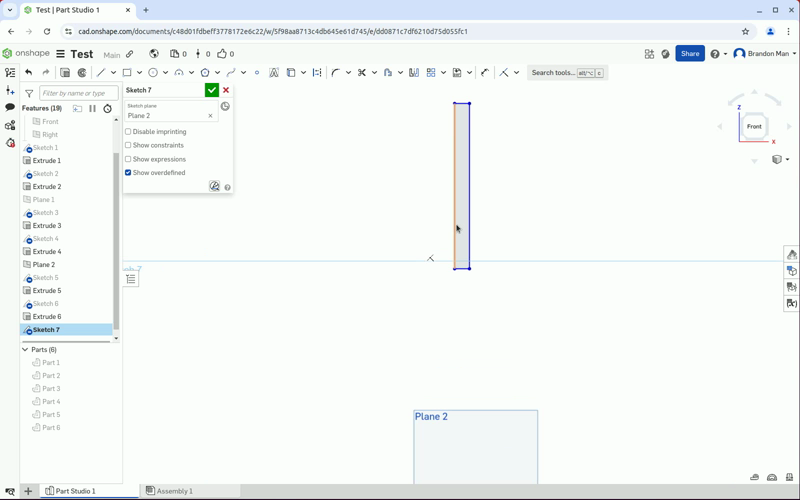
scroll(6)
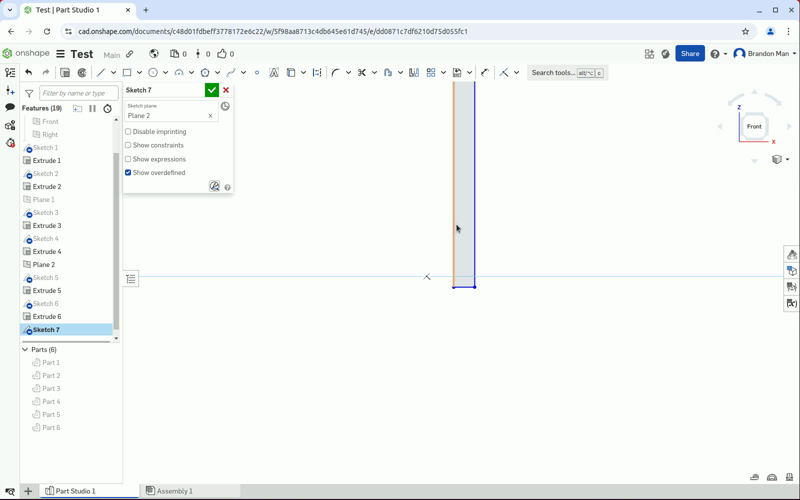
scroll(6)
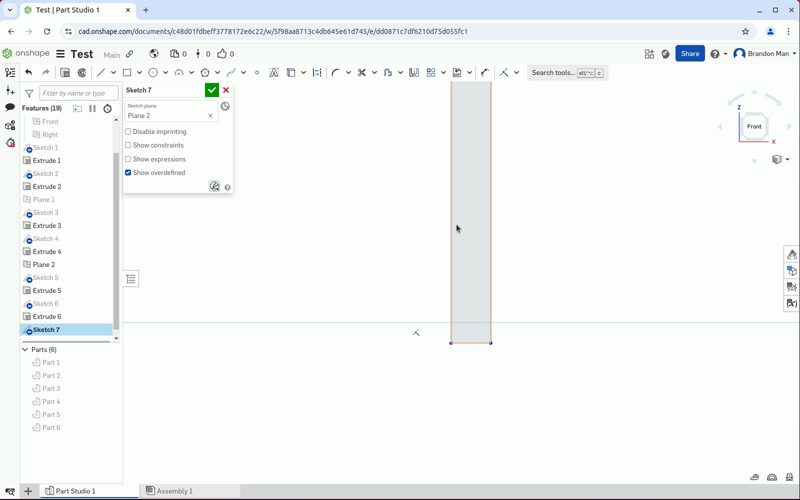
click(456, 224)
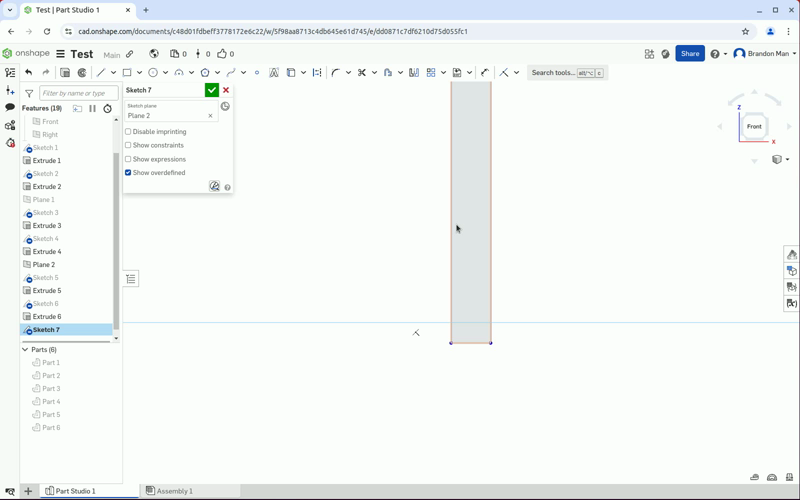
scroll(-6)
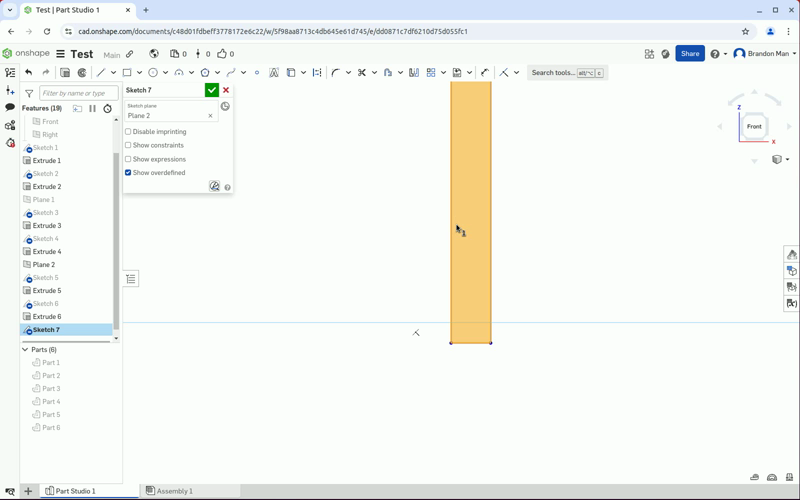
scroll(-6)
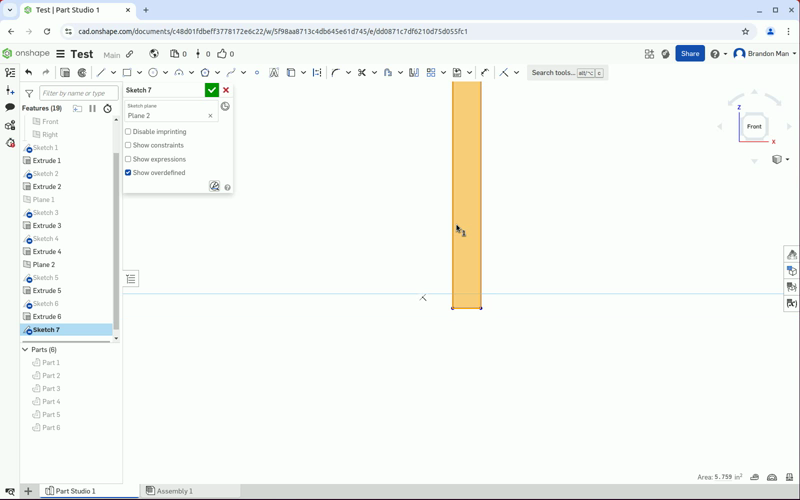
scroll(-6)
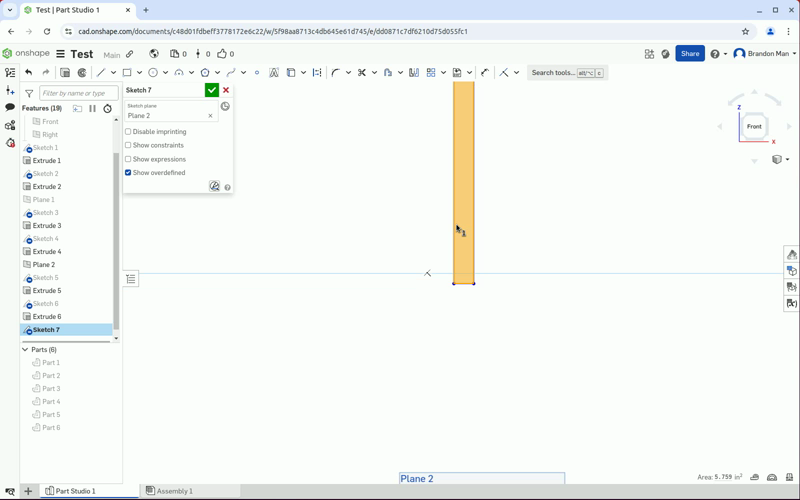
scroll(-6)
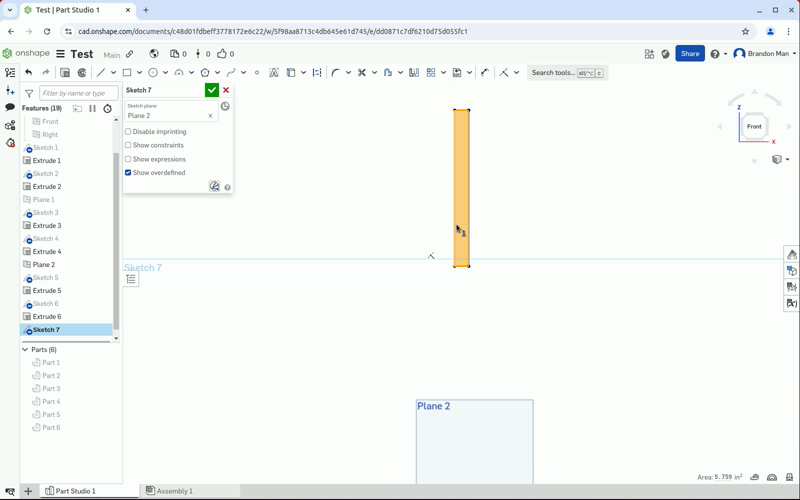
scroll(-6)
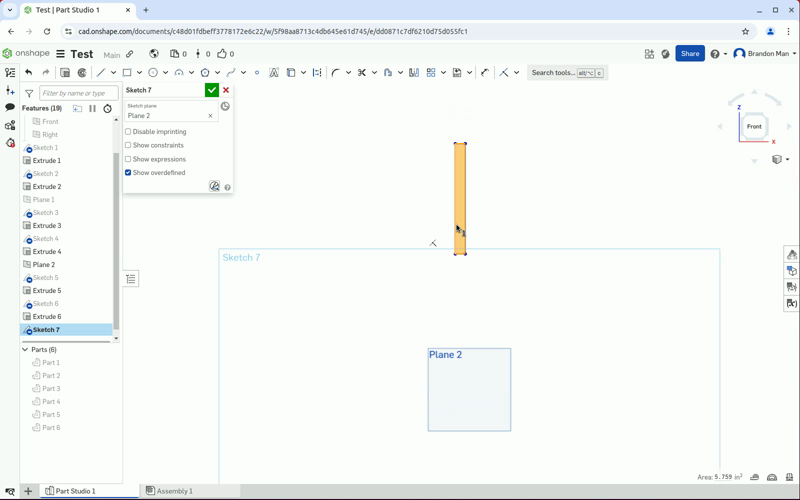
scroll(-6)
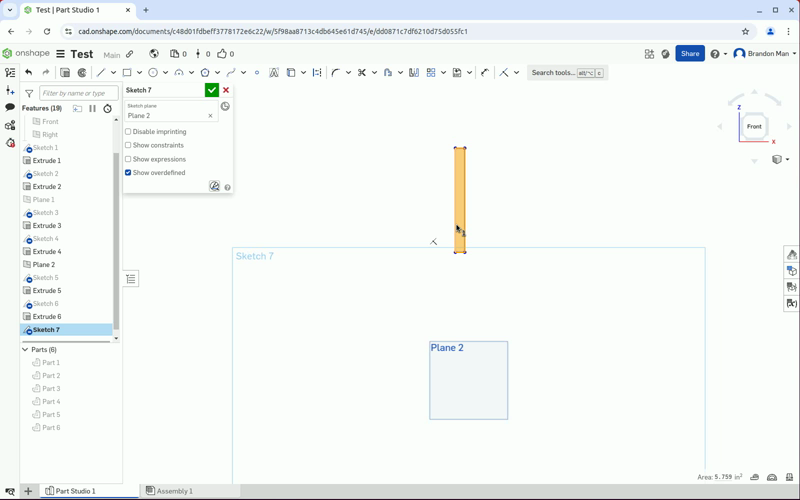
scroll(-6)
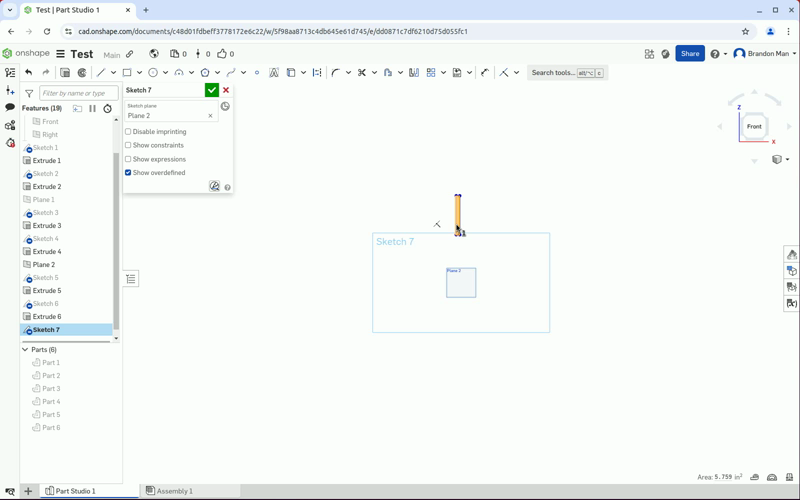
mouse_move(73, 352)
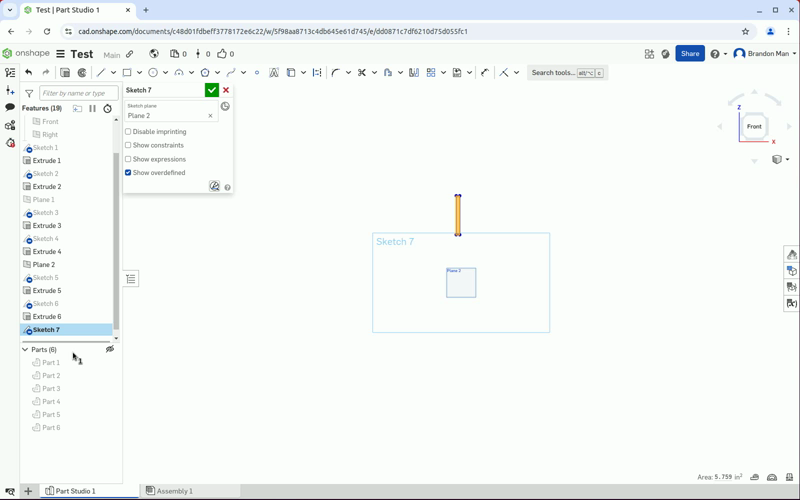
key(shift+y)
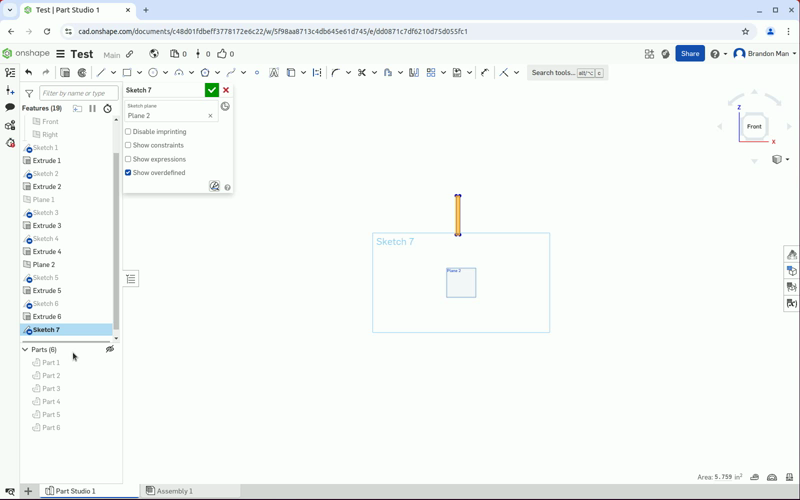
key(shift+e)
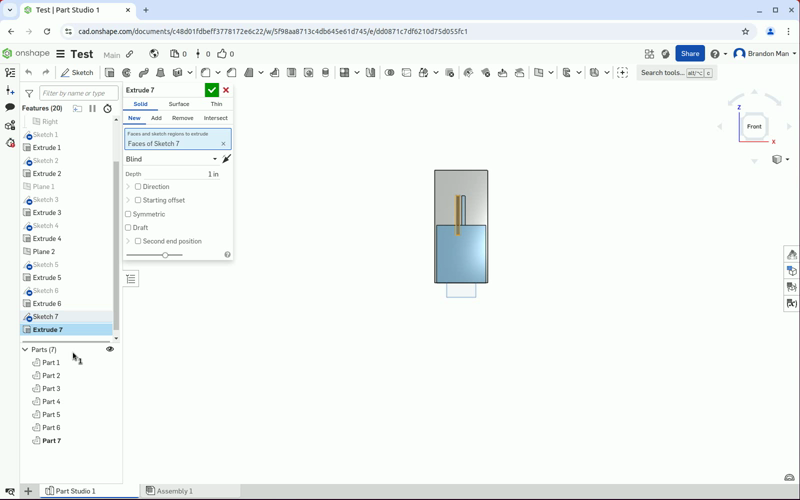
mouse_move(143, 106)
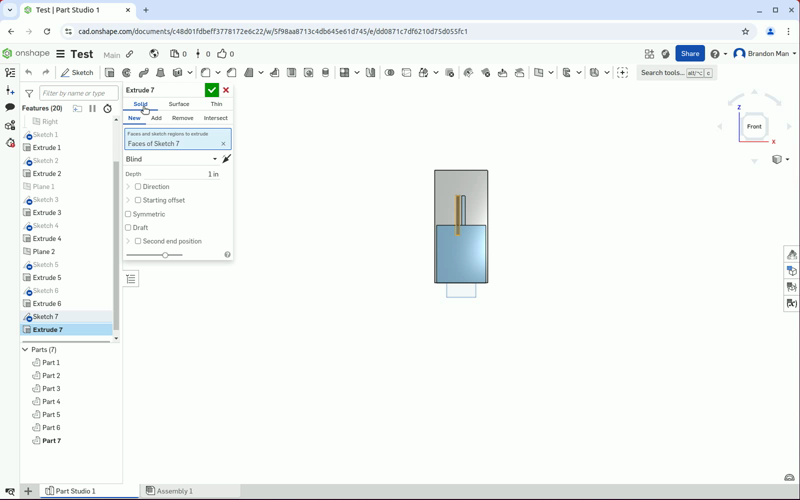
click(143, 106)
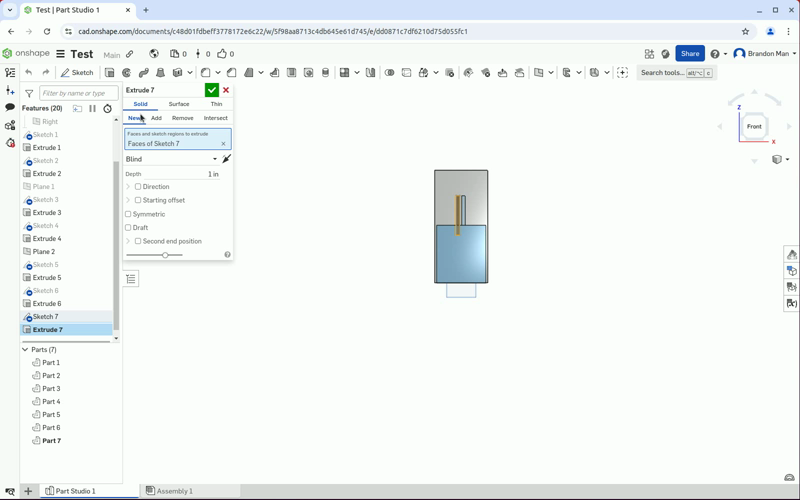
mouse_move(137, 120)
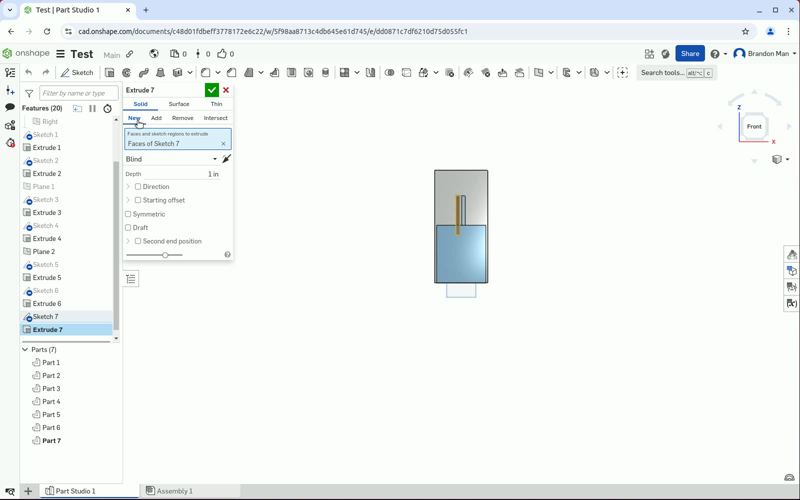
click(137, 120)
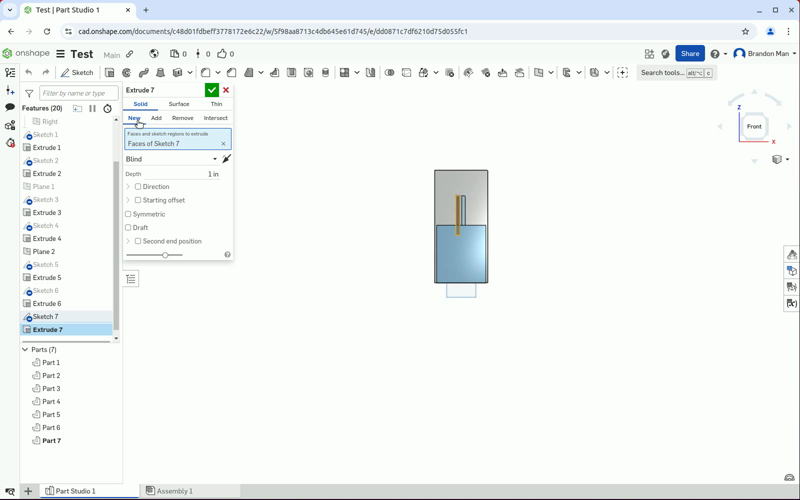
key(tab, 4)
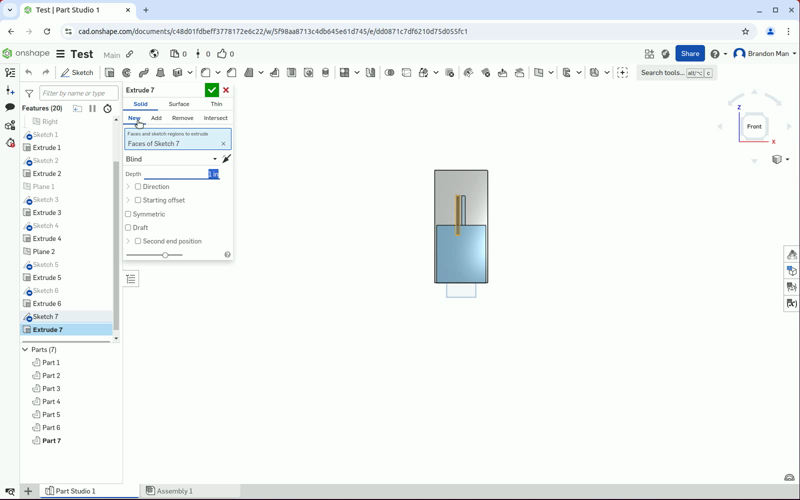
text(0.722)
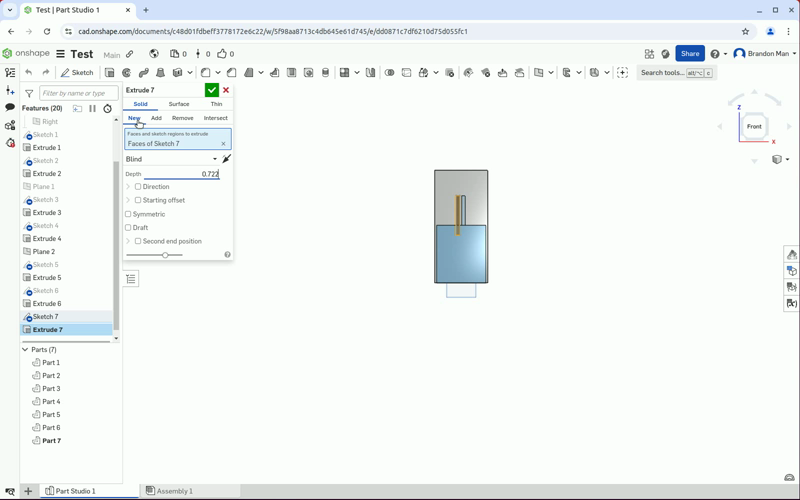
key(enter)
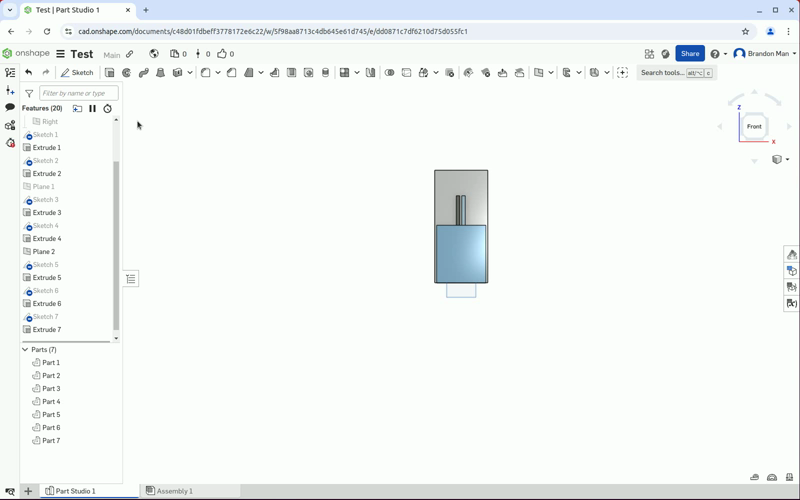
key(shift+h)
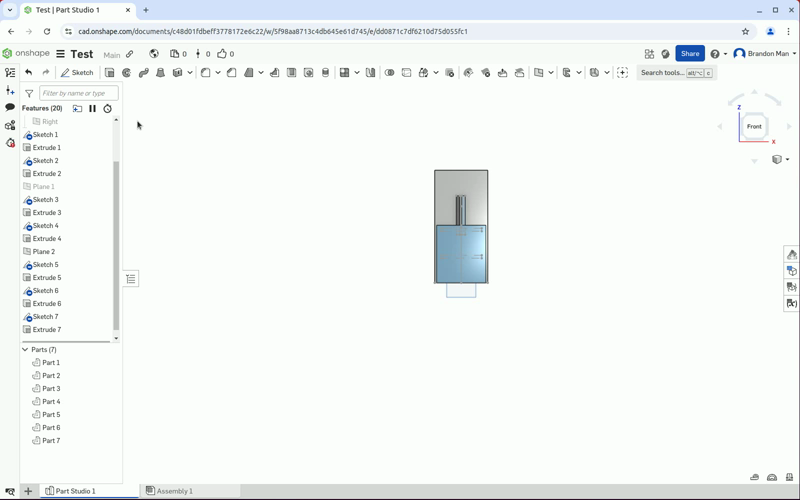
key(shift+h)
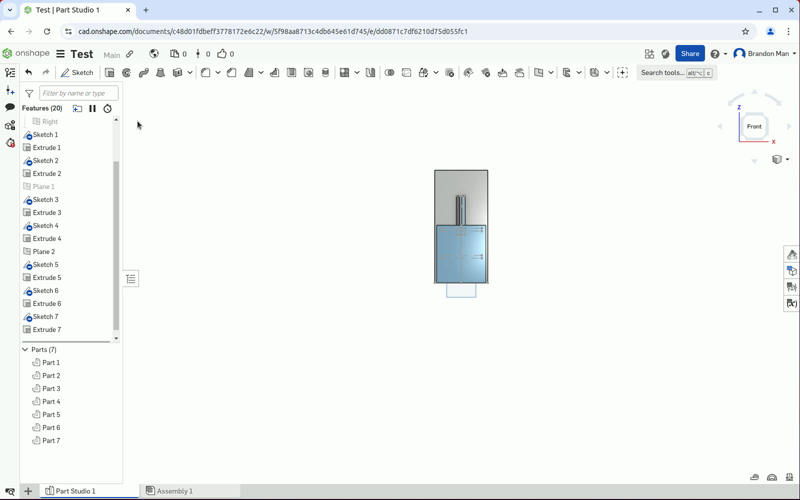
key(shift+7)
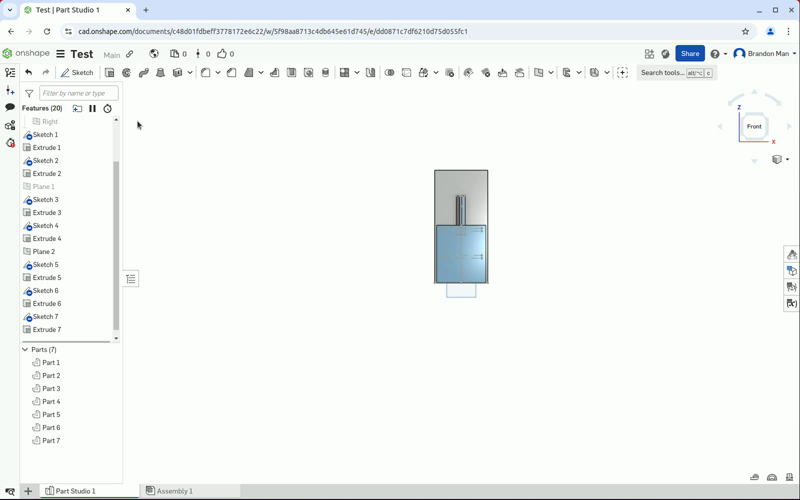
key(left, 2)
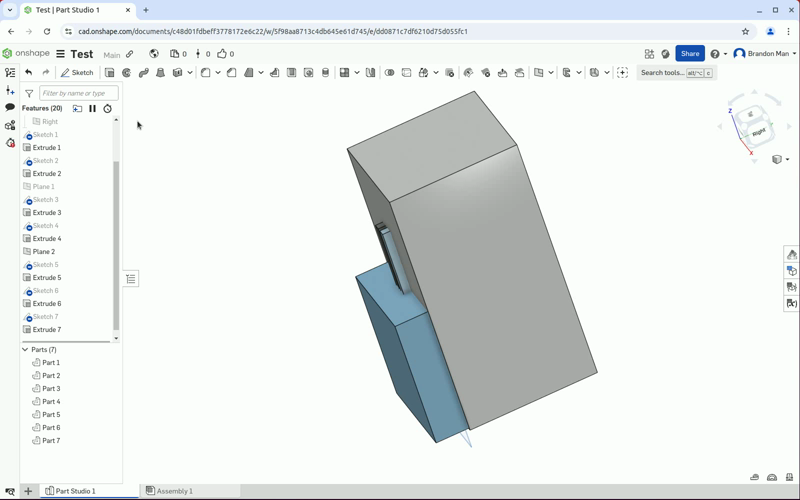
key(down, 2)
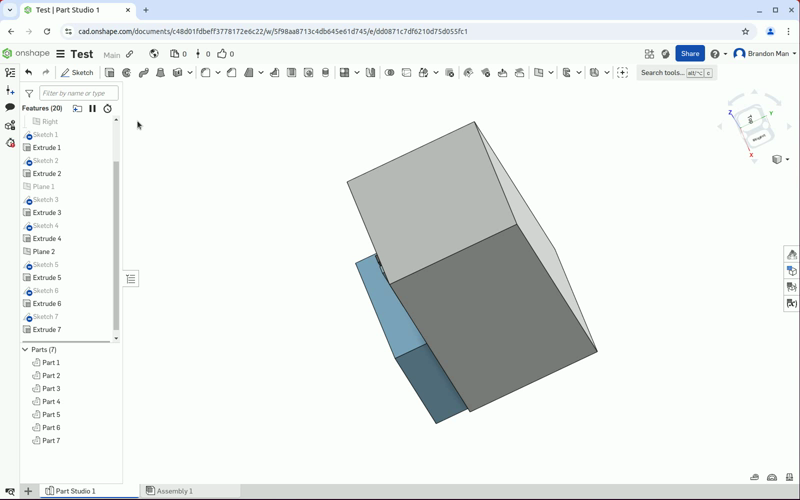
key(up, 2)
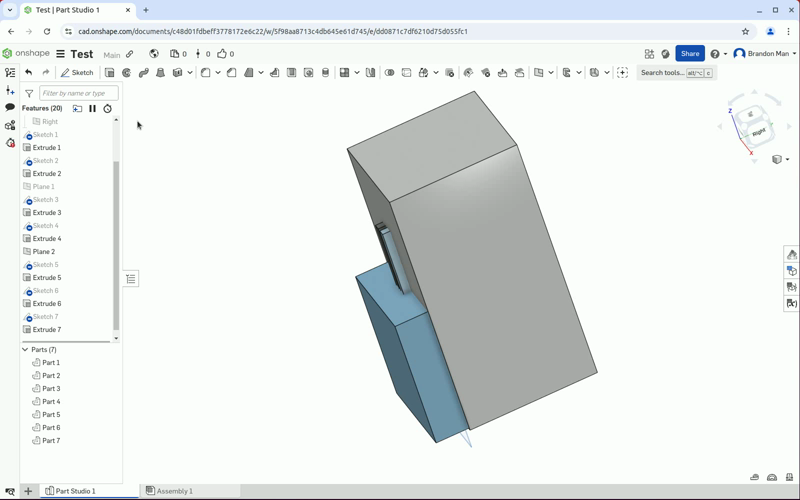
key(right, 2)
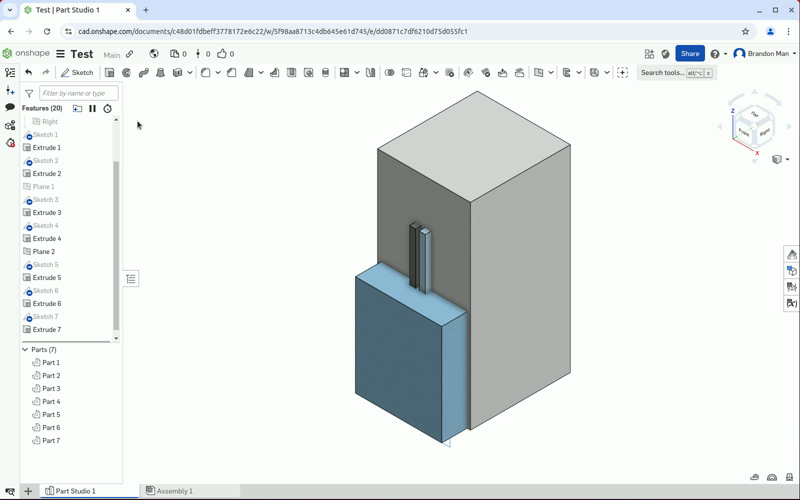
mouse_move(69, 137)
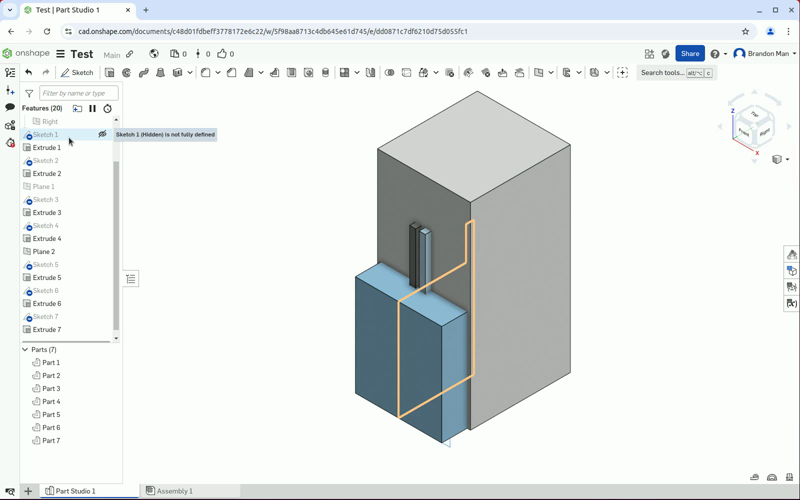
click(69, 137)